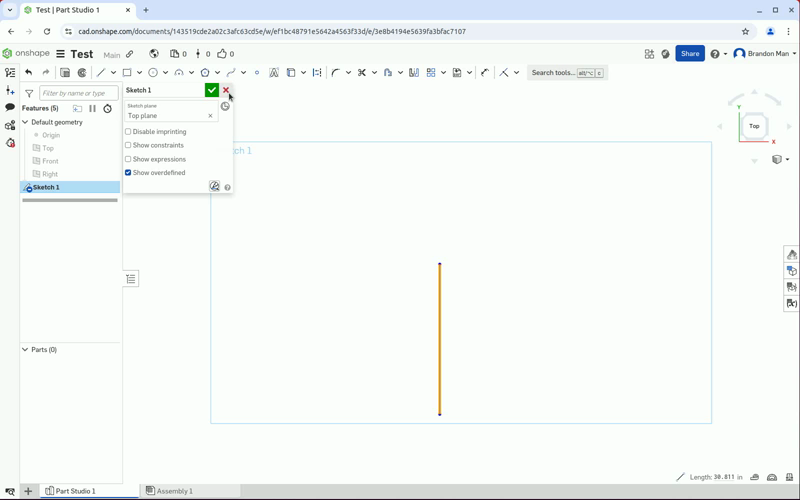
key(shift+h)
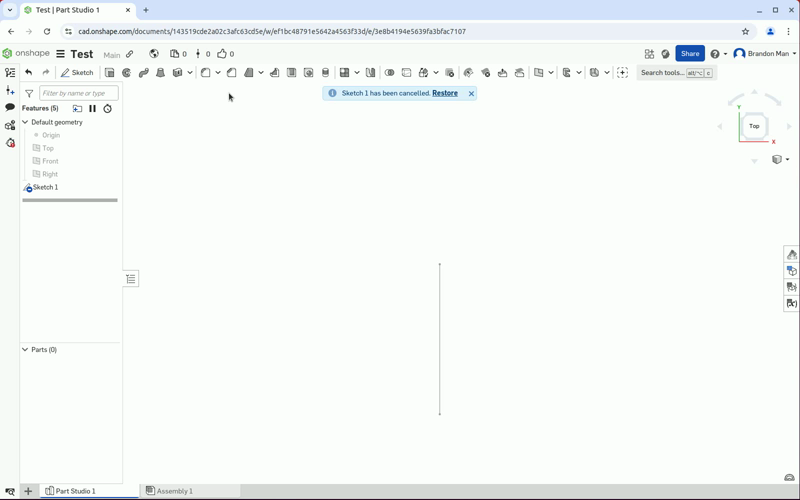
mouse_move(73, 352)
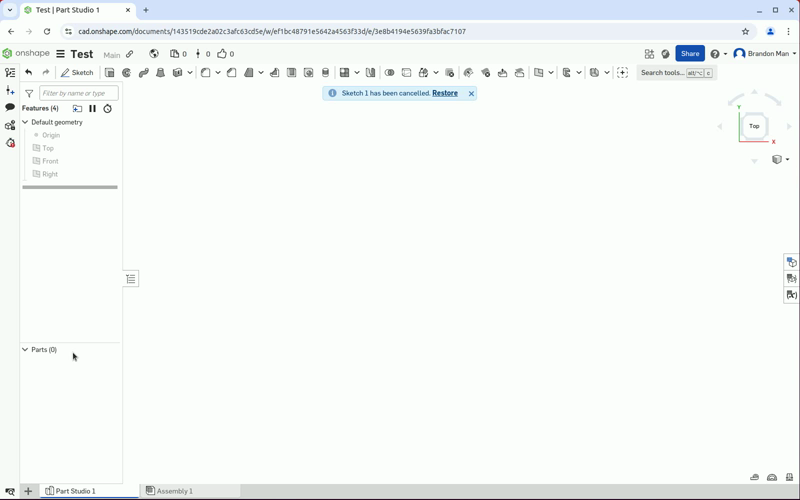
key(y)
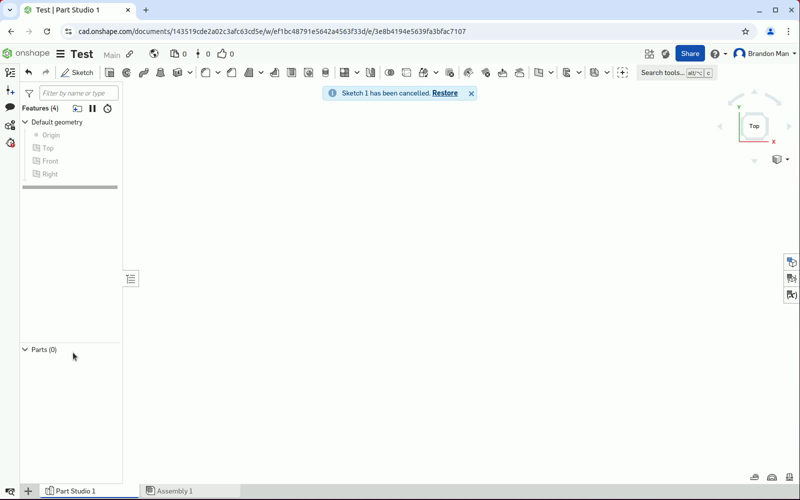
key(shift+p)
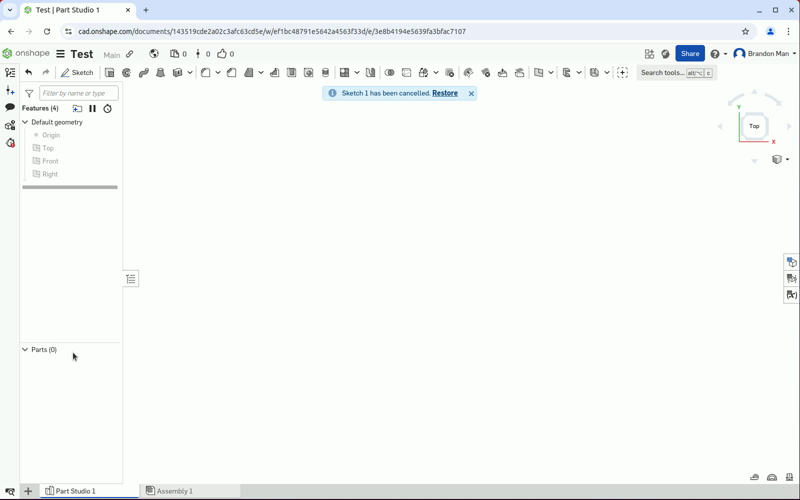
key(space)
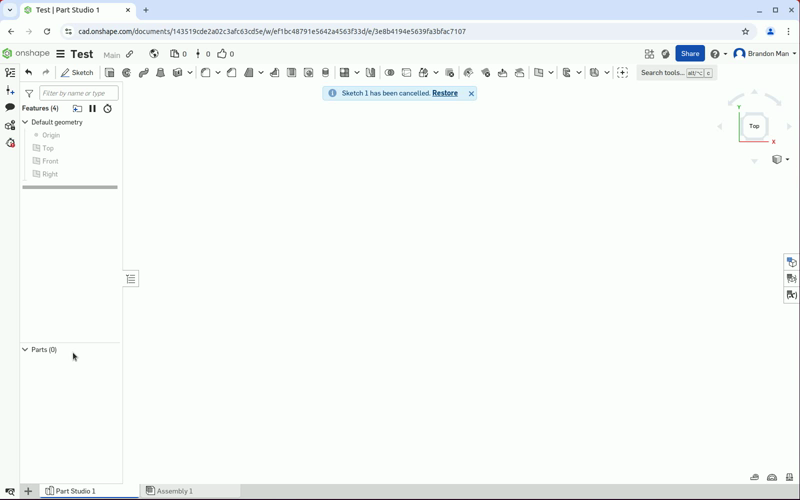
key_down(shift)
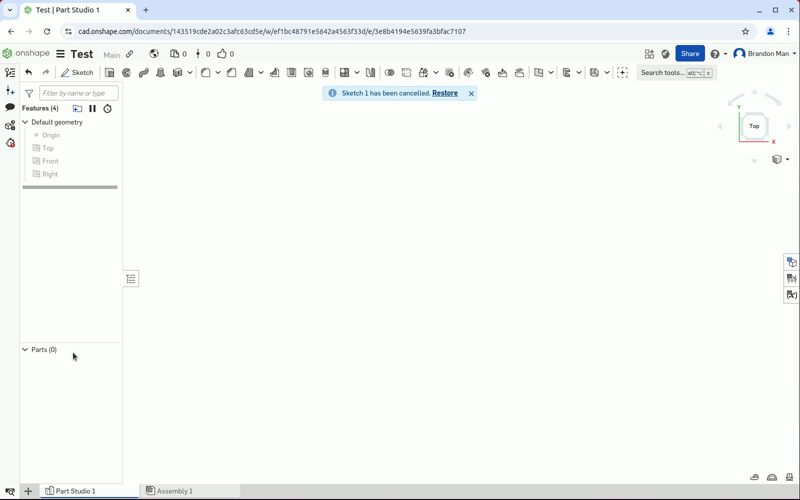
key(up)
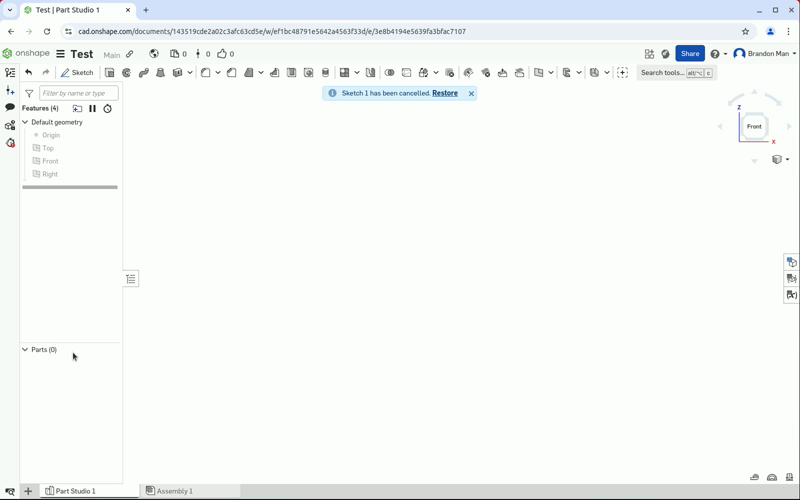
key_up(shift)
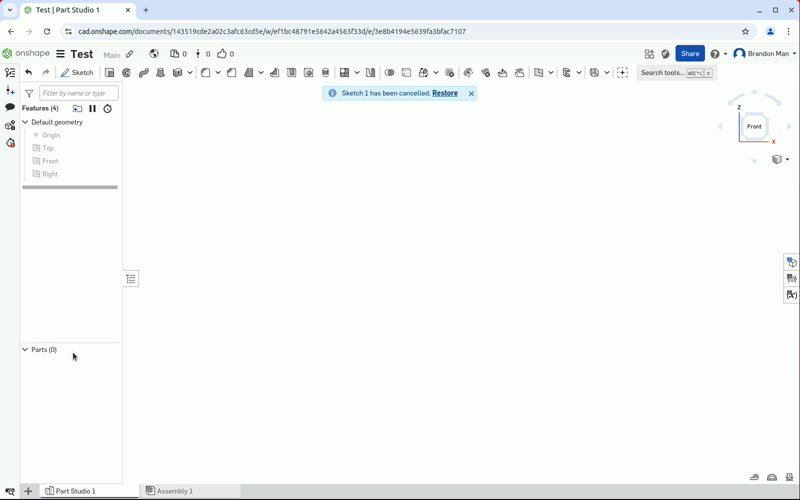
mouse_move(73, 352)
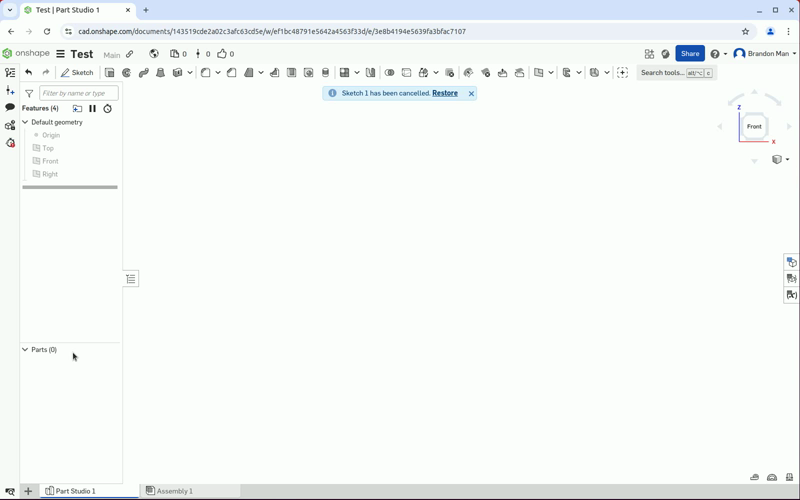
key(shift+y)
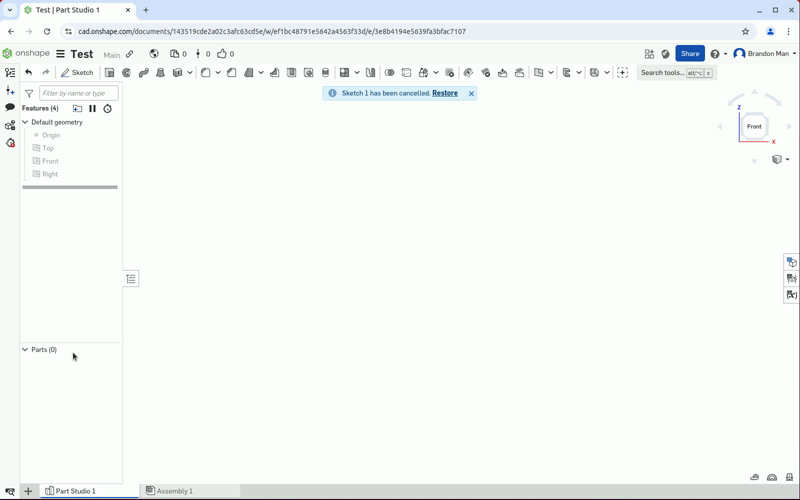
key(shift+s)
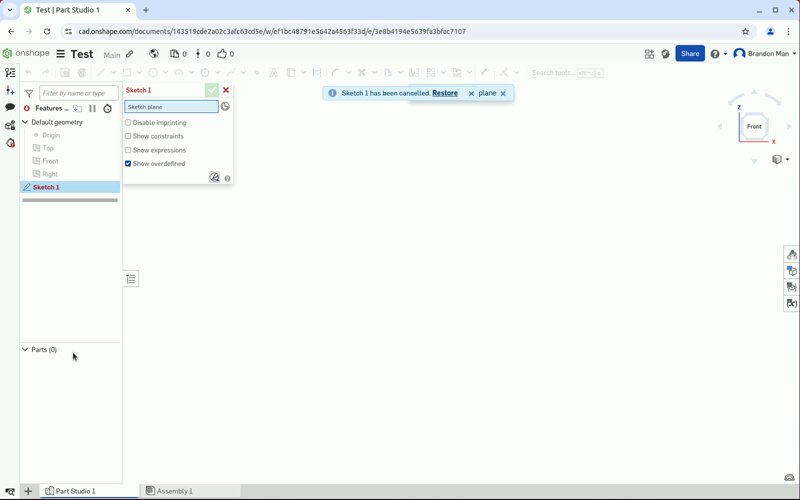
mouse_move(73, 163)
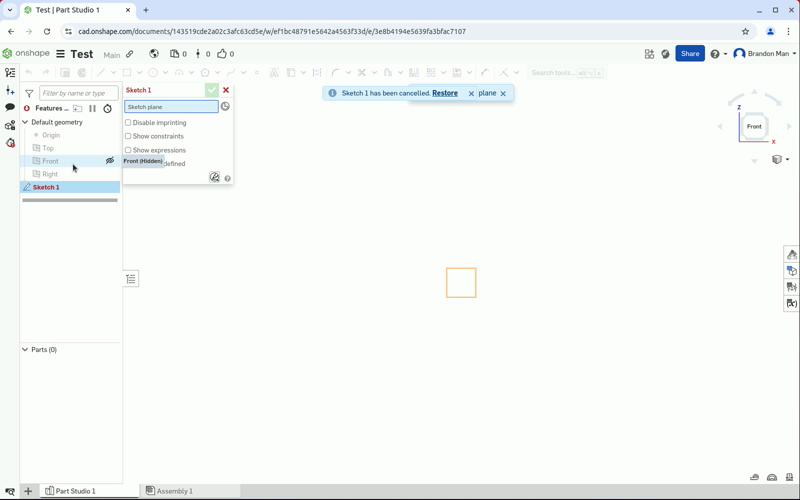
click(73, 163)
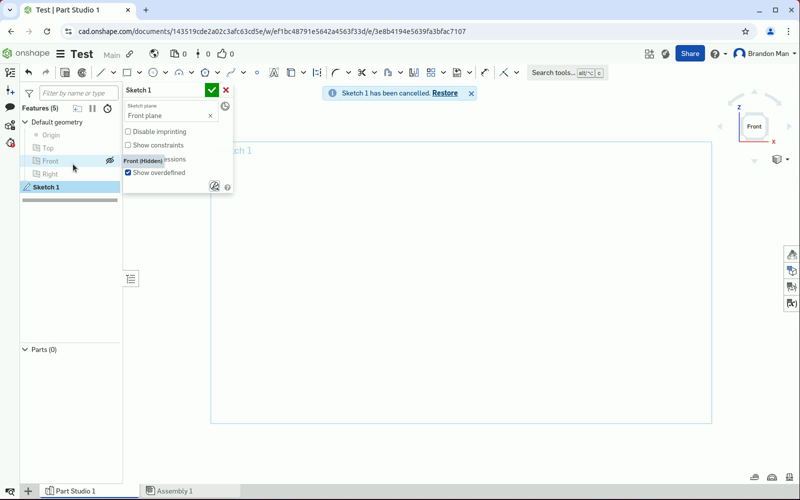
mouse_move(73, 352)
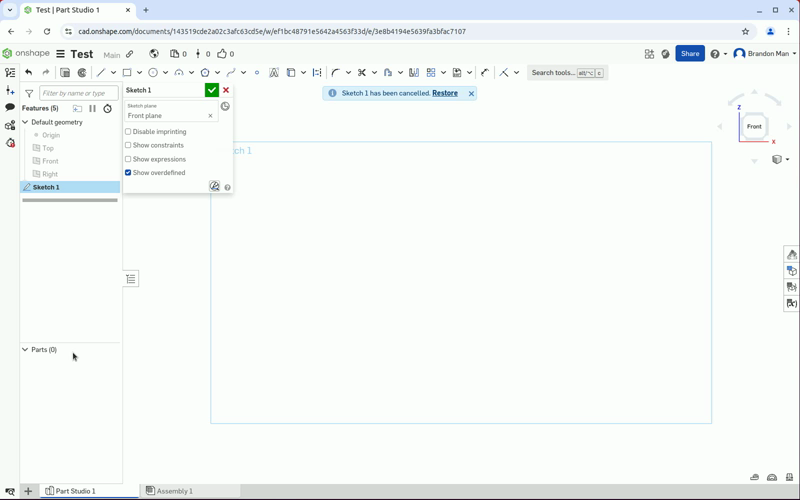
key(y)
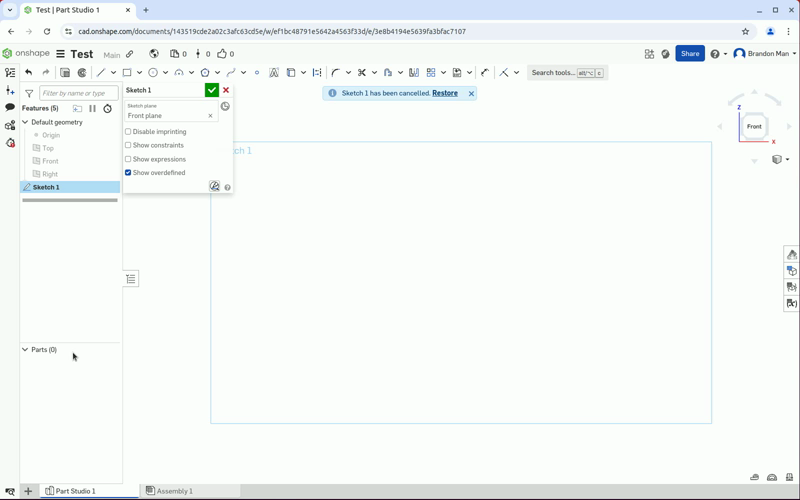
key(l)
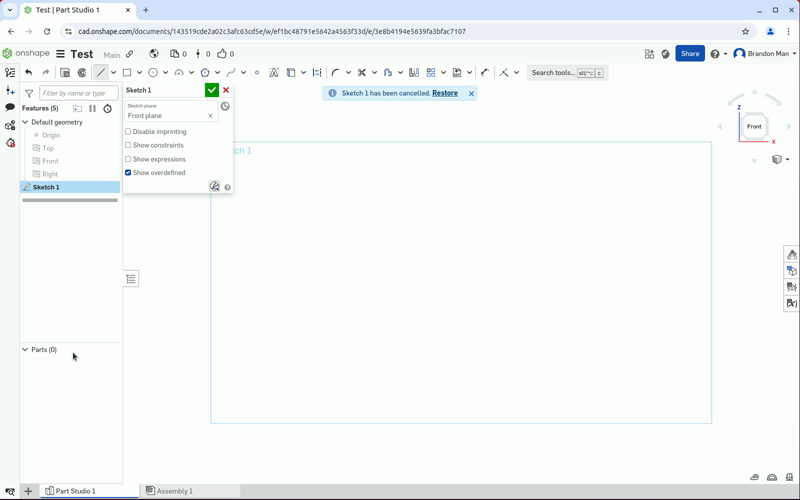
key_down(shift)
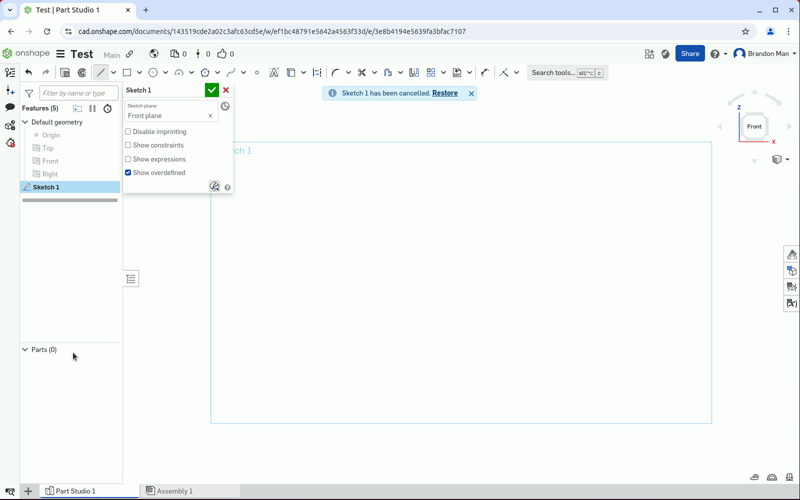
mouse_move(374, 395)
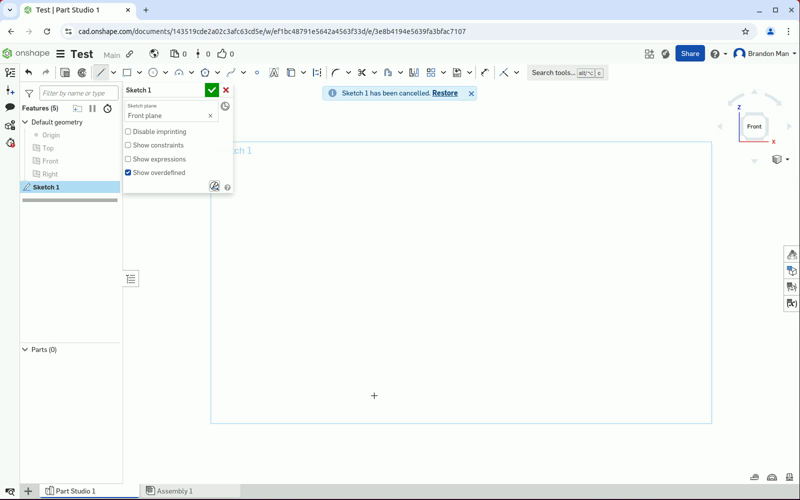
click(374, 395)
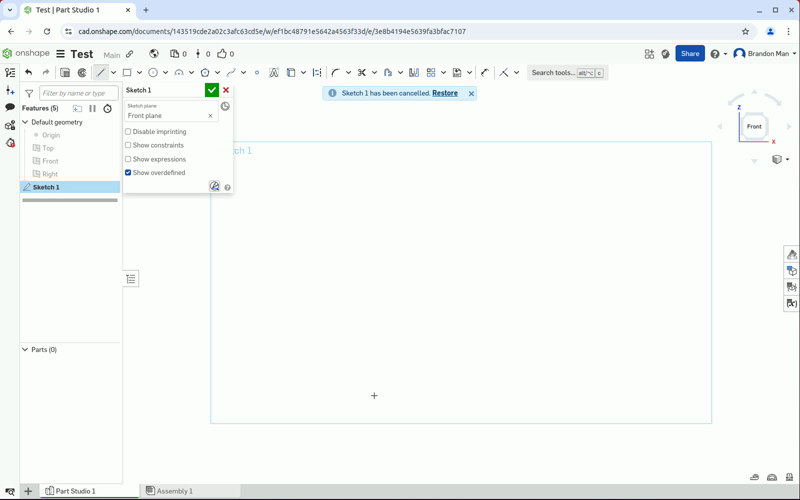
key_up(shift)
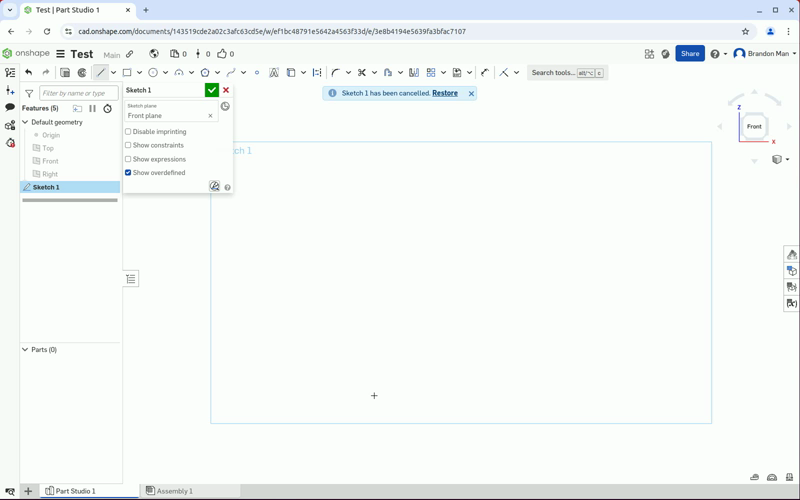
key_down(shift)
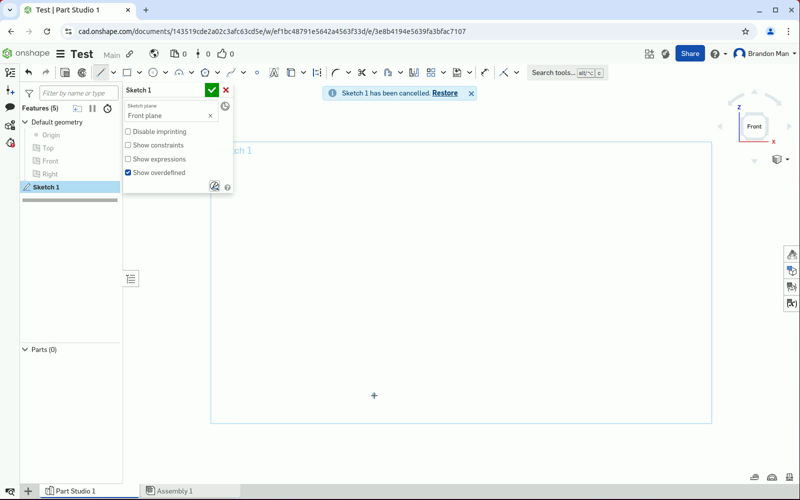
mouse_move(546, 395)
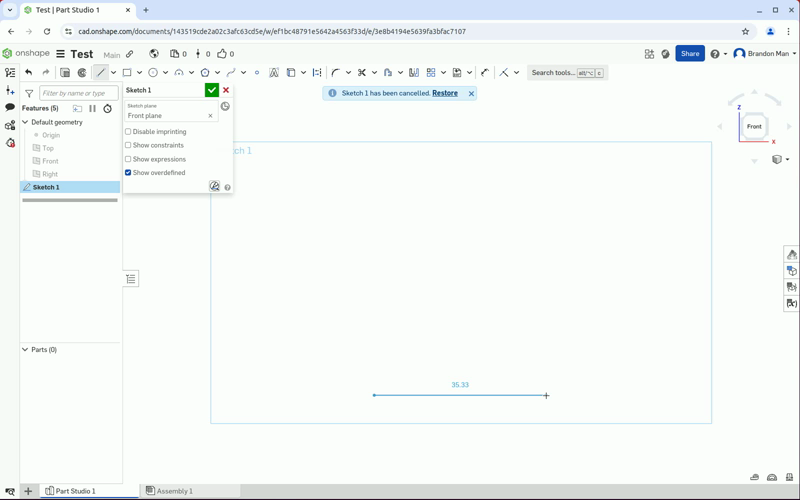
click(546, 395)
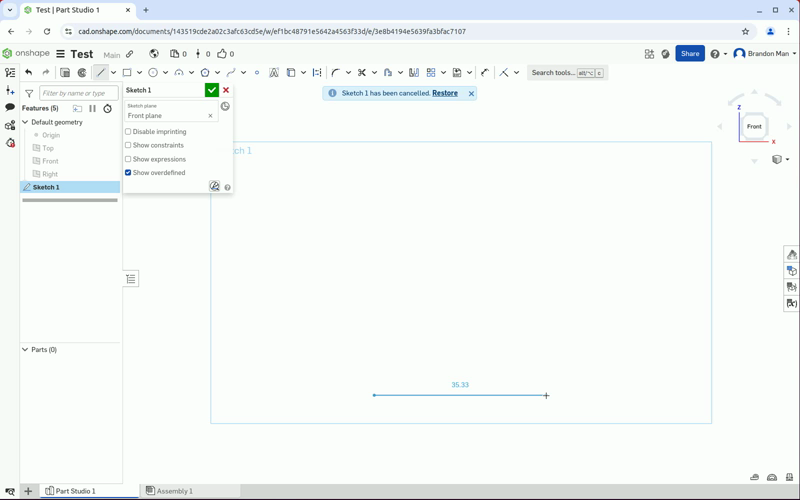
key_up(shift)
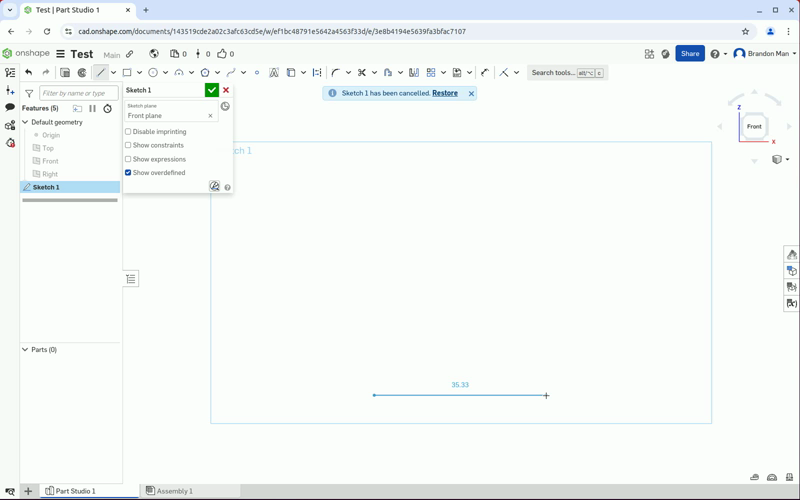
key_down(shift)
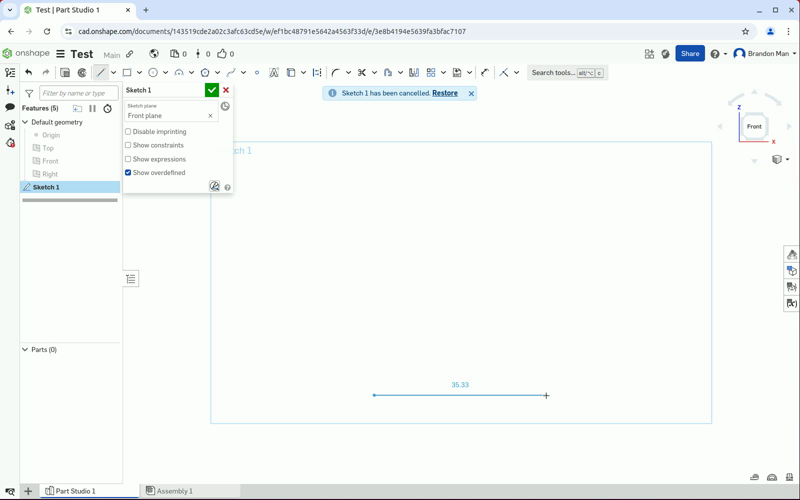
mouse_move(546, 171)
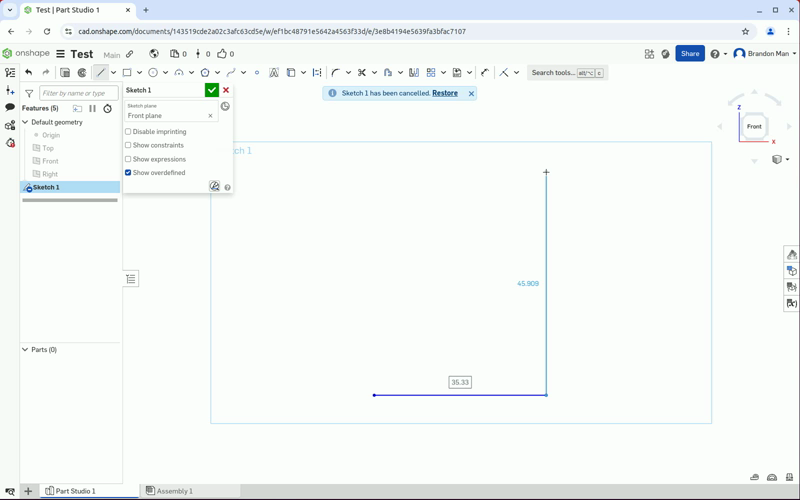
click(546, 171)
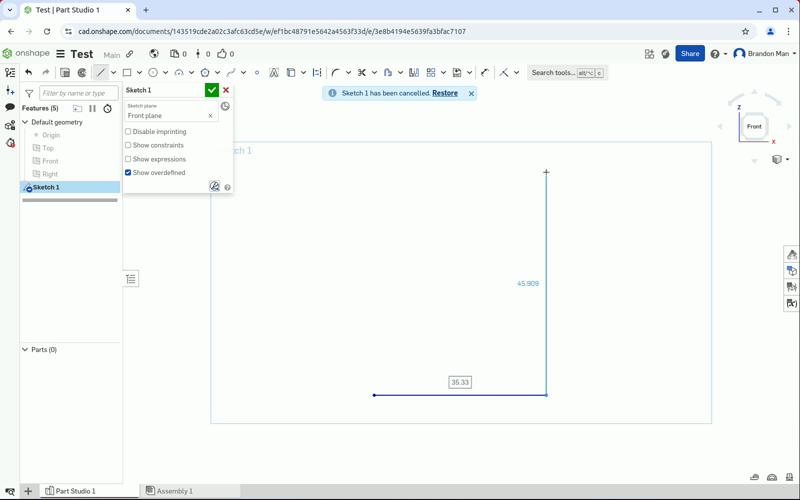
key_up(shift)
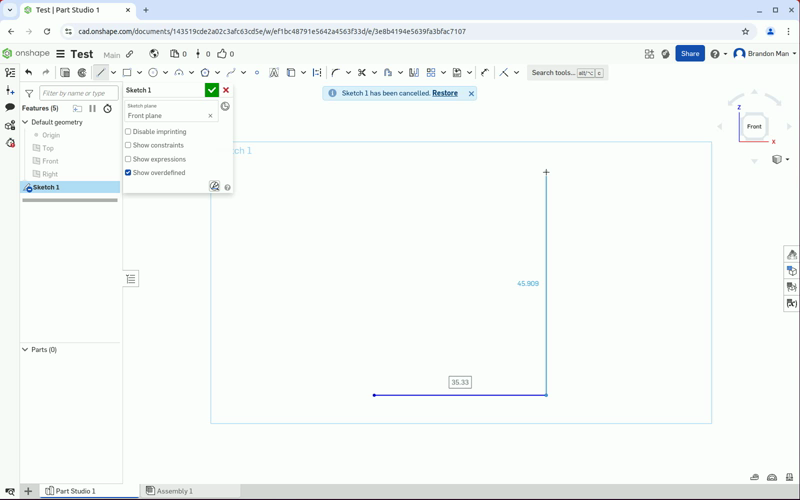
key_down(shift)
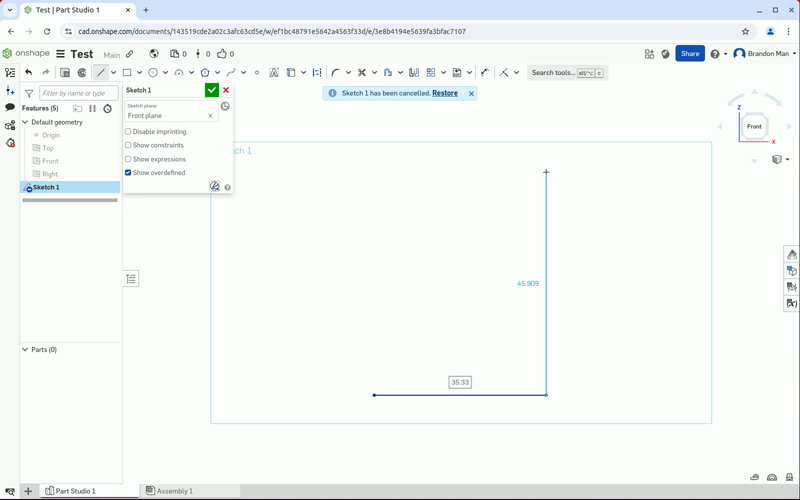
mouse_move(374, 171)
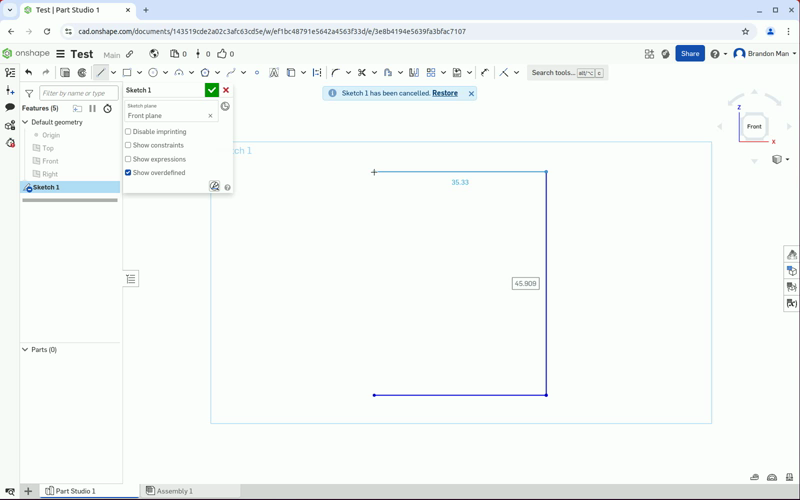
click(374, 171)
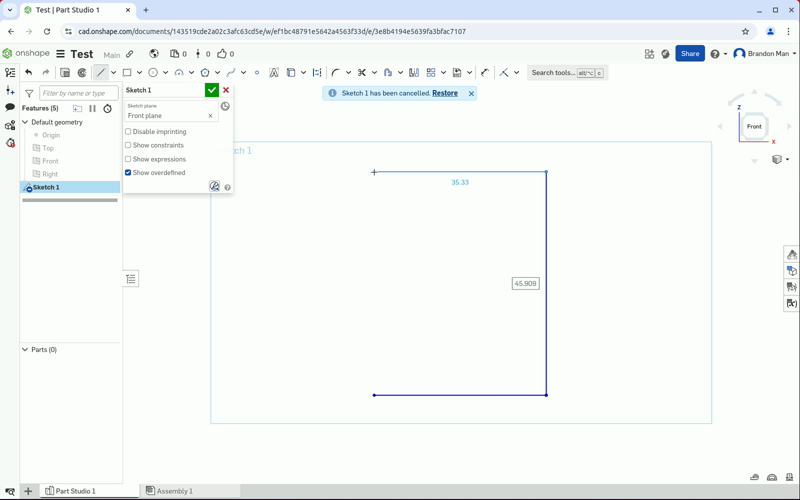
key_up(shift)
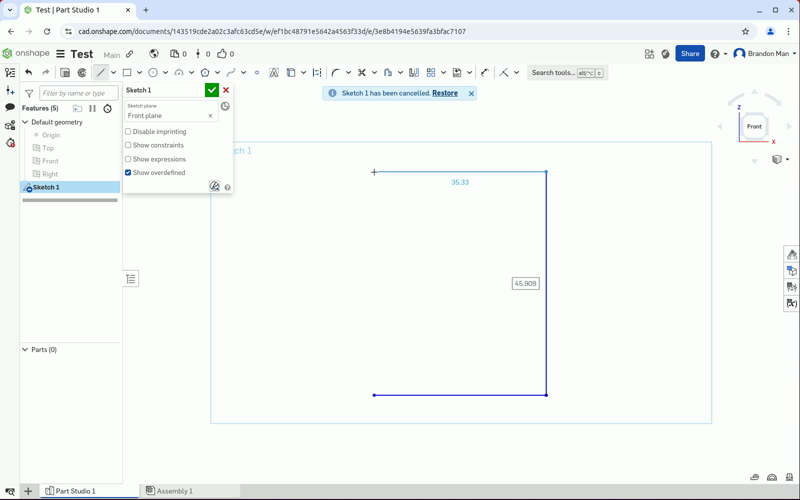
key_down(shift)
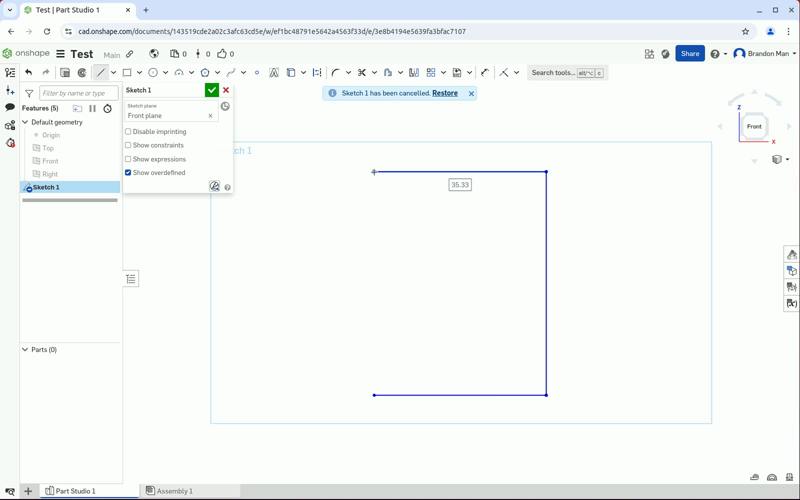
mouse_move(374, 395)
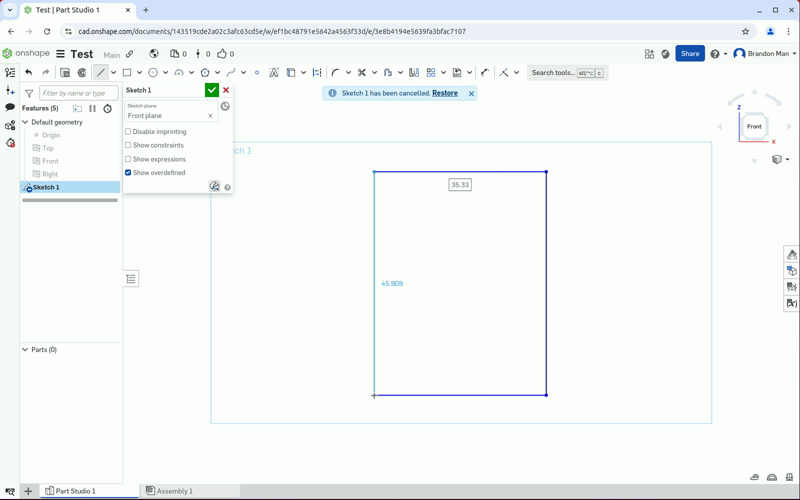
key_up(shift)
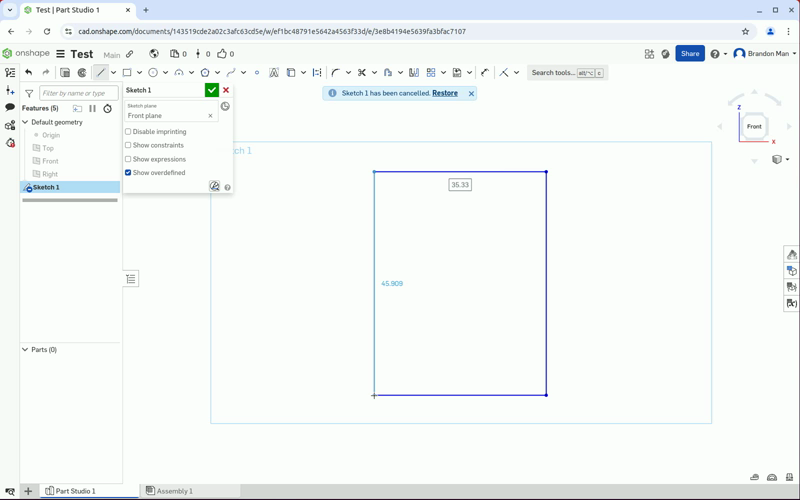
click(374, 395)
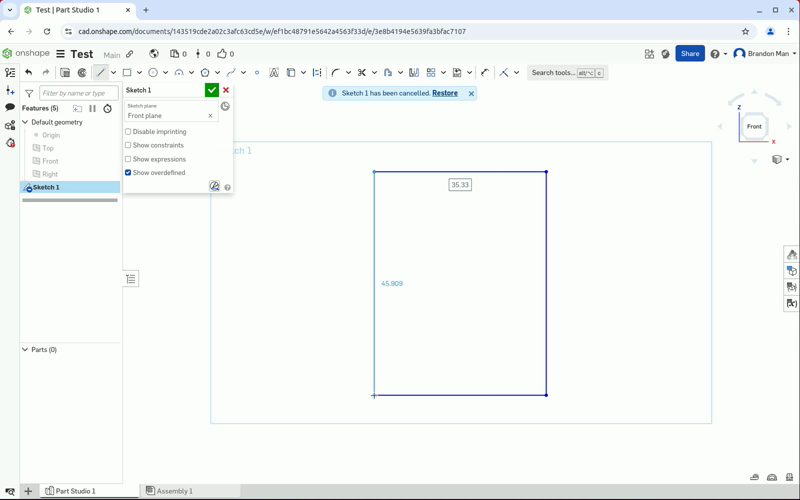
key(esc)
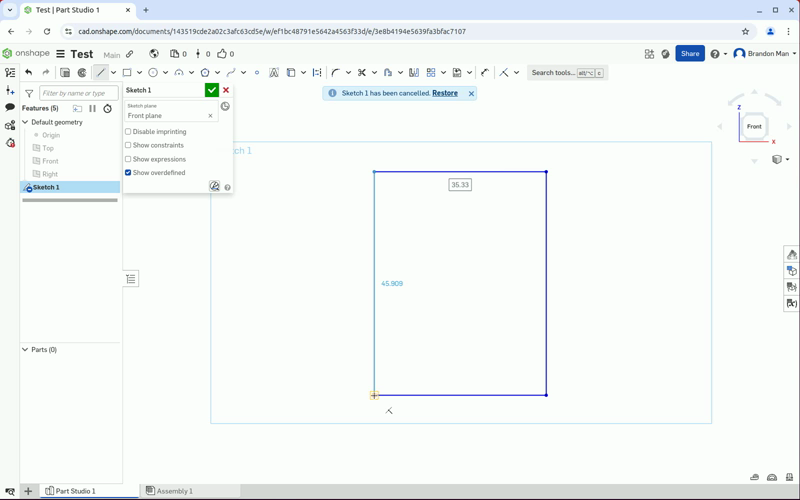
mouse_move(414, 318)
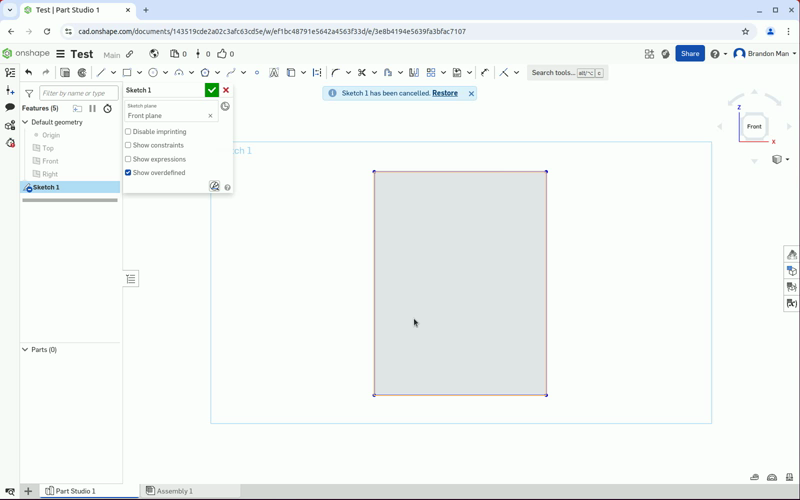
click(414, 318)
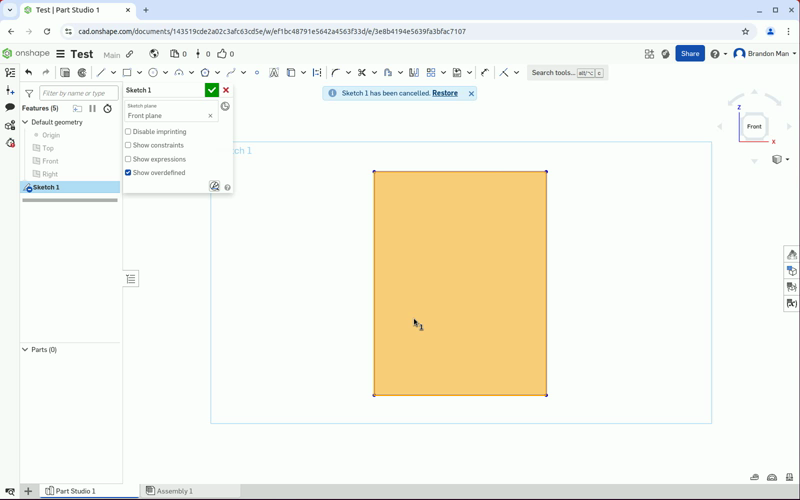
mouse_move(73, 352)
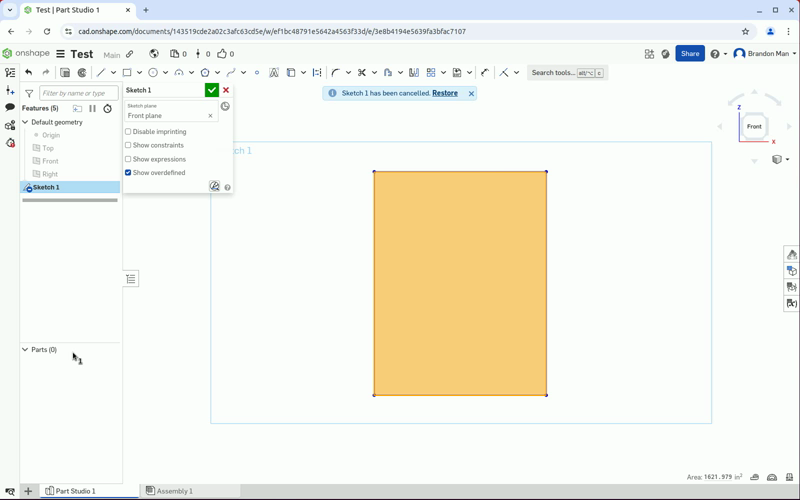
key(shift+y)
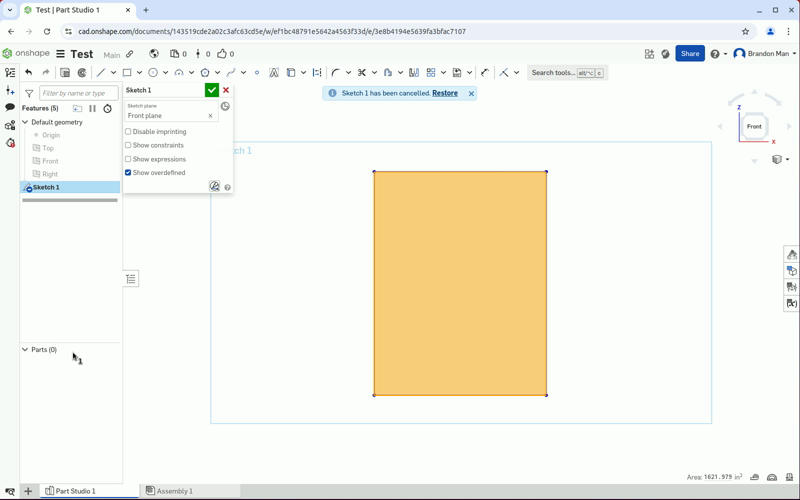
key(shift+e)
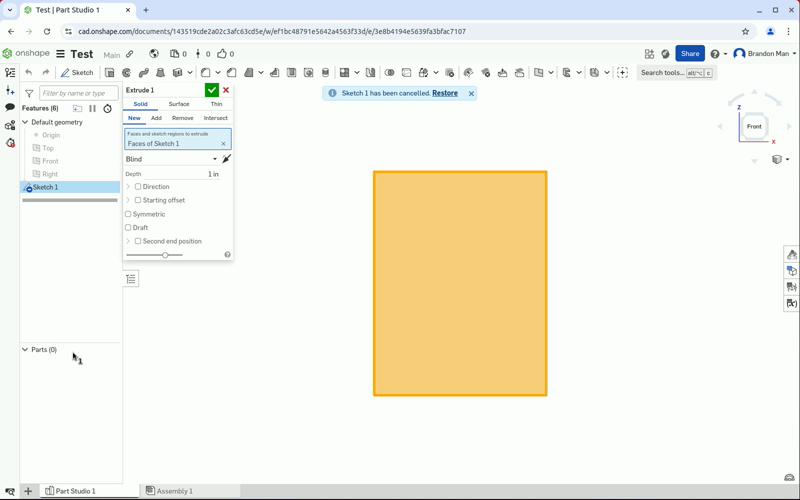
mouse_move(143, 106)
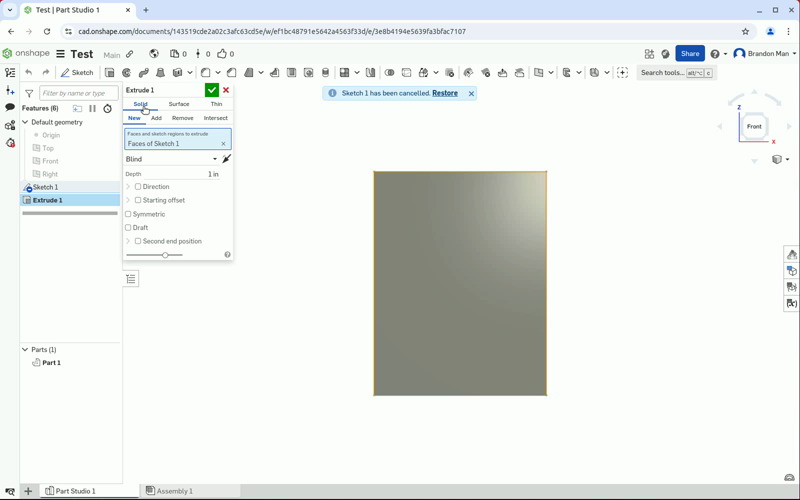
click(143, 106)
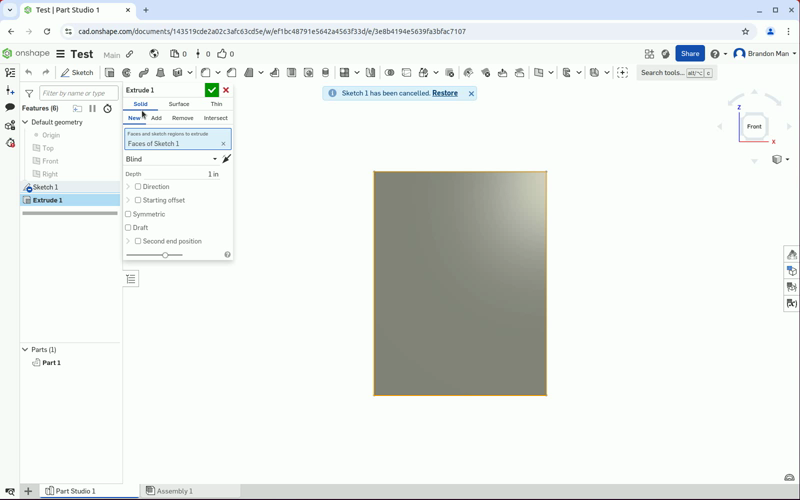
mouse_move(137, 120)
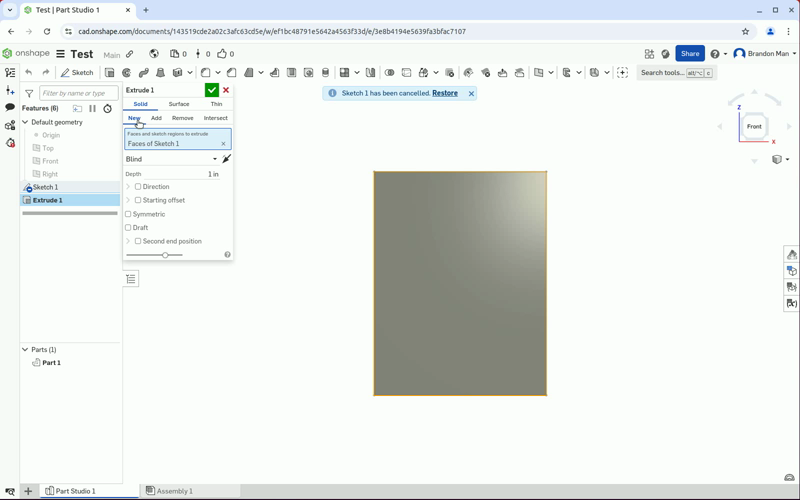
click(137, 120)
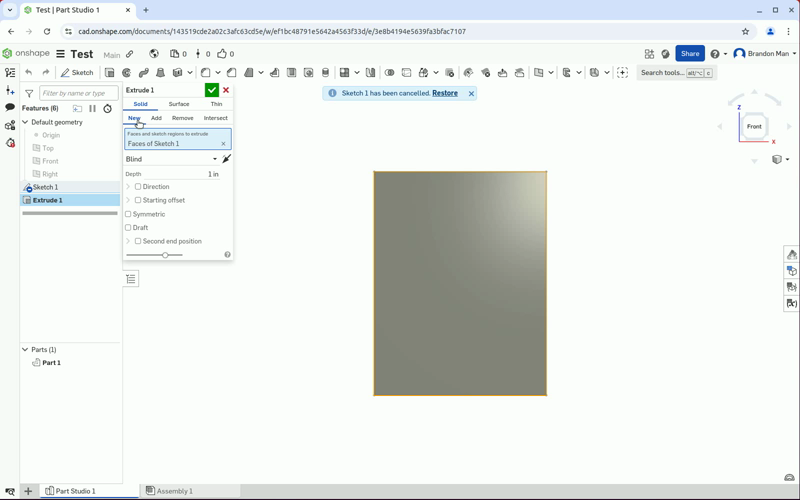
key(tab, 4)
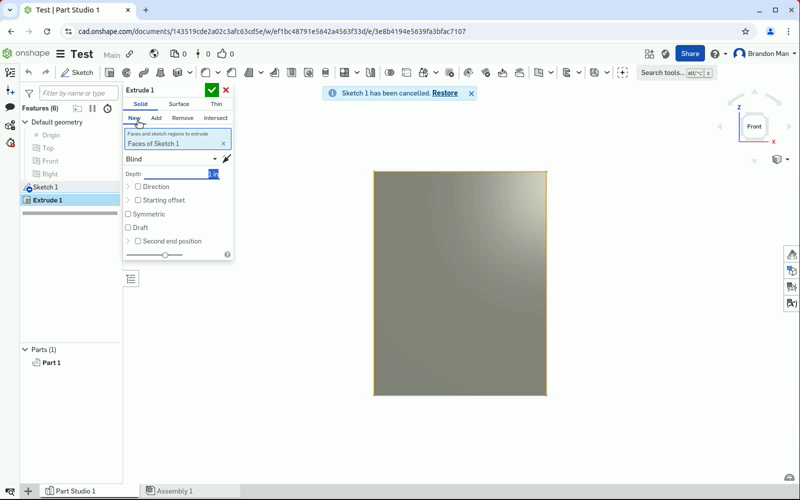
text(0.481)
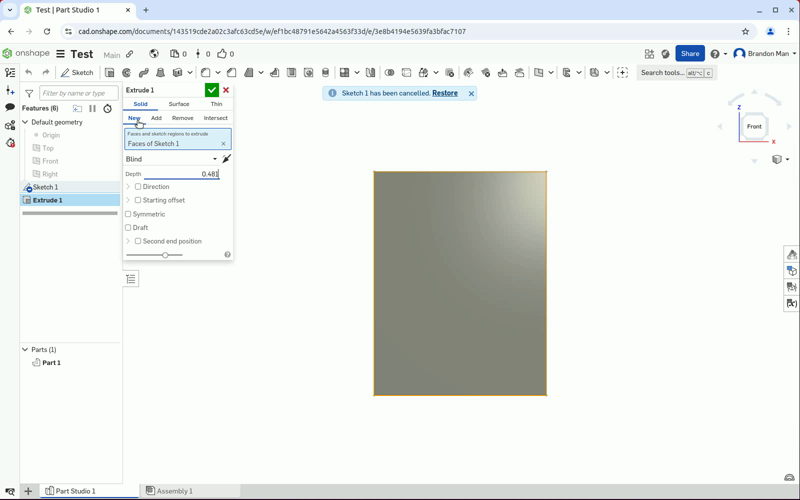
key(enter)
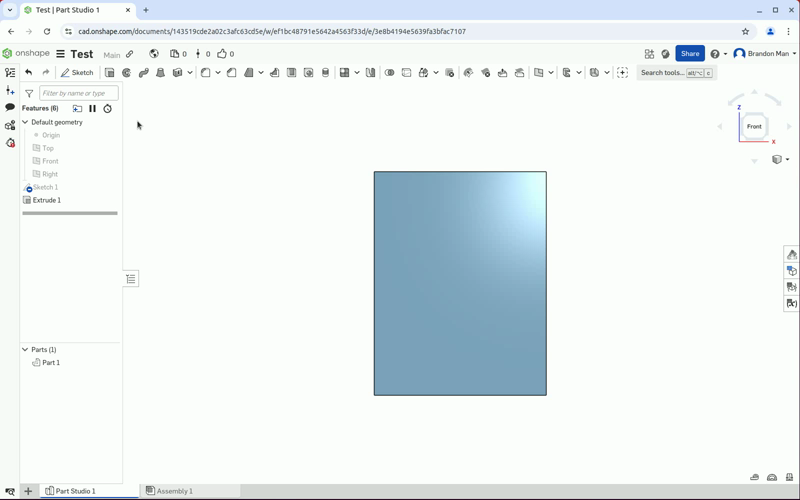
key(shift+h)
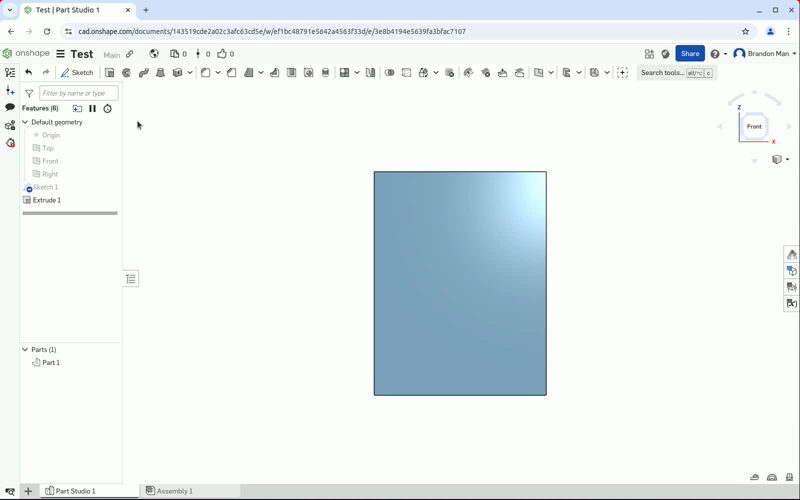
key(shift+h)
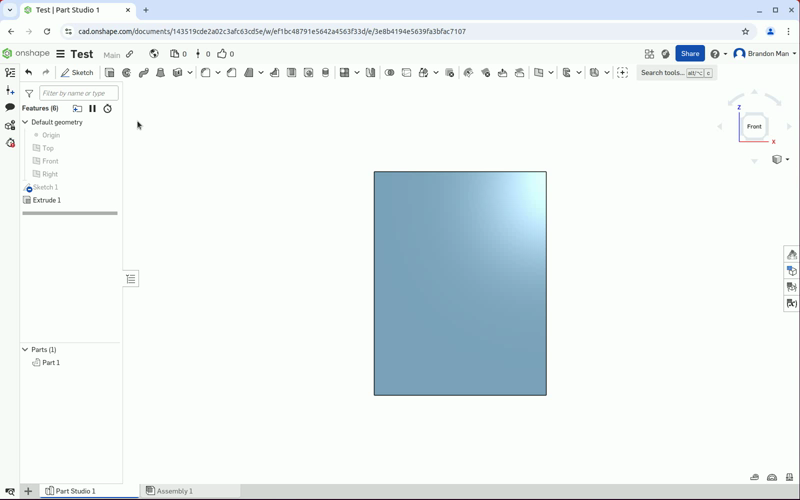
mouse_move(73, 189)
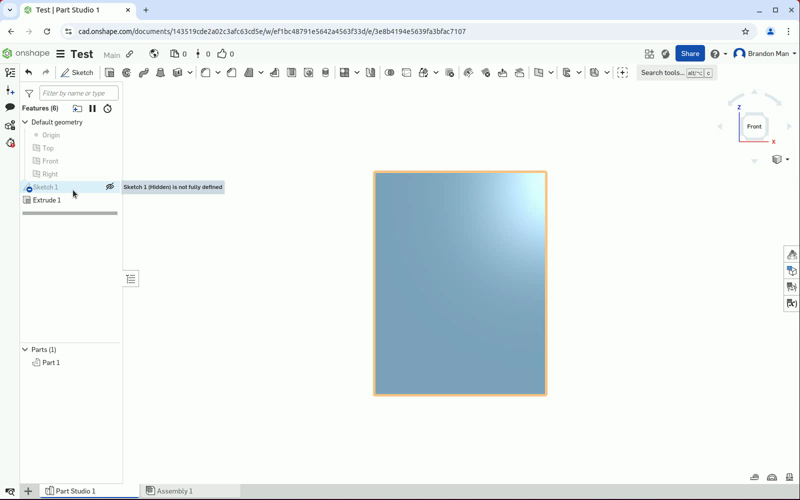
click(73, 189)
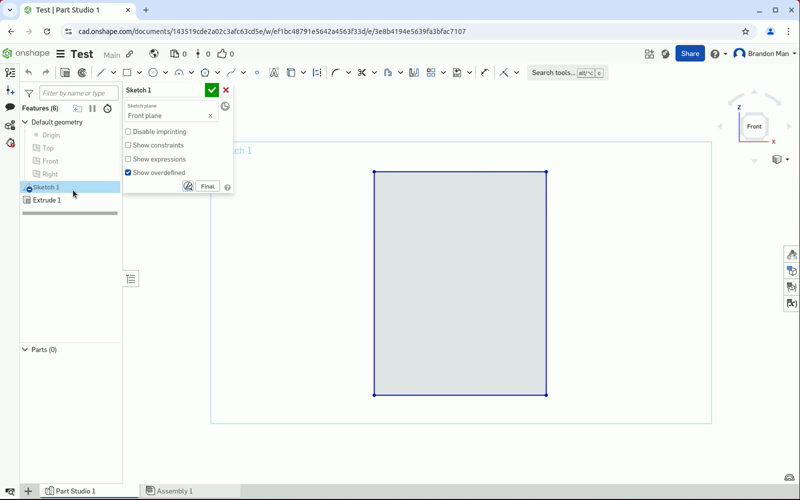
mouse_move(229, 92)
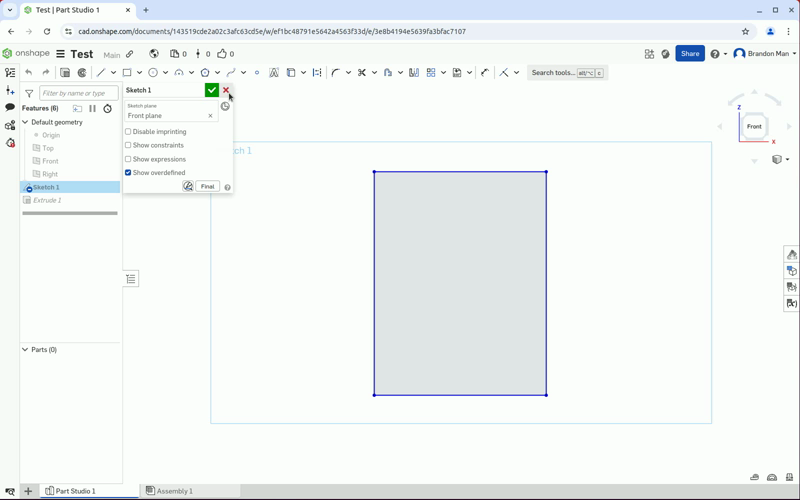
click(229, 92)
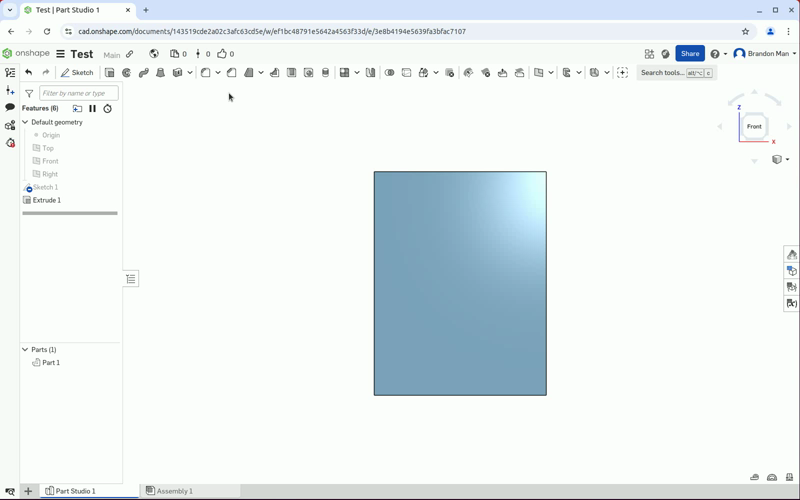
mouse_move(541, 75)
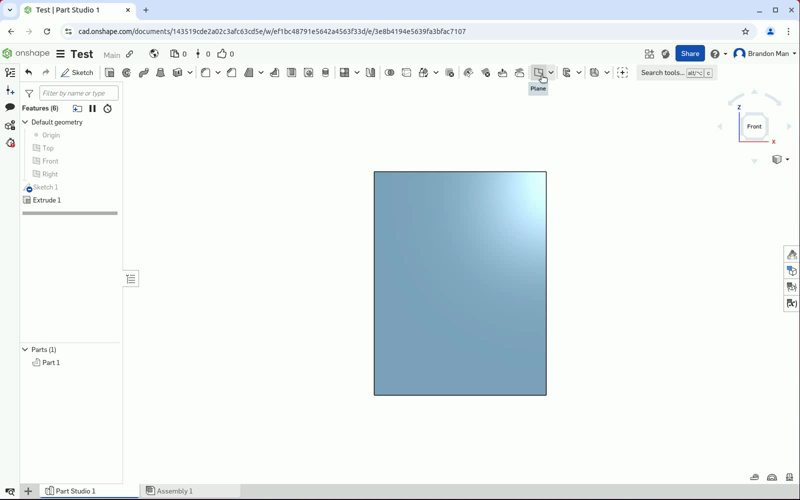
click(541, 75)
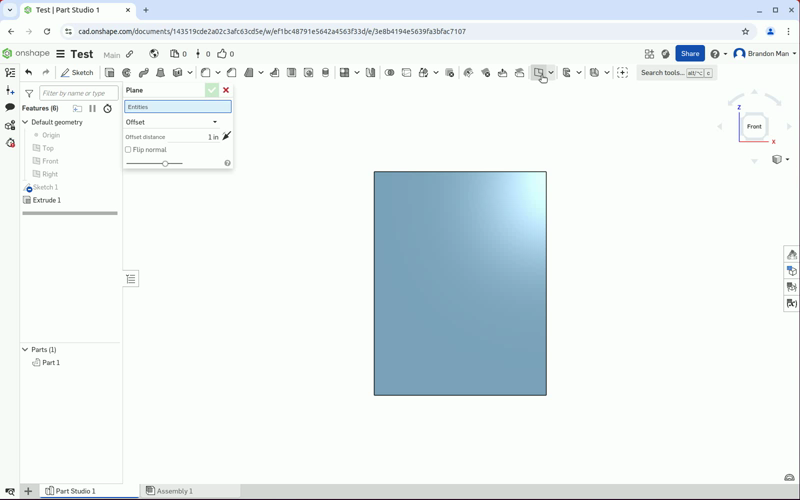
mouse_move(73, 163)
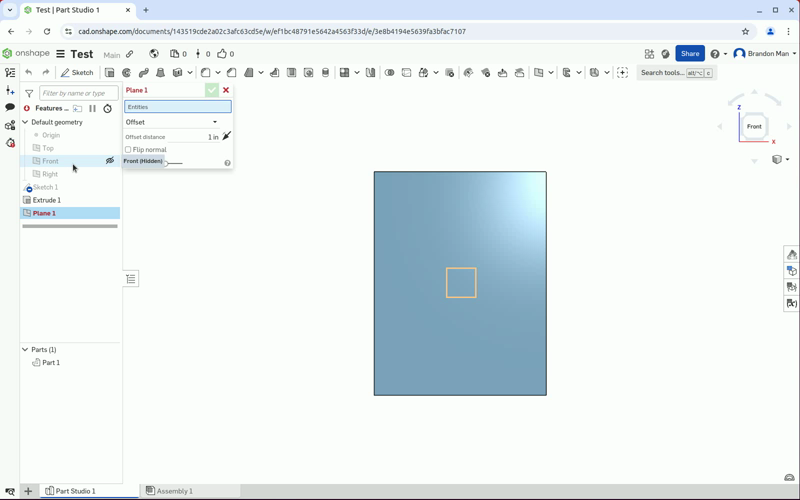
click(73, 163)
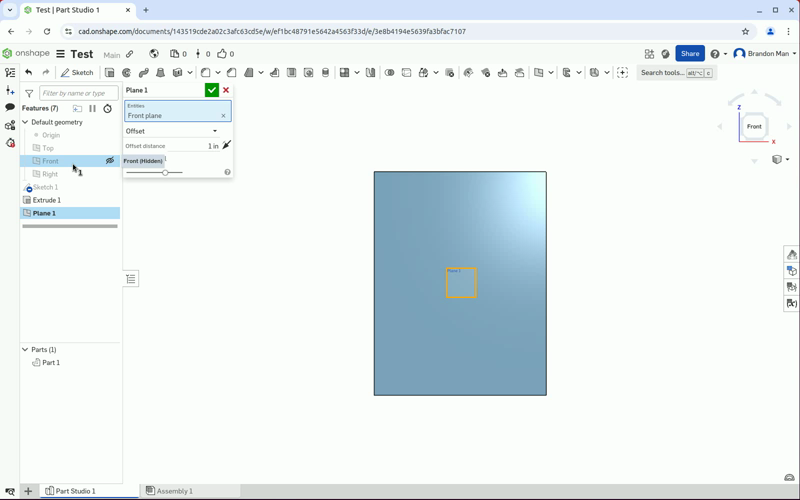
key(tab, 2)
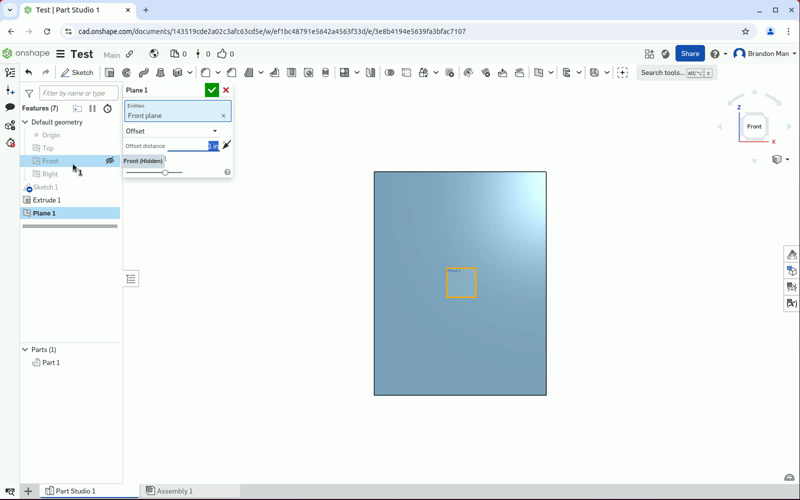
text(0.493)
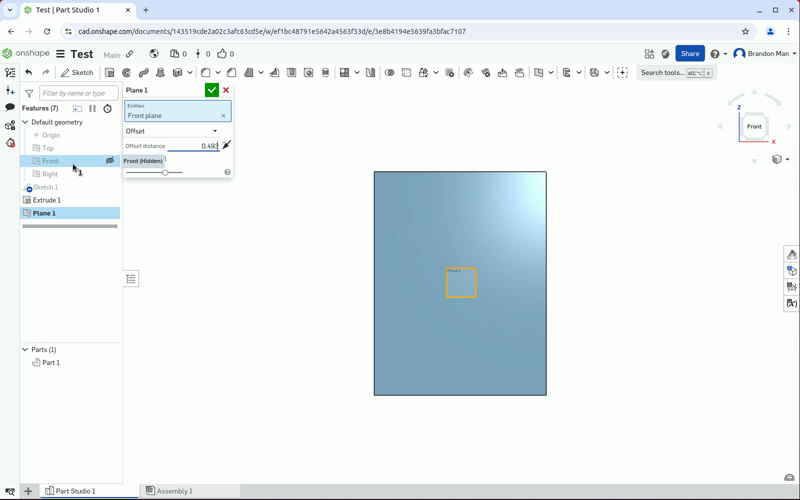
key(enter, 2)
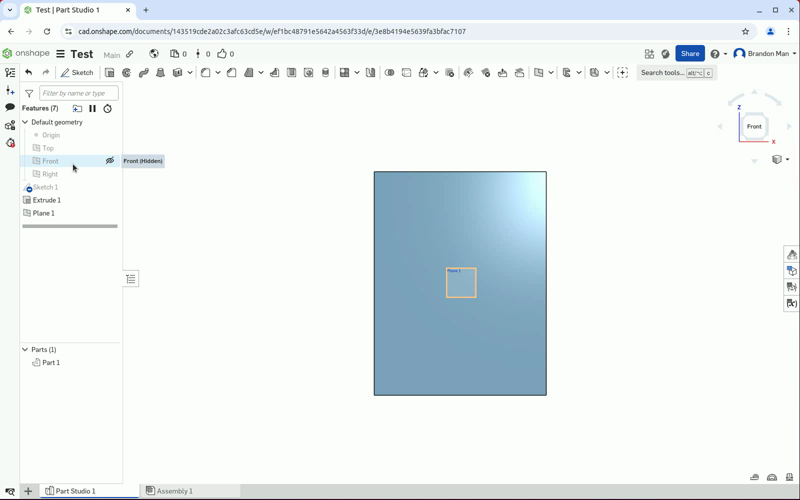
key(shift+s)
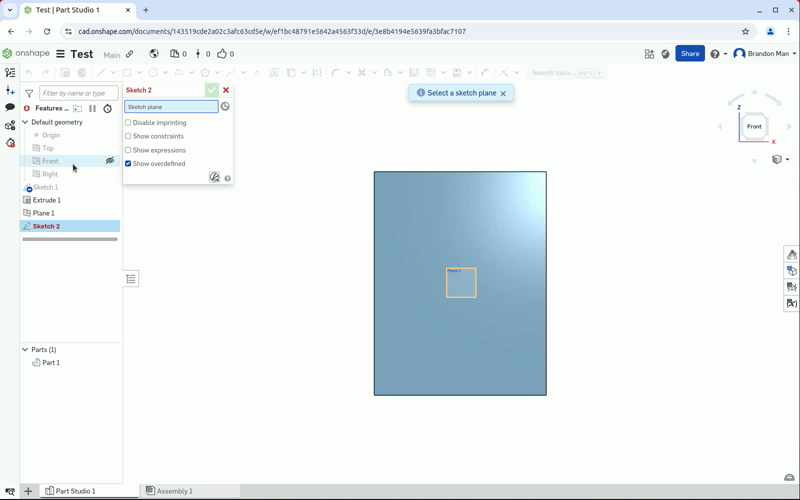
mouse_move(73, 215)
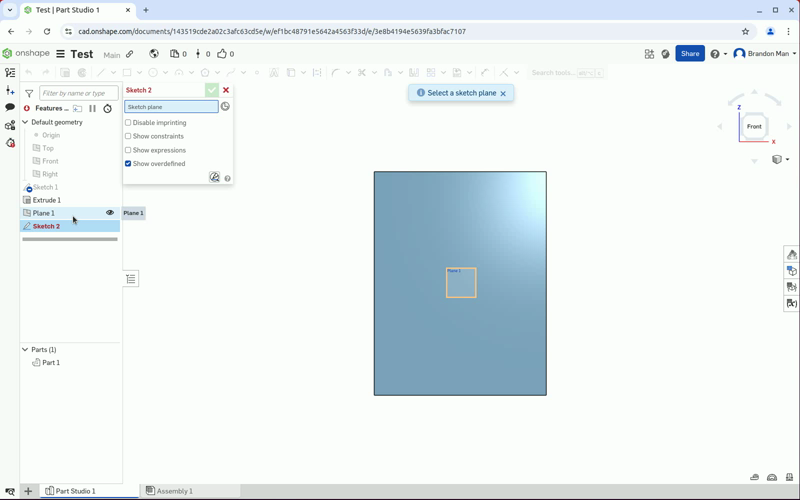
click(73, 215)
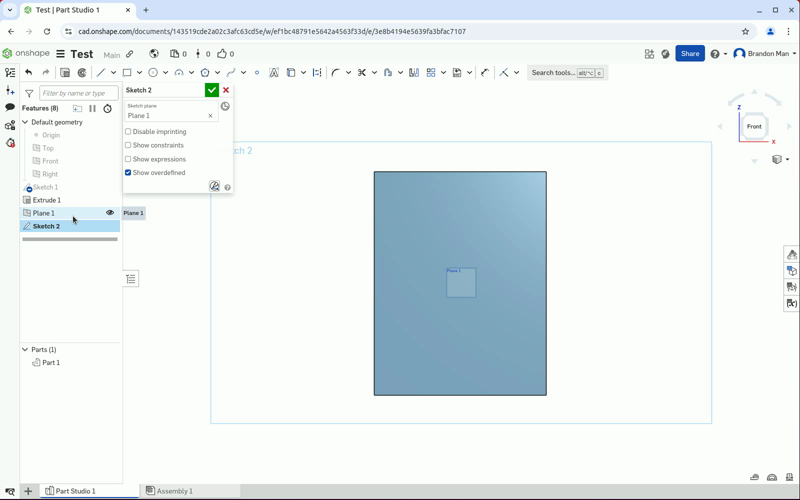
mouse_move(73, 352)
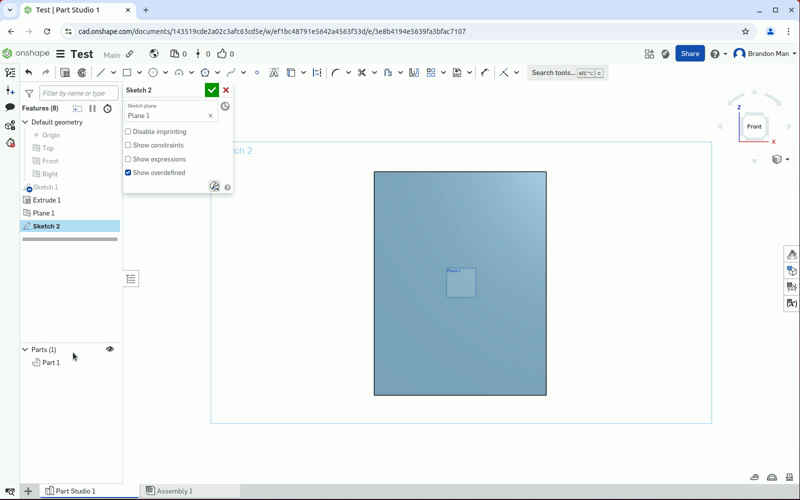
key(y)
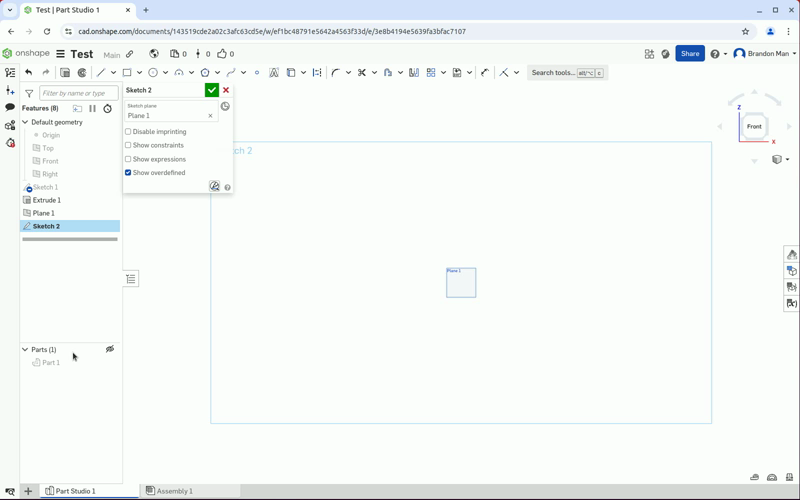
key(l)
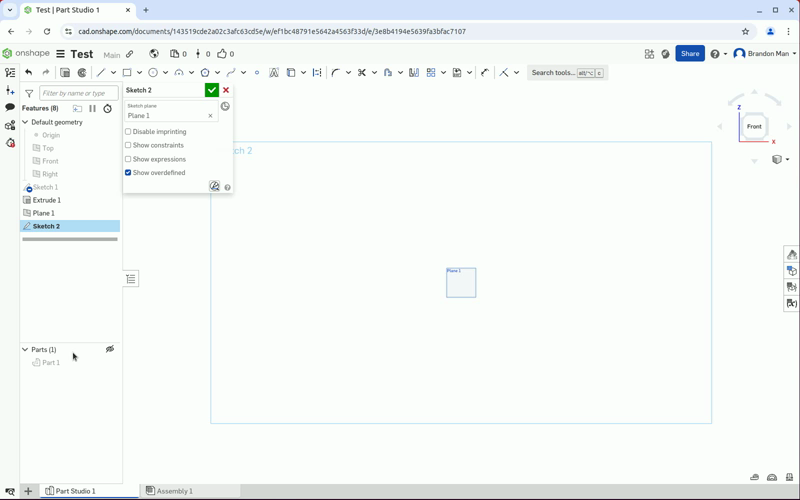
key_down(shift)
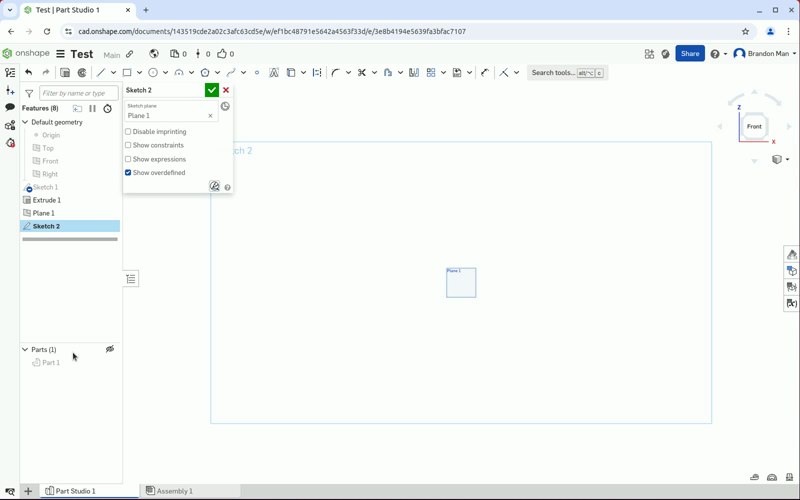
mouse_move(410, 271)
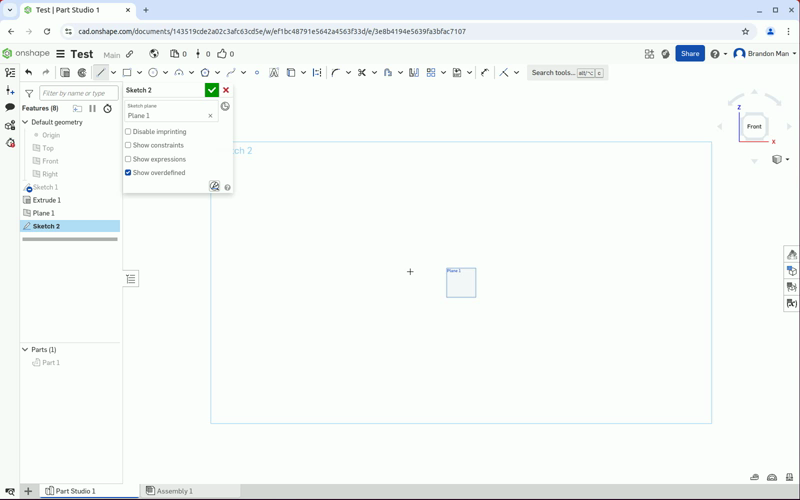
click(410, 271)
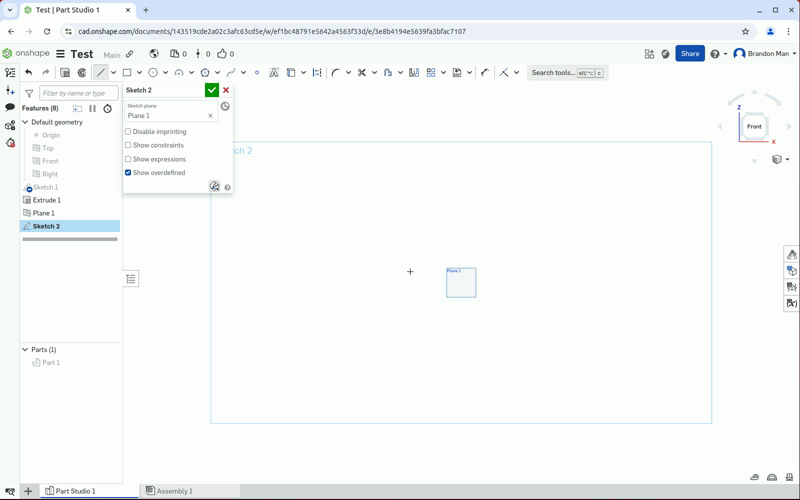
key_up(shift)
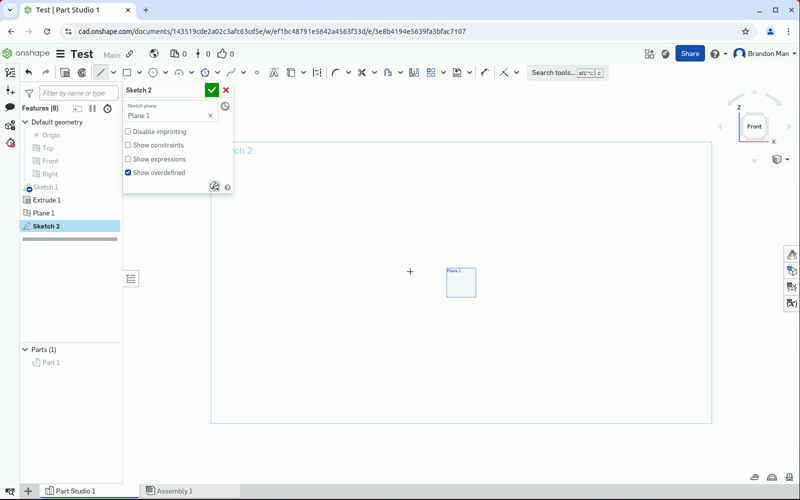
key_down(shift)
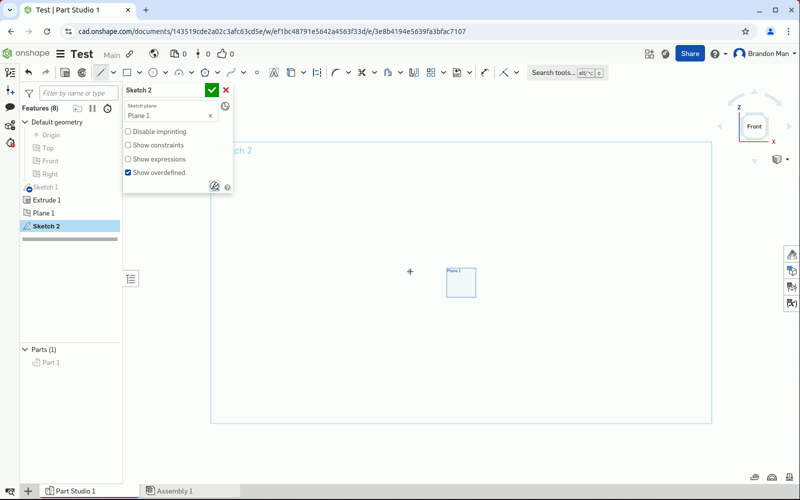
mouse_move(511, 271)
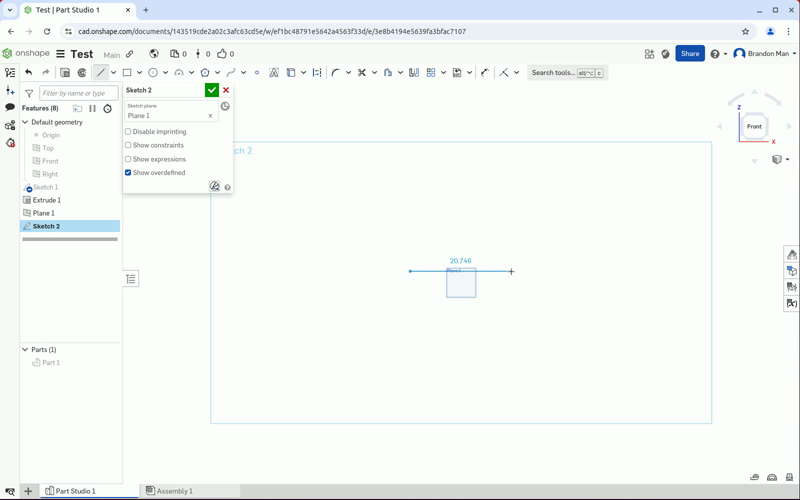
click(511, 271)
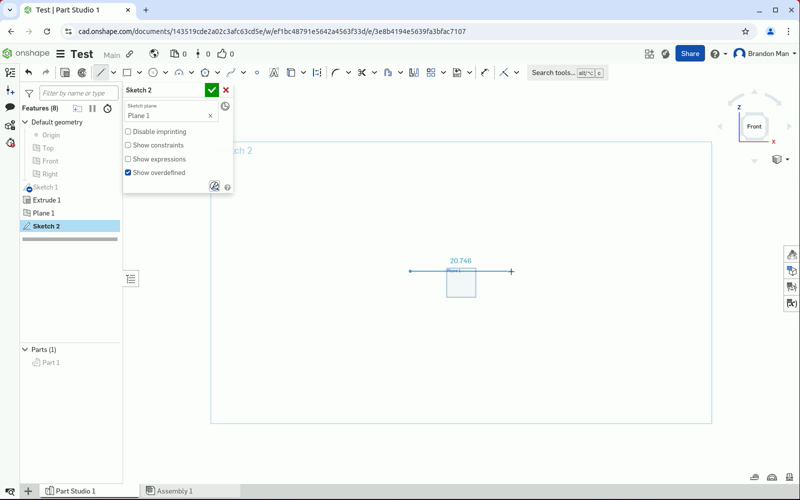
key_up(shift)
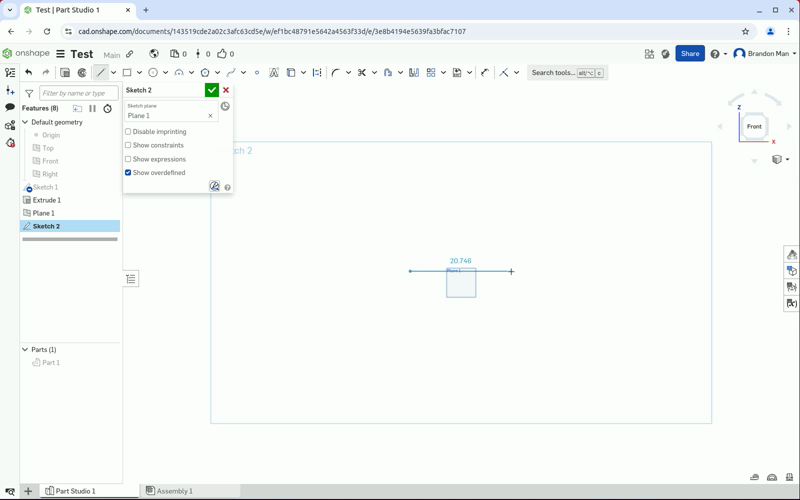
key_down(shift)
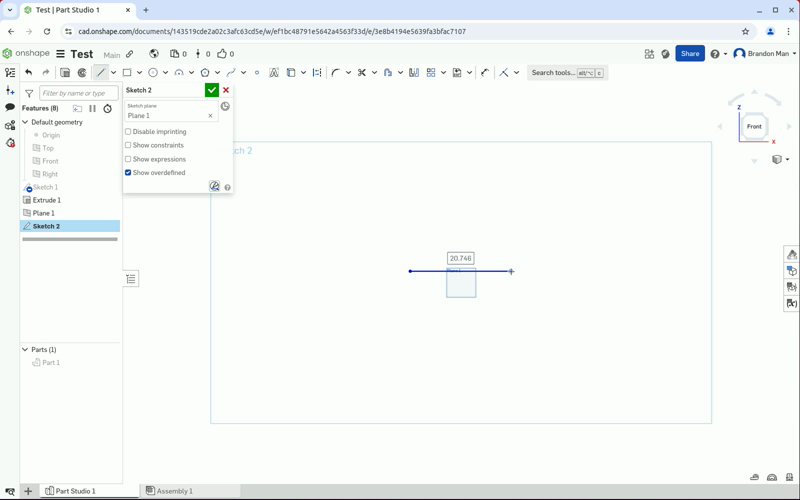
mouse_move(511, 210)
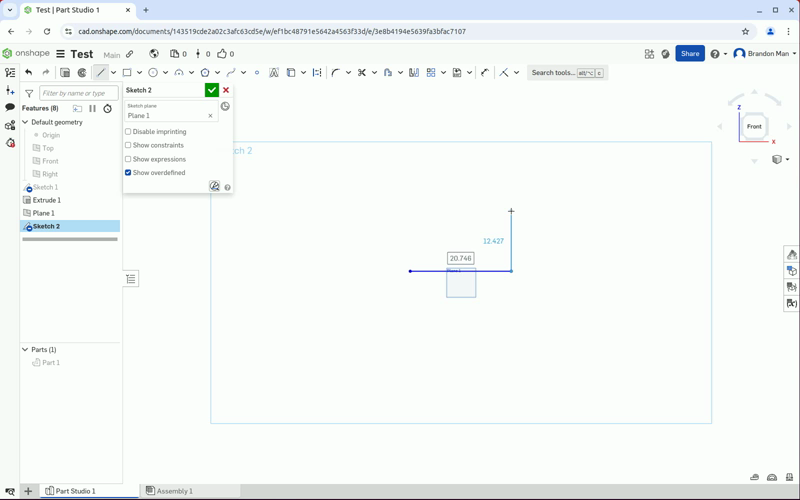
click(511, 210)
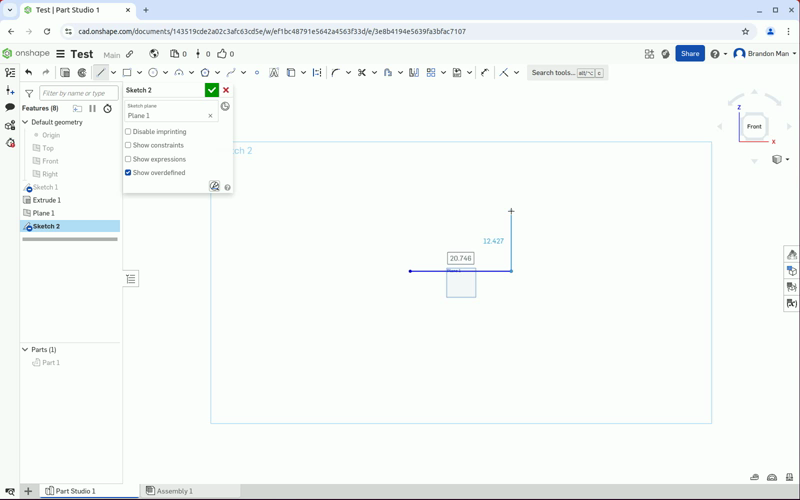
key_up(shift)
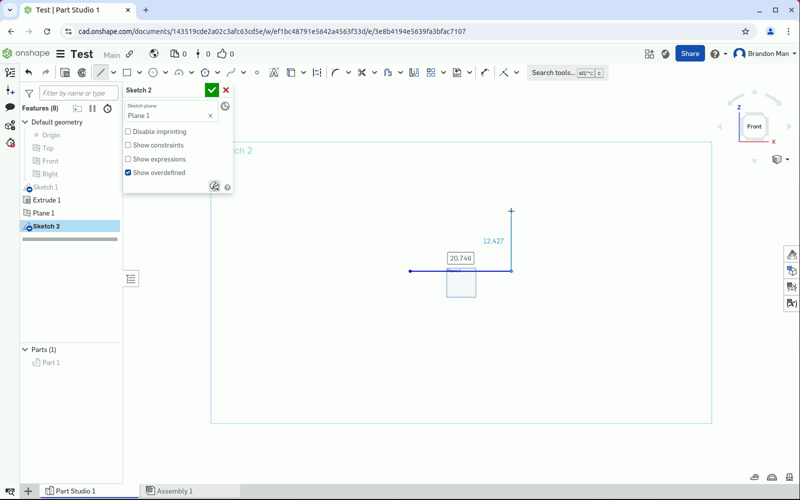
key_down(shift)
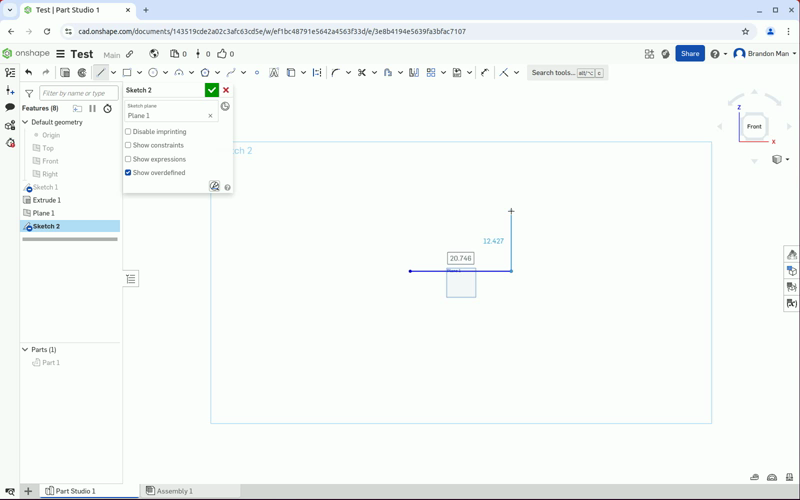
mouse_move(410, 210)
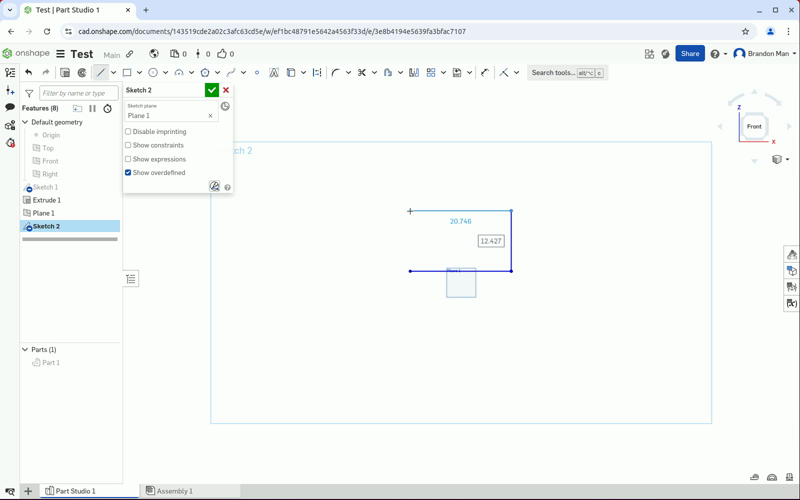
click(410, 210)
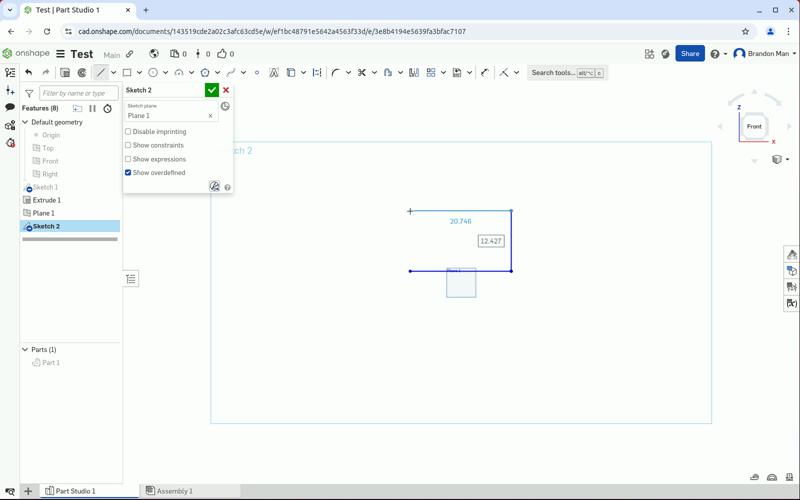
key_up(shift)
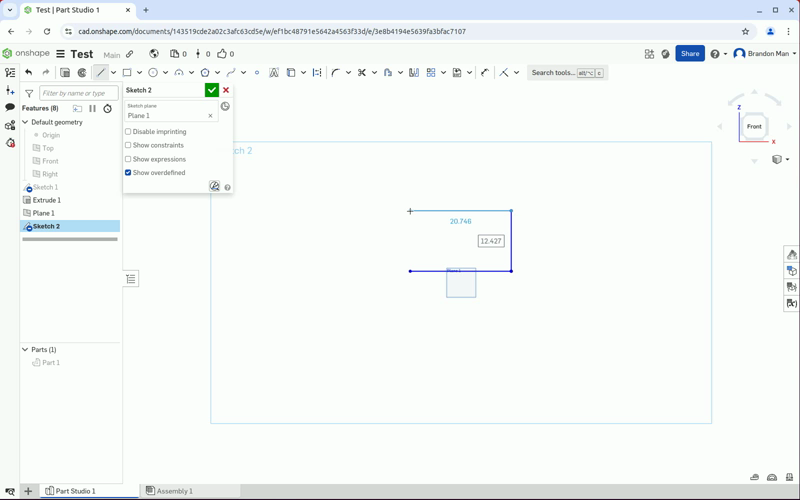
key_down(shift)
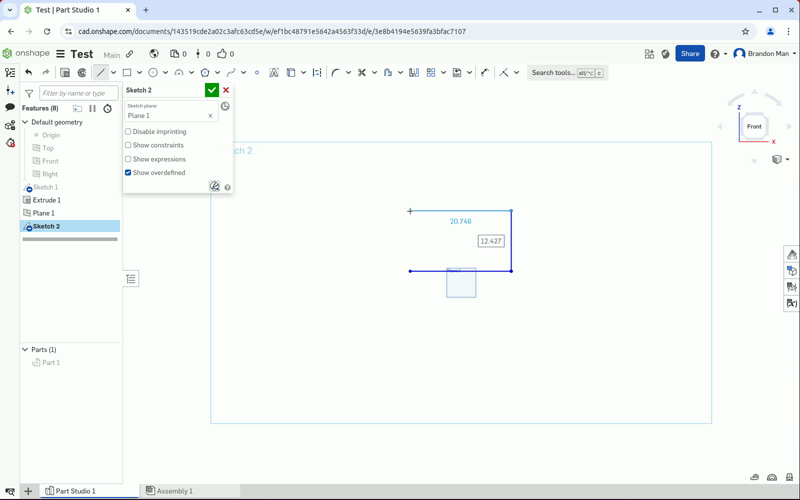
mouse_move(410, 271)
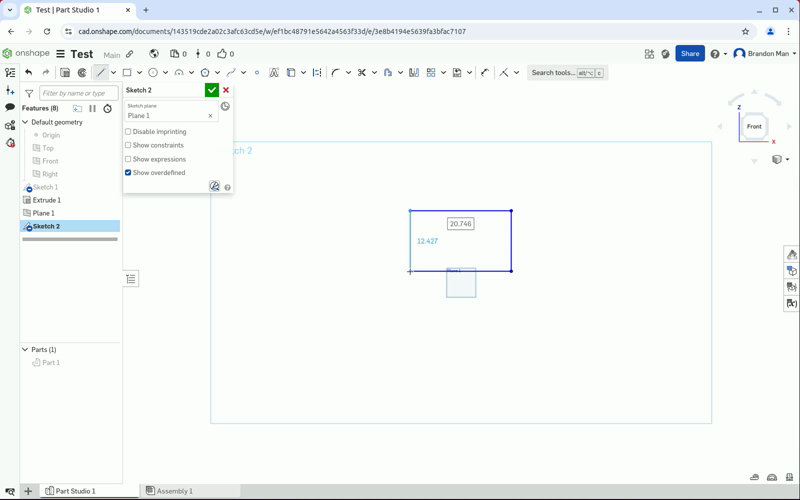
key_up(shift)
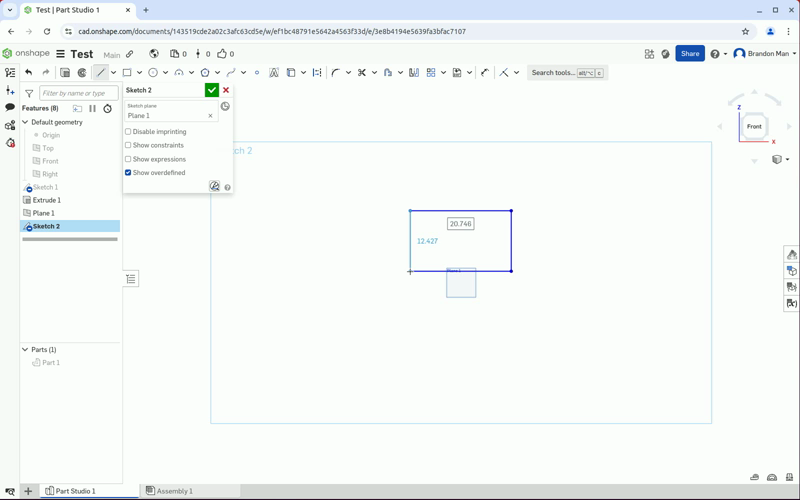
click(410, 271)
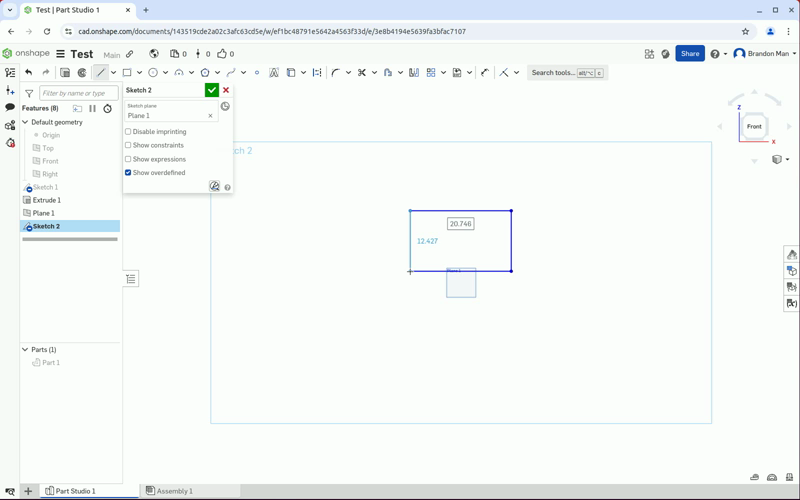
key(esc)
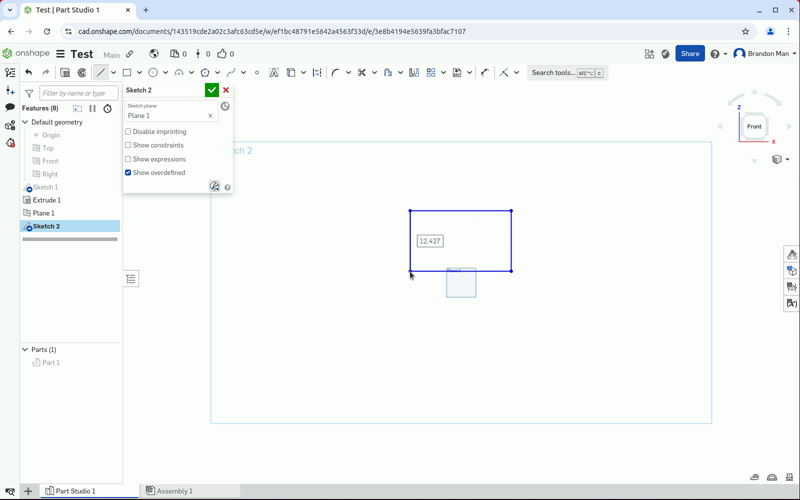
mouse_move(474, 257)
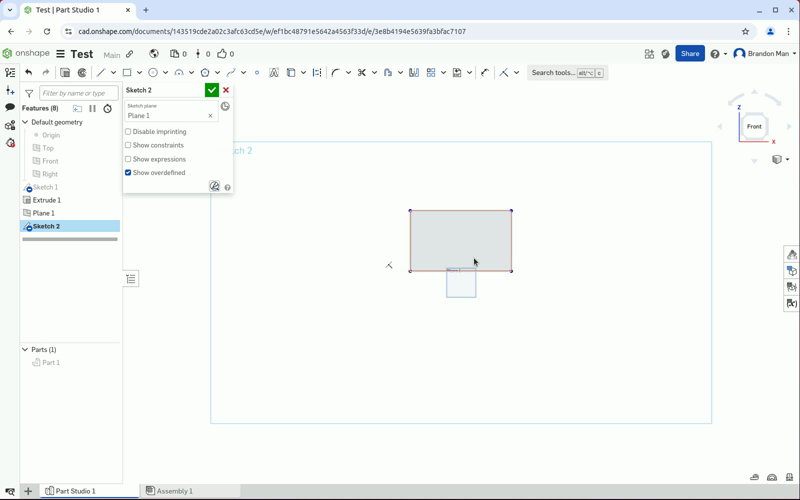
click(474, 257)
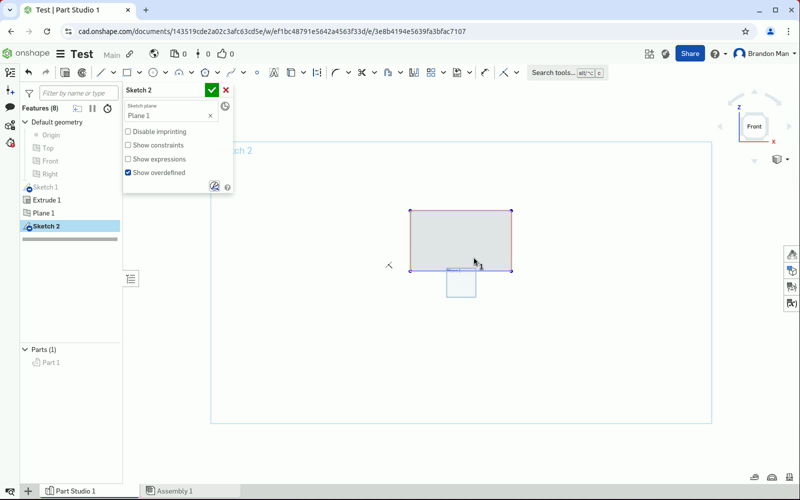
mouse_move(73, 352)
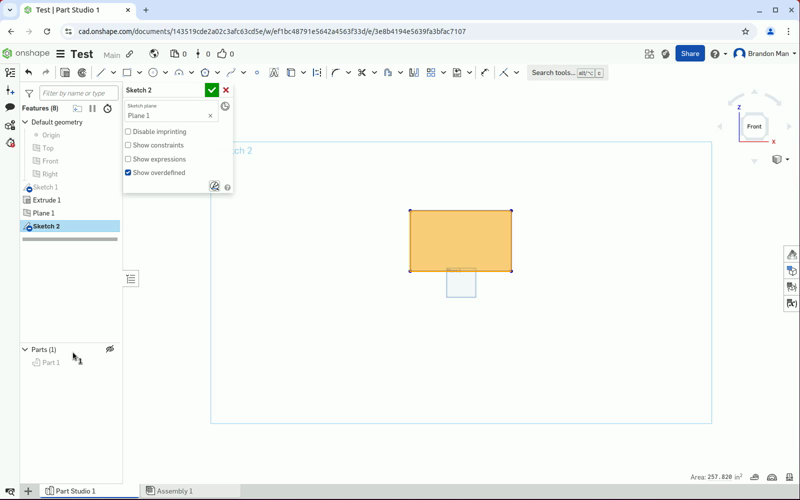
key(shift+y)
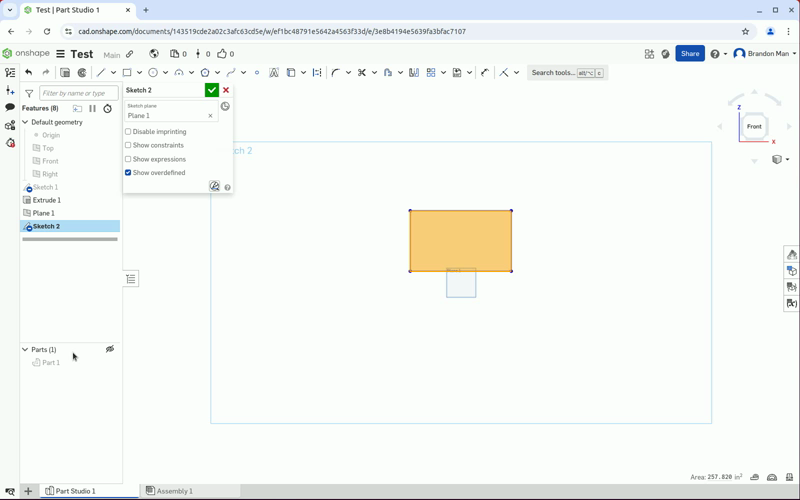
key(shift+e)
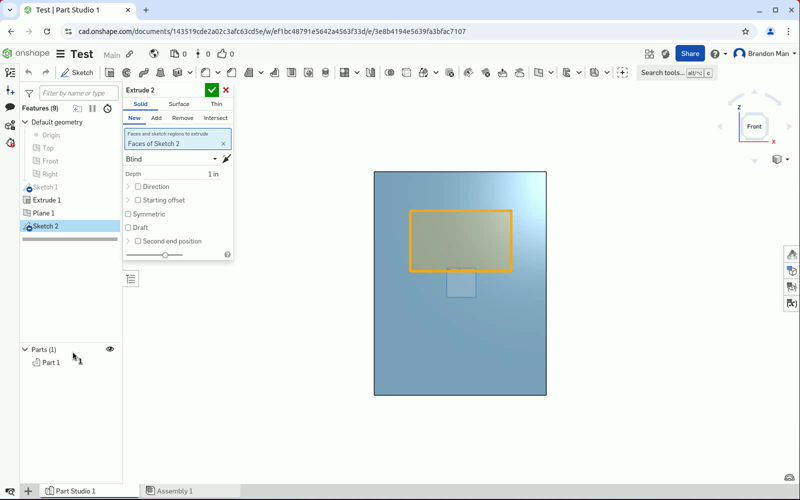
mouse_move(143, 106)
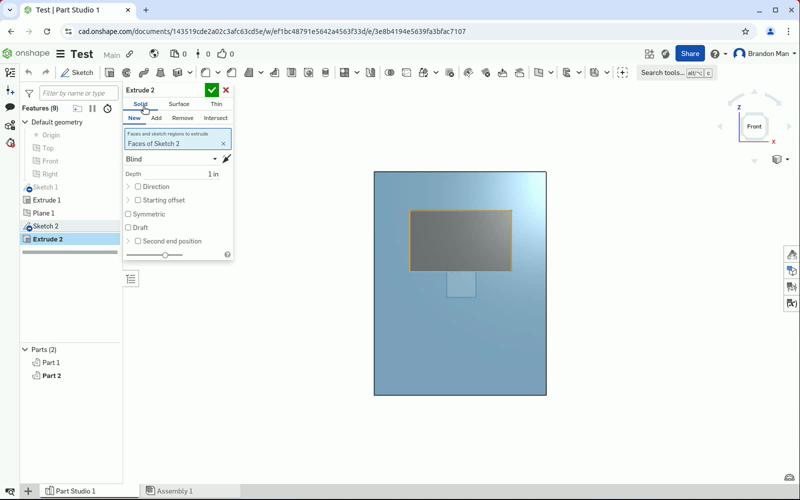
click(143, 106)
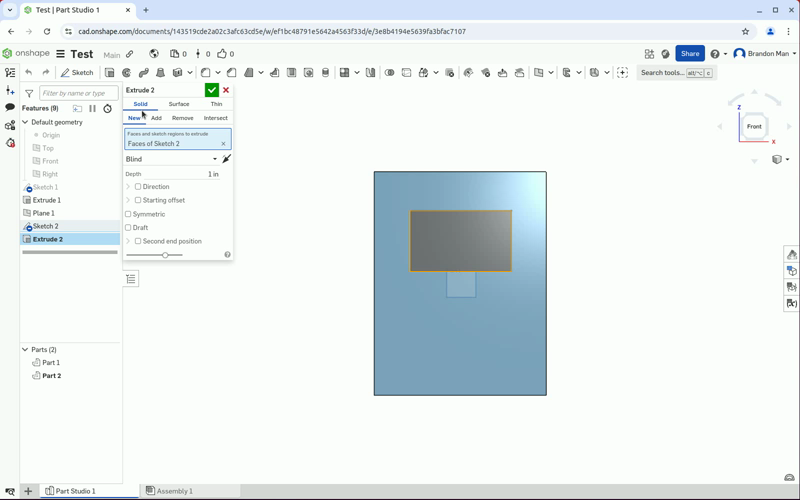
mouse_move(137, 120)
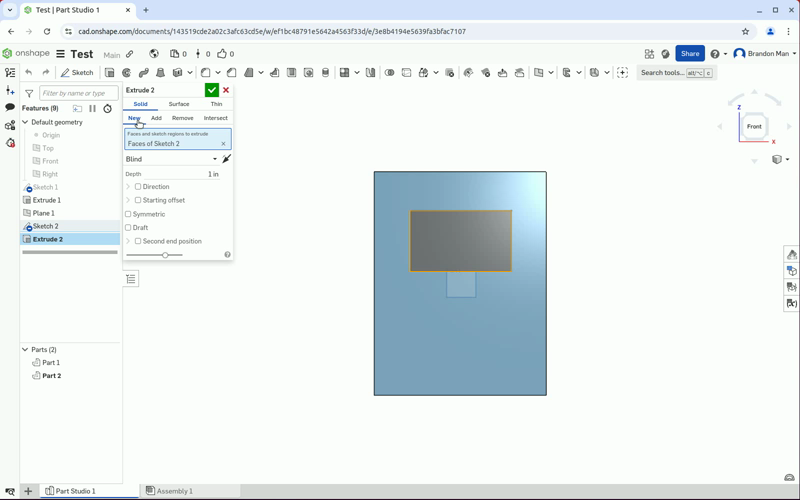
click(137, 120)
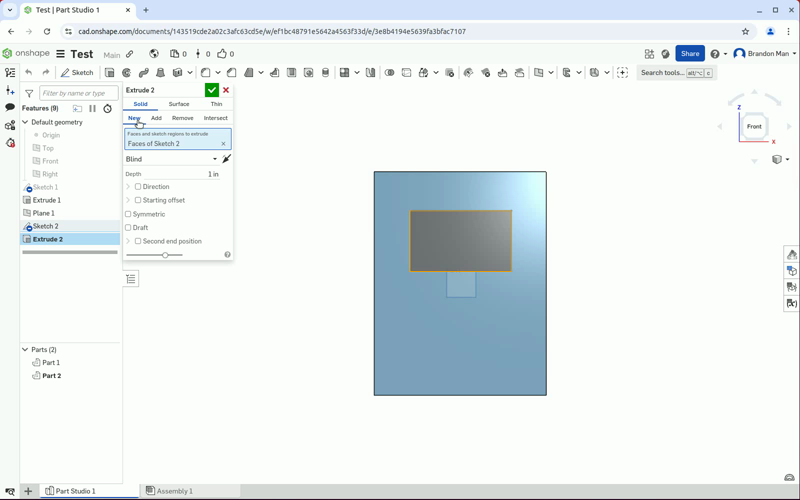
key(tab, 4)
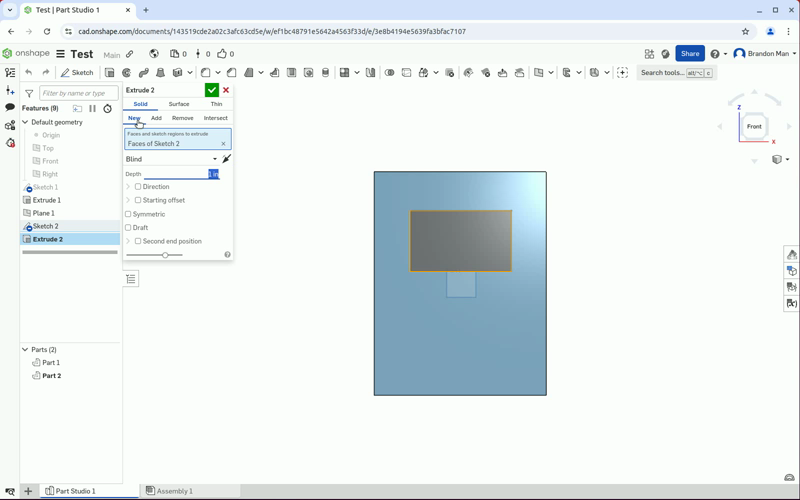
text(1.444)
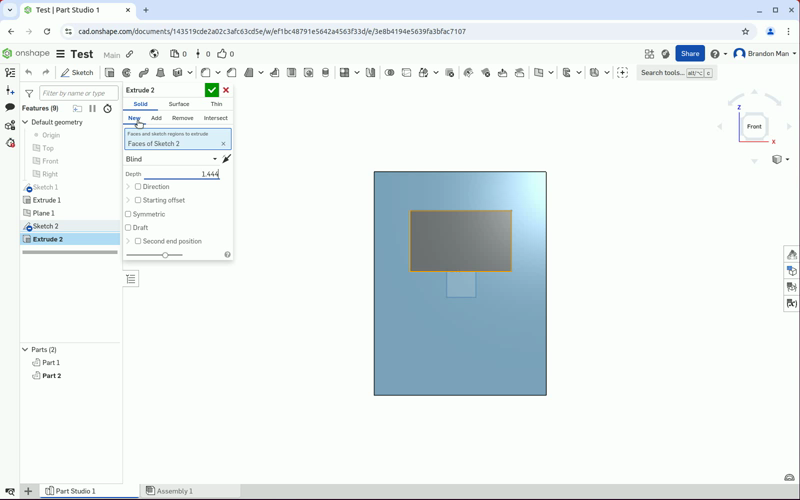
key(enter)
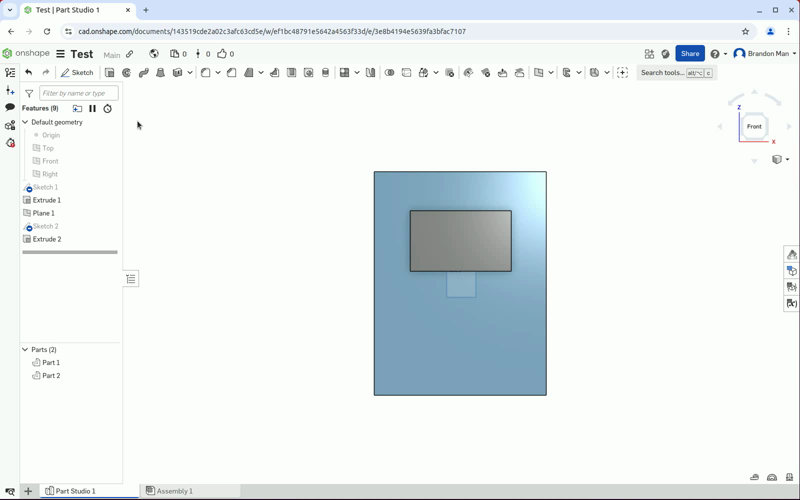
key(shift+h)
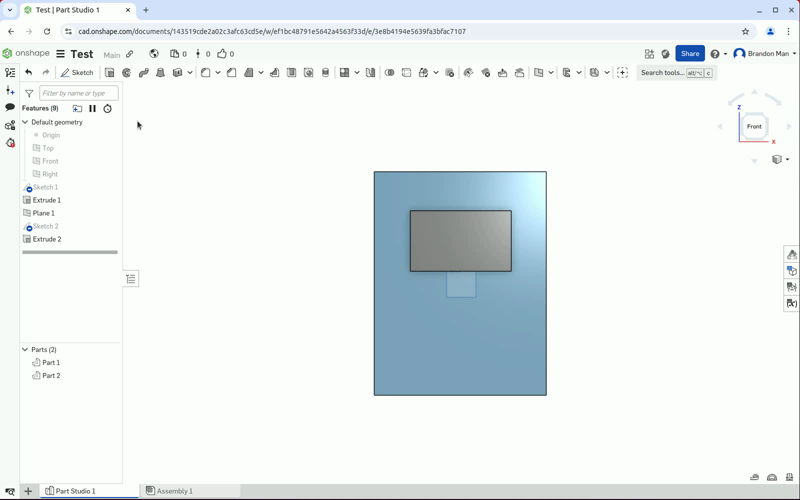
key(shift+h)
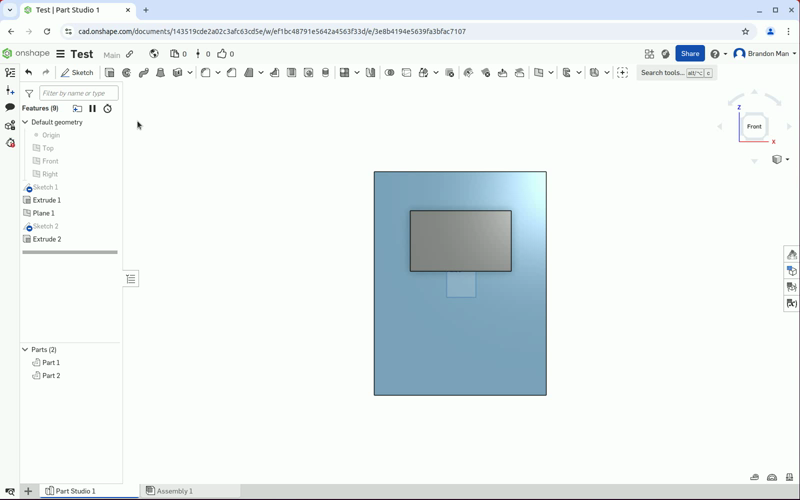
mouse_move(73, 189)
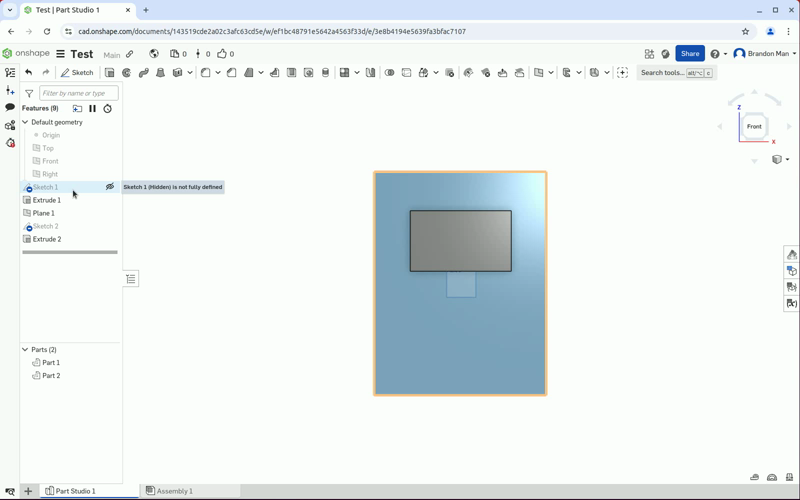
click(73, 189)
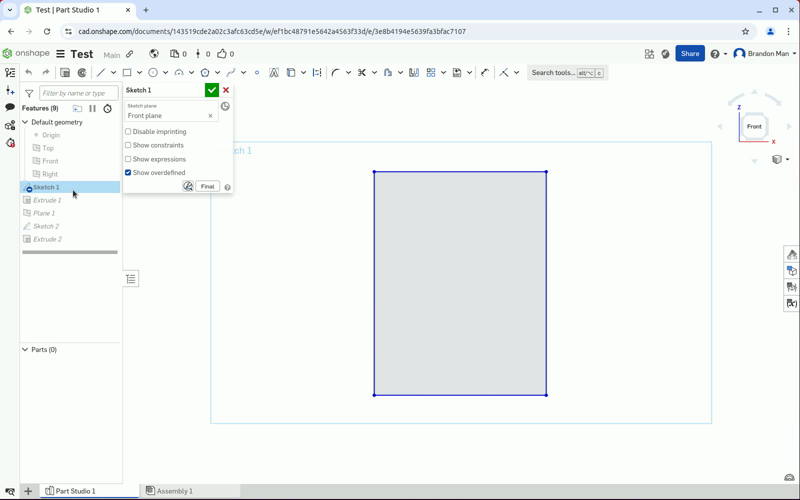
mouse_move(229, 92)
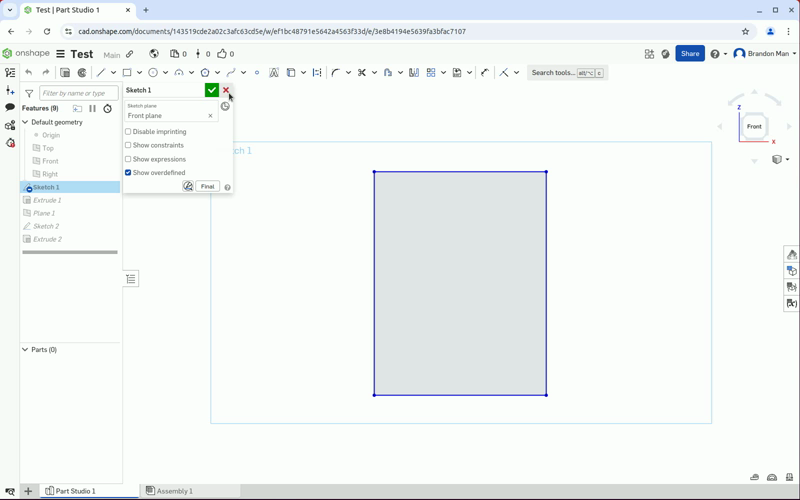
click(229, 92)
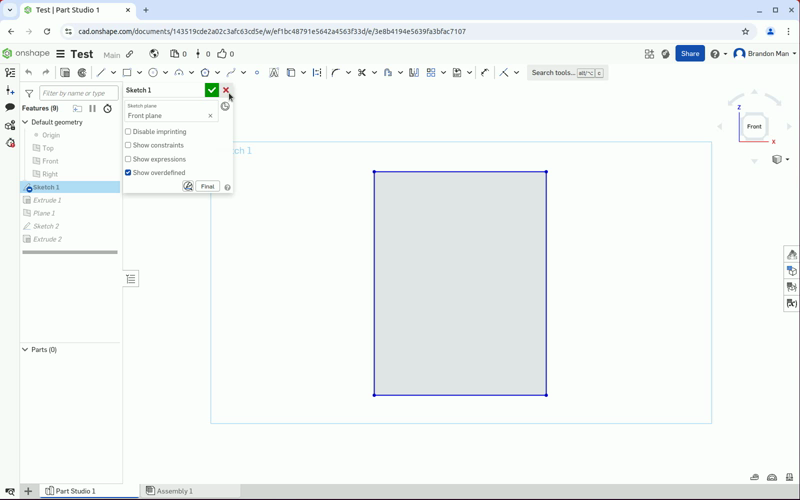
key(shift+s)
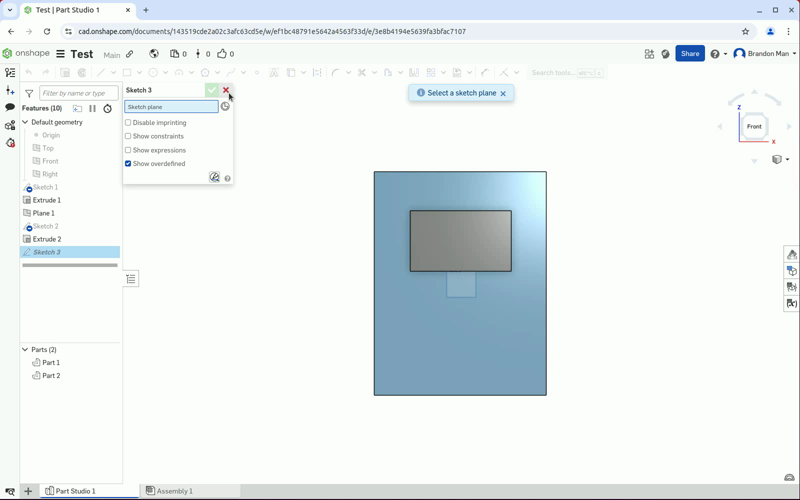
mouse_move(73, 215)
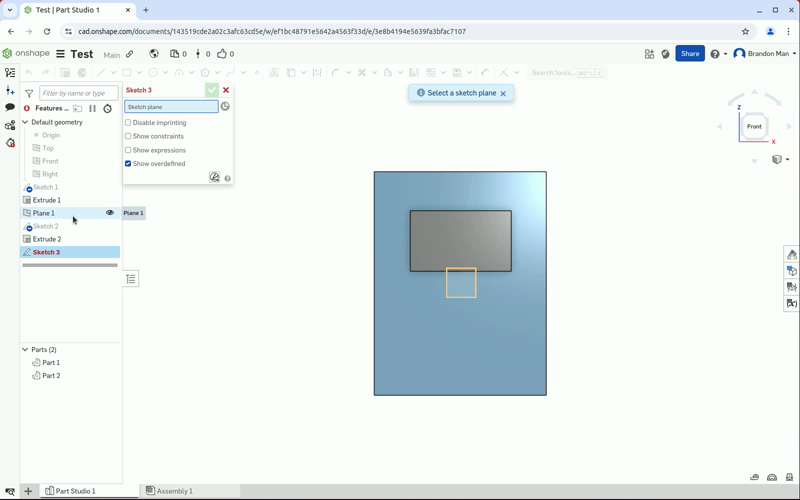
click(73, 215)
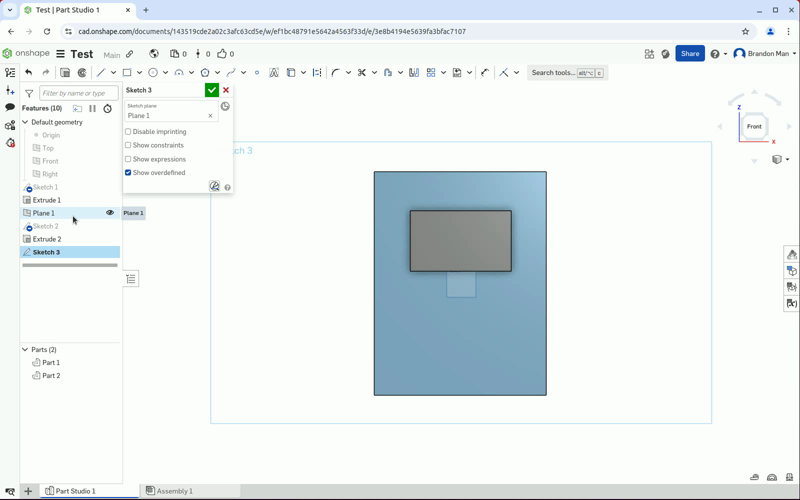
mouse_move(73, 352)
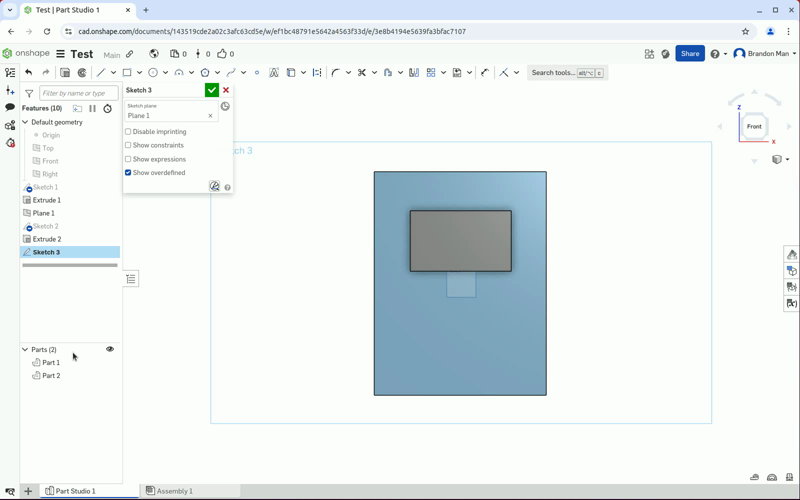
key(y)
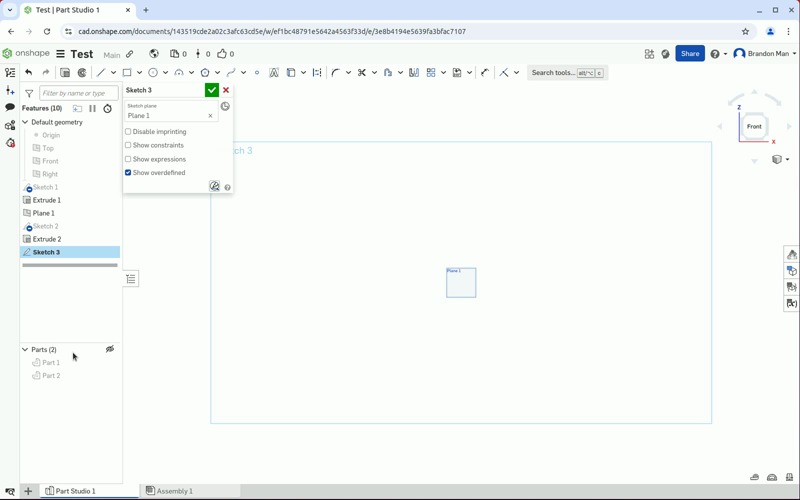
key(l)
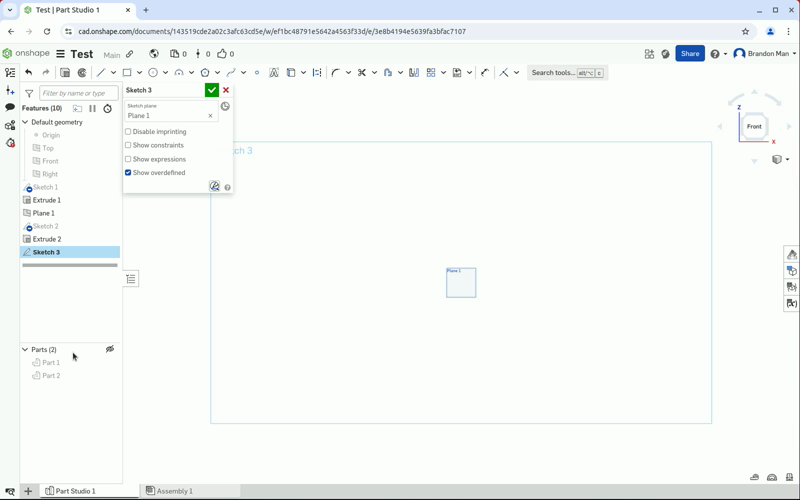
key_down(shift)
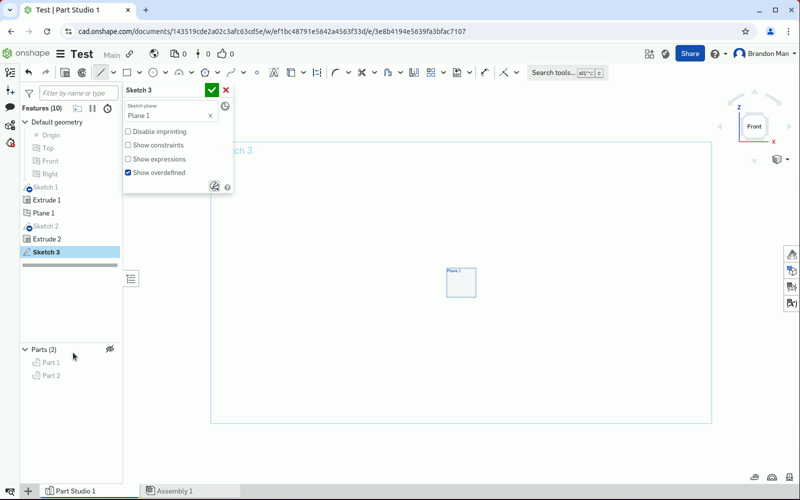
mouse_move(384, 395)
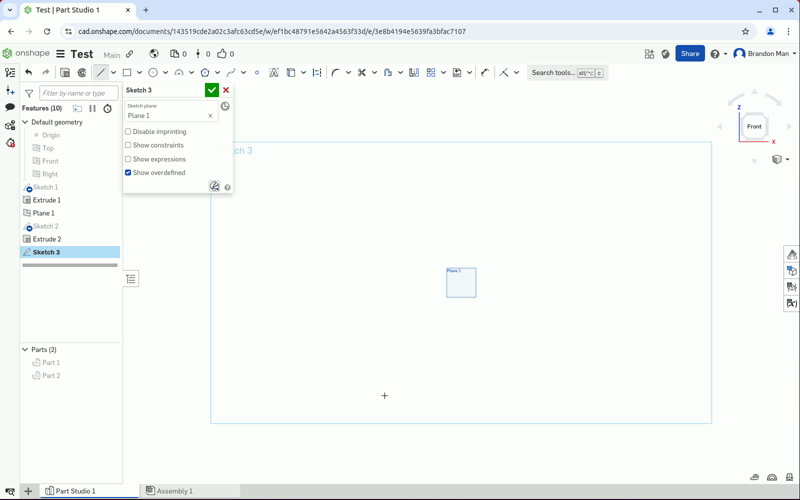
click(384, 395)
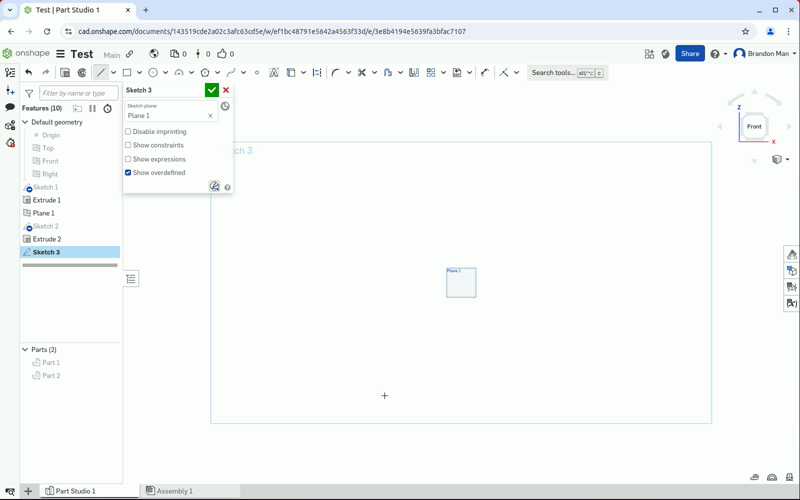
key_up(shift)
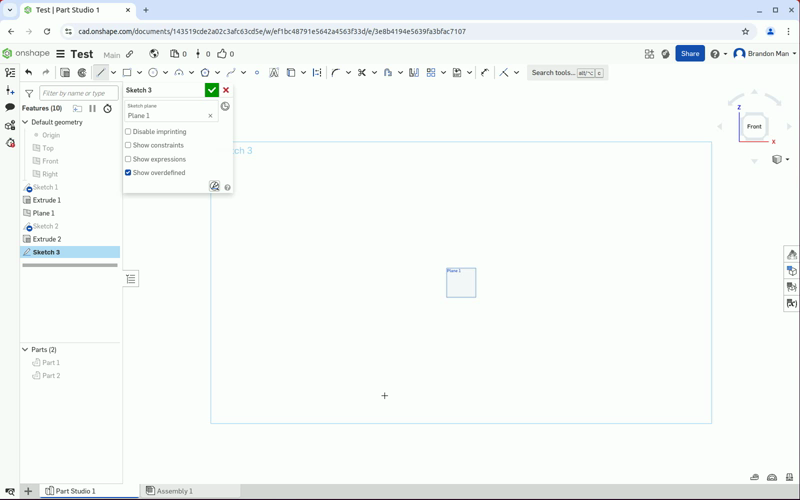
key_down(shift)
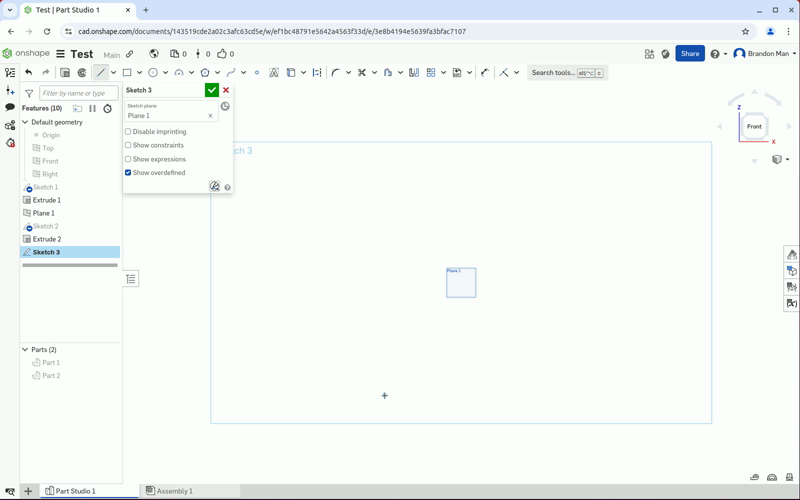
mouse_move(414, 395)
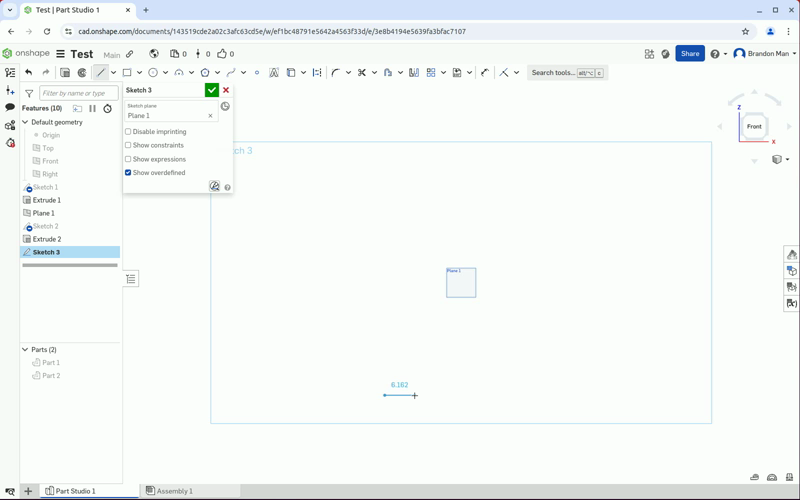
mouse_move(421, 395)
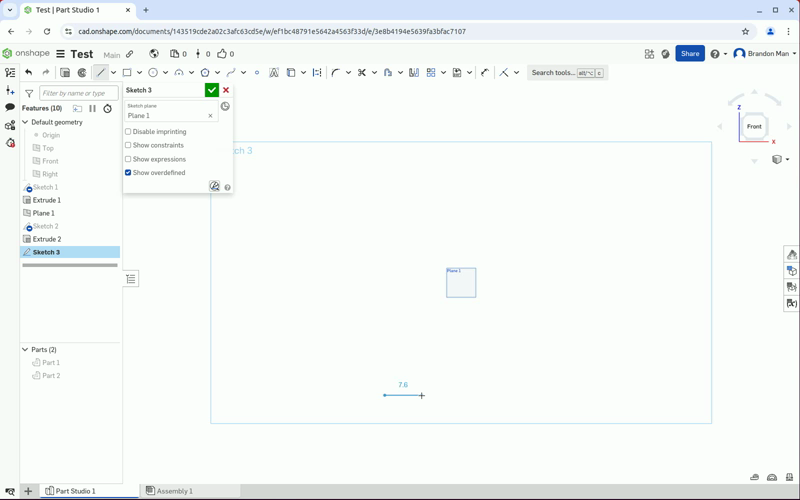
click(421, 395)
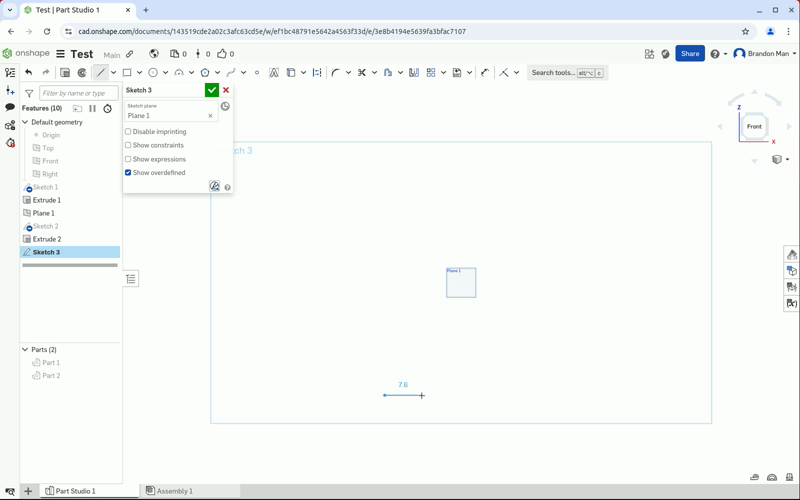
key_up(shift)
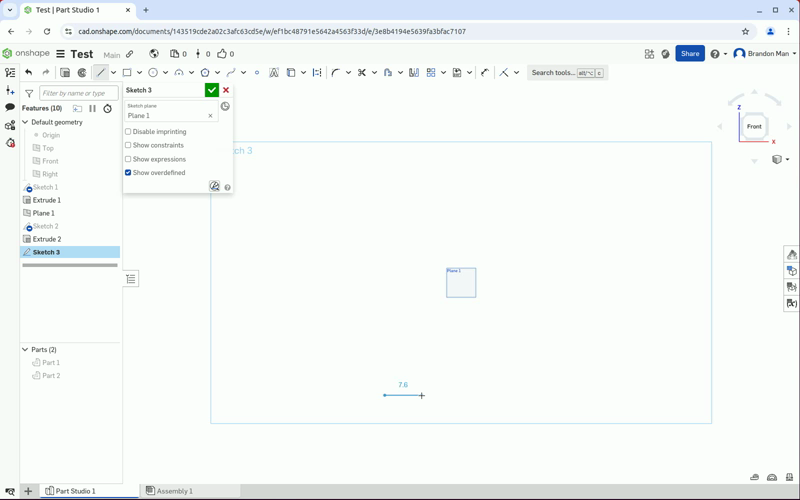
key_down(shift)
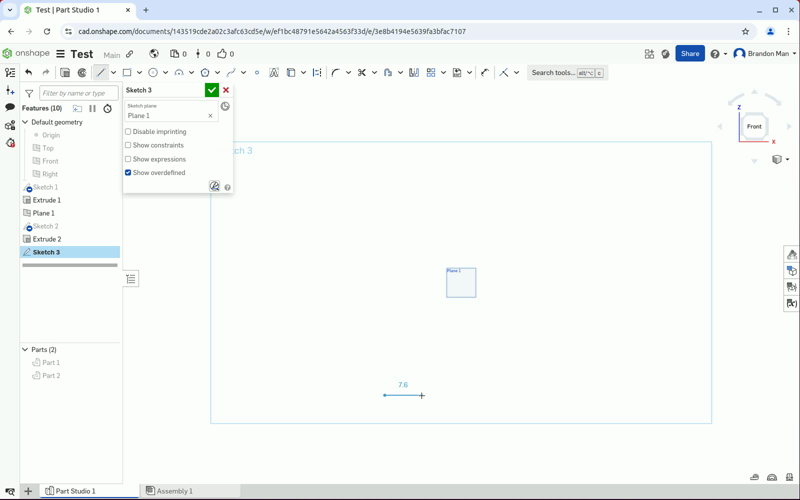
mouse_move(451, 395)
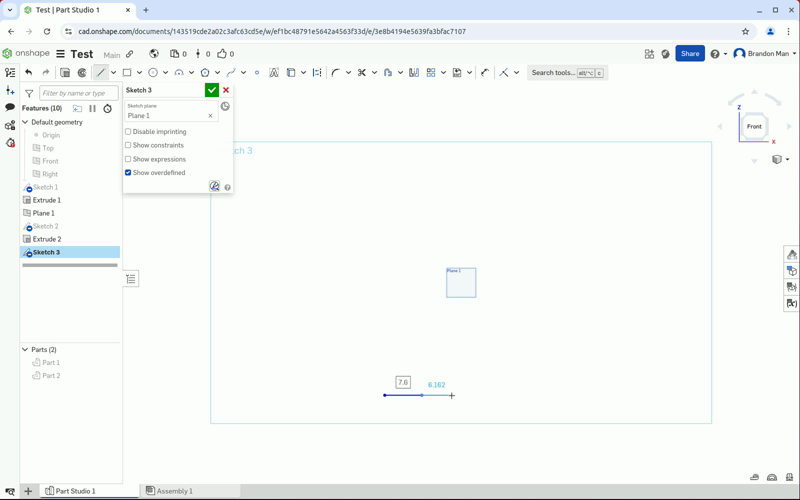
mouse_move(421, 358)
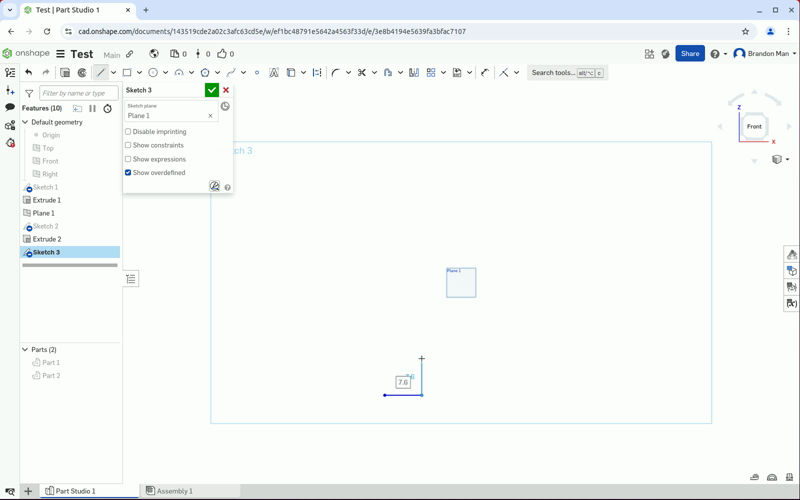
click(421, 358)
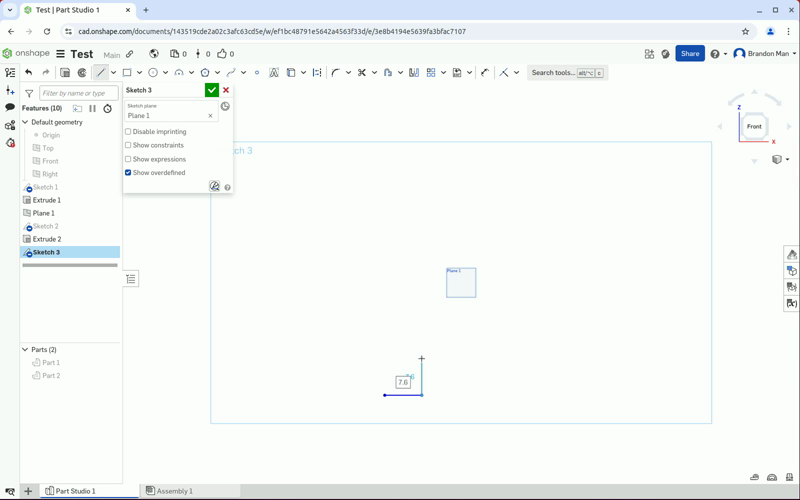
key_up(shift)
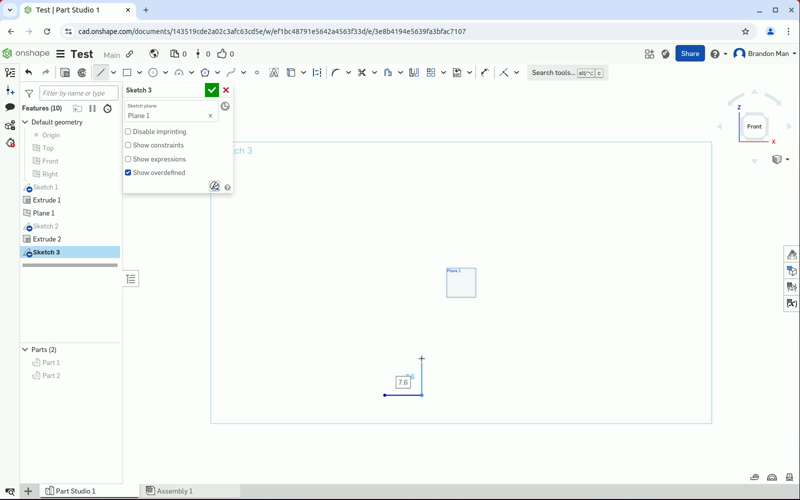
key_down(shift)
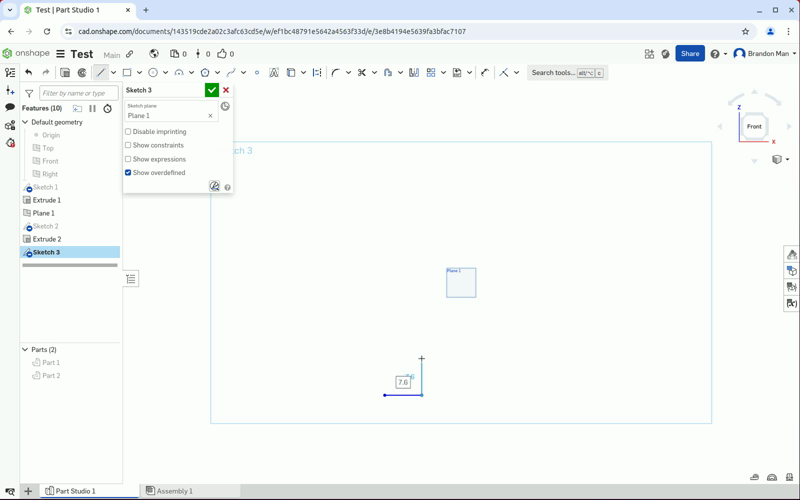
mouse_move(451, 358)
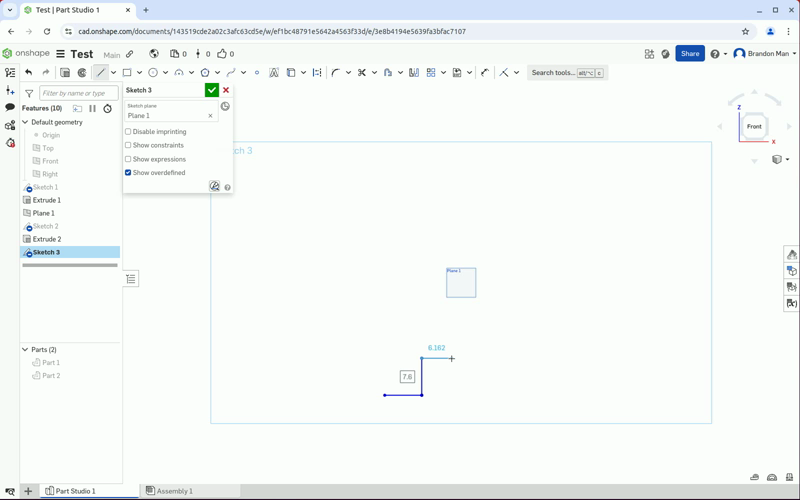
mouse_move(384, 358)
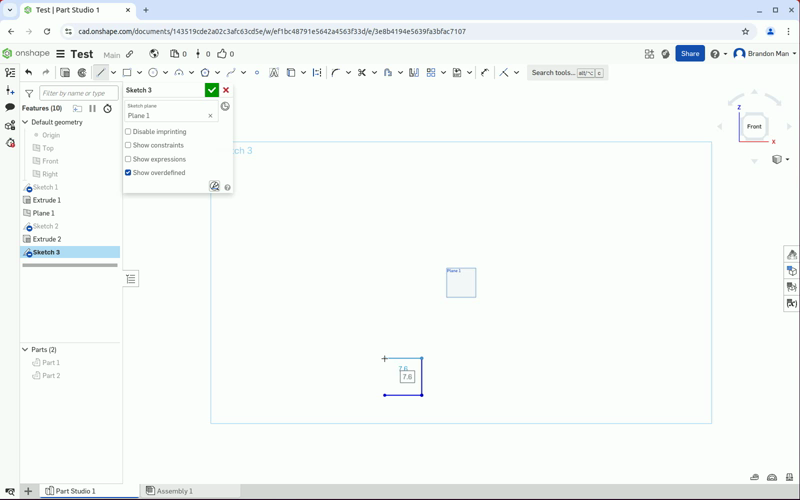
click(384, 358)
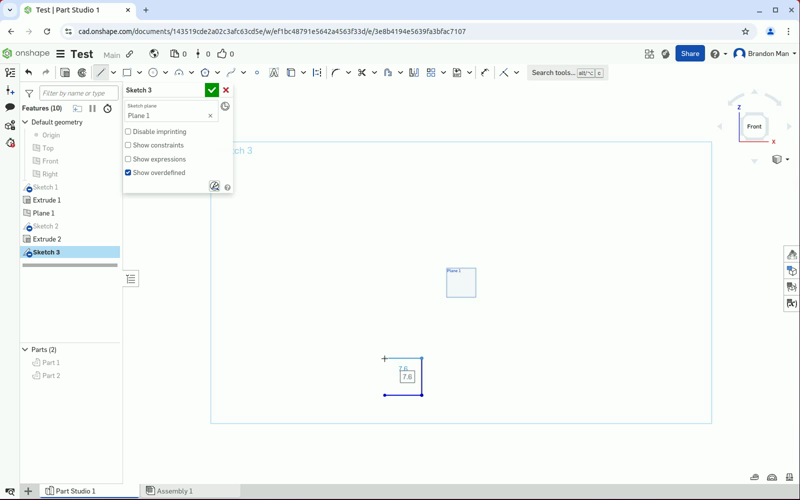
key_up(shift)
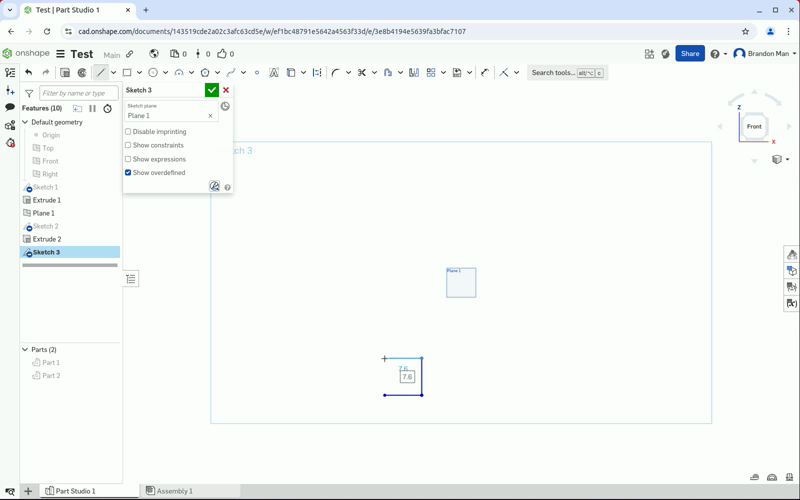
mouse_move(414, 358)
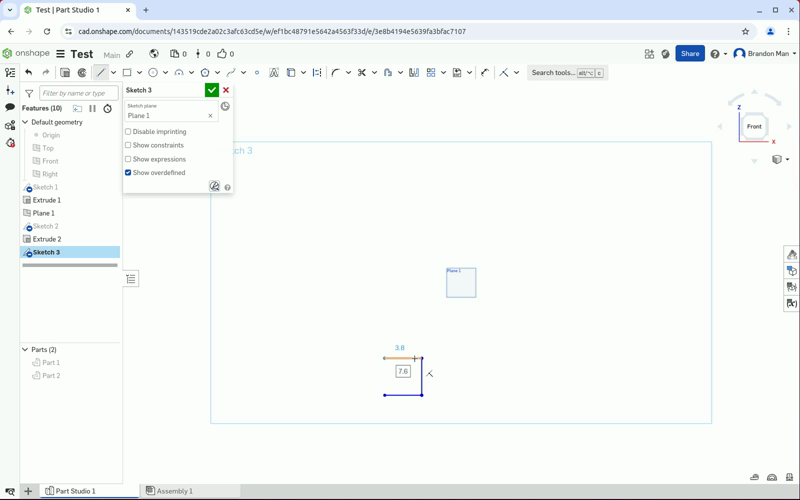
key_down(shift)
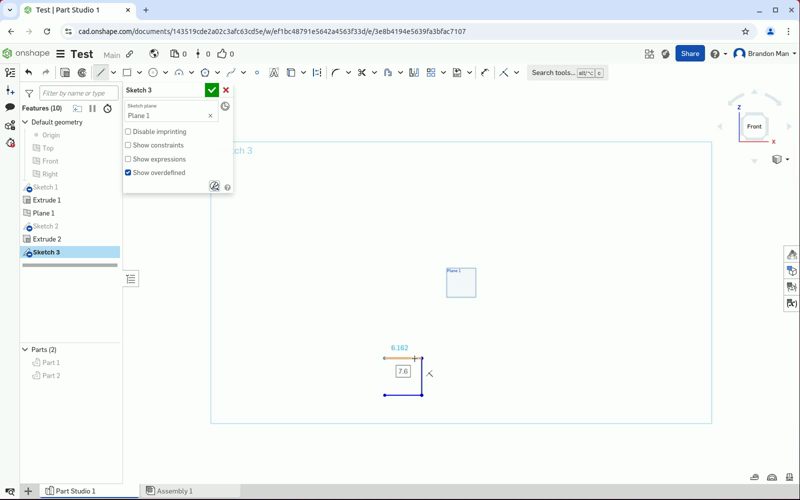
mouse_move(384, 395)
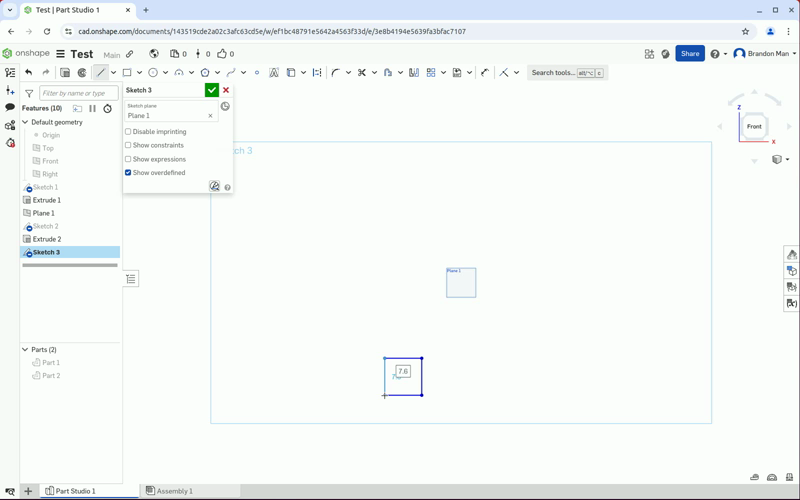
key_up(shift)
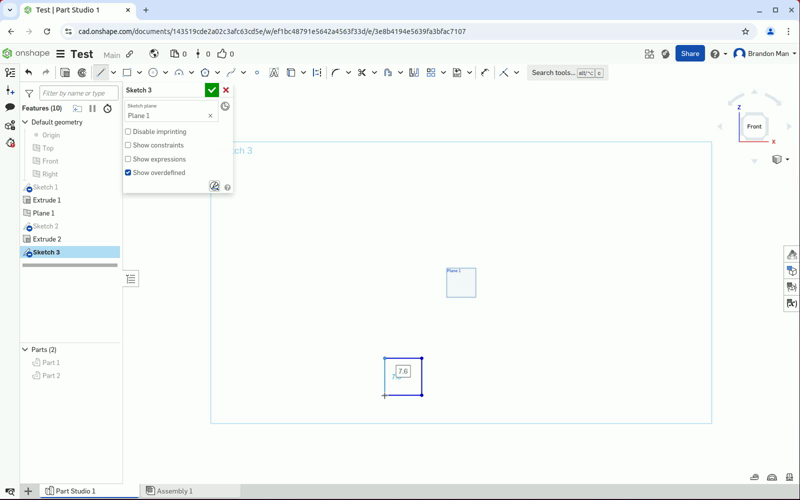
click(384, 395)
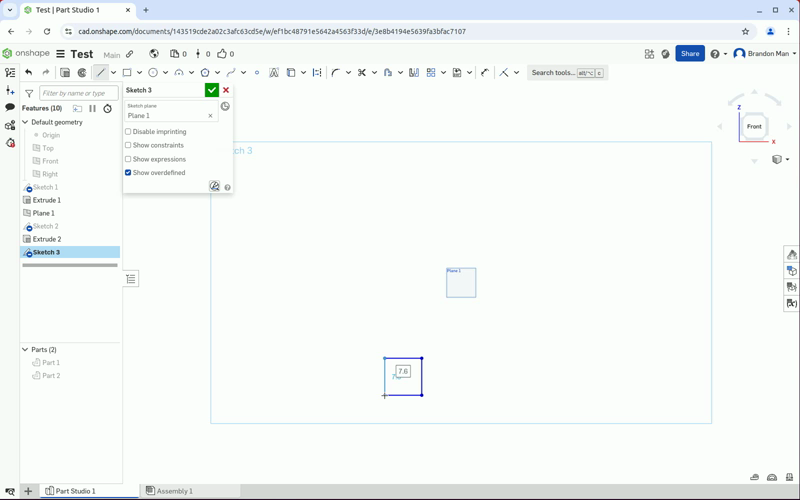
key(esc)
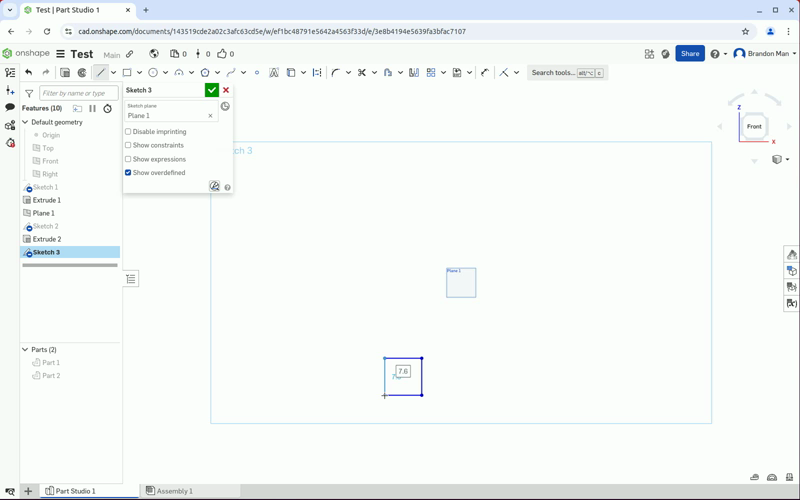
mouse_move(391, 387)
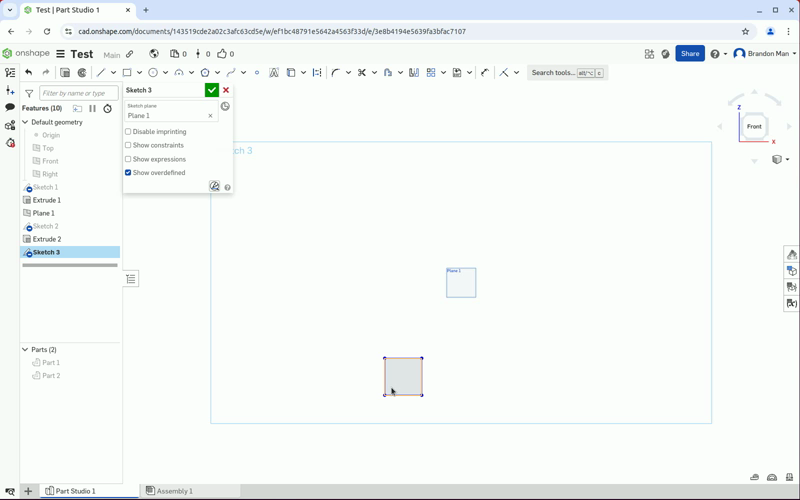
scroll(6)
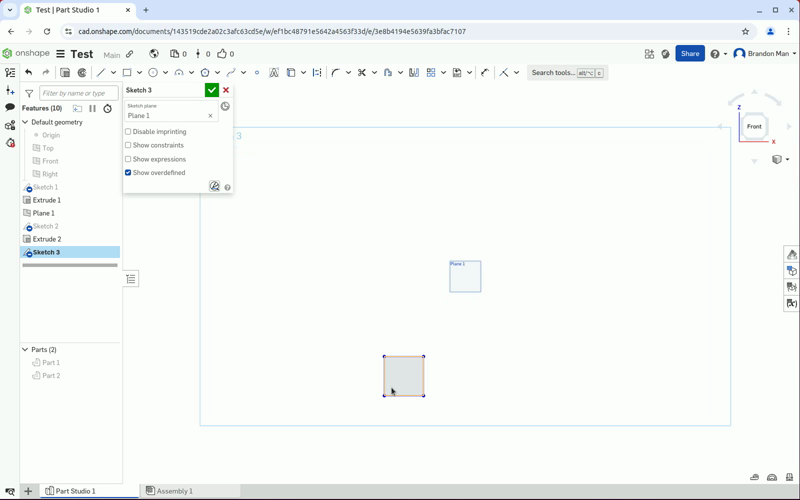
scroll(6)
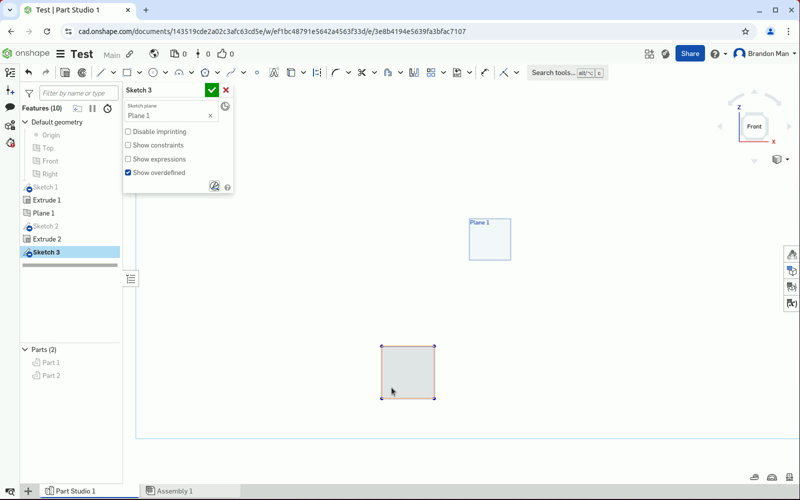
scroll(6)
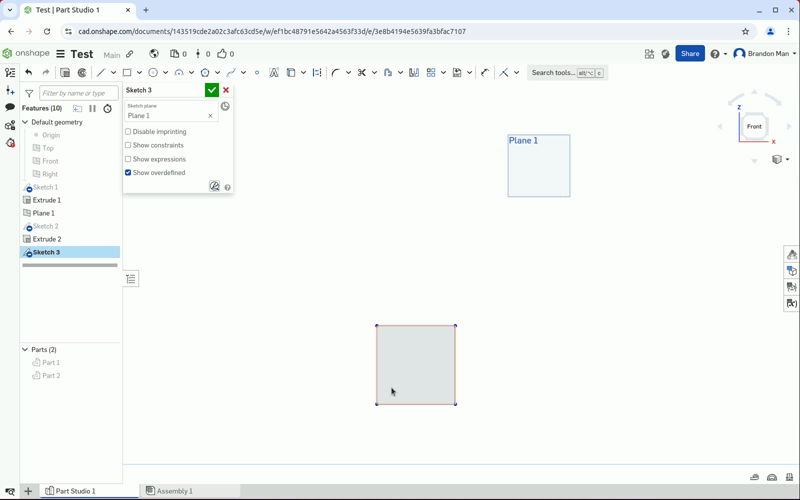
scroll(6)
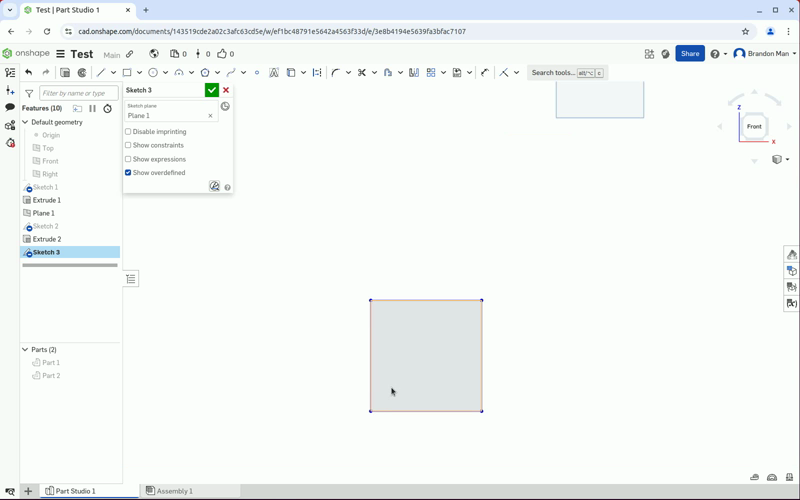
scroll(6)
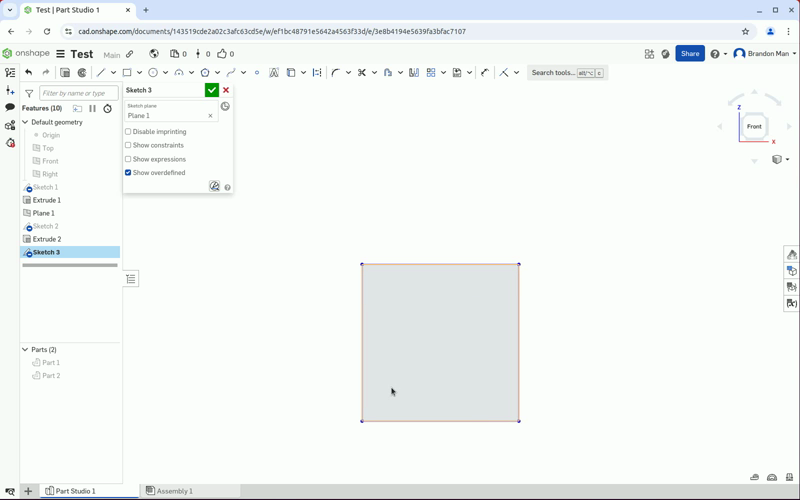
scroll(6)
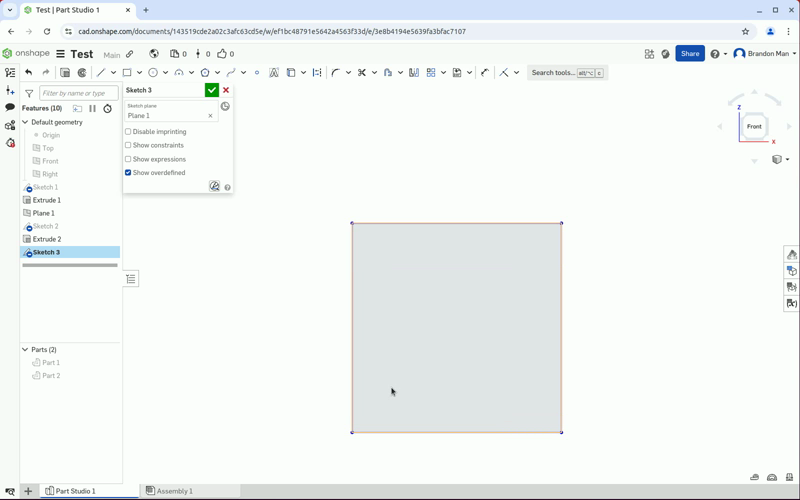
scroll(6)
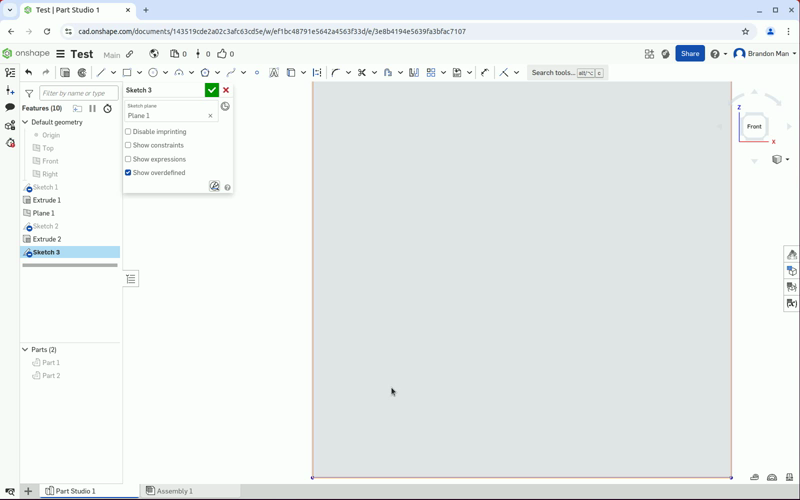
click(391, 387)
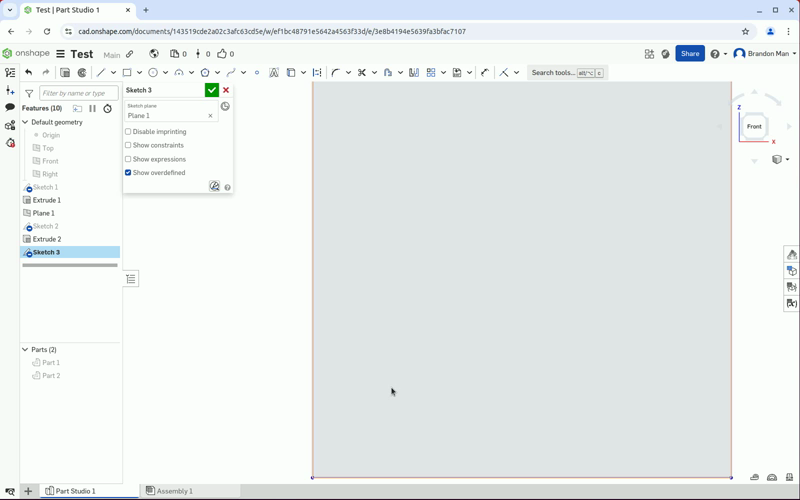
scroll(-6)
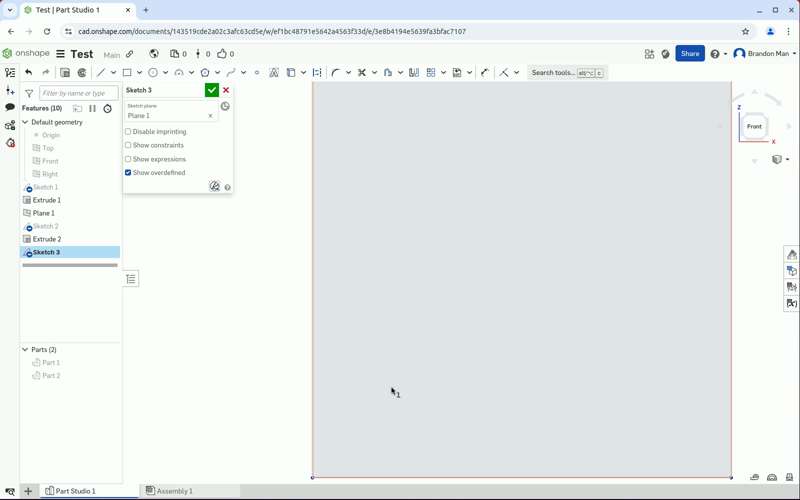
scroll(-6)
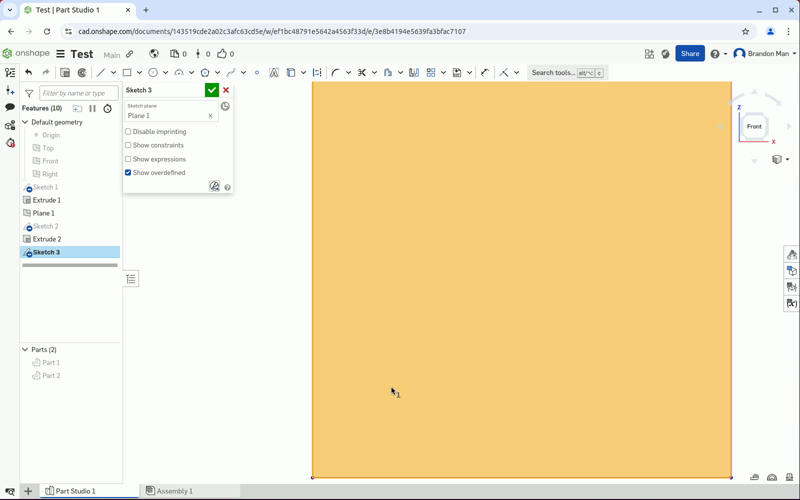
scroll(-6)
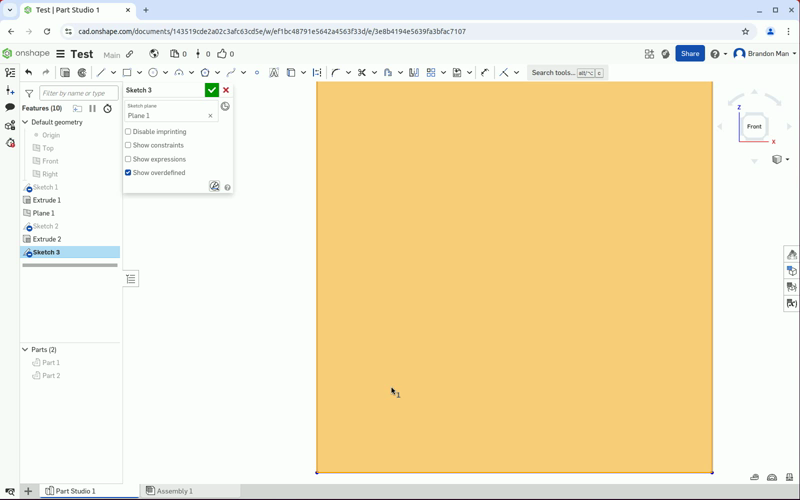
scroll(-6)
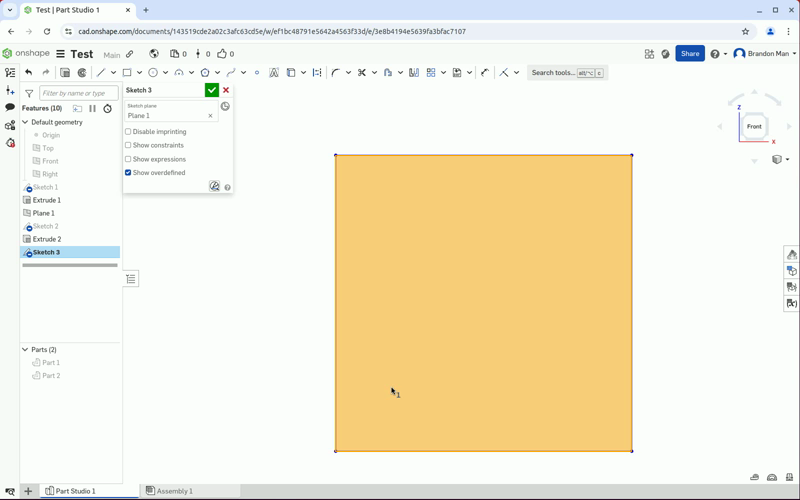
scroll(-6)
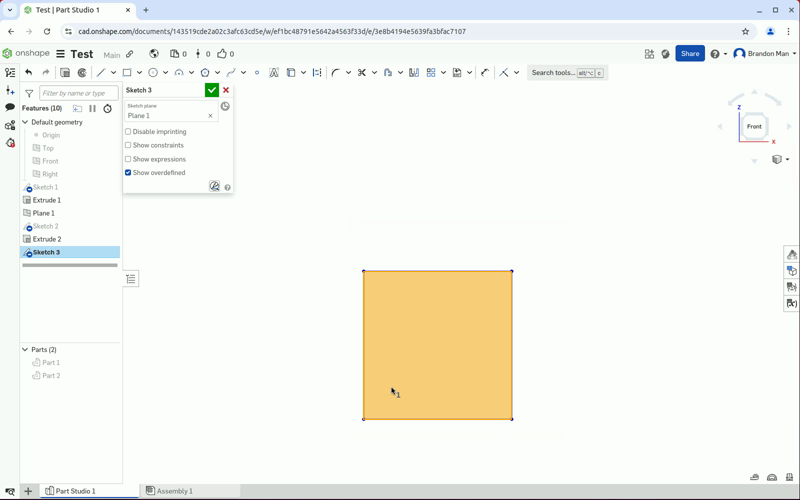
scroll(-6)
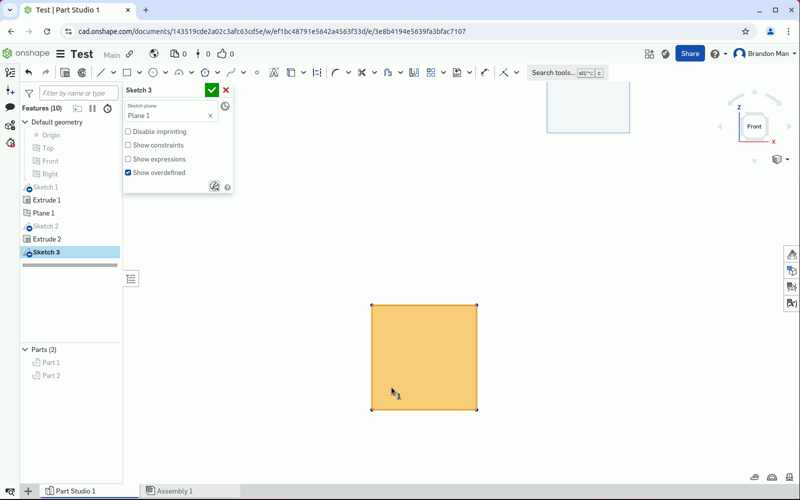
scroll(-6)
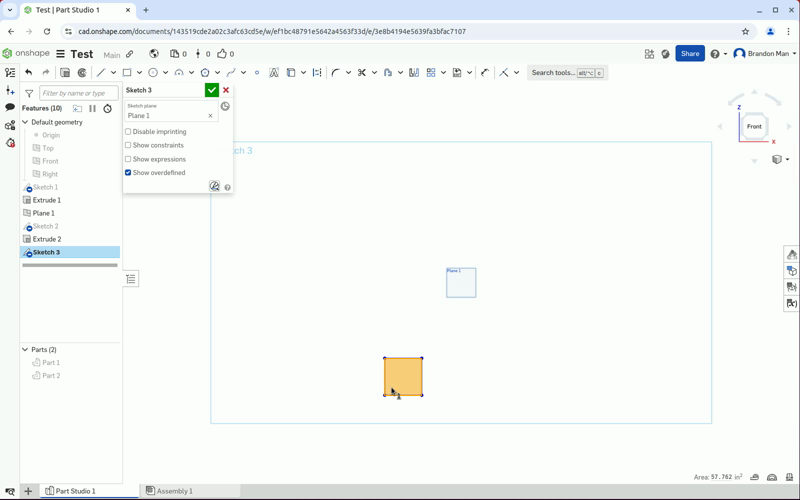
mouse_move(73, 352)
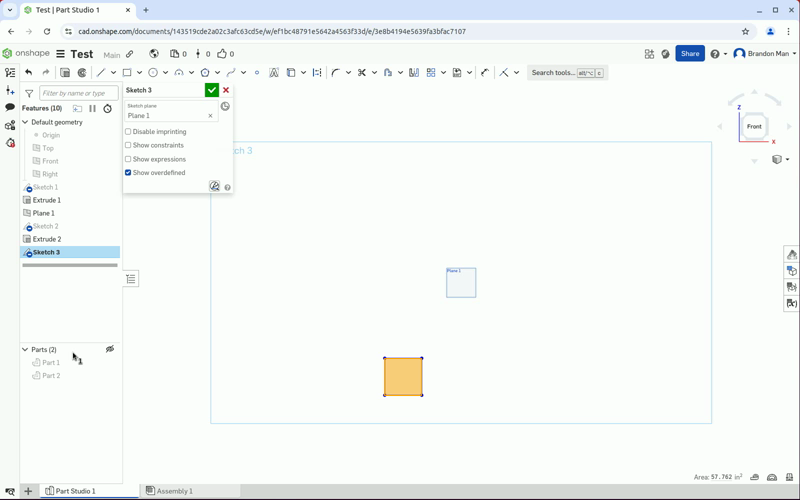
key(shift+y)
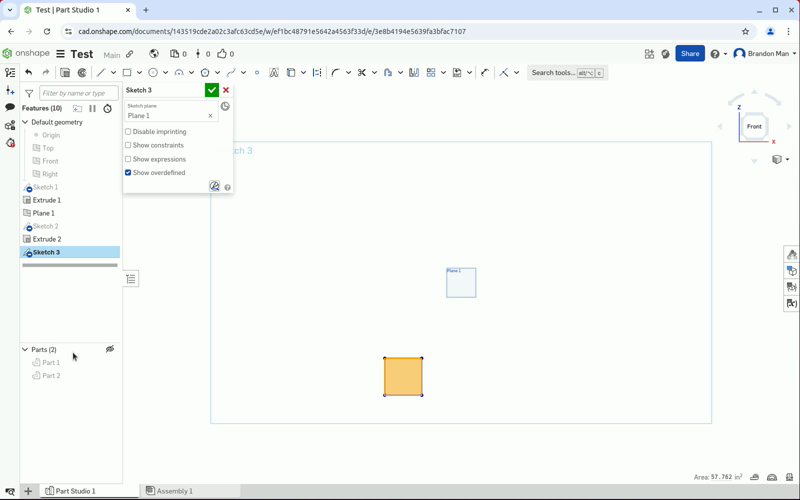
key(shift+e)
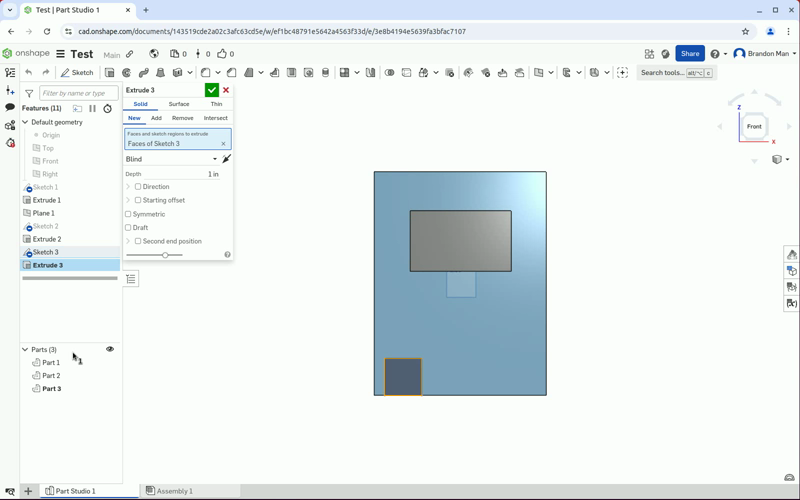
mouse_move(143, 106)
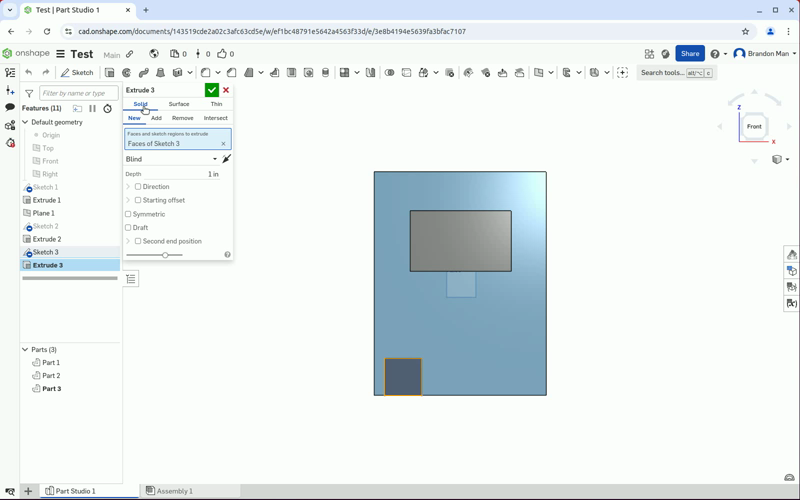
click(143, 106)
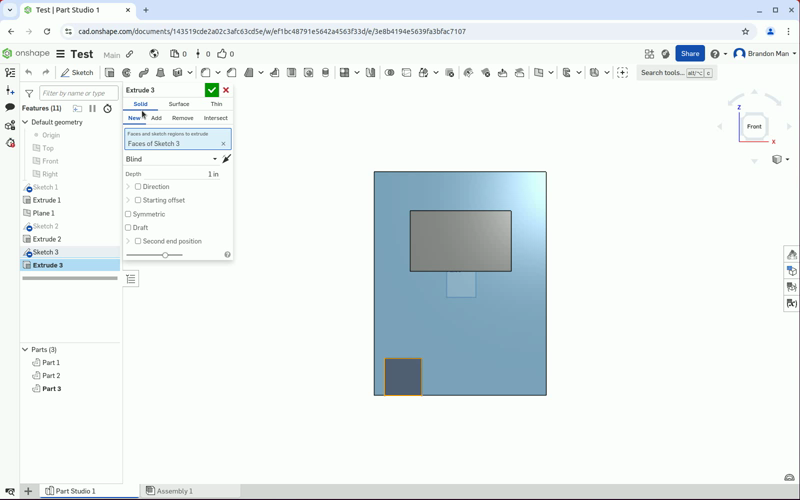
mouse_move(137, 120)
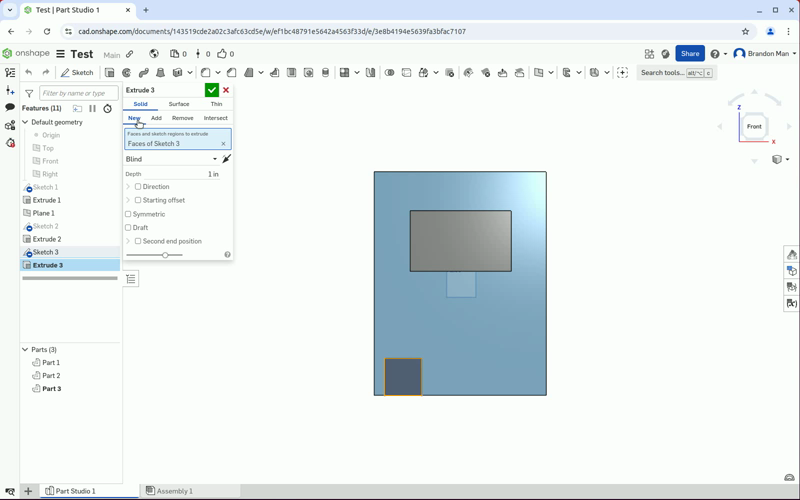
click(137, 120)
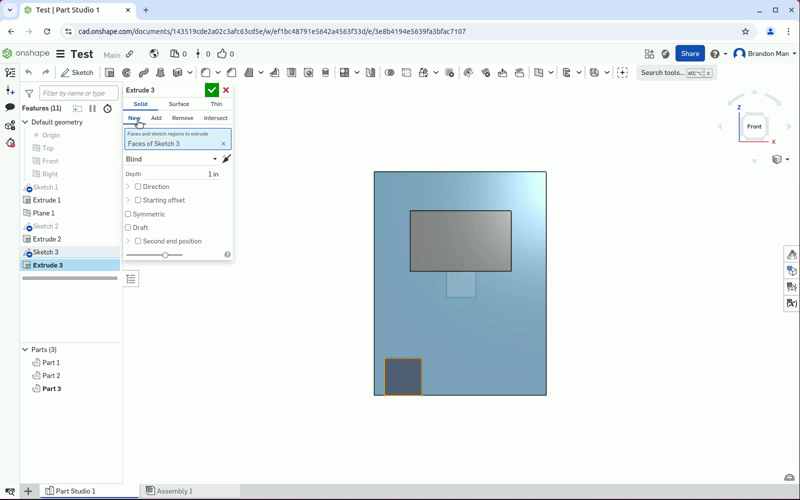
key(tab, 4)
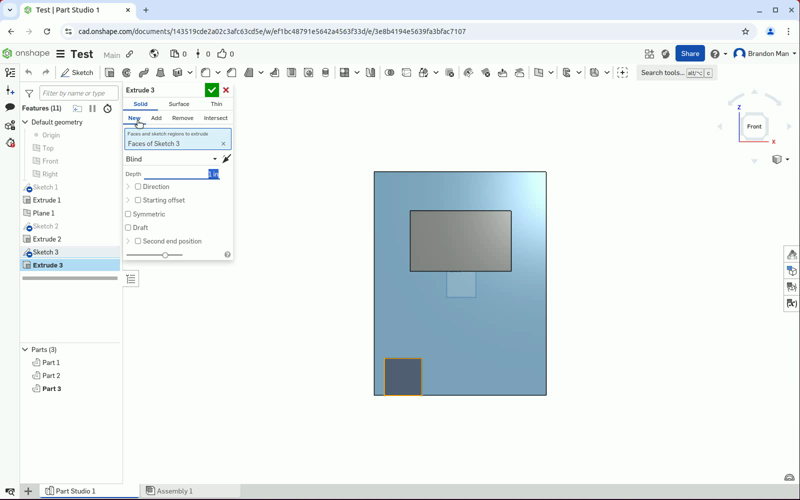
text(7.462)
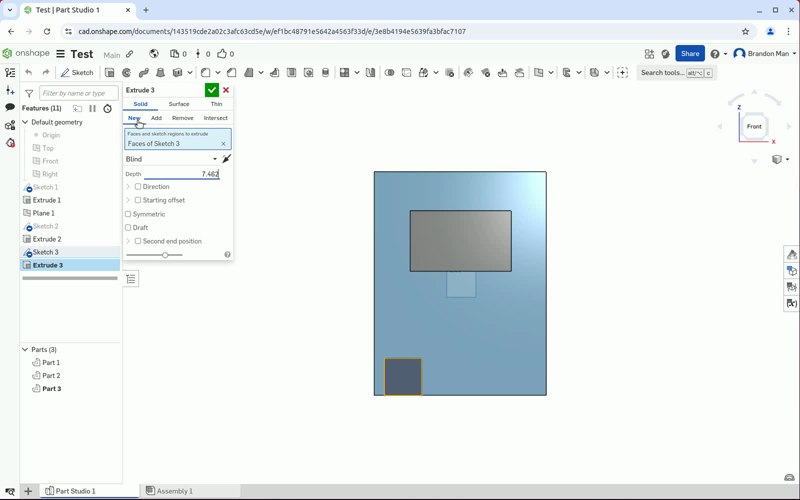
key(enter)
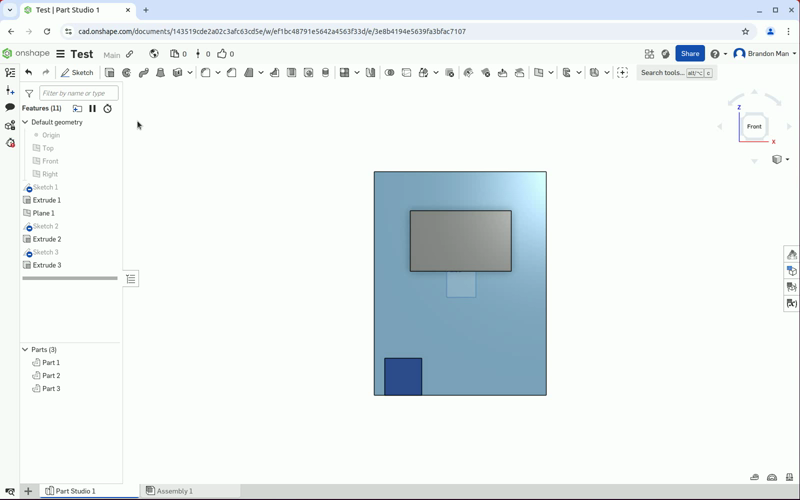
key(shift+h)
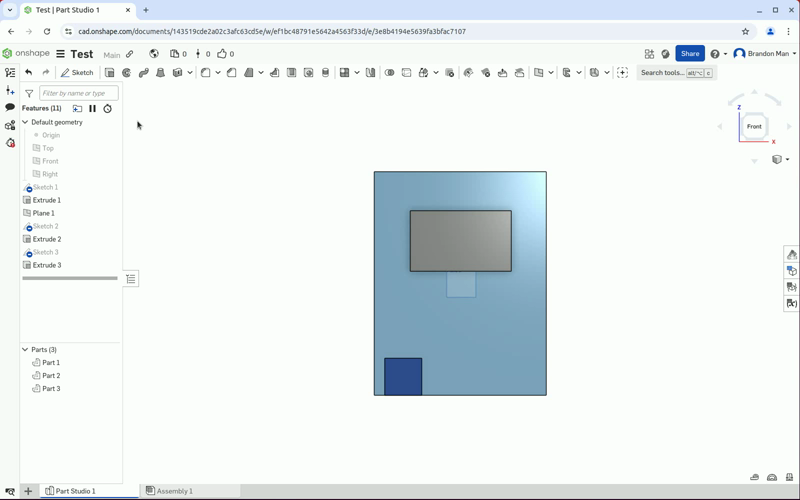
key(shift+h)
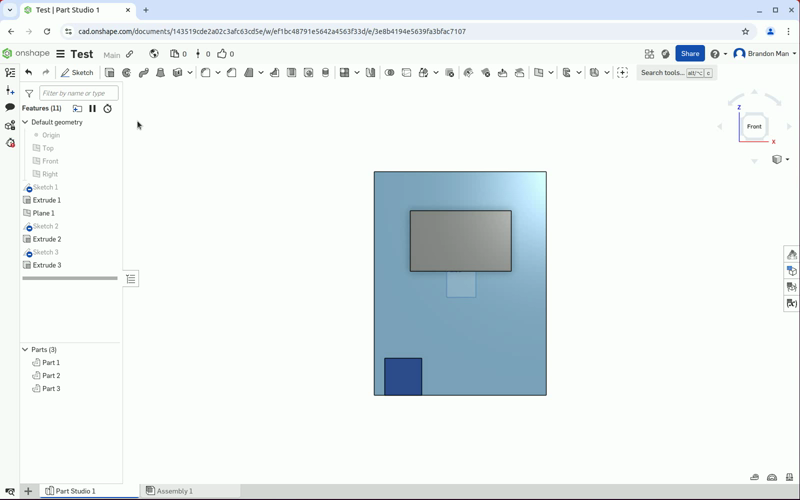
mouse_move(73, 189)
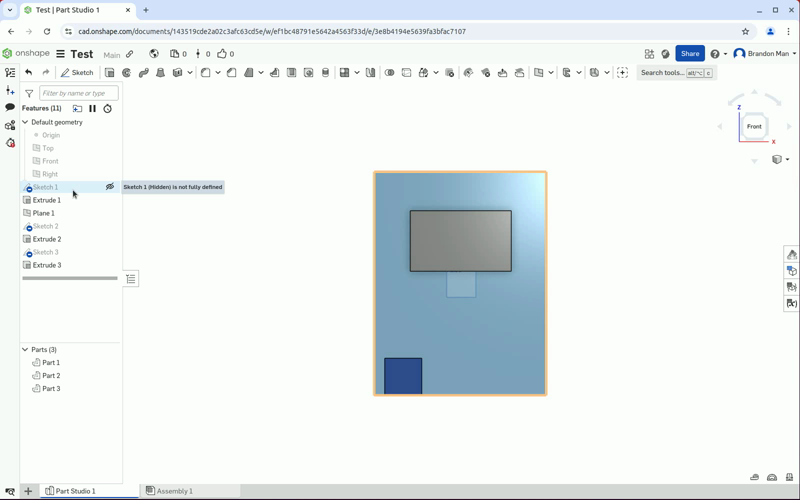
click(73, 189)
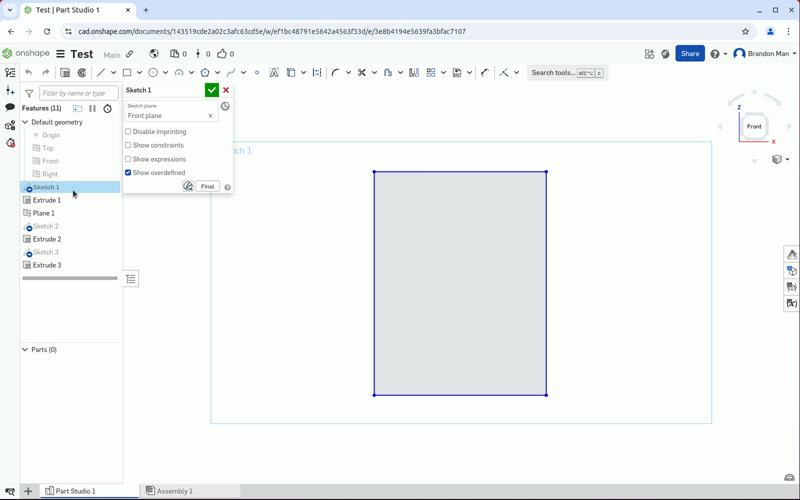
mouse_move(229, 92)
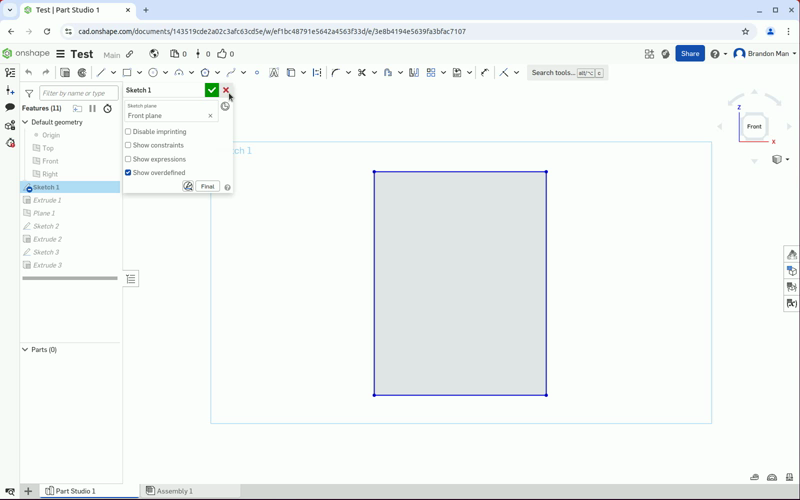
click(229, 92)
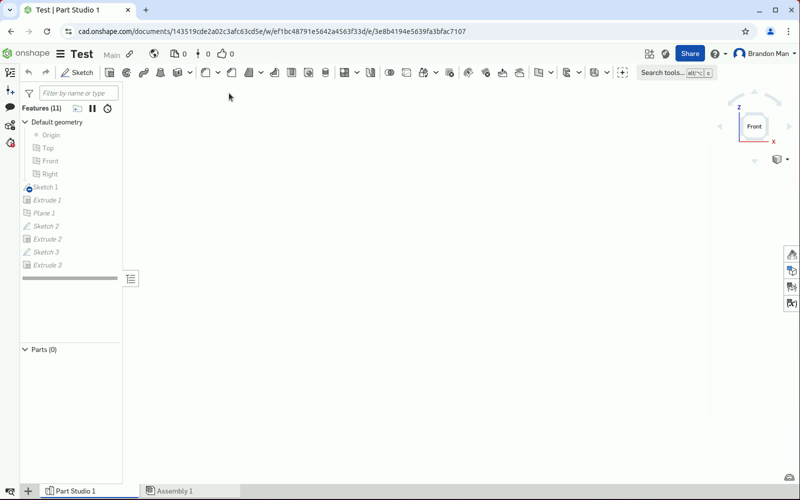
key(shift+s)
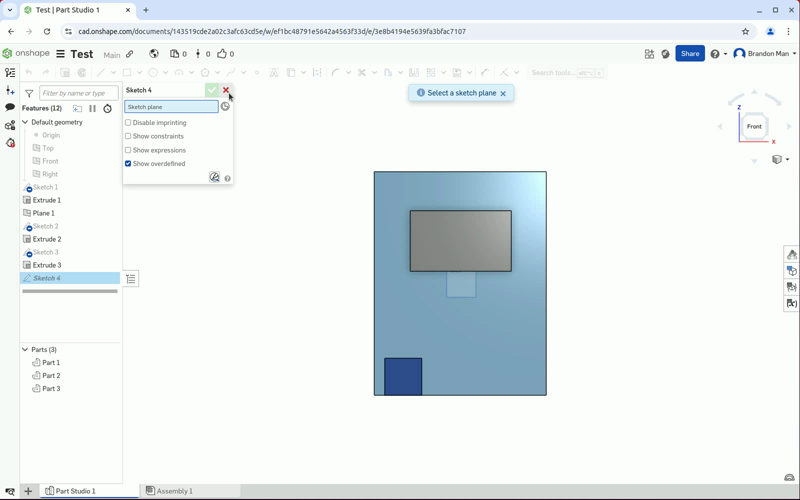
mouse_move(73, 215)
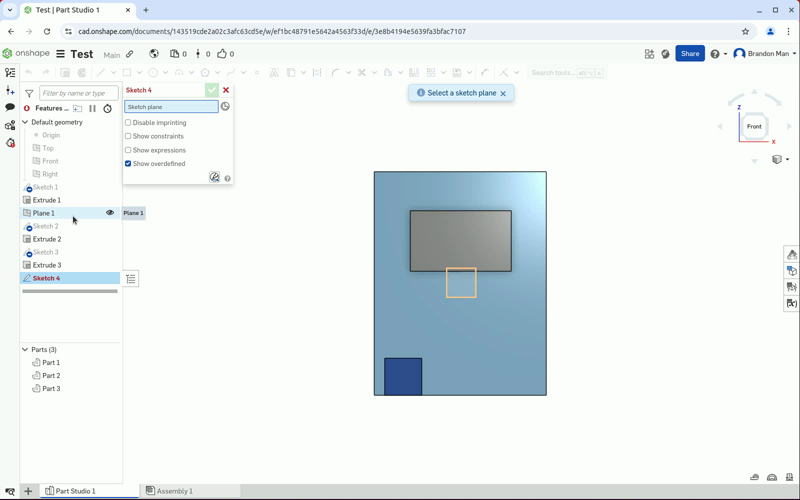
click(73, 215)
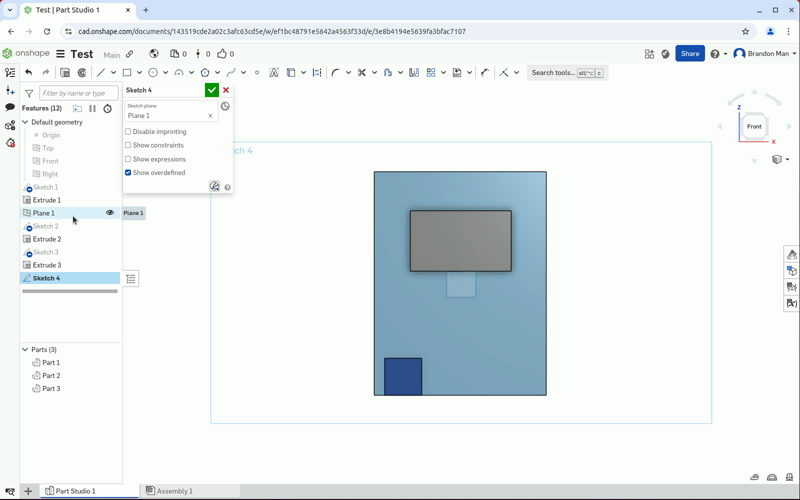
mouse_move(73, 352)
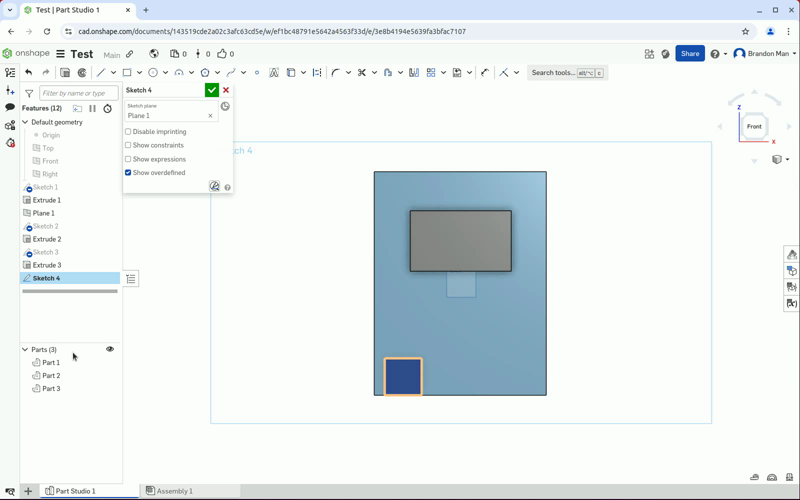
key(y)
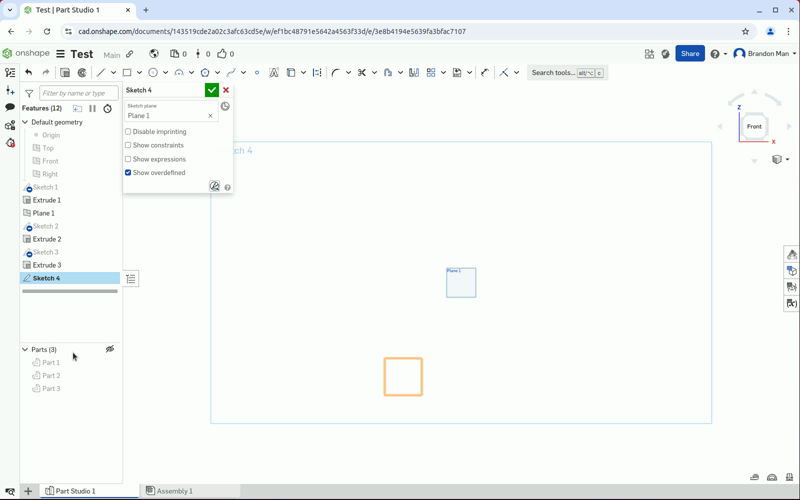
key(l)
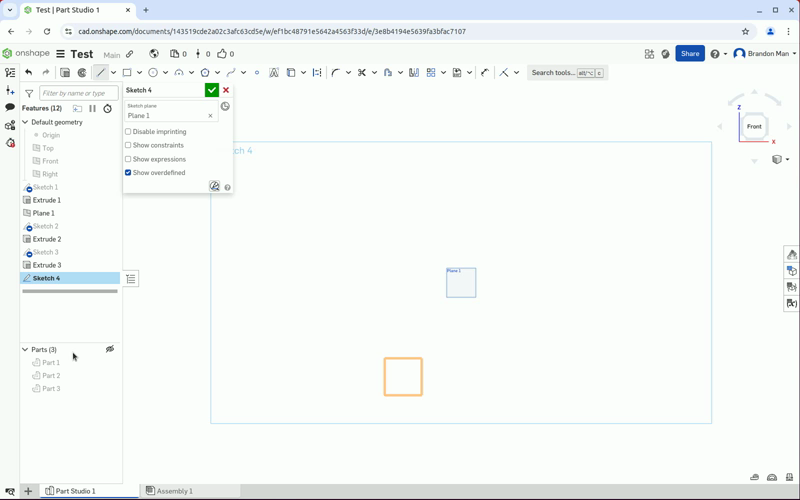
key_down(shift)
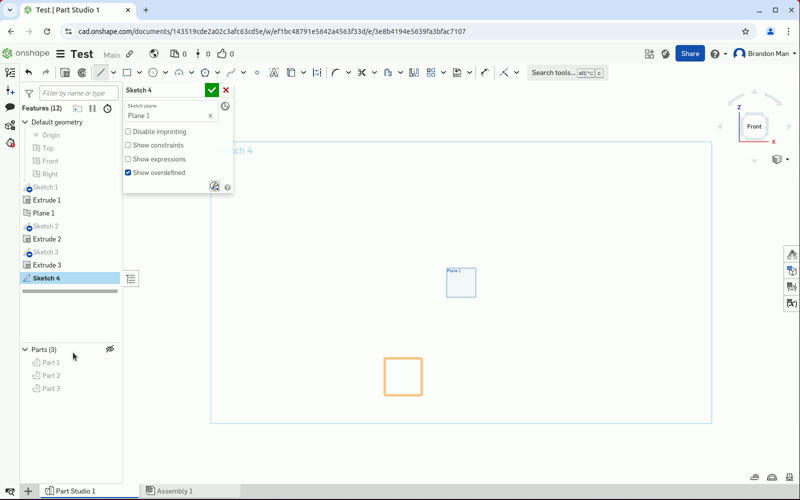
mouse_move(441, 395)
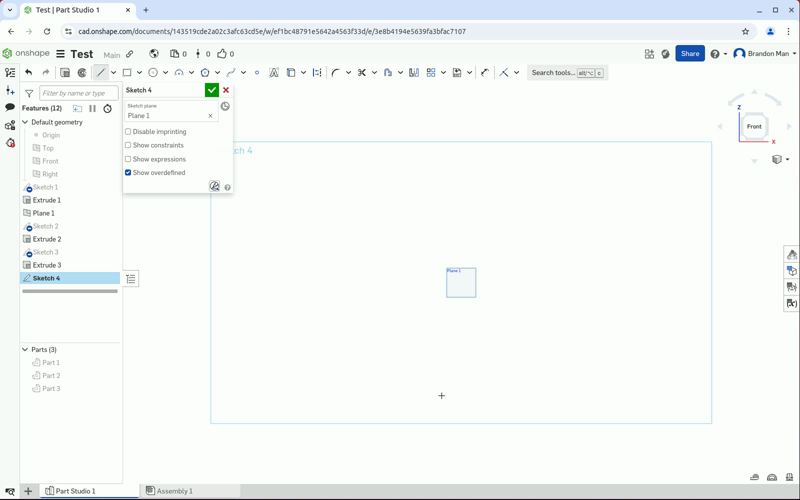
click(441, 395)
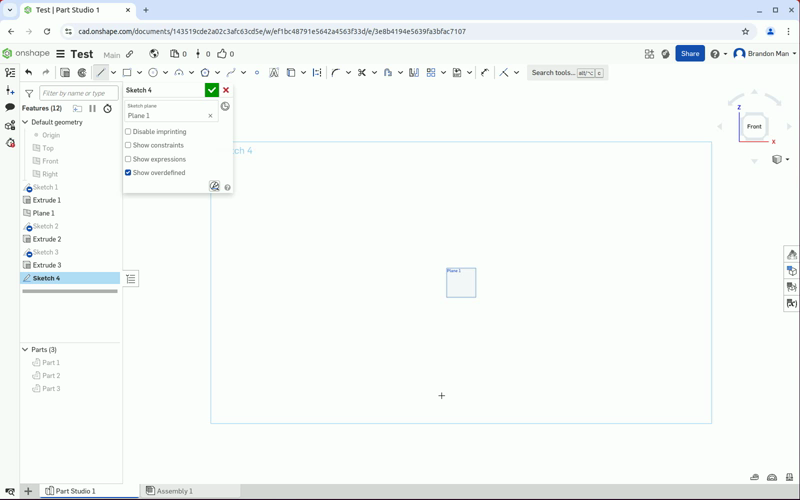
key_up(shift)
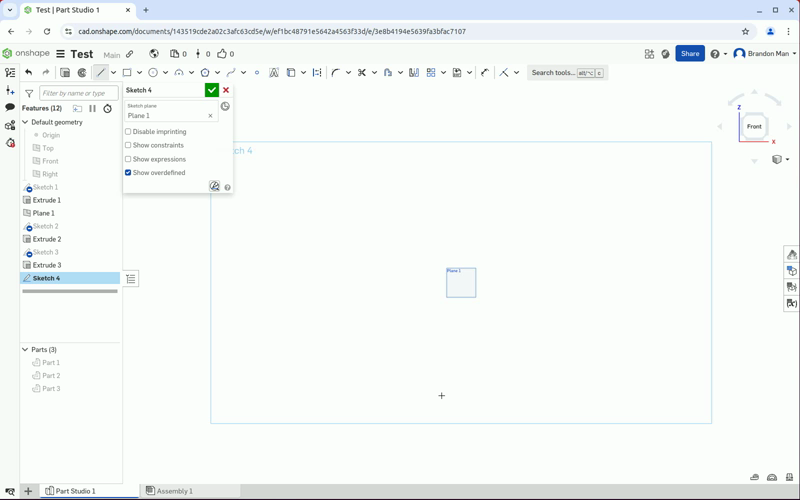
key_down(shift)
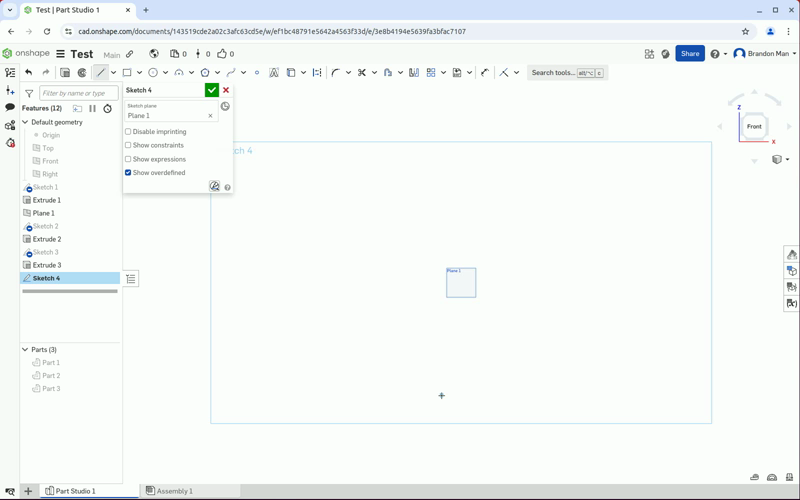
mouse_move(471, 395)
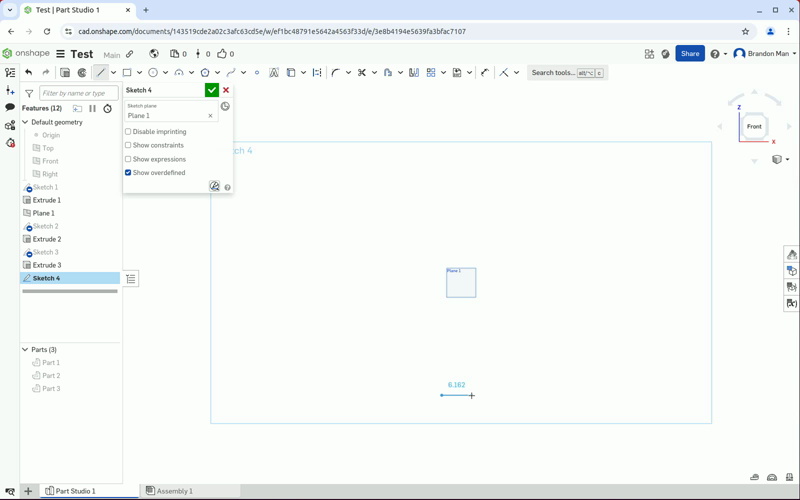
mouse_move(479, 395)
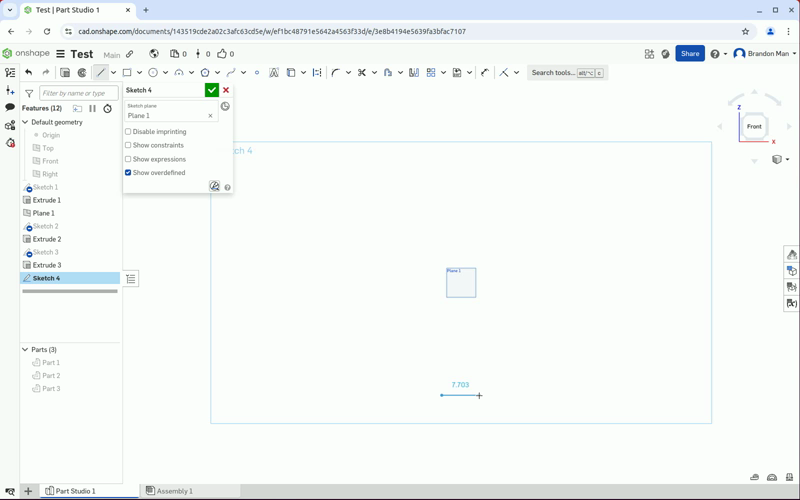
click(479, 395)
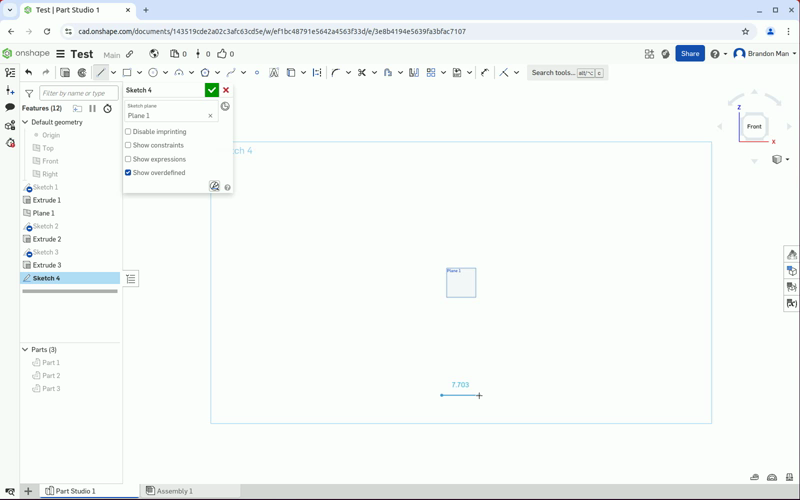
key_up(shift)
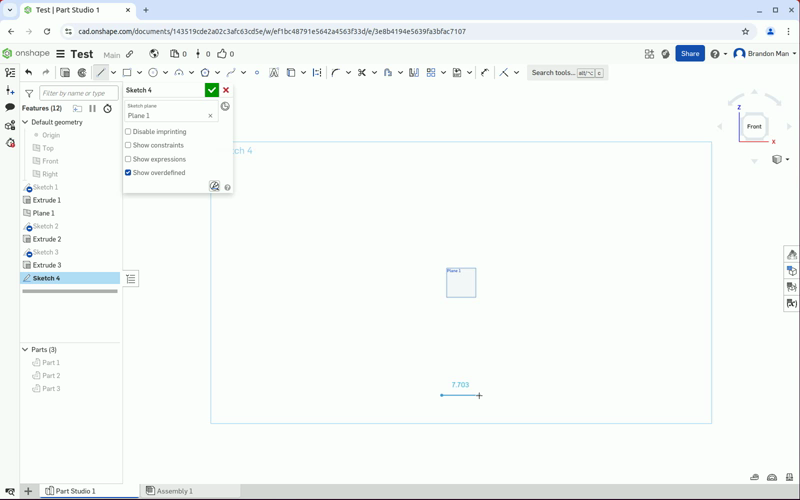
key_down(shift)
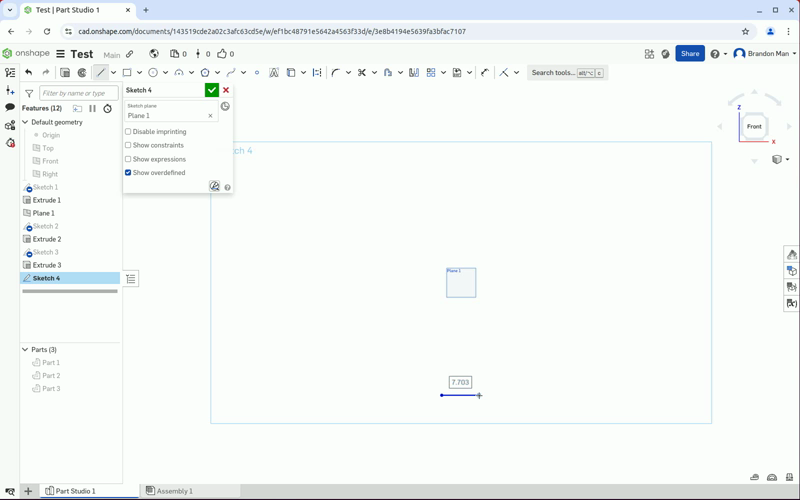
mouse_move(509, 395)
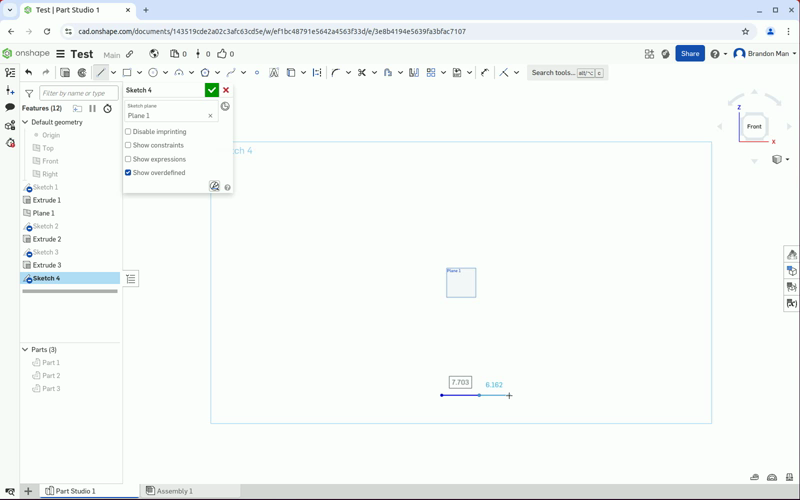
mouse_move(479, 358)
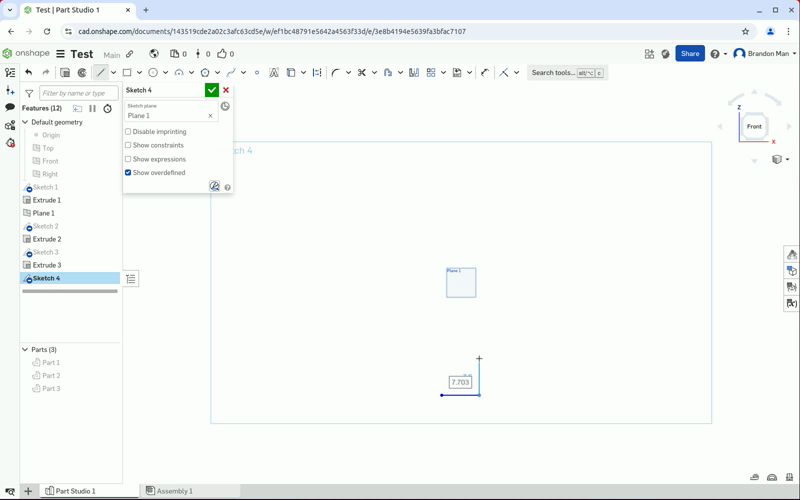
click(479, 358)
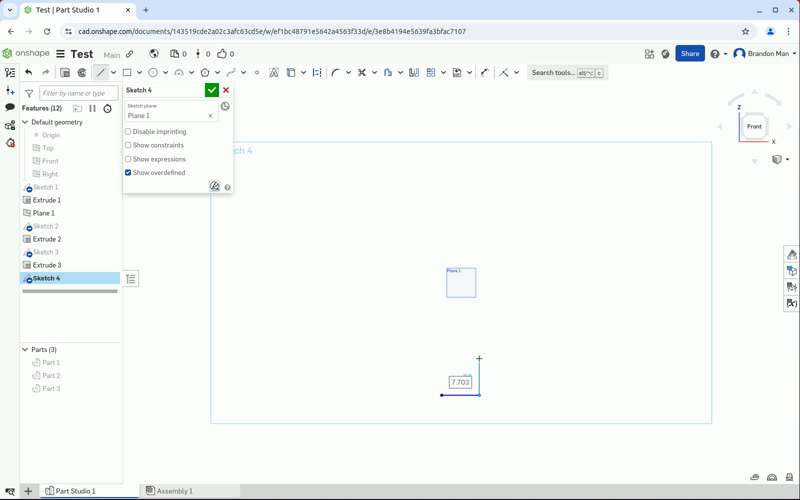
key_up(shift)
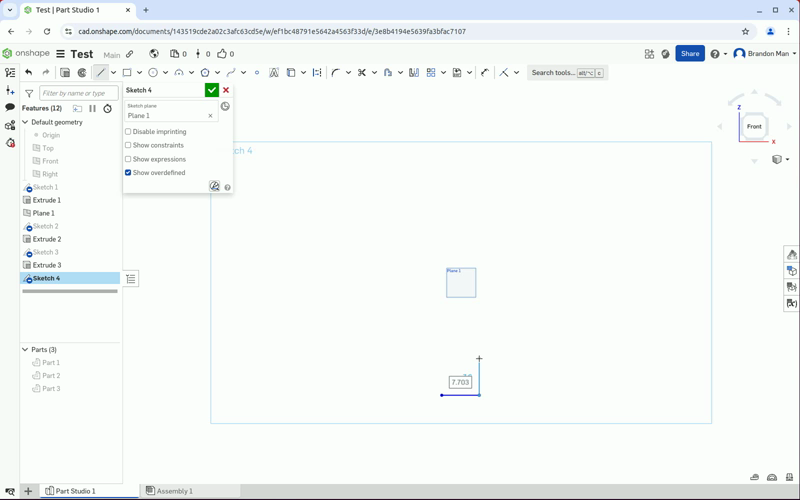
key_down(shift)
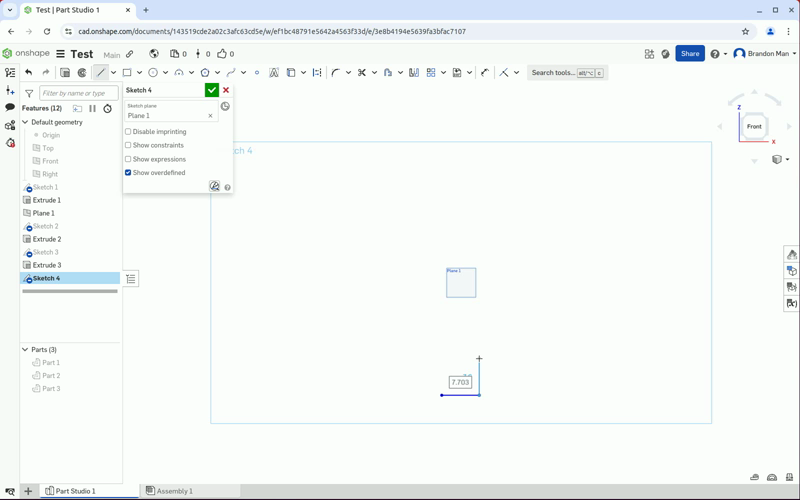
mouse_move(509, 358)
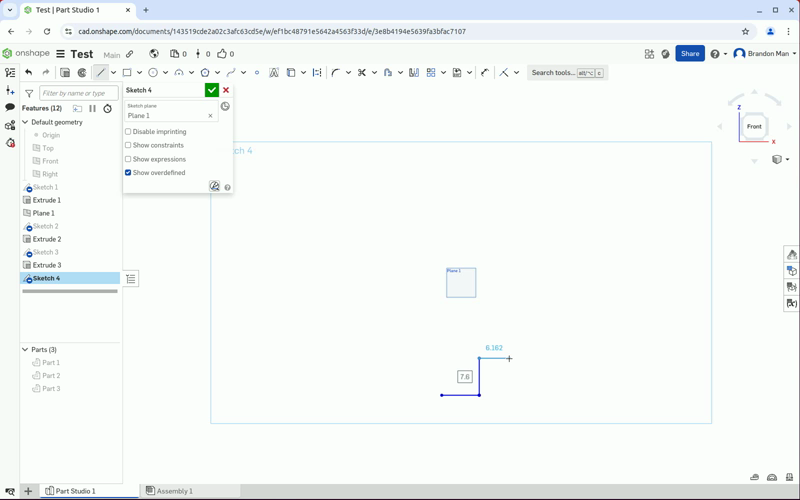
mouse_move(441, 358)
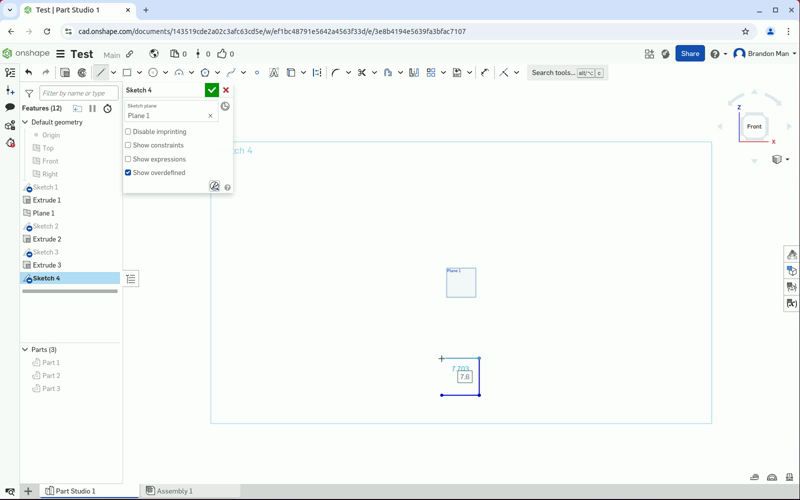
click(441, 358)
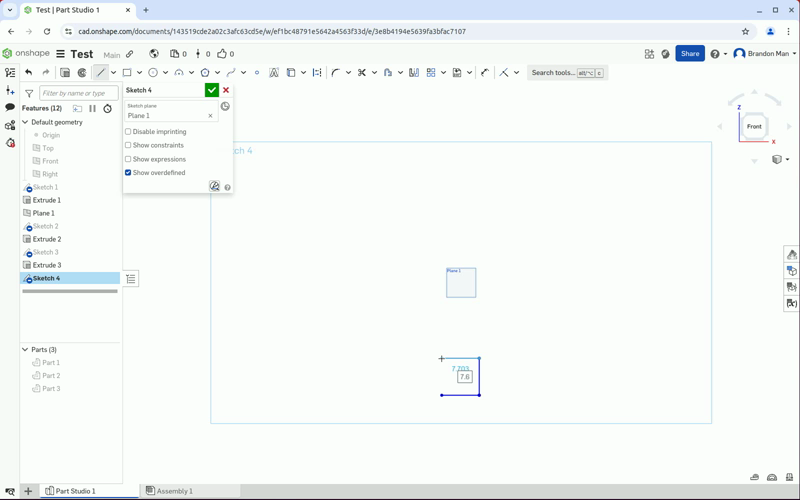
key_up(shift)
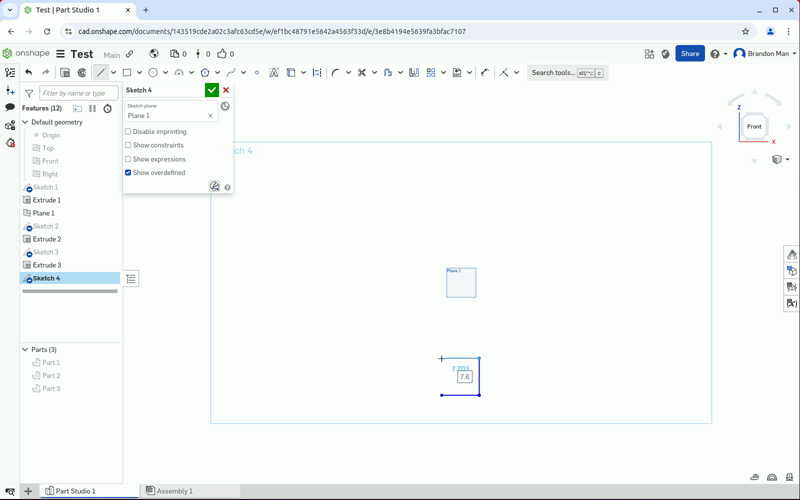
mouse_move(471, 358)
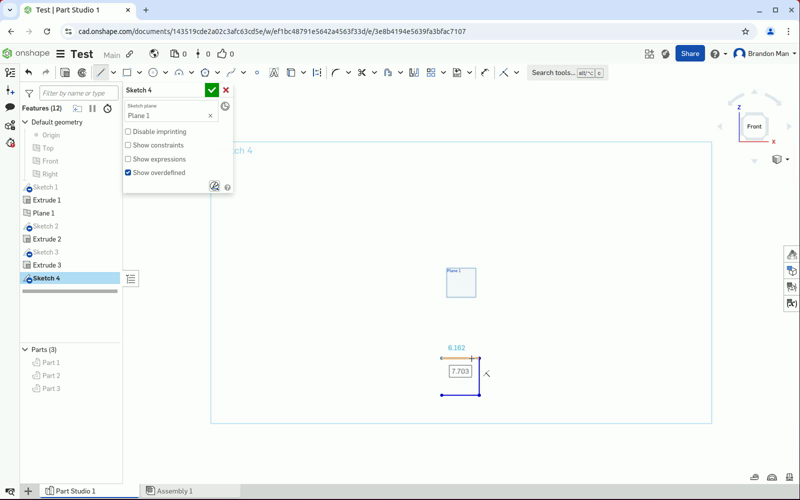
key_down(shift)
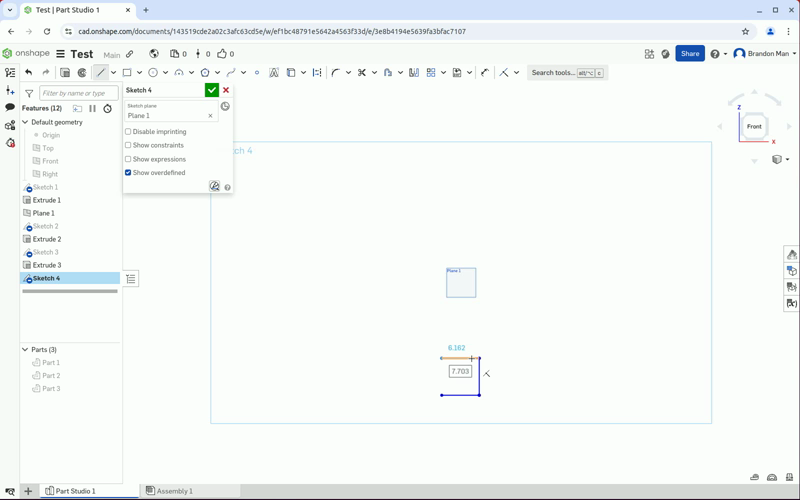
mouse_move(441, 395)
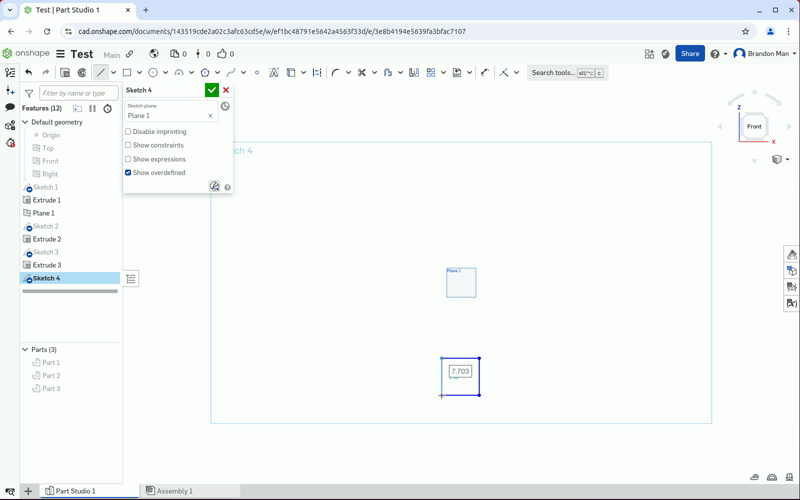
key_up(shift)
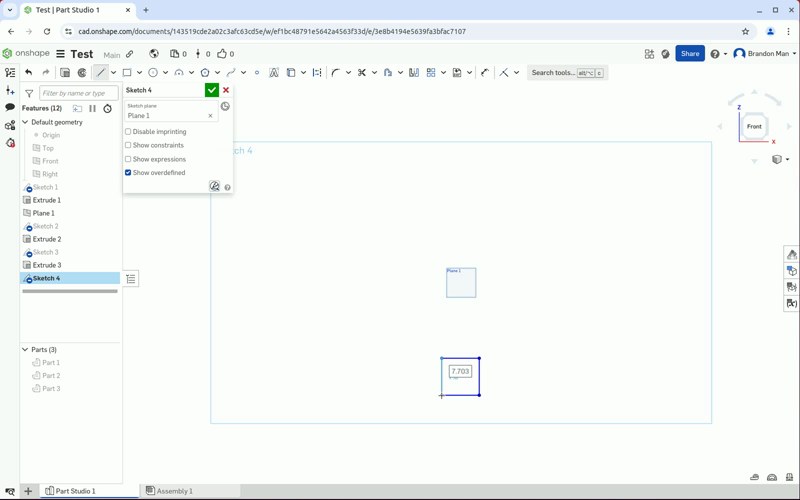
click(441, 395)
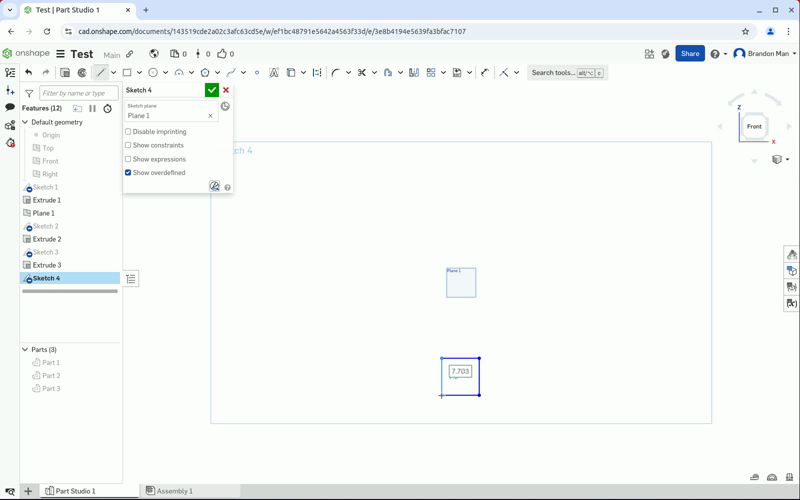
key(esc)
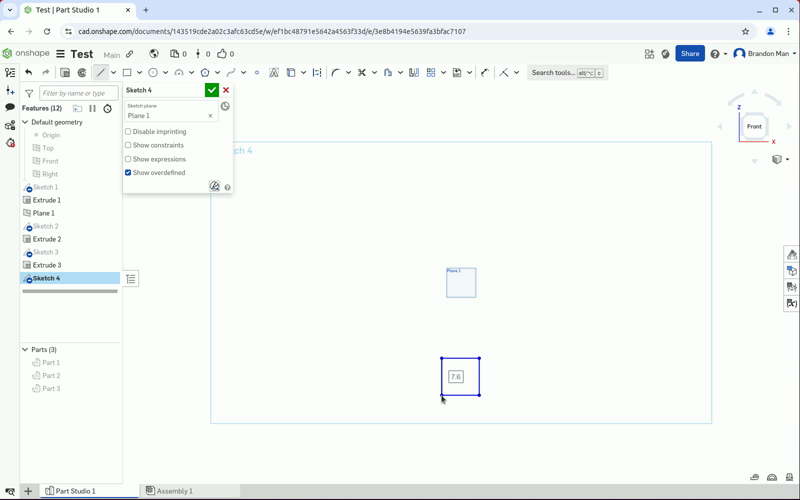
mouse_move(447, 387)
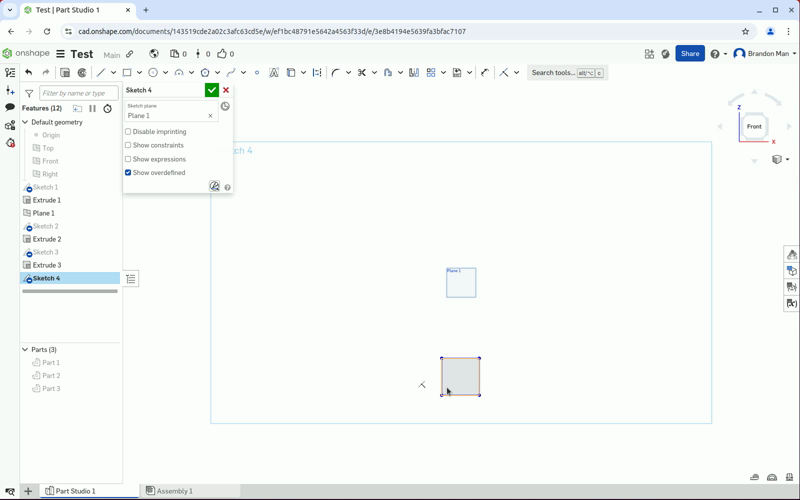
scroll(6)
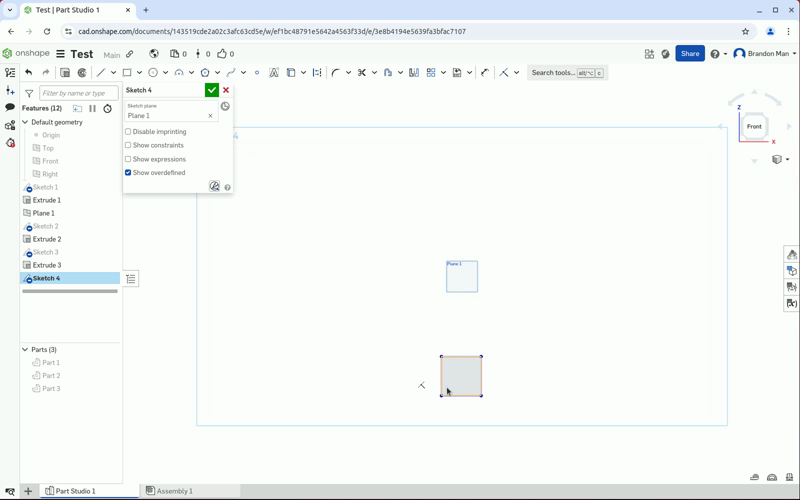
scroll(6)
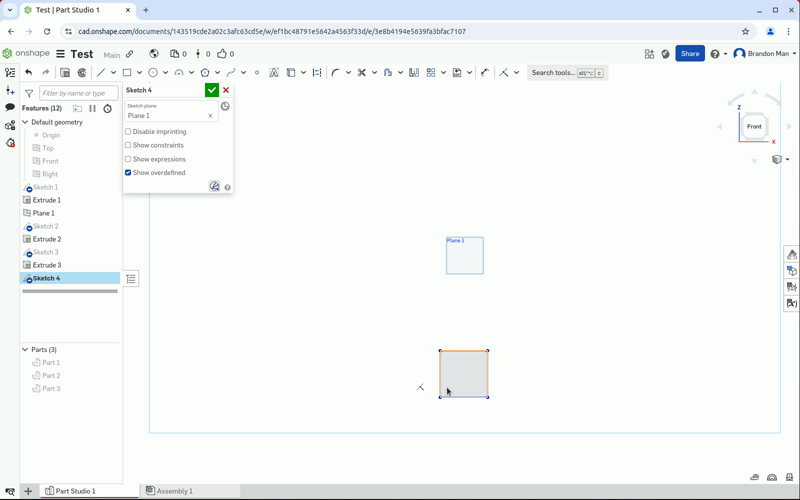
scroll(6)
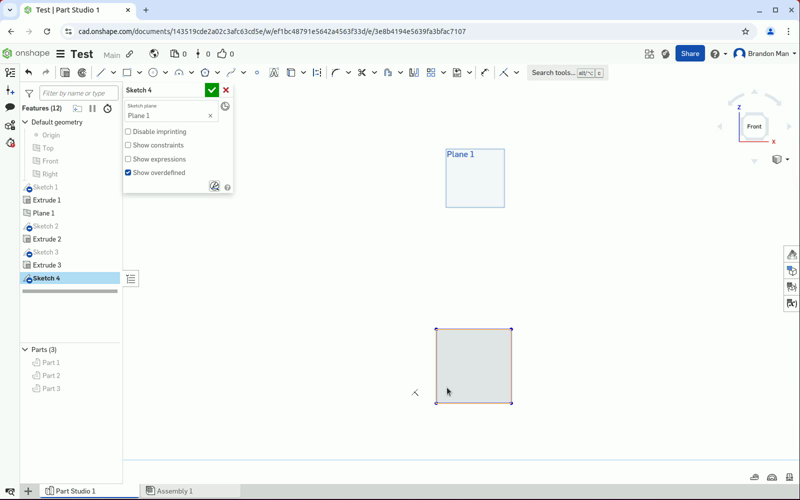
scroll(6)
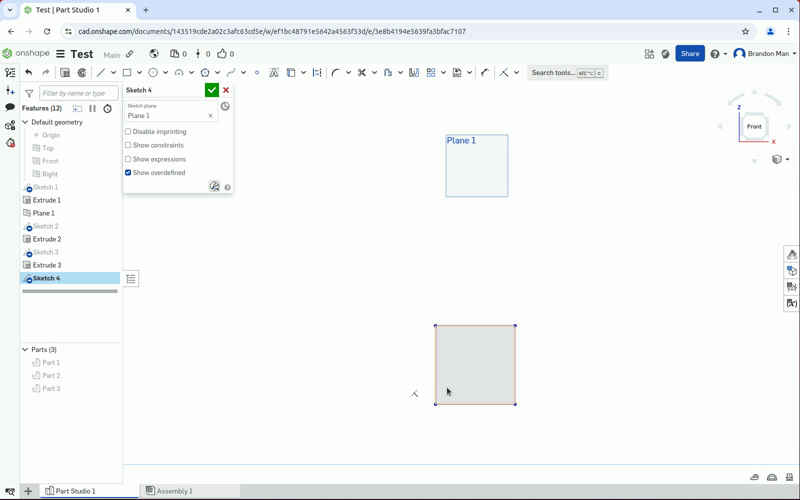
scroll(6)
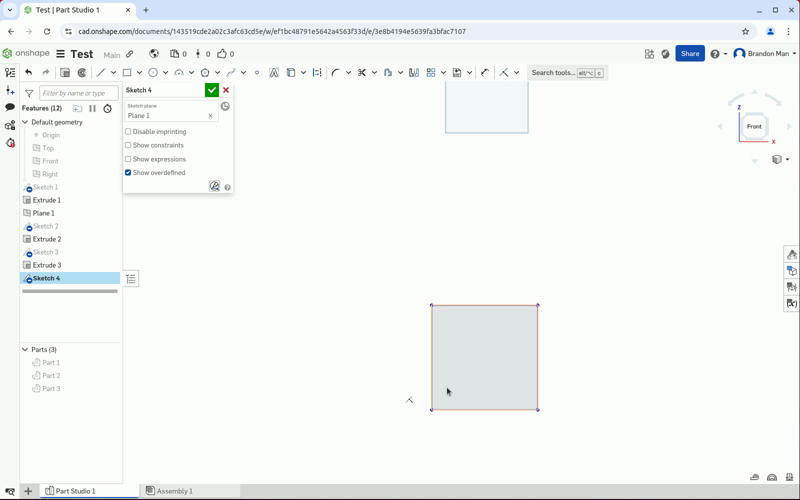
scroll(6)
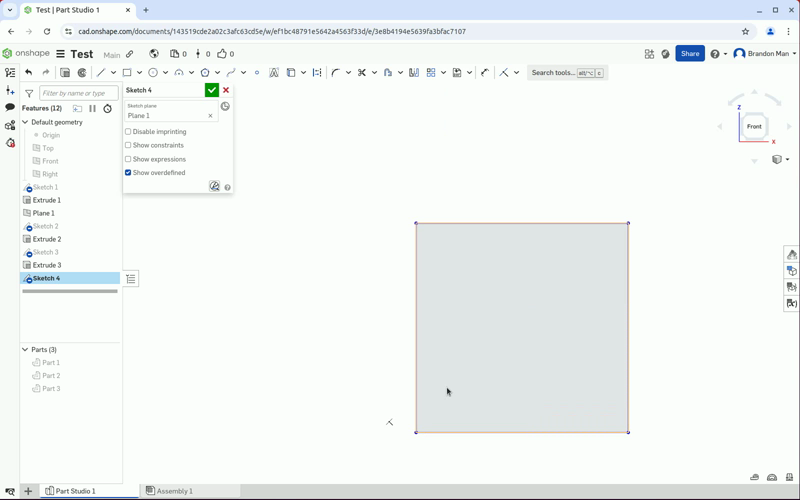
scroll(6)
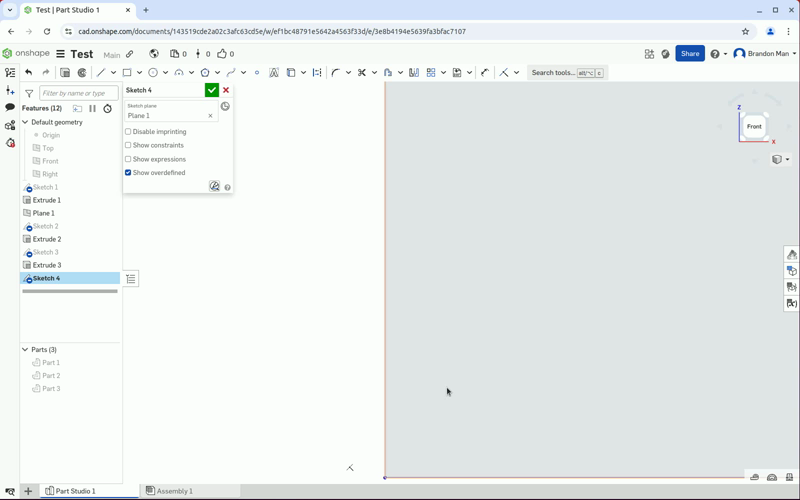
click(447, 387)
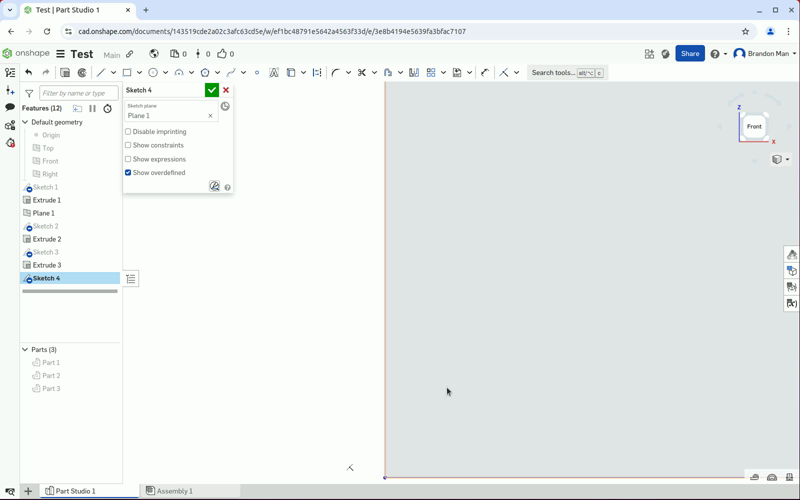
scroll(-6)
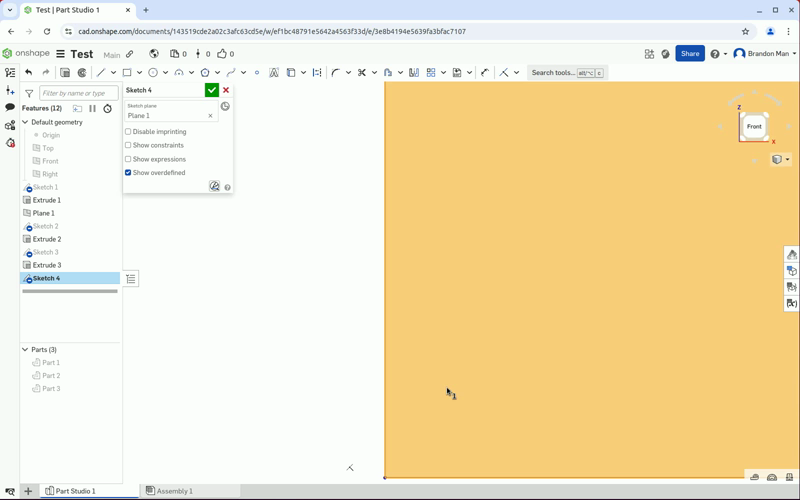
scroll(-6)
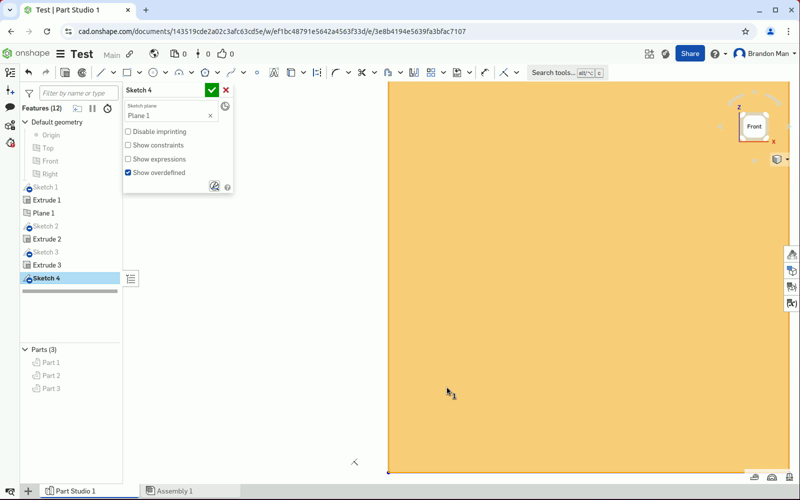
scroll(-6)
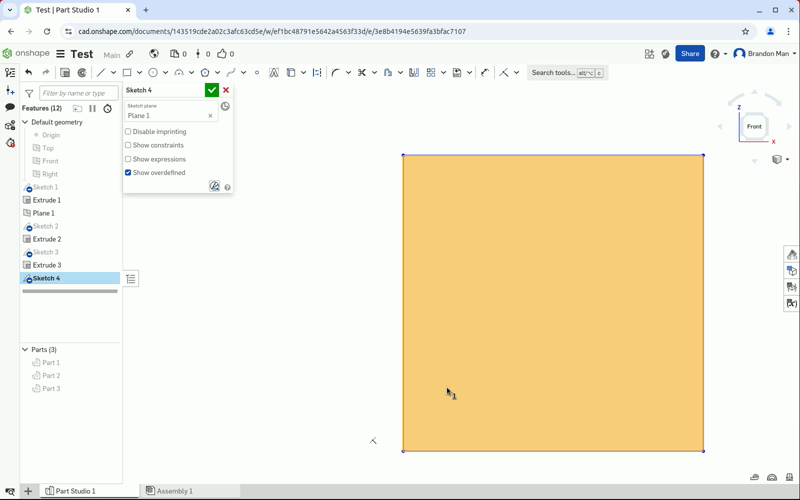
scroll(-6)
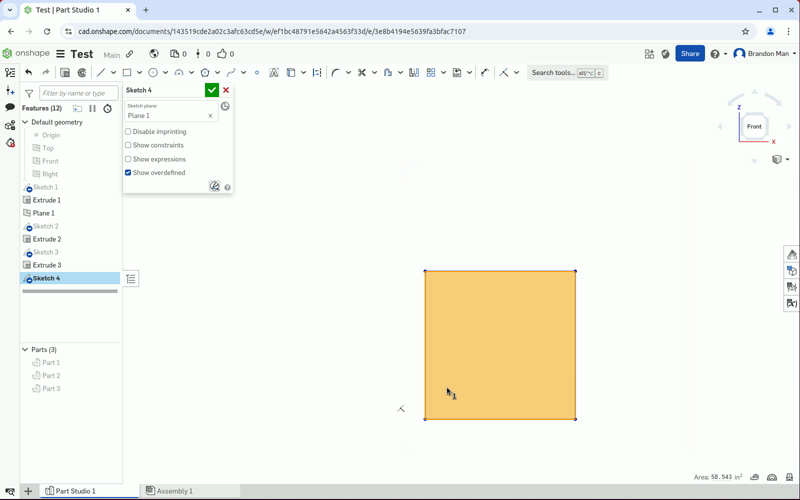
scroll(-6)
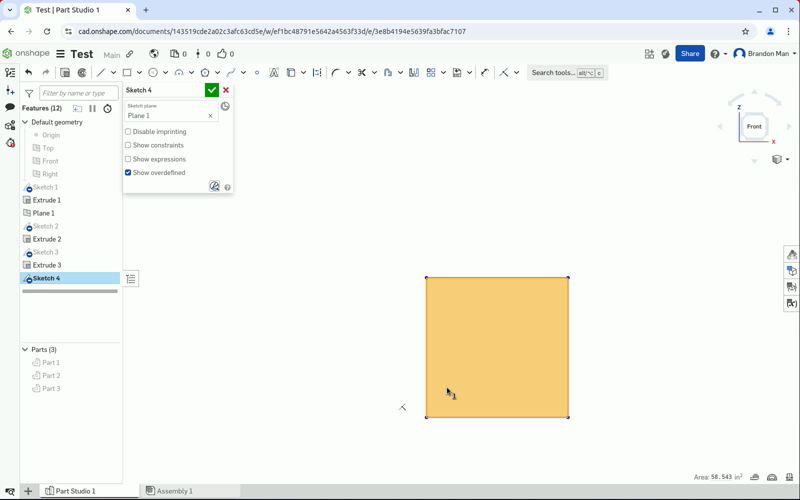
scroll(-6)
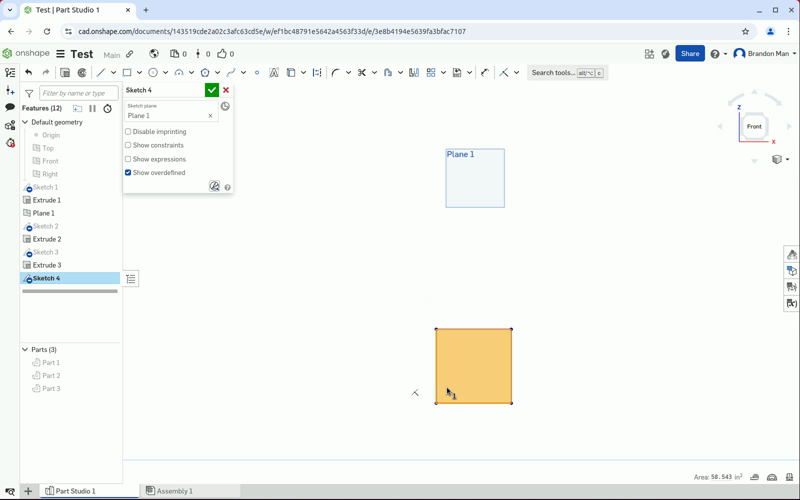
scroll(-6)
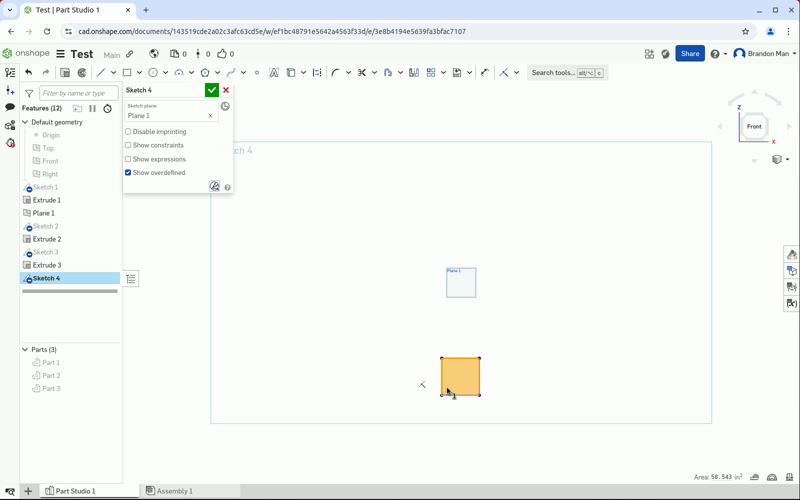
mouse_move(73, 352)
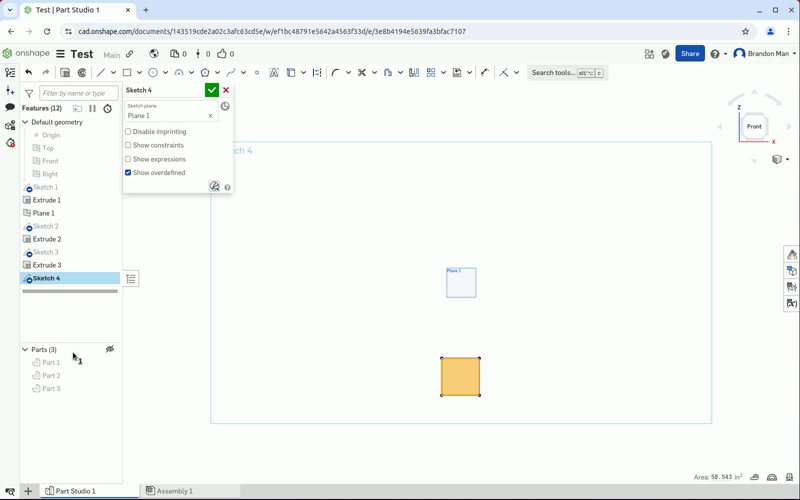
key(shift+y)
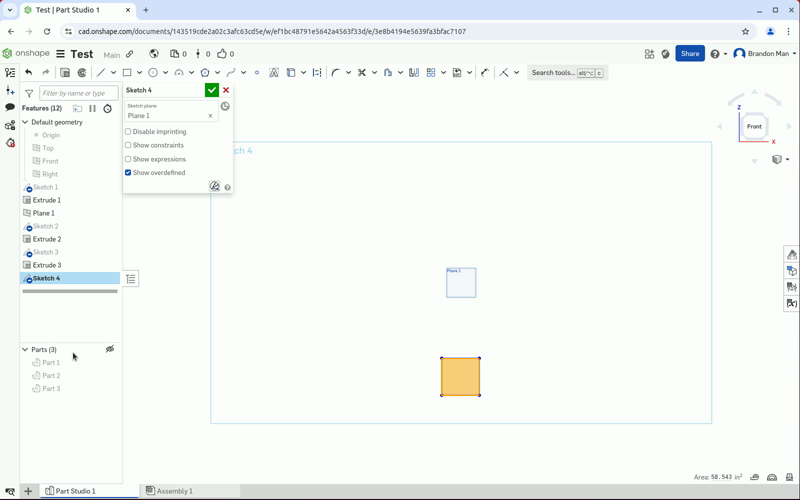
key(shift+e)
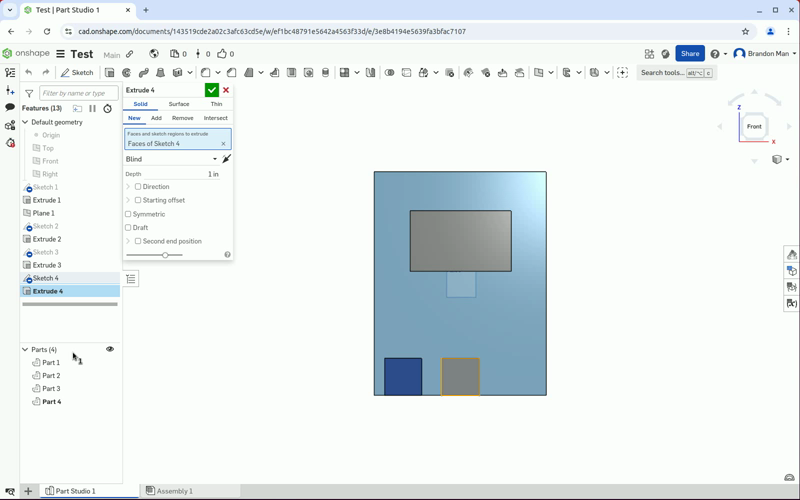
mouse_move(143, 106)
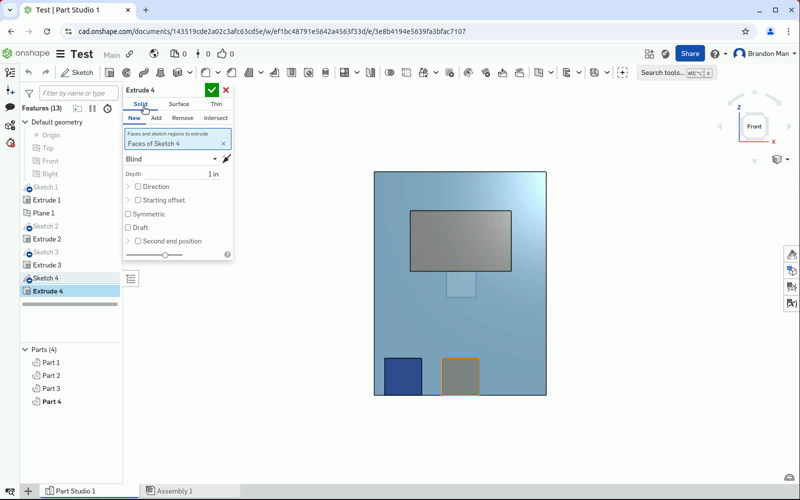
click(143, 106)
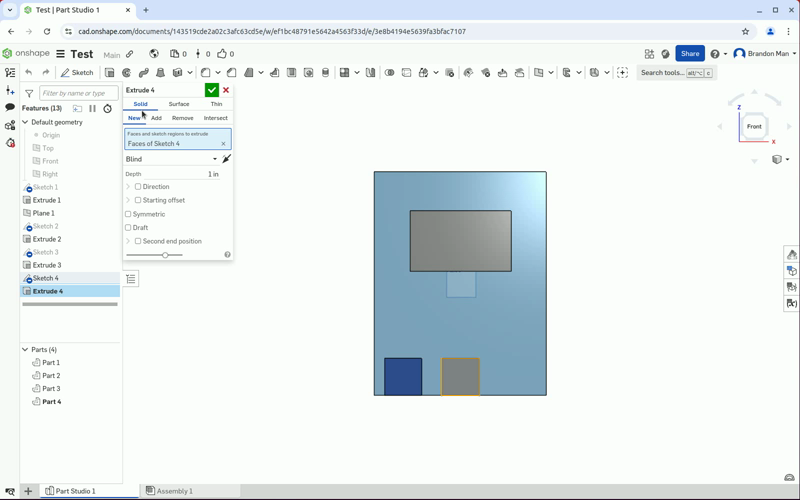
mouse_move(137, 120)
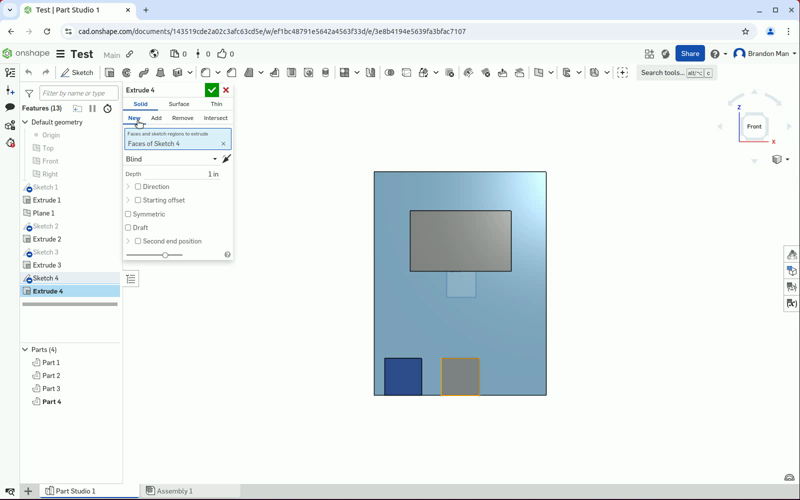
click(137, 120)
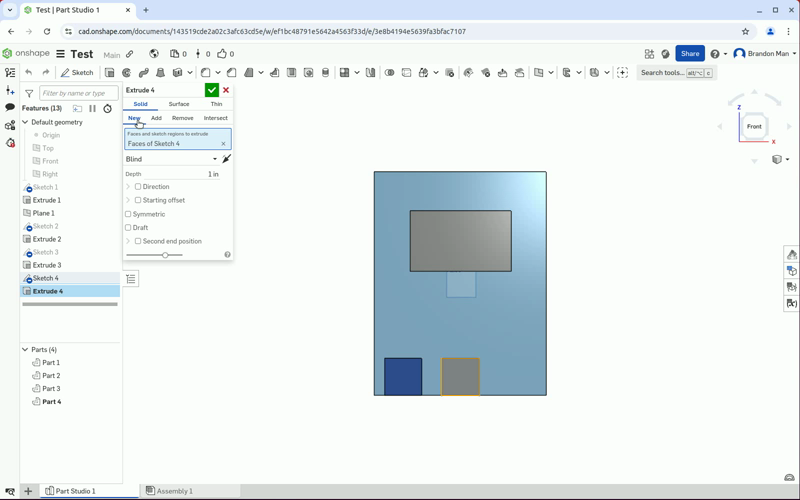
key(tab, 4)
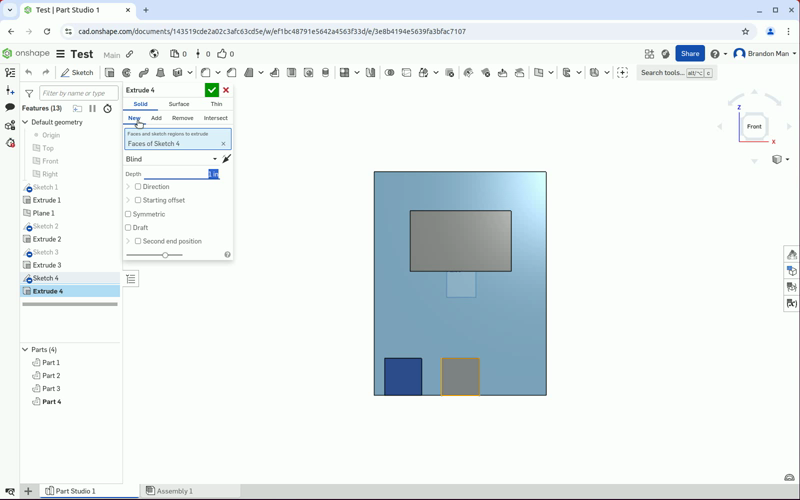
text(7.462)
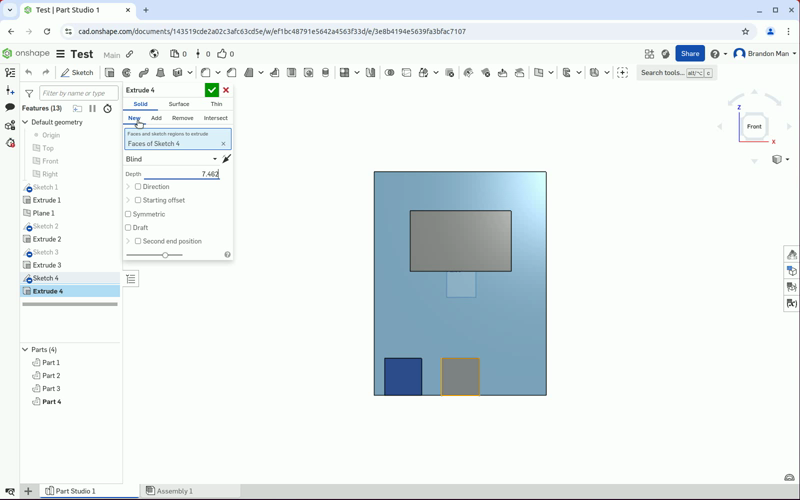
key(enter)
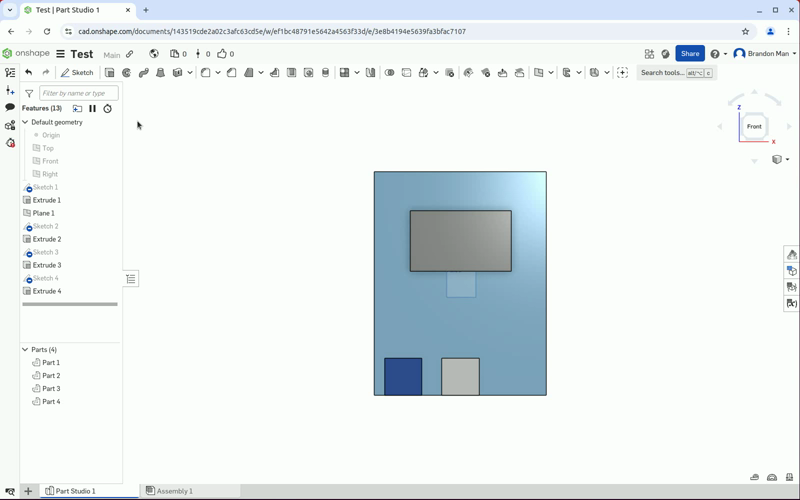
key(shift+h)
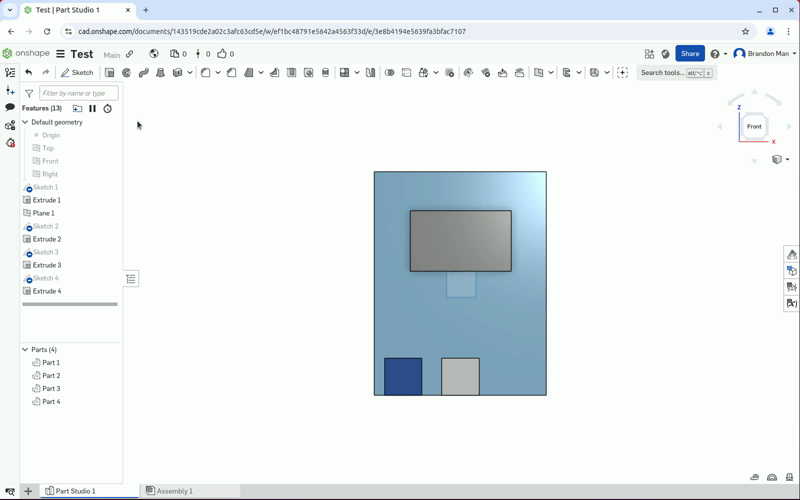
key(shift+h)
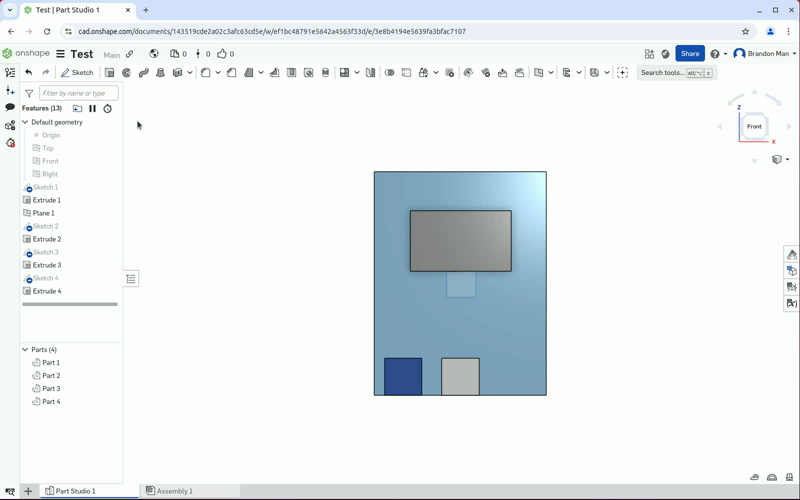
mouse_move(73, 189)
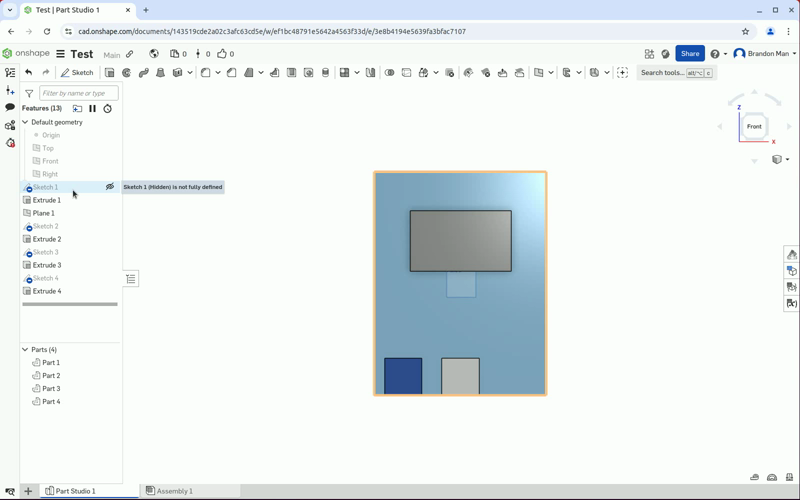
click(73, 189)
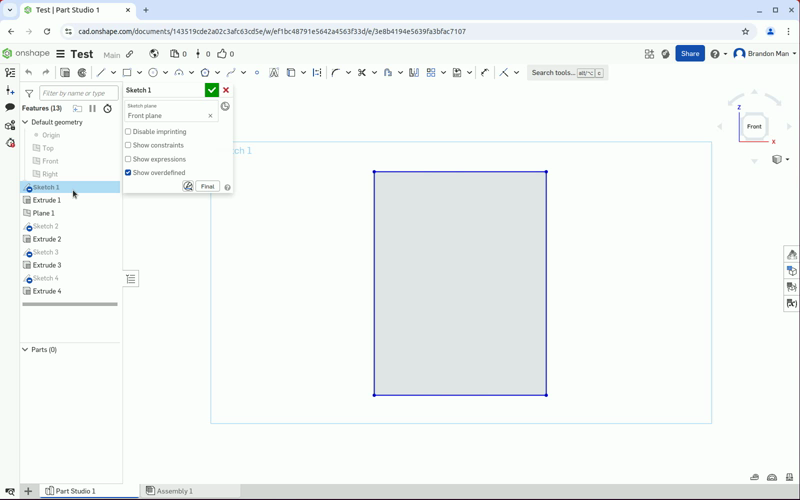
mouse_move(229, 92)
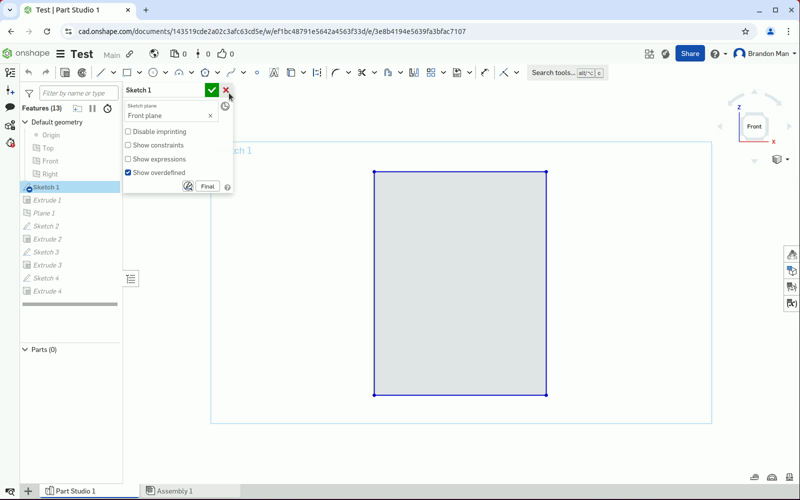
click(229, 92)
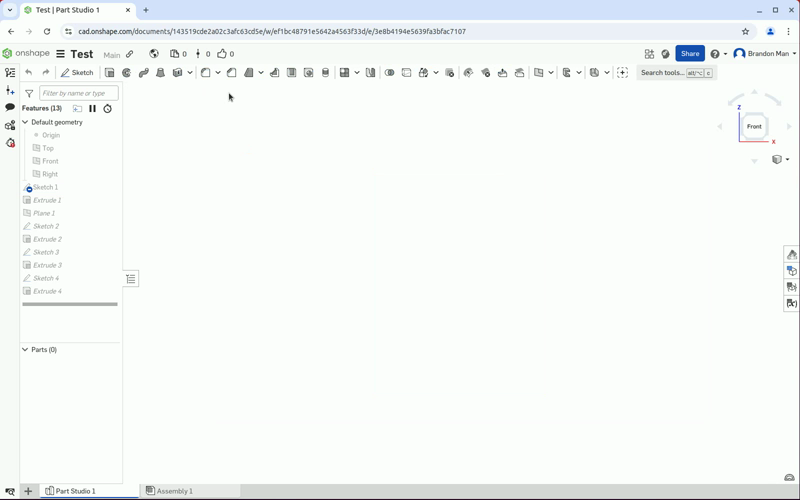
key(shift+s)
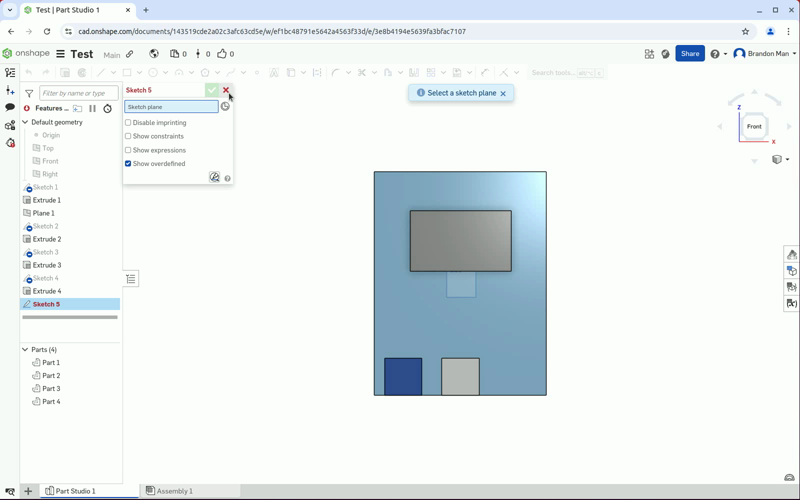
mouse_move(73, 215)
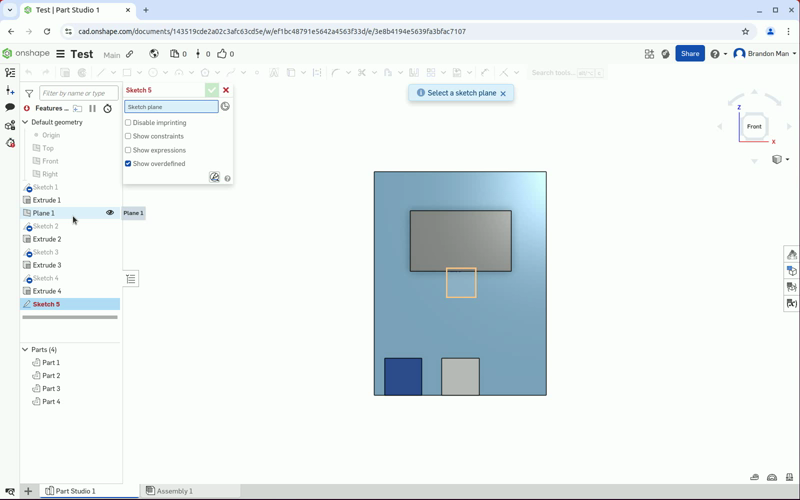
click(73, 215)
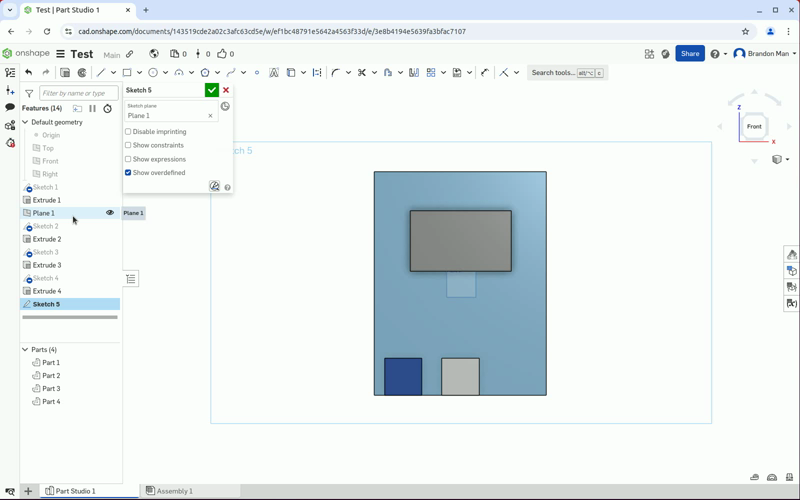
mouse_move(73, 352)
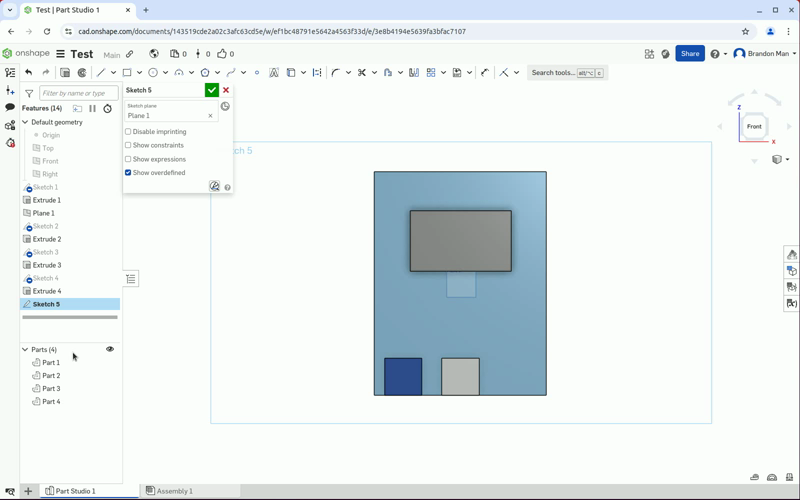
key(y)
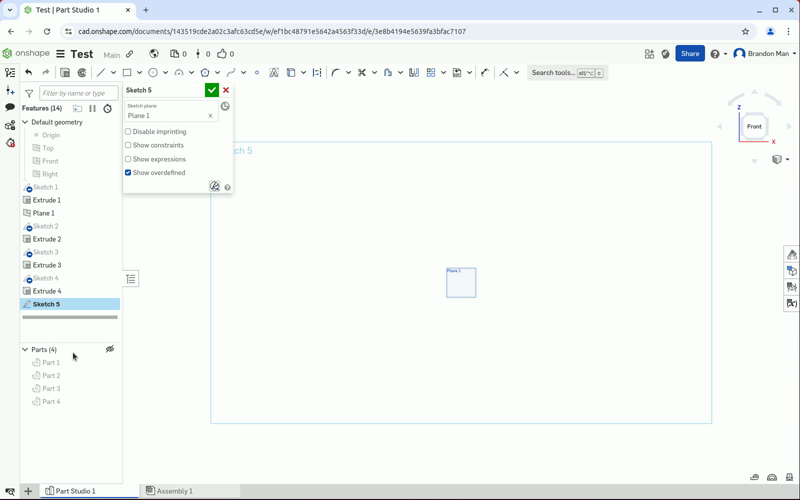
key(l)
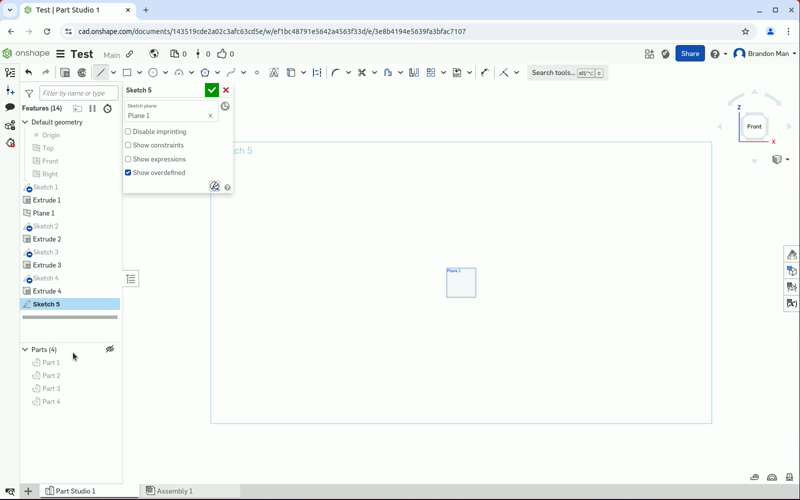
key_down(shift)
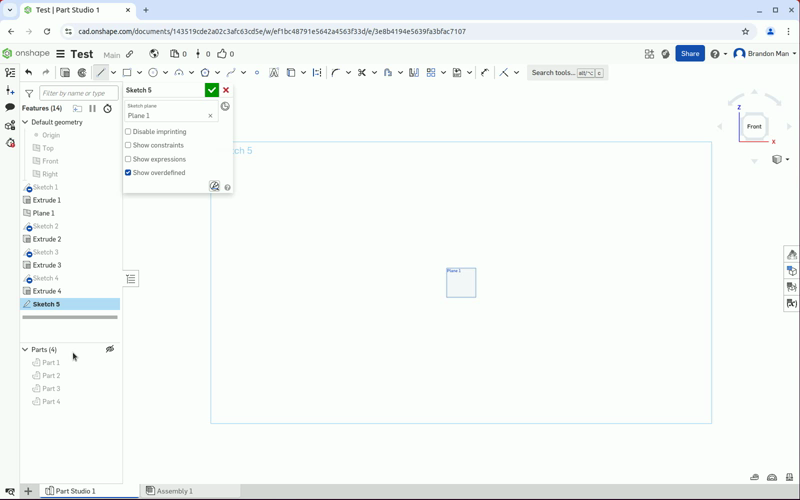
mouse_move(500, 395)
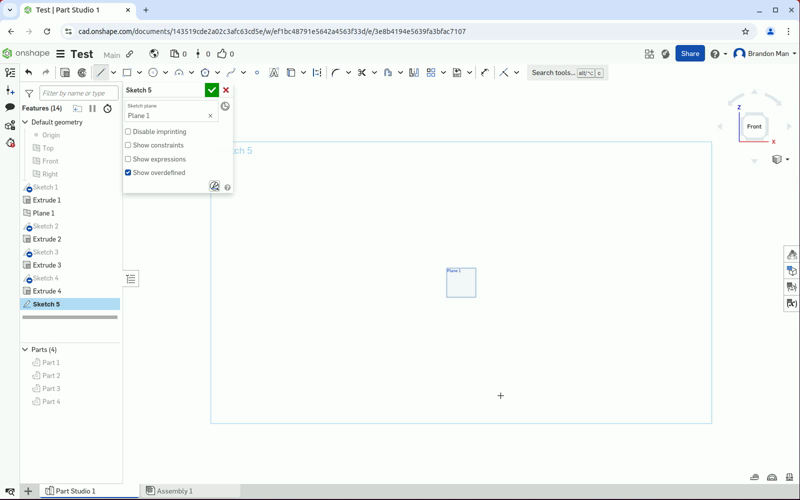
click(500, 395)
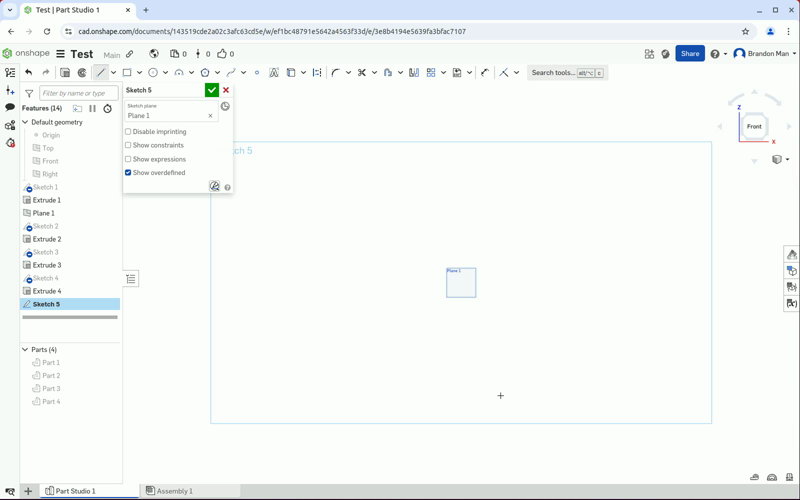
key_up(shift)
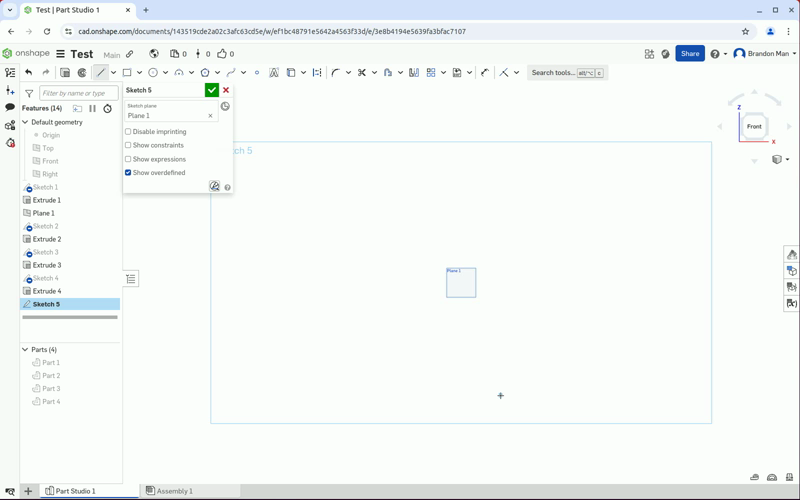
key_down(shift)
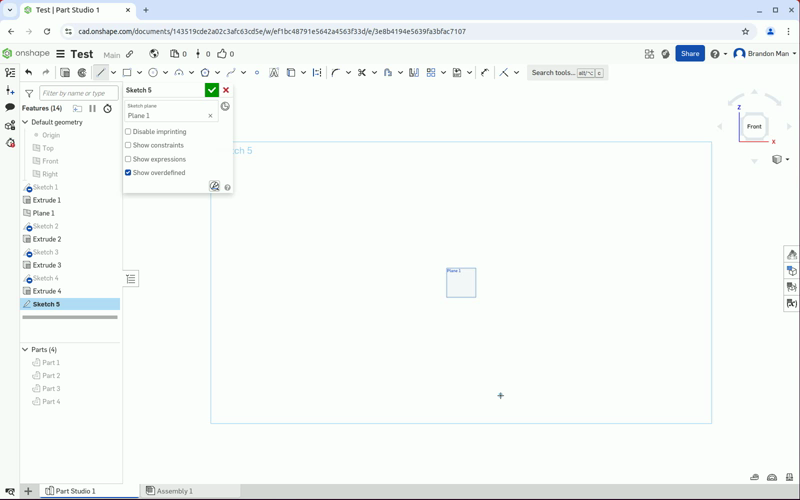
mouse_move(530, 395)
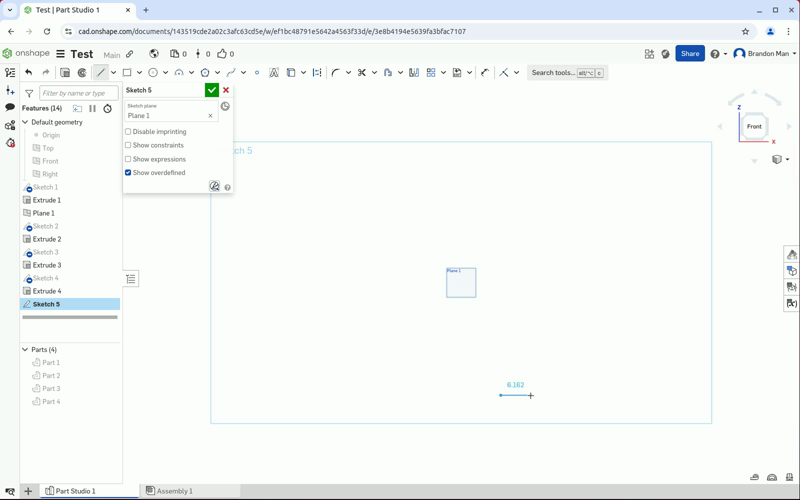
mouse_move(537, 395)
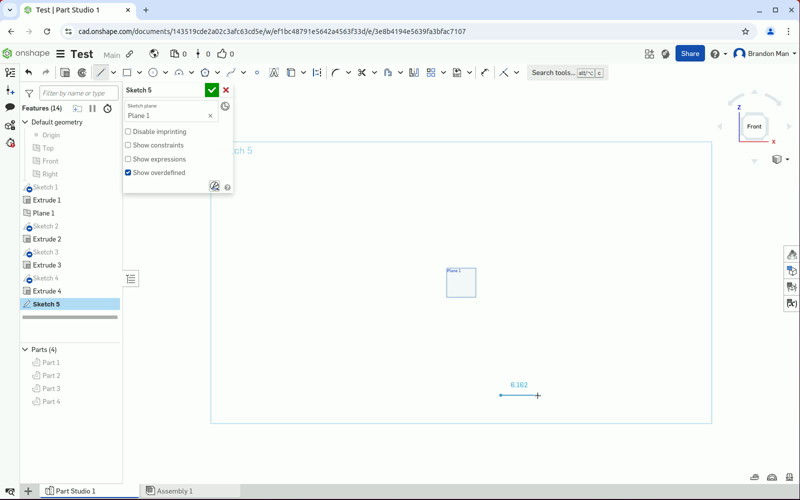
click(537, 395)
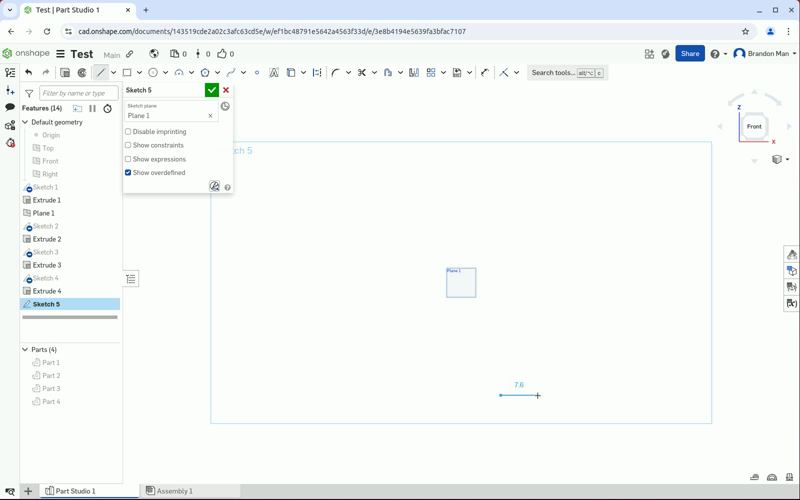
key_up(shift)
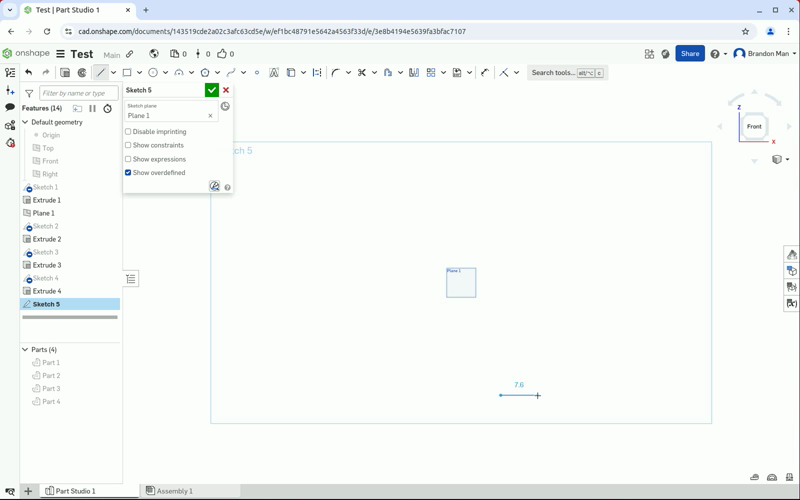
key_down(shift)
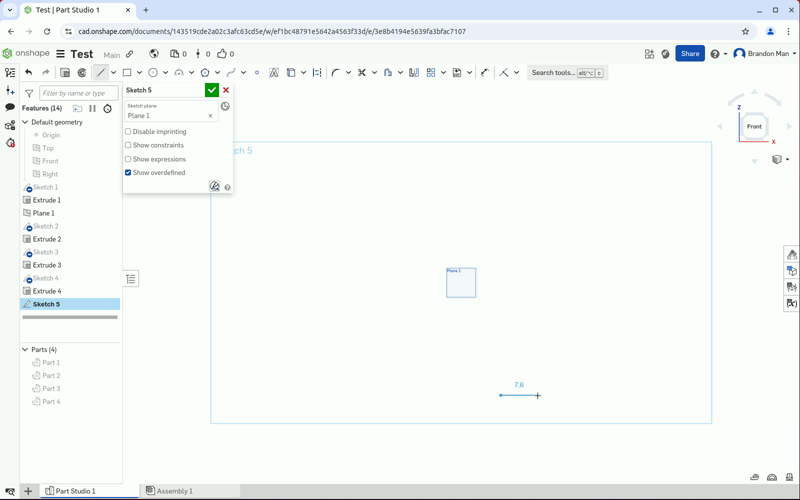
mouse_move(567, 395)
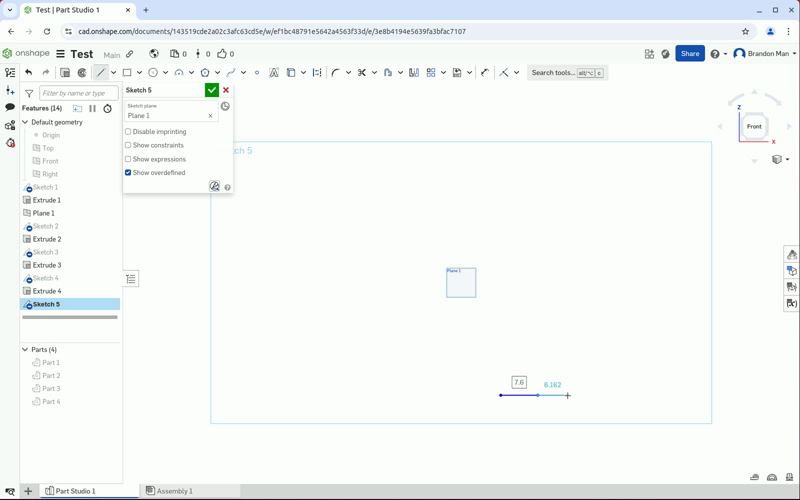
mouse_move(537, 358)
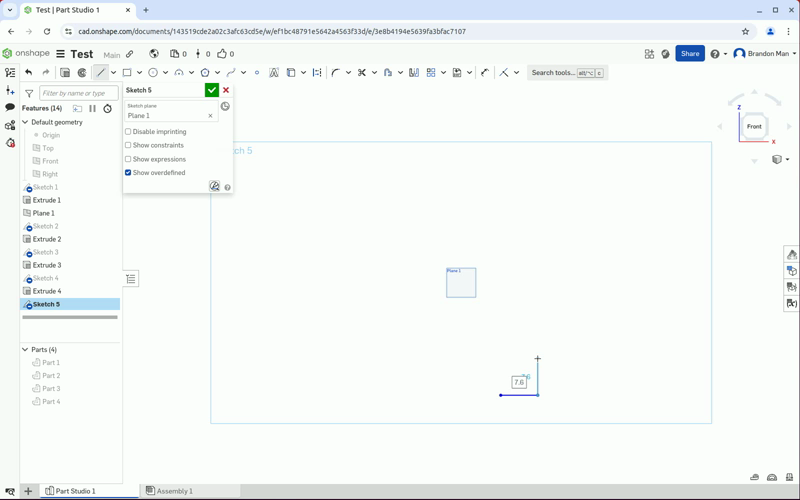
click(537, 358)
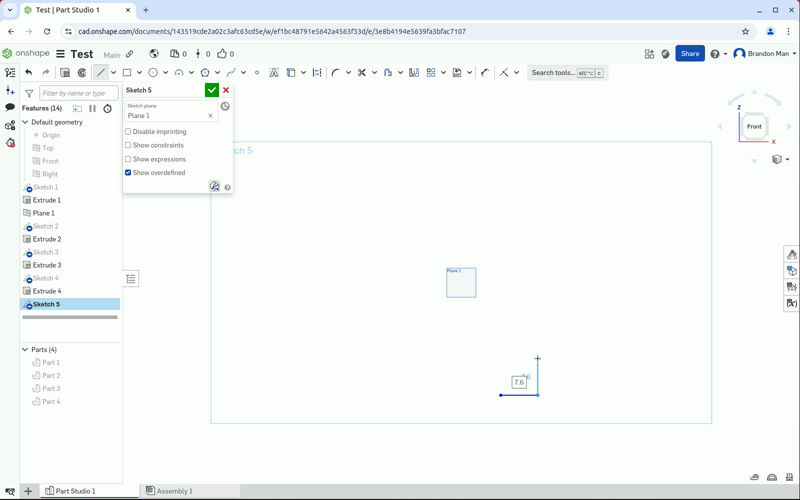
key_up(shift)
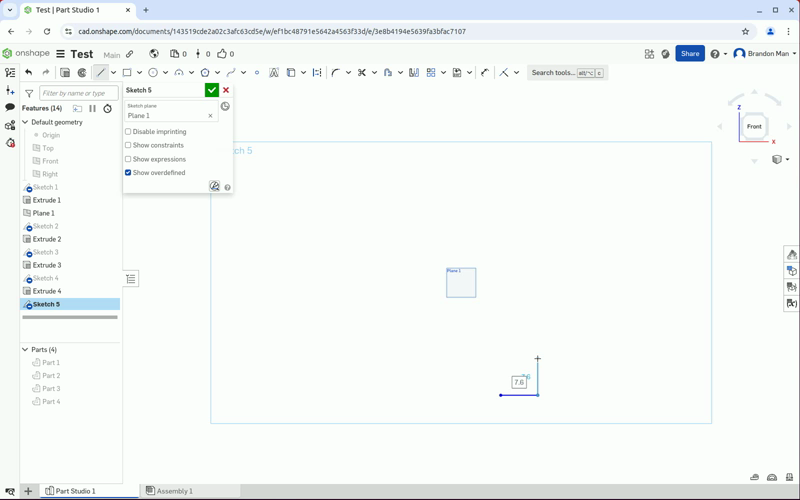
key_down(shift)
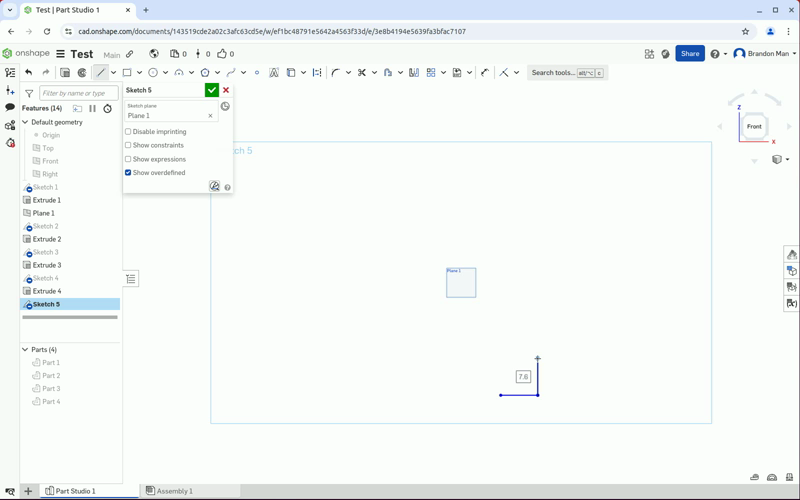
mouse_move(567, 358)
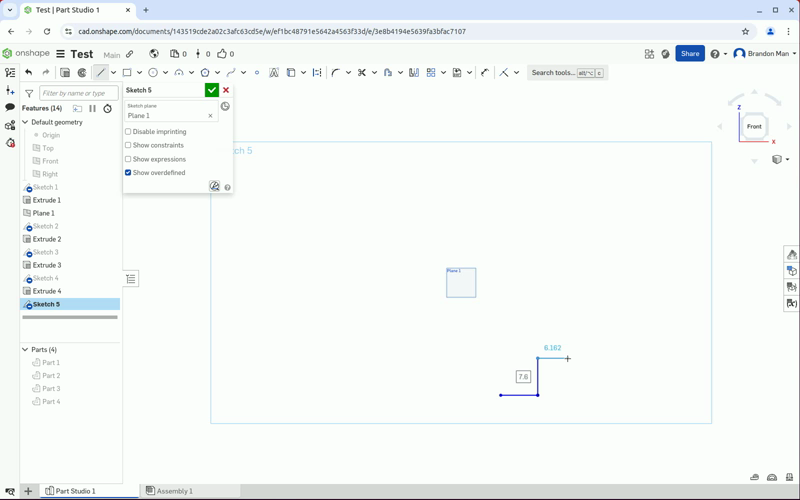
mouse_move(500, 358)
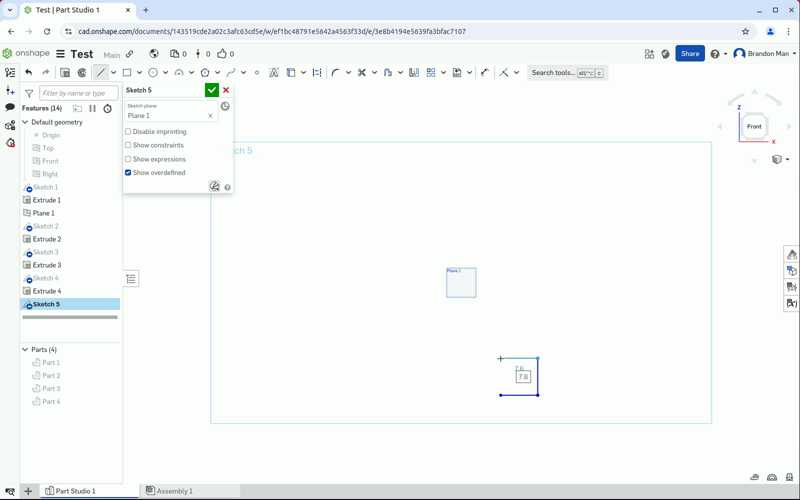
click(500, 358)
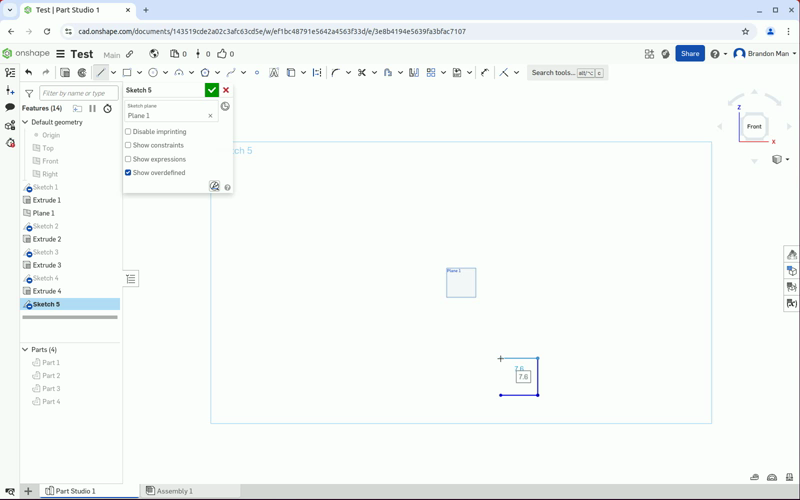
key_up(shift)
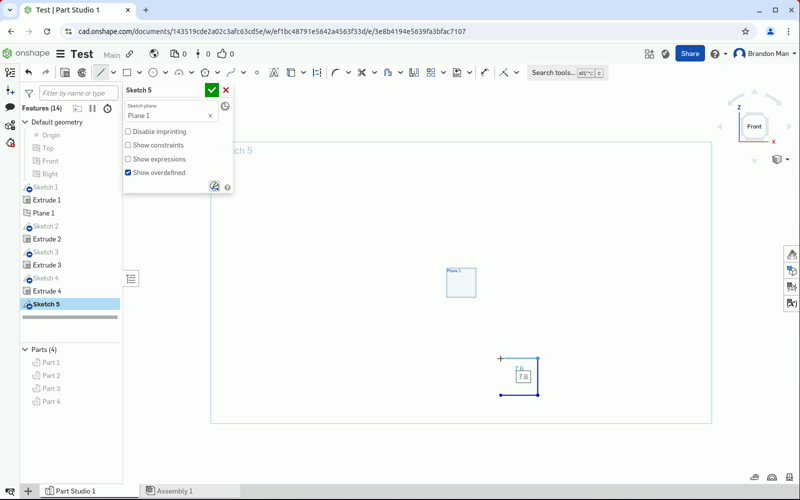
mouse_move(530, 358)
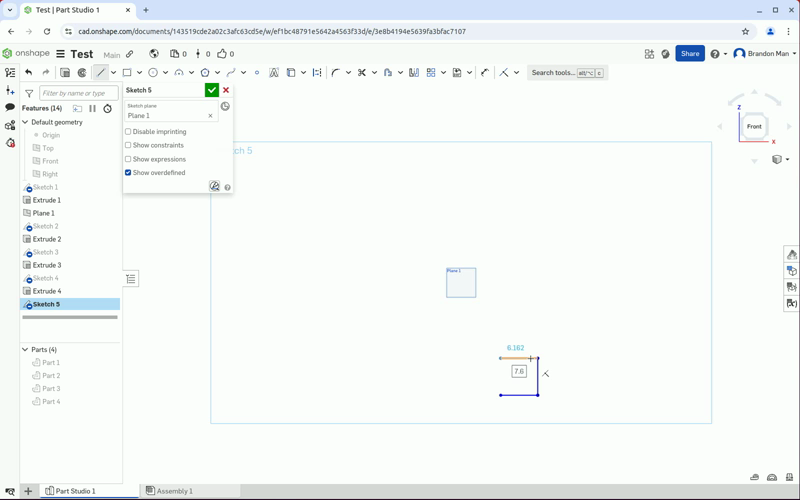
key_down(shift)
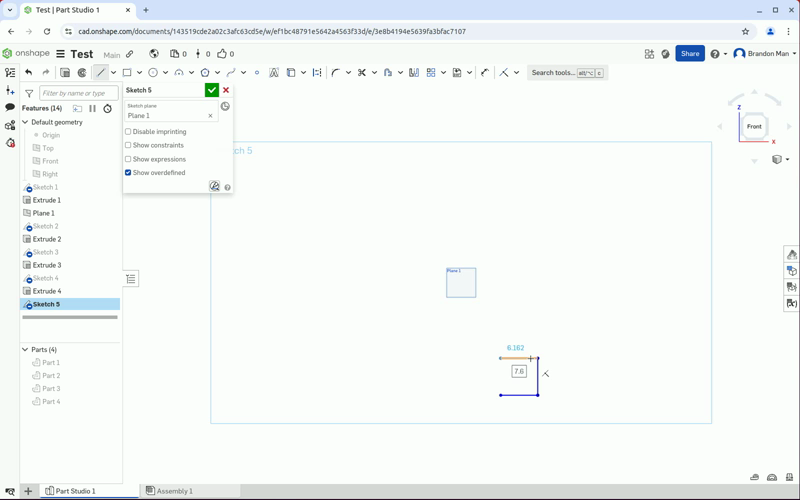
mouse_move(500, 395)
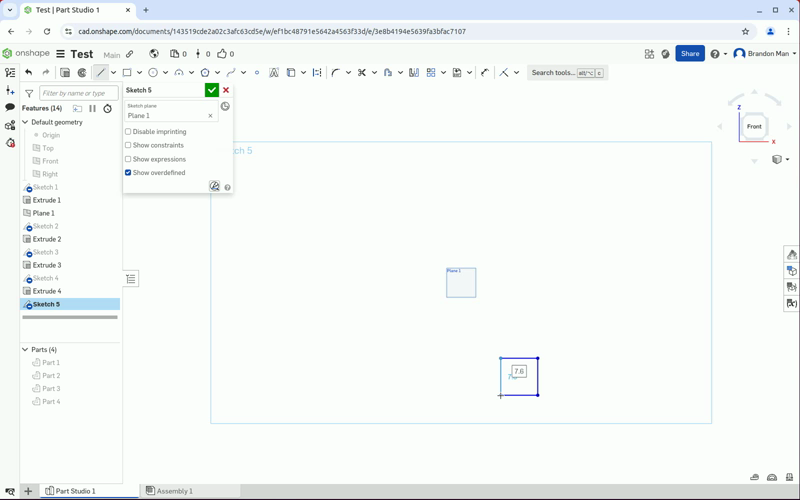
key_up(shift)
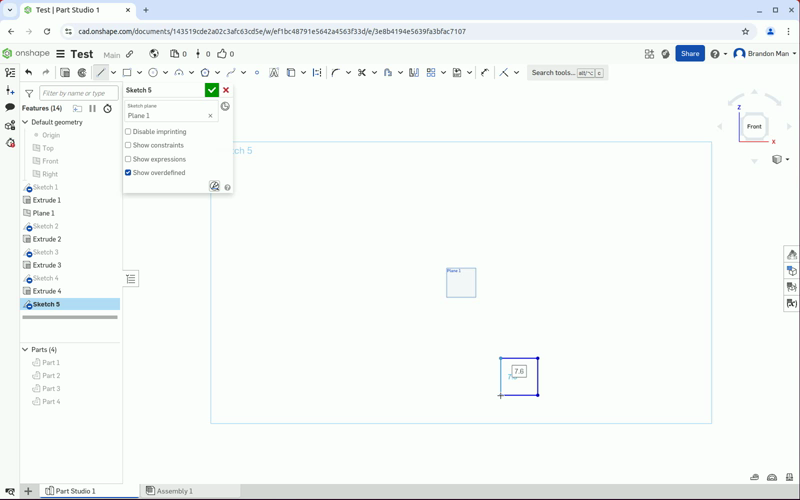
click(500, 395)
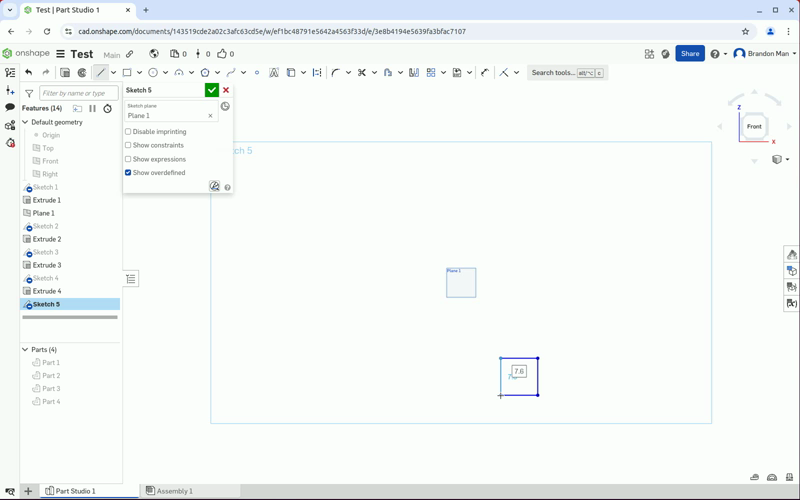
key(esc)
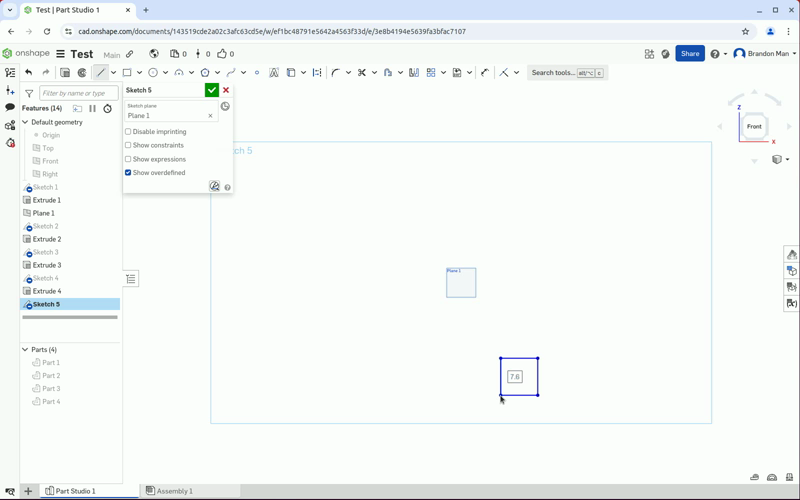
mouse_move(516, 387)
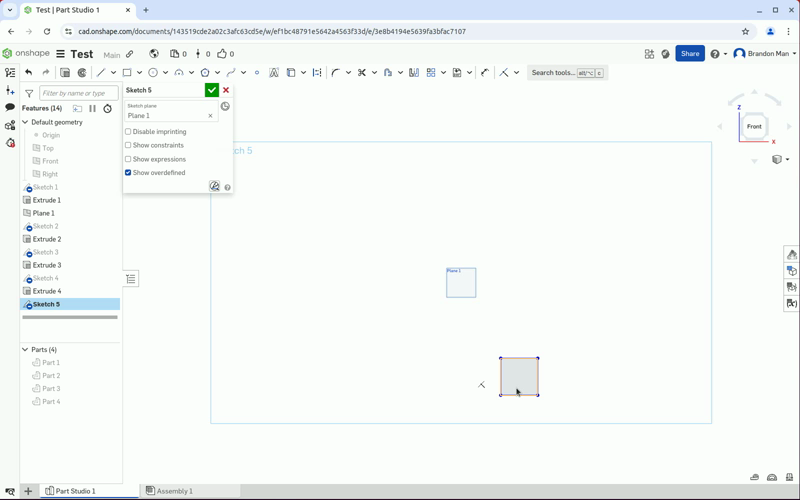
scroll(6)
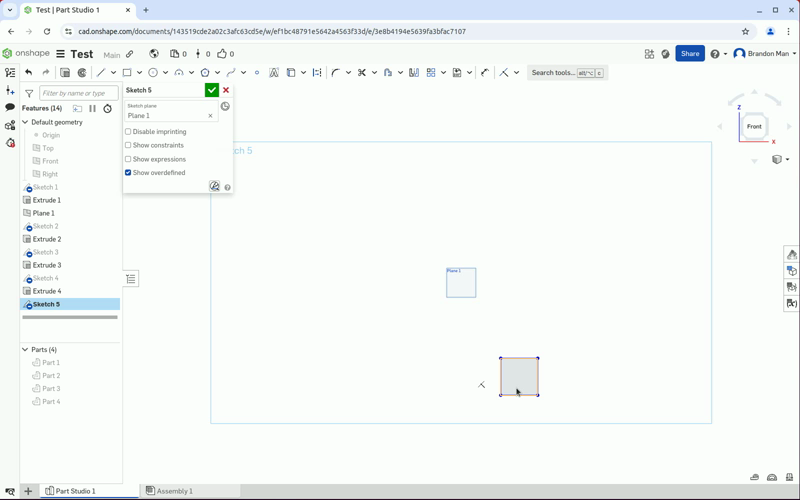
scroll(6)
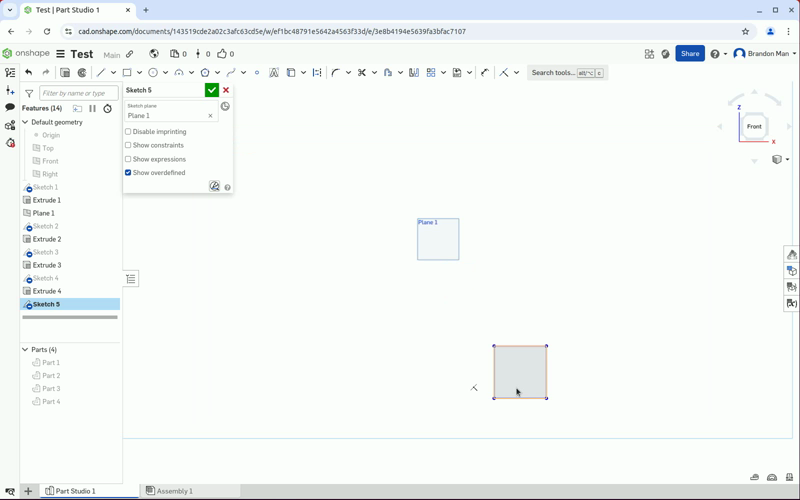
scroll(6)
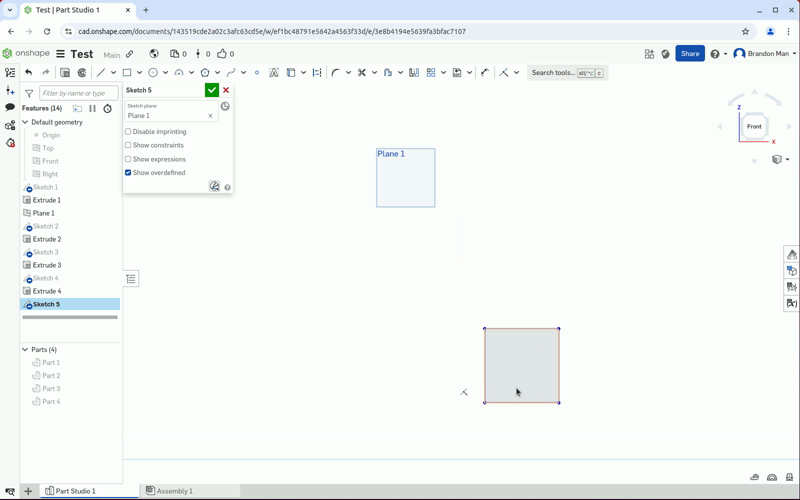
scroll(6)
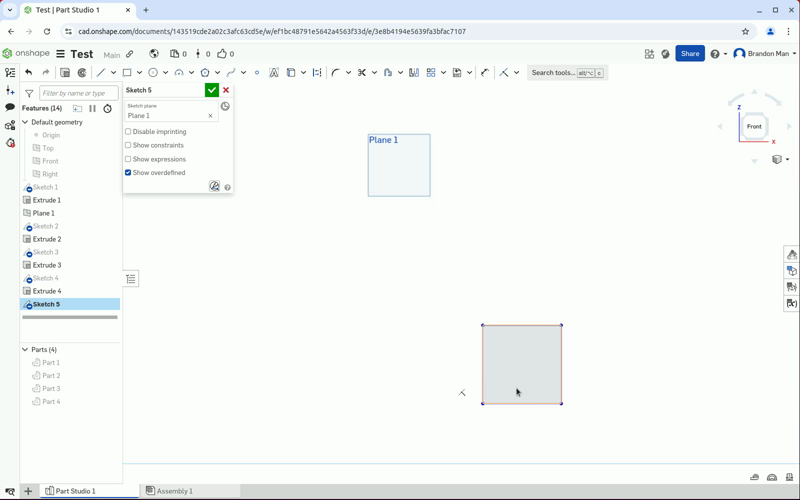
scroll(6)
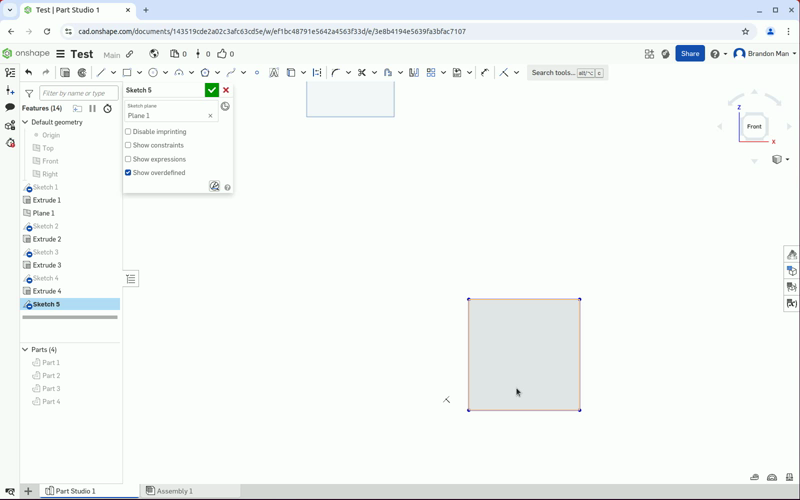
scroll(6)
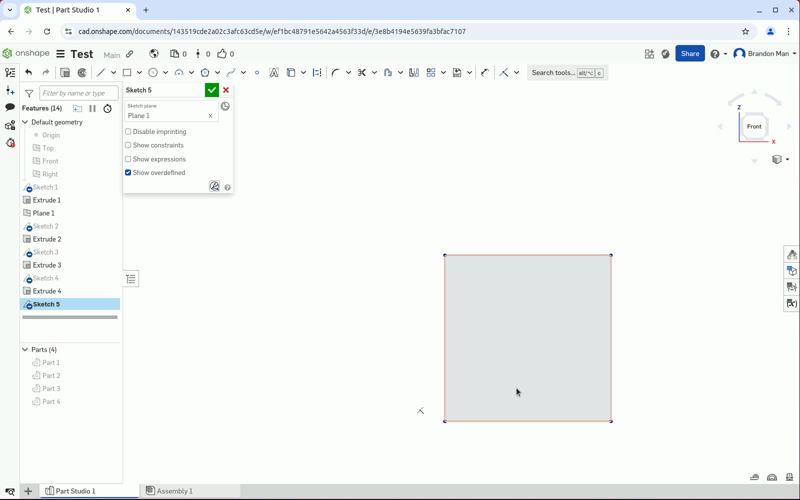
scroll(6)
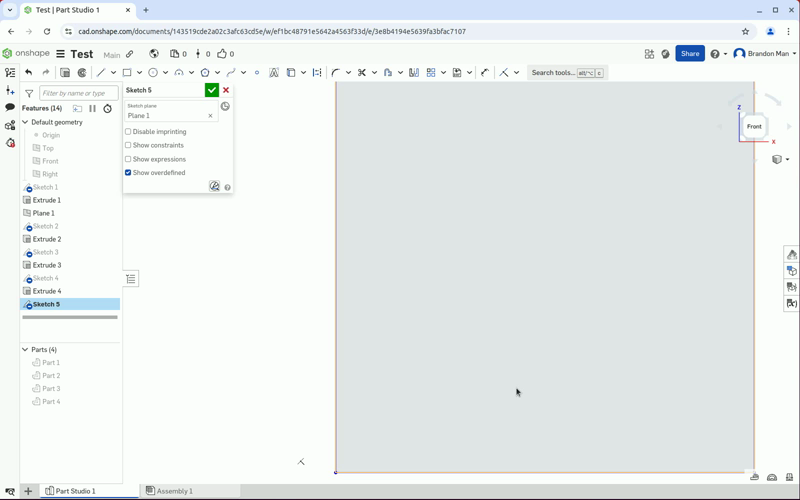
click(516, 387)
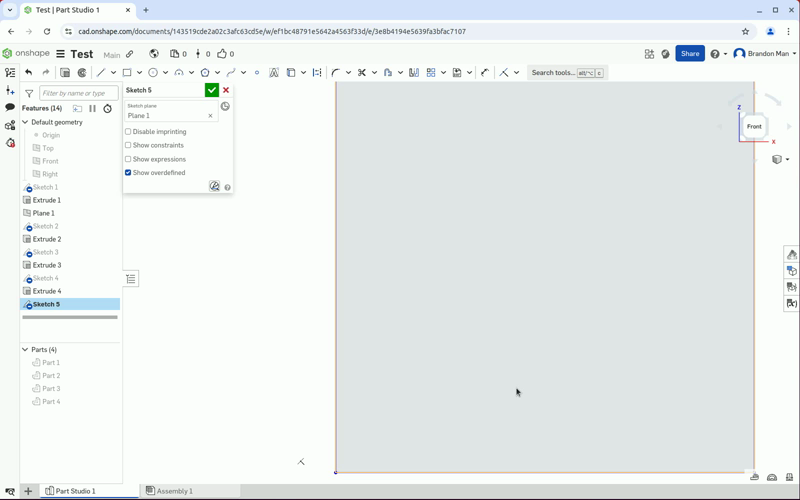
scroll(-6)
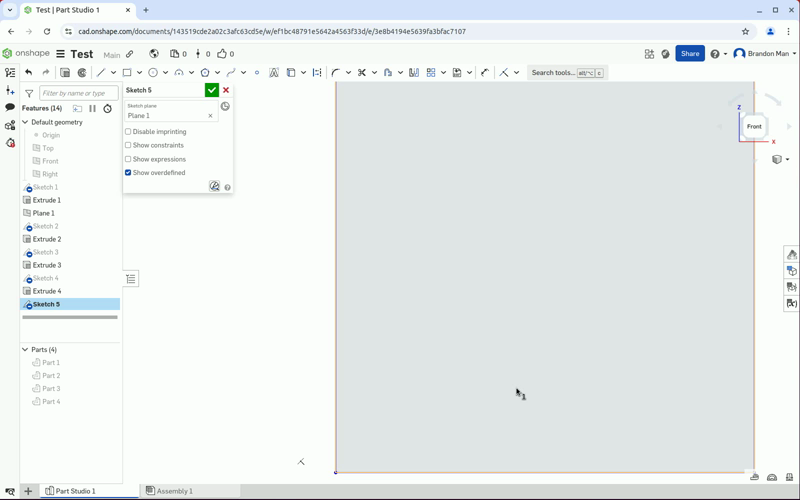
scroll(-6)
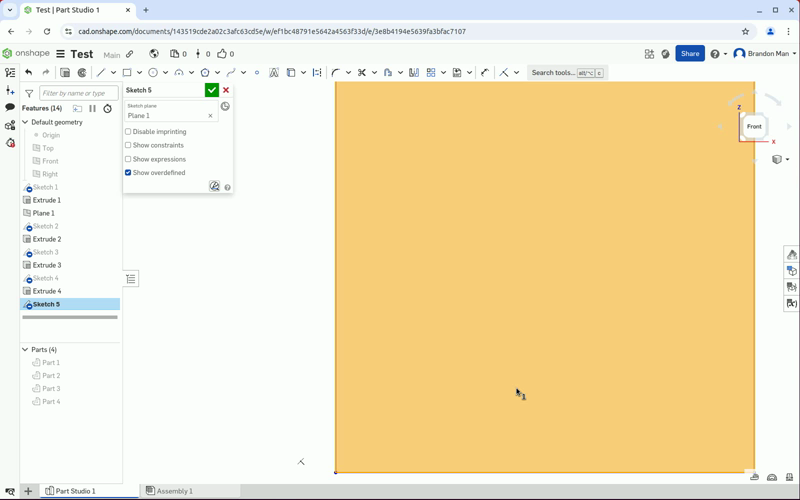
scroll(-6)
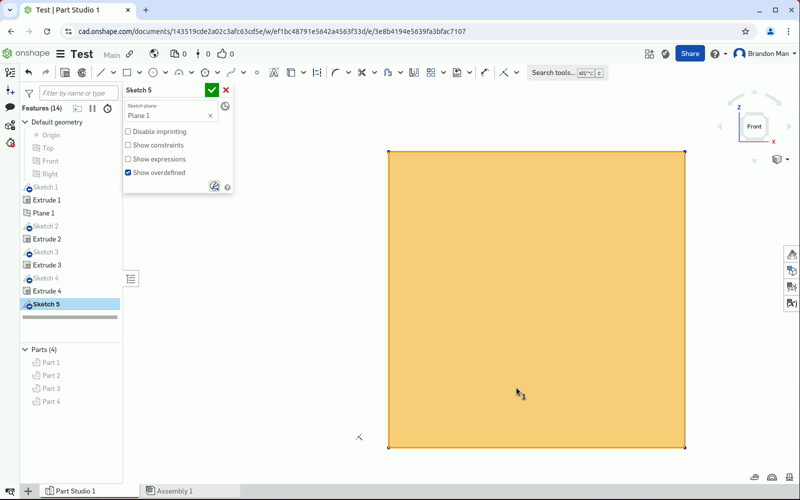
scroll(-6)
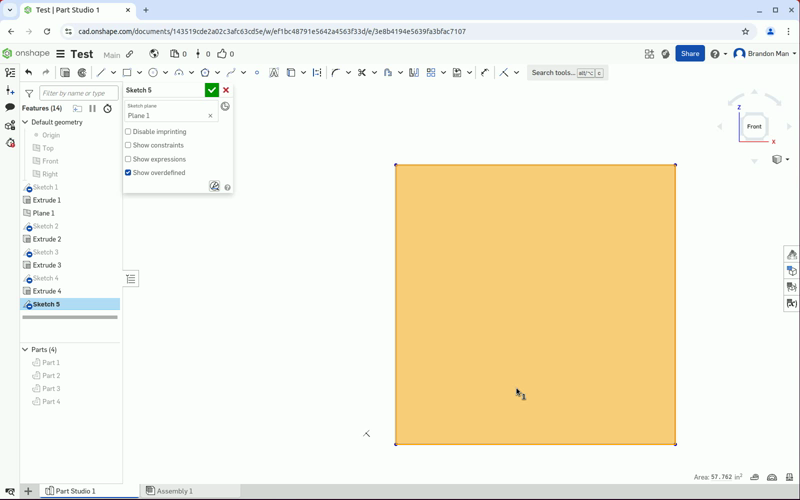
scroll(-6)
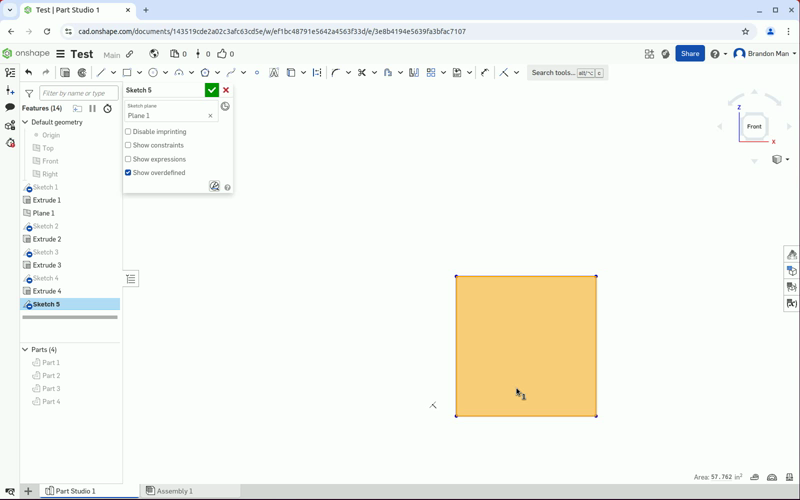
scroll(-6)
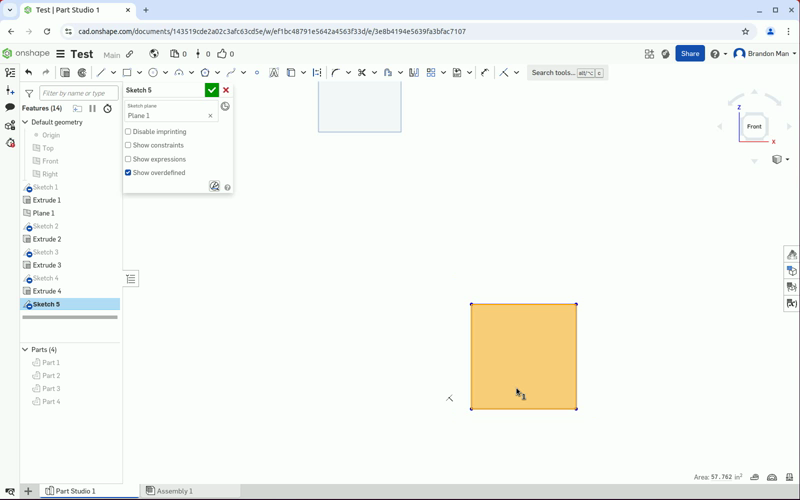
scroll(-6)
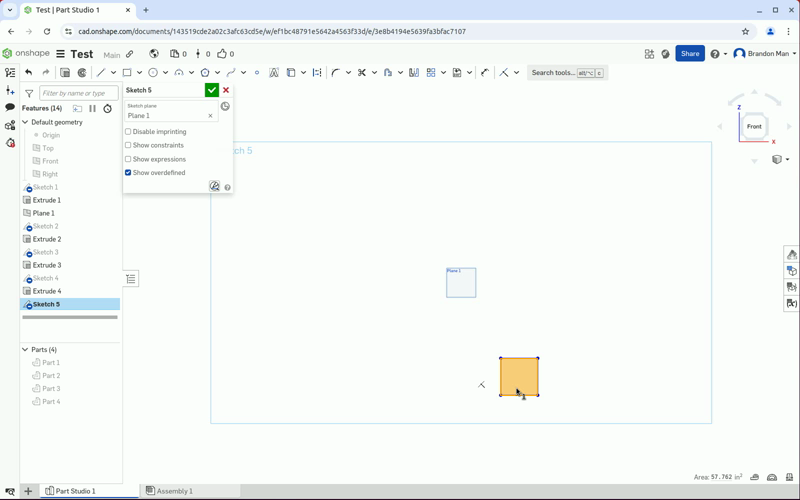
mouse_move(73, 352)
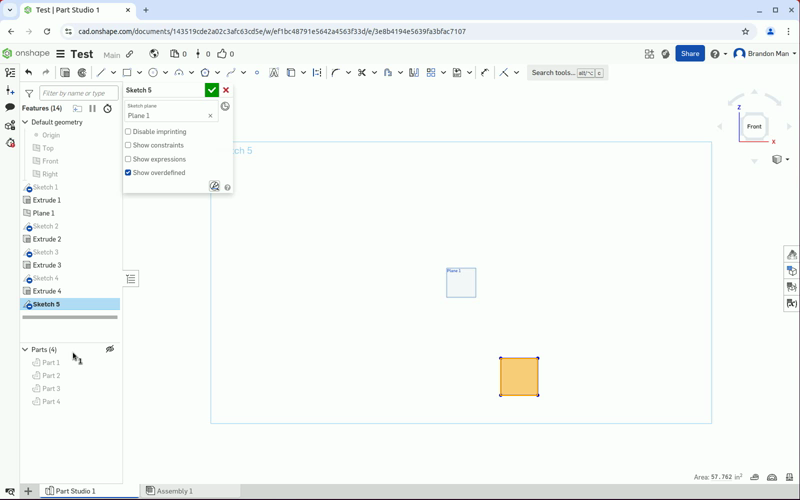
key(shift+y)
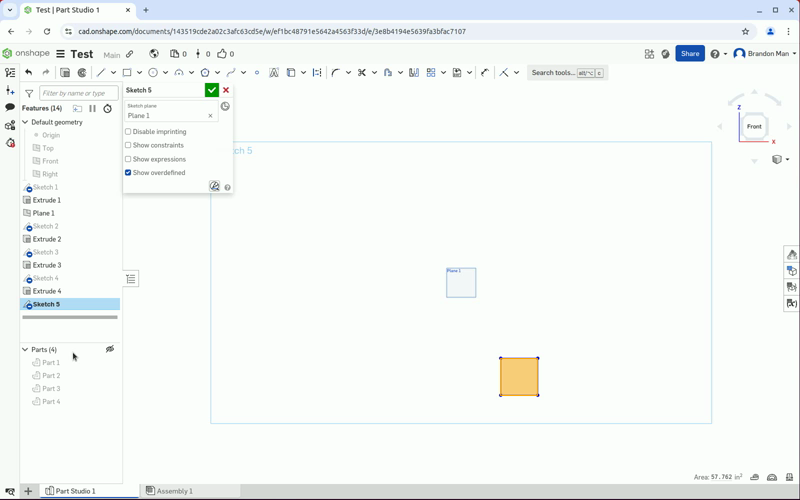
key(shift+e)
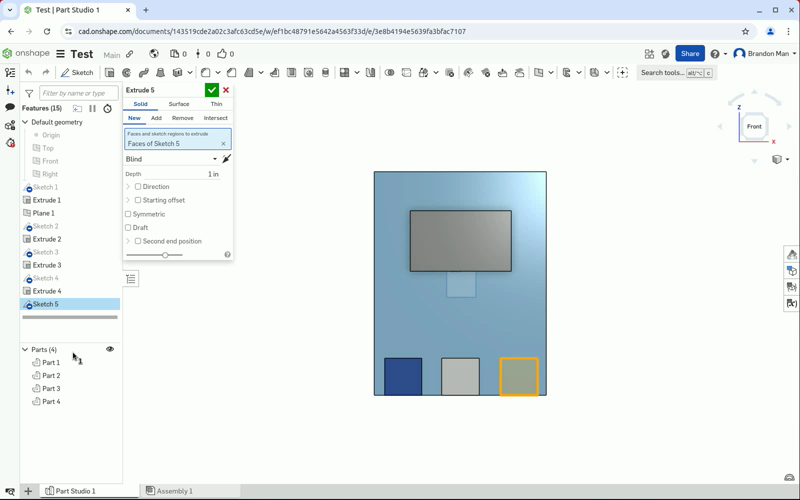
mouse_move(143, 106)
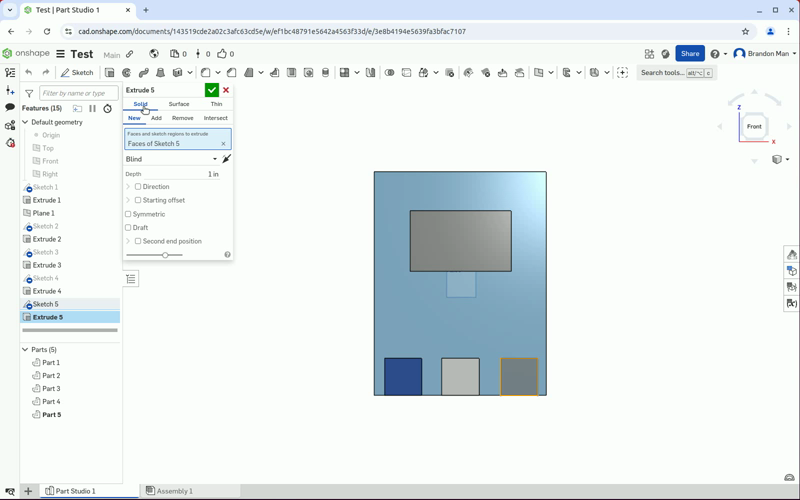
click(143, 106)
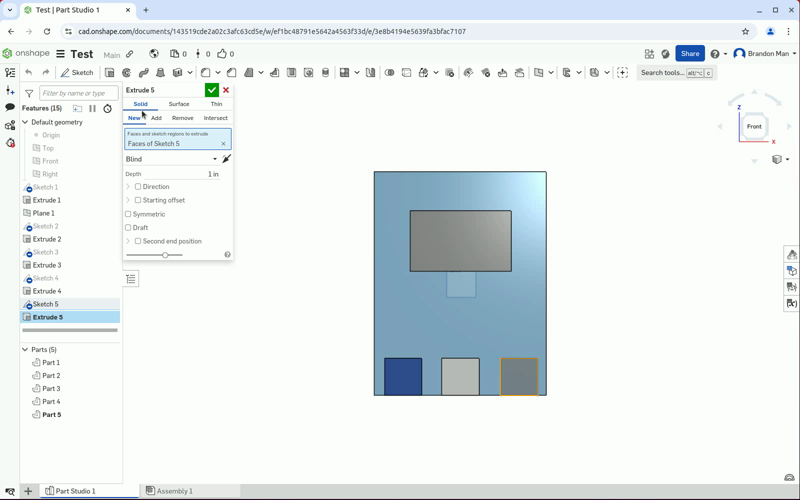
mouse_move(137, 120)
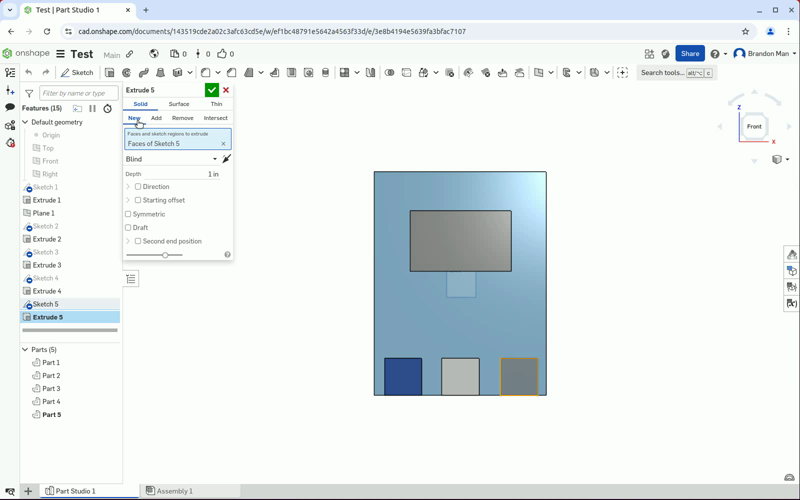
click(137, 120)
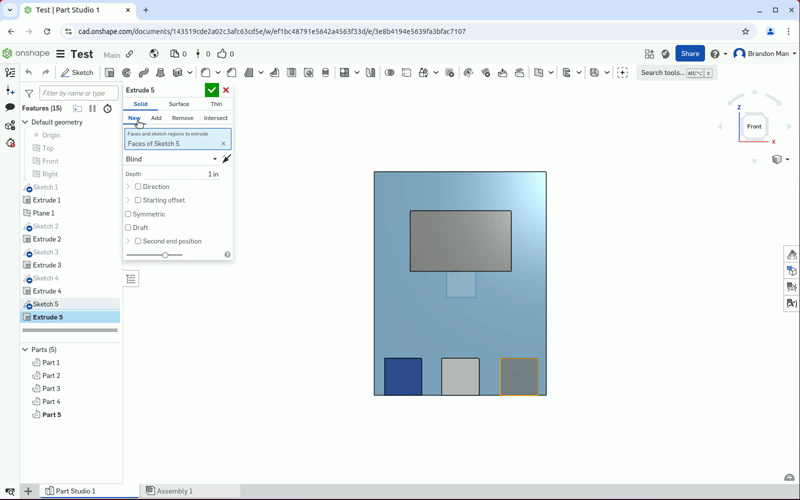
key(tab, 4)
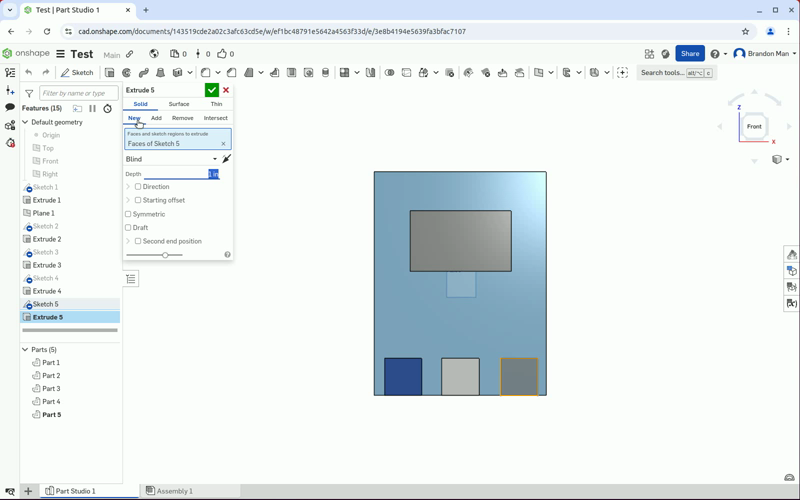
text(7.462)
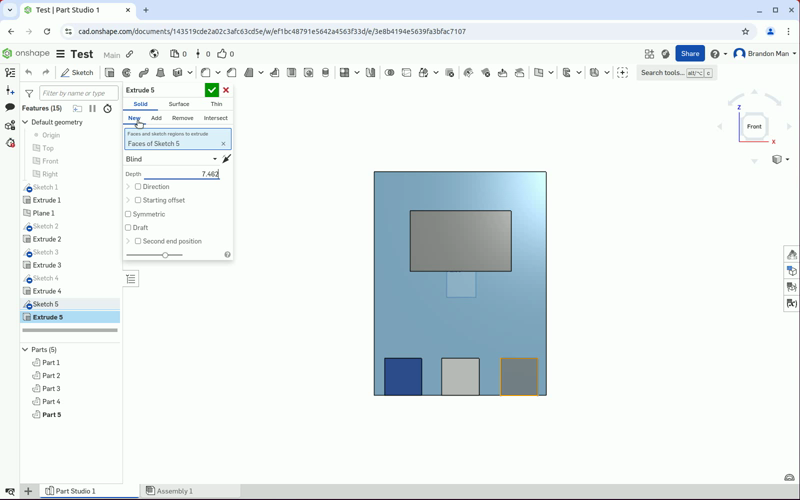
key(enter)
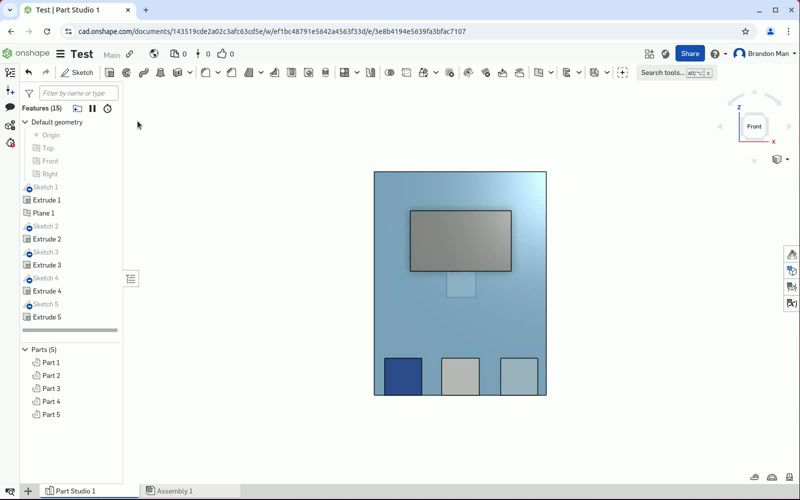
key(shift+h)
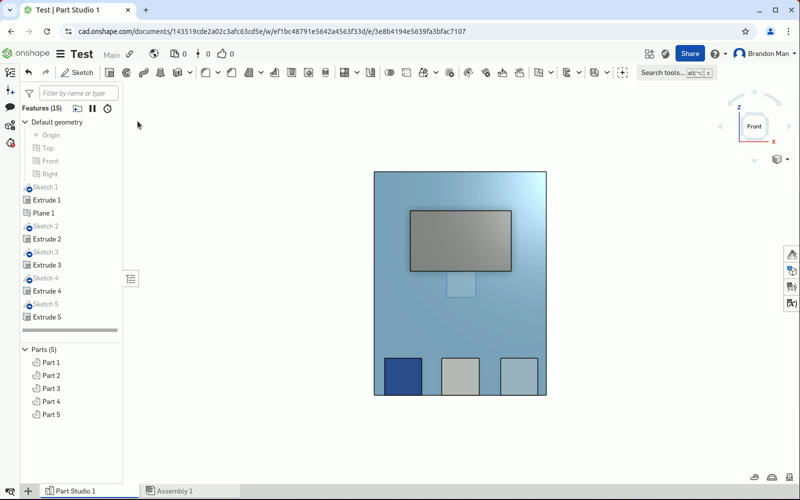
key(shift+h)
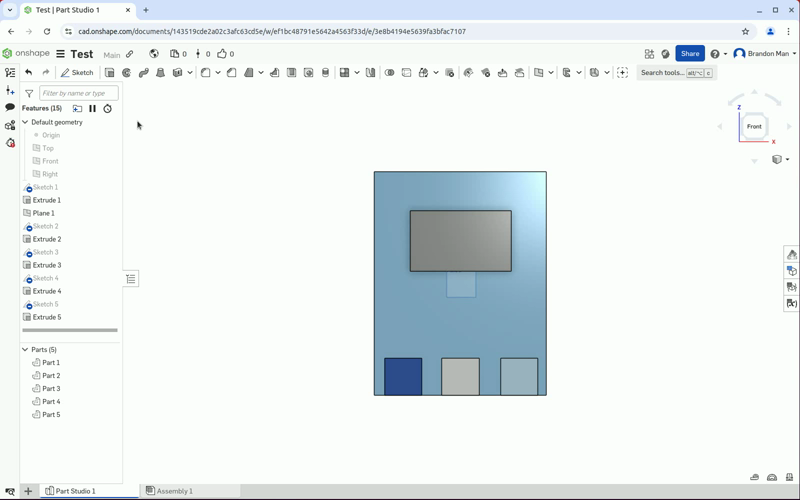
mouse_move(73, 189)
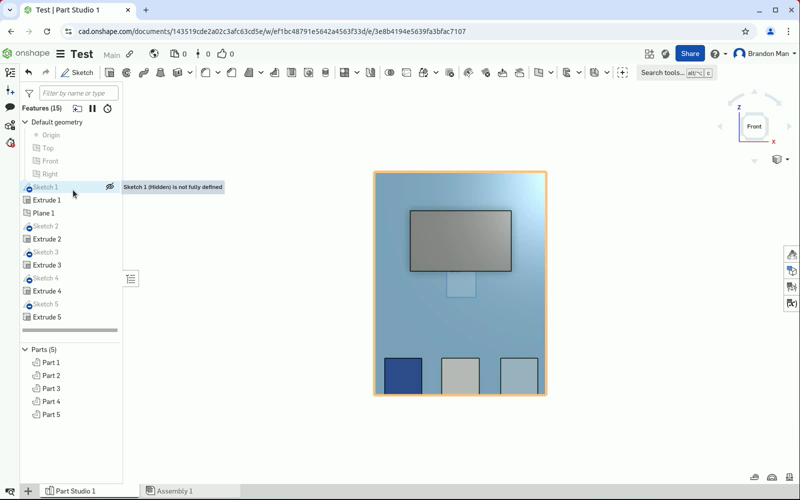
click(73, 189)
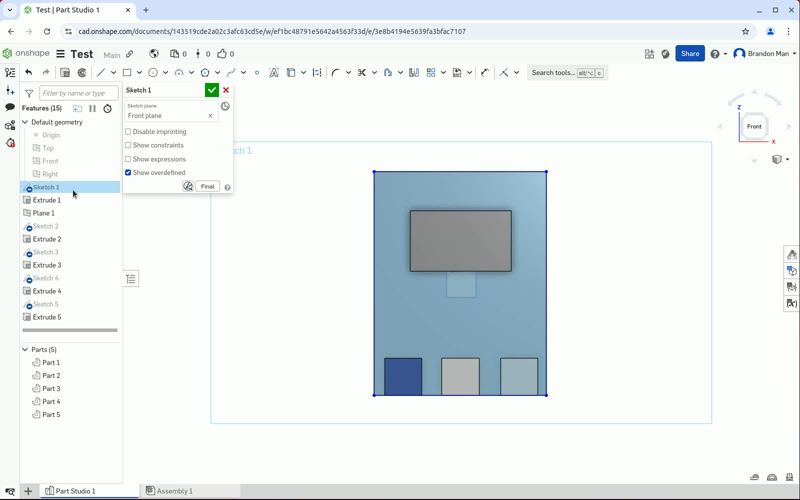
mouse_move(229, 92)
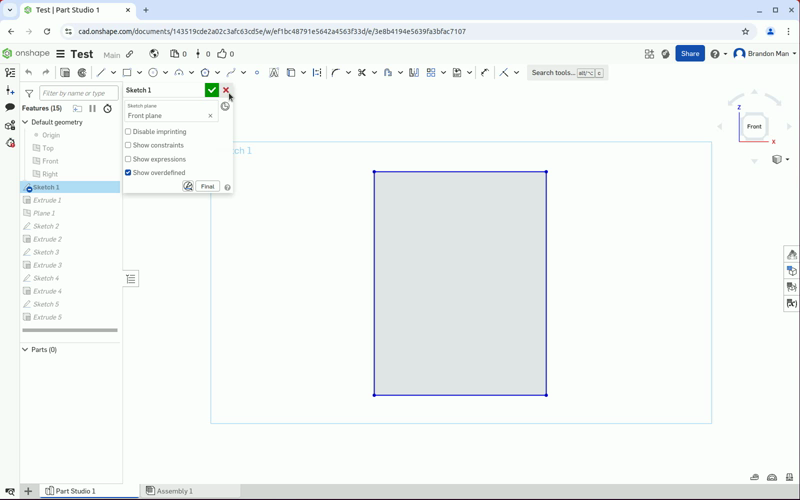
click(229, 92)
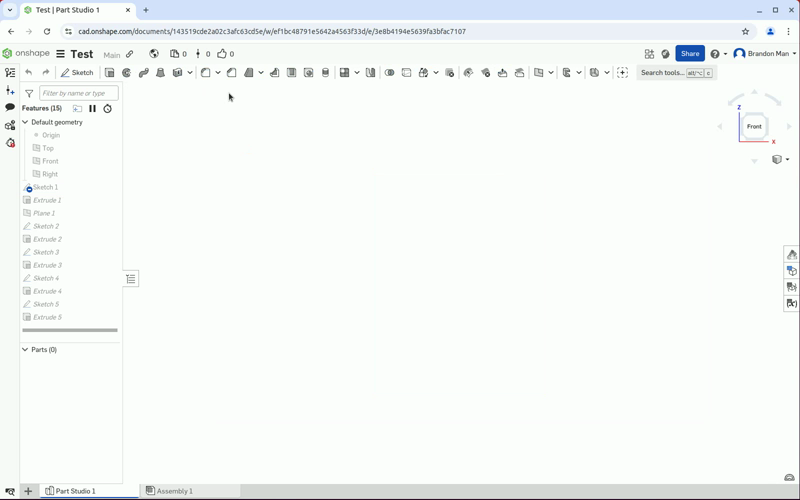
key(shift+s)
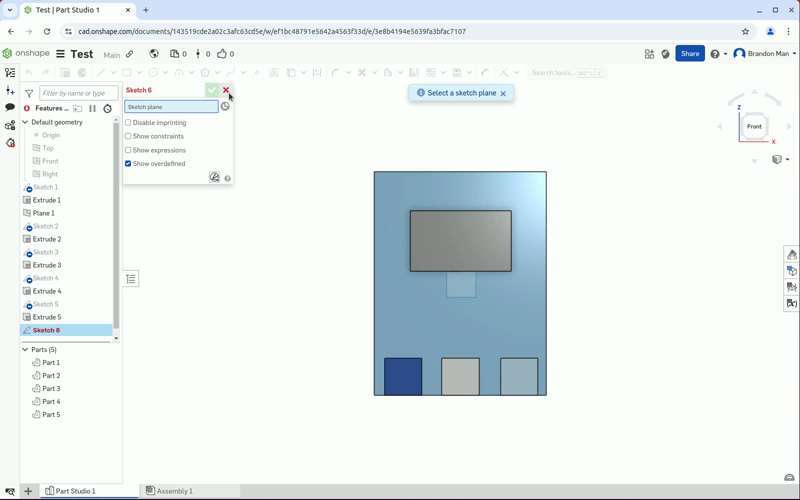
mouse_move(69, 215)
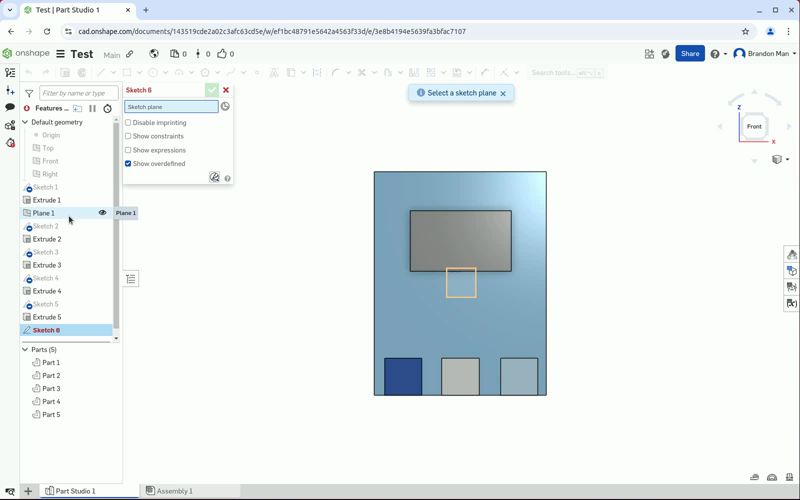
click(69, 215)
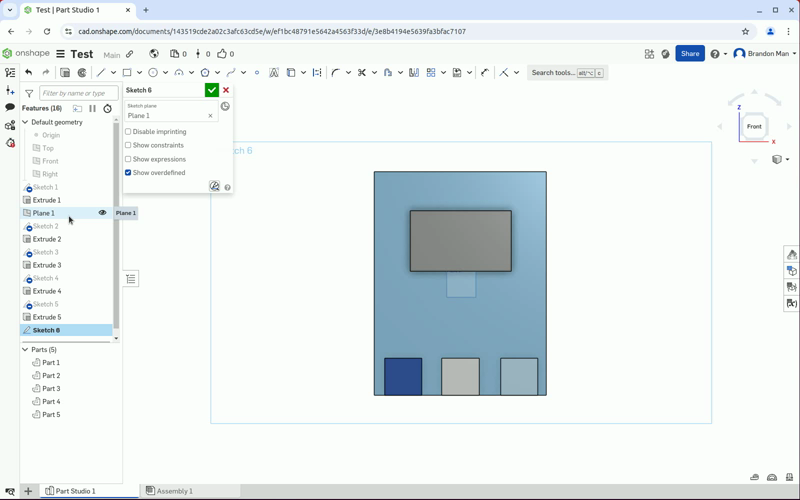
mouse_move(73, 352)
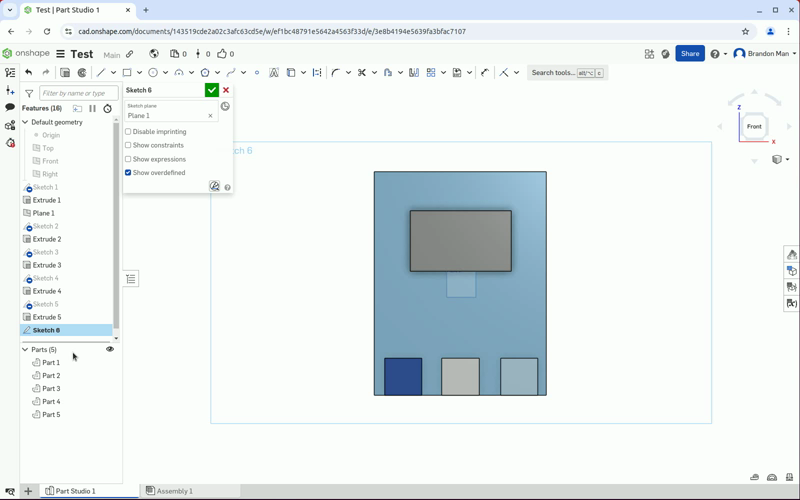
key(y)
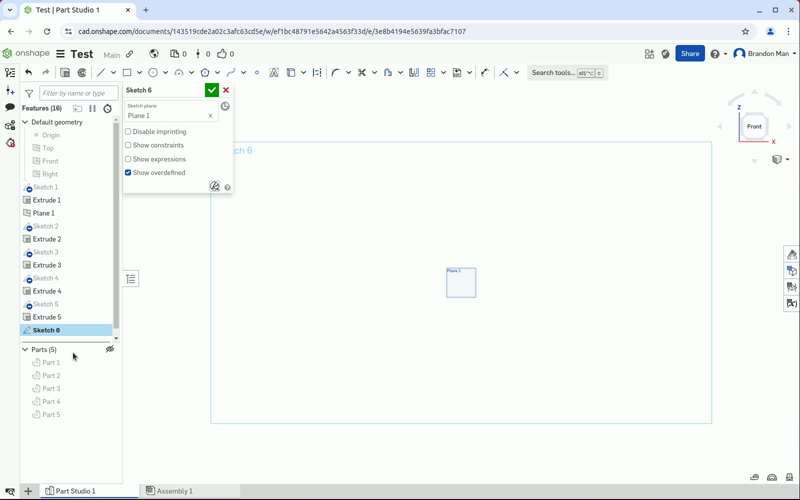
key(l)
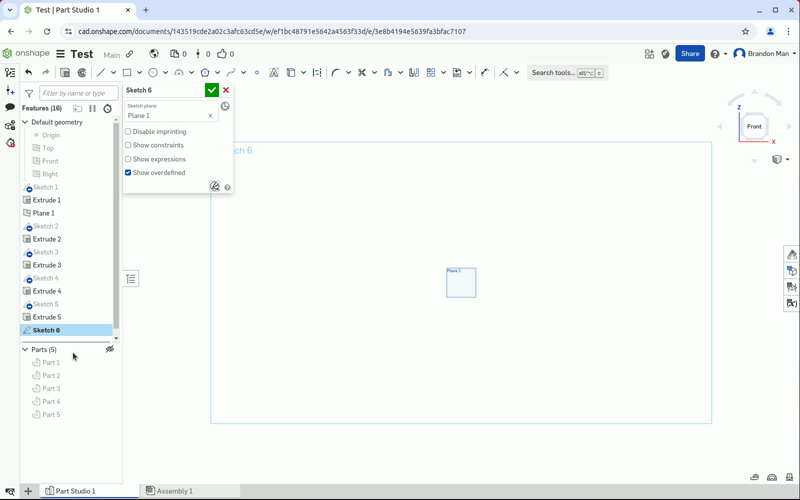
key_down(shift)
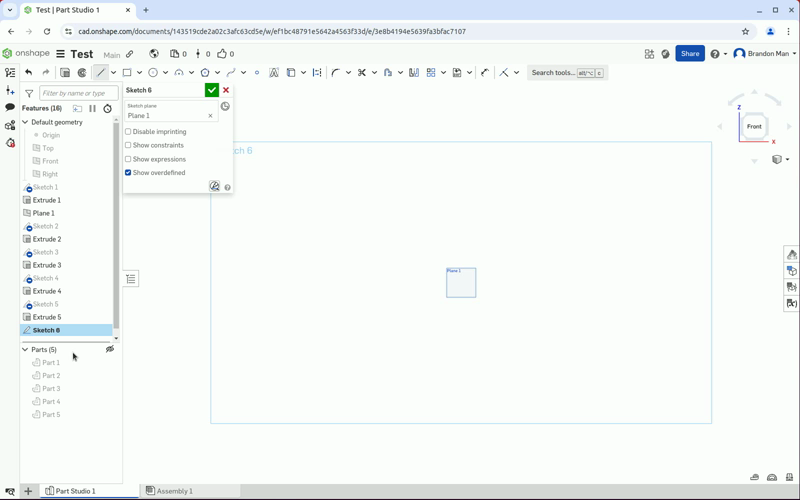
mouse_move(384, 348)
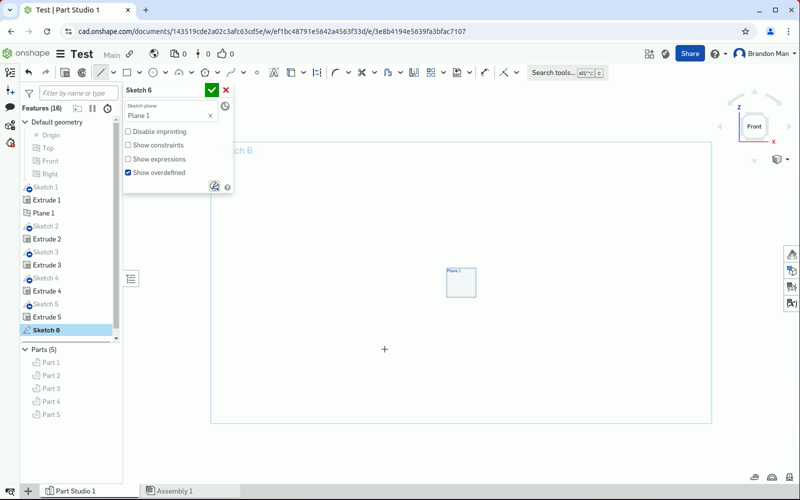
click(384, 348)
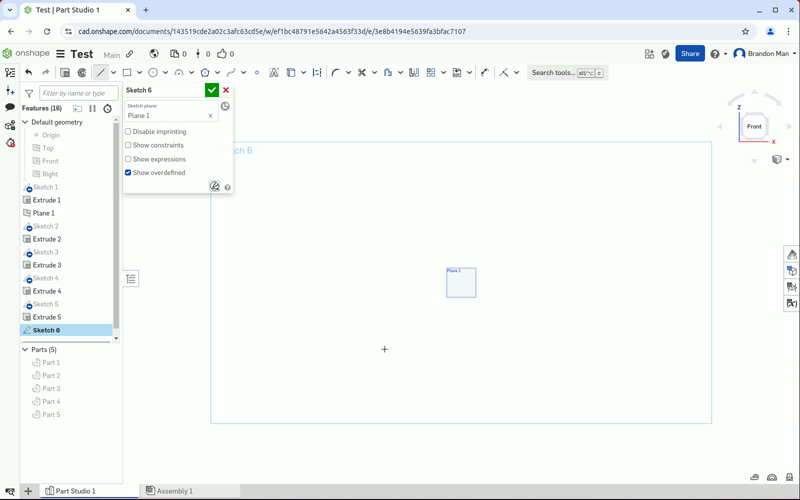
key_up(shift)
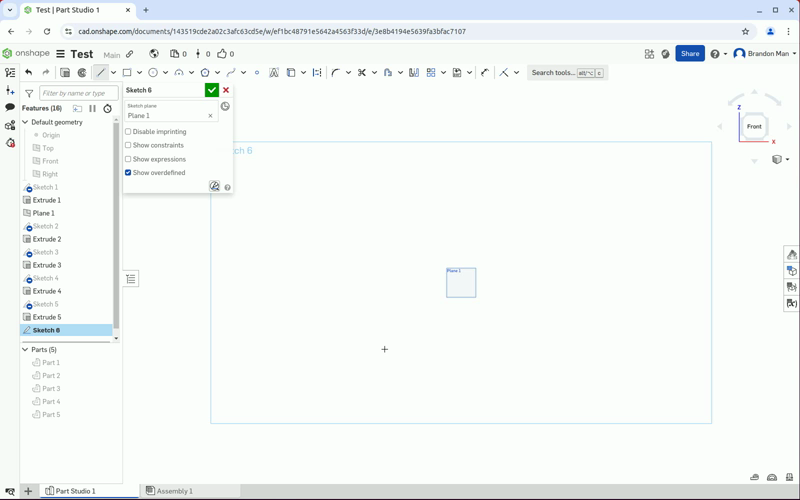
key_down(shift)
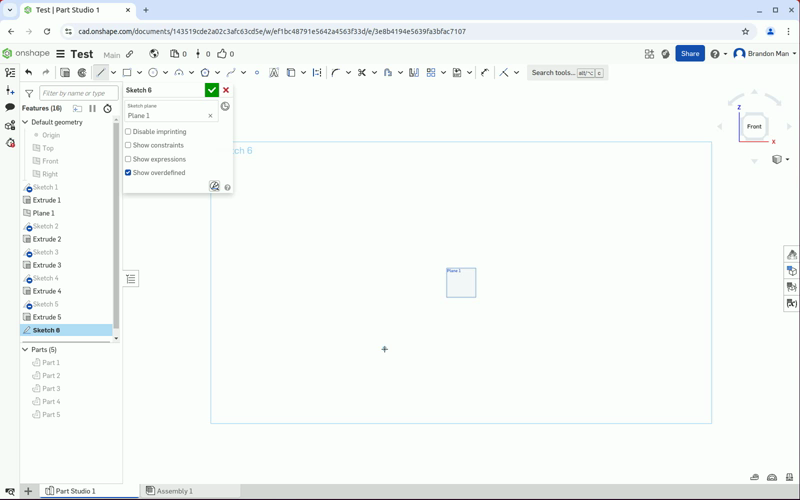
mouse_move(536, 348)
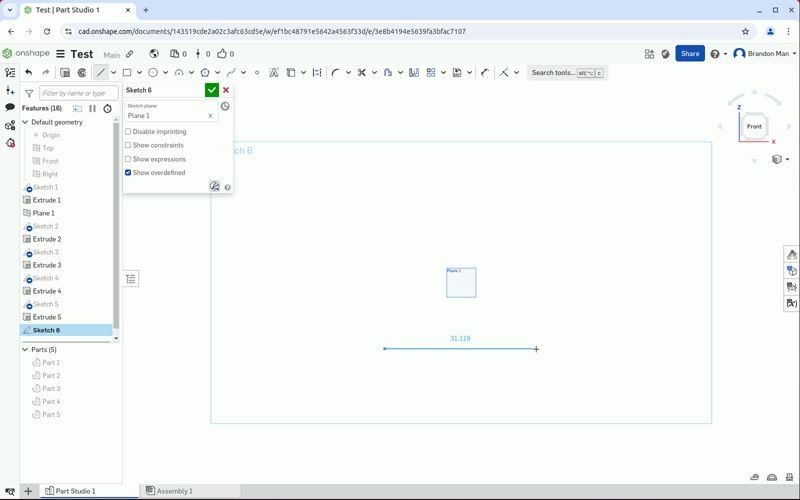
click(536, 348)
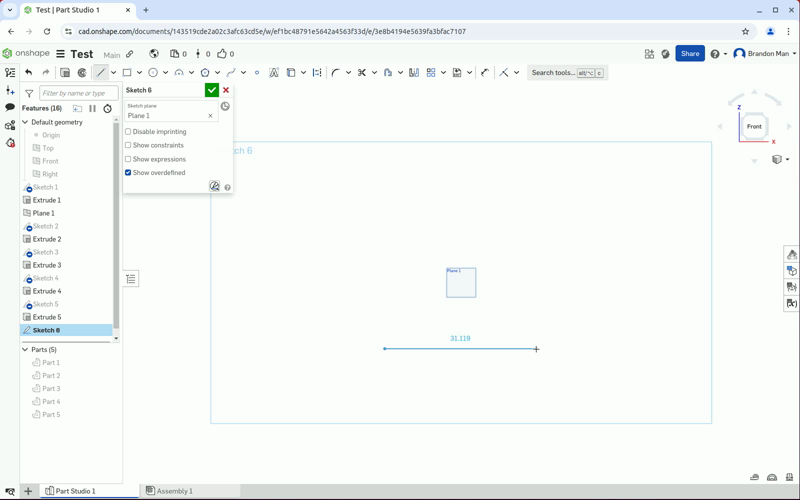
key_up(shift)
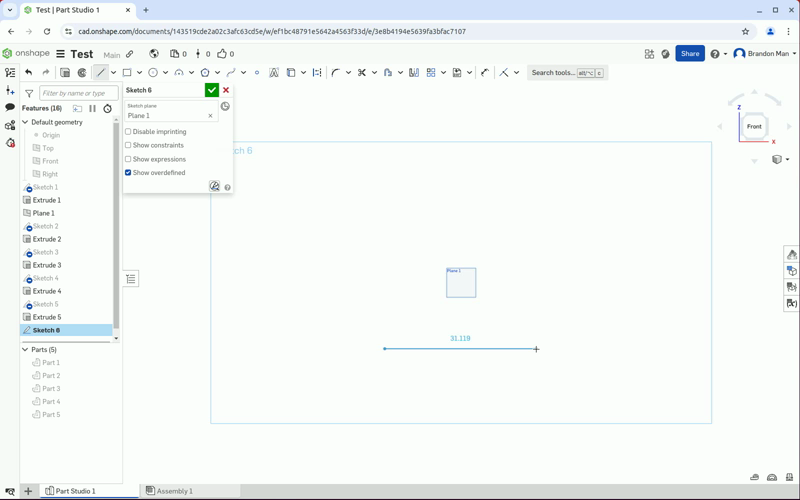
key_down(shift)
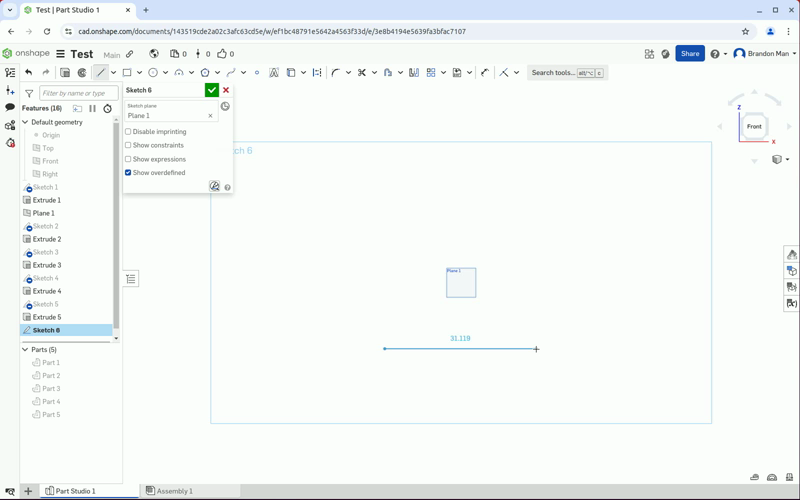
mouse_move(566, 348)
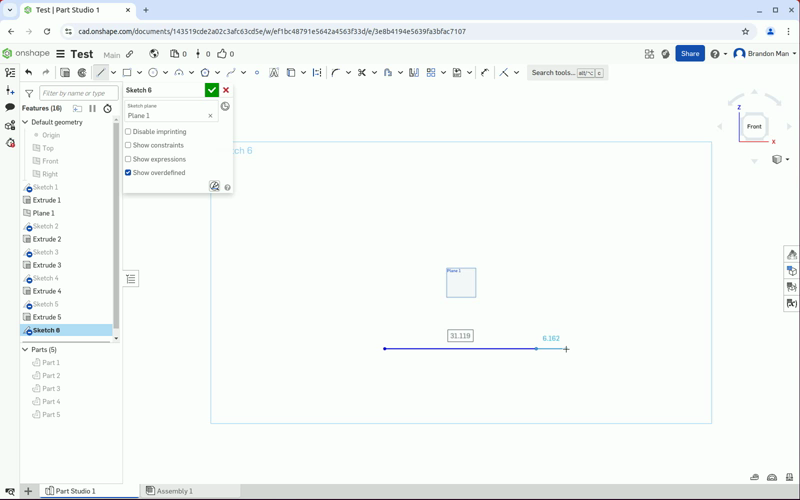
mouse_move(536, 311)
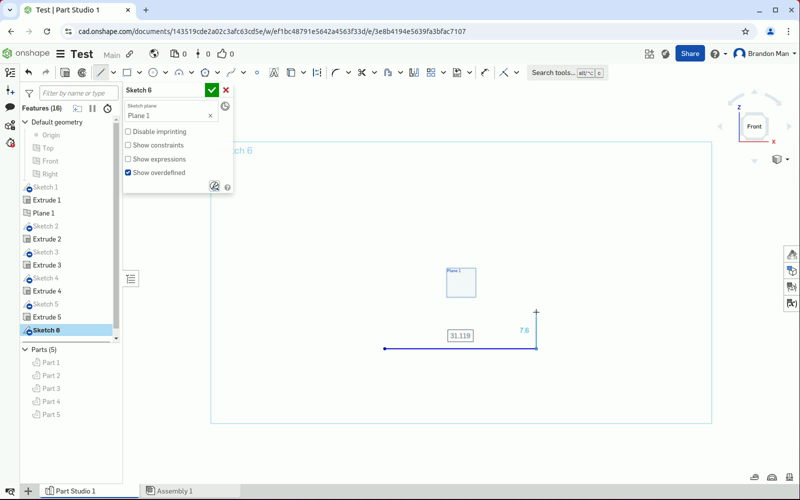
click(536, 311)
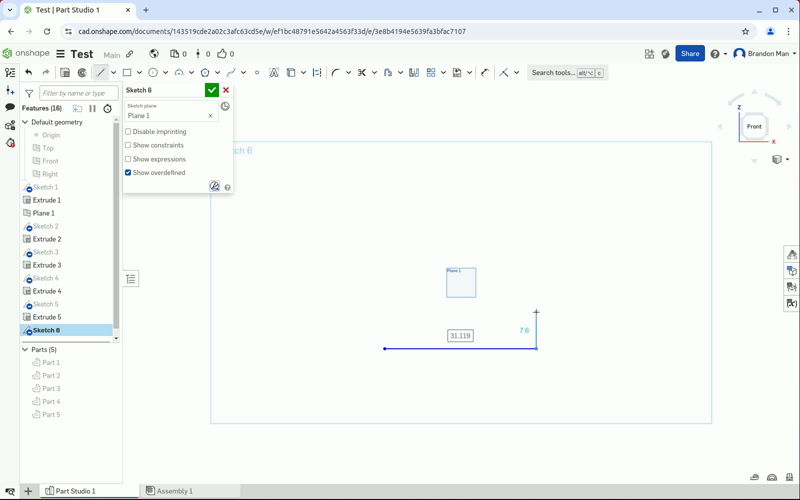
key_up(shift)
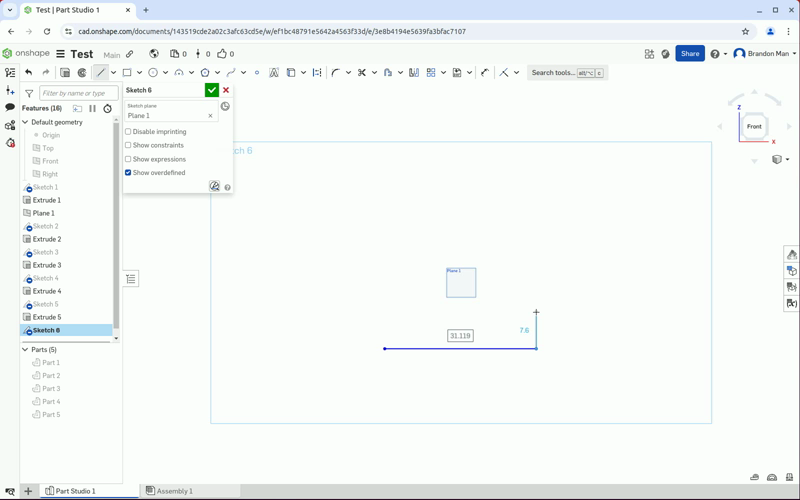
key_down(shift)
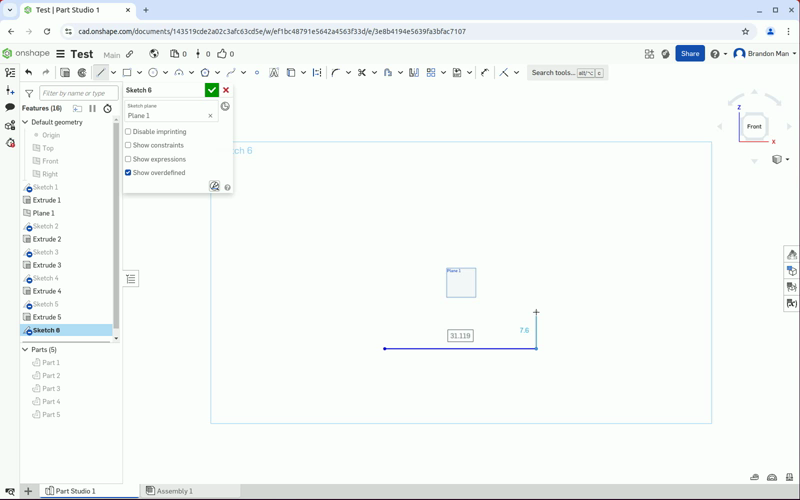
mouse_move(384, 311)
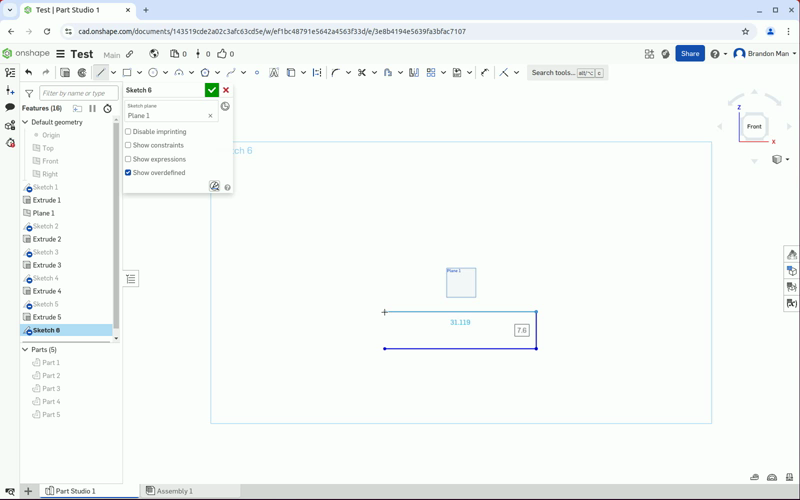
click(384, 311)
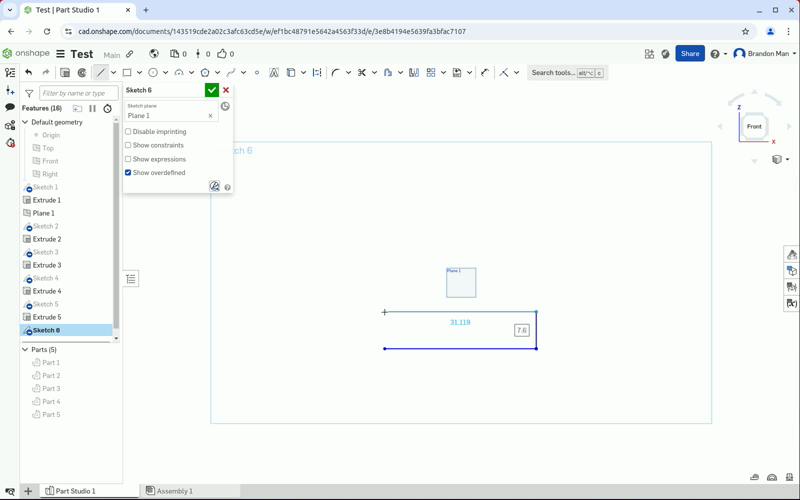
key_up(shift)
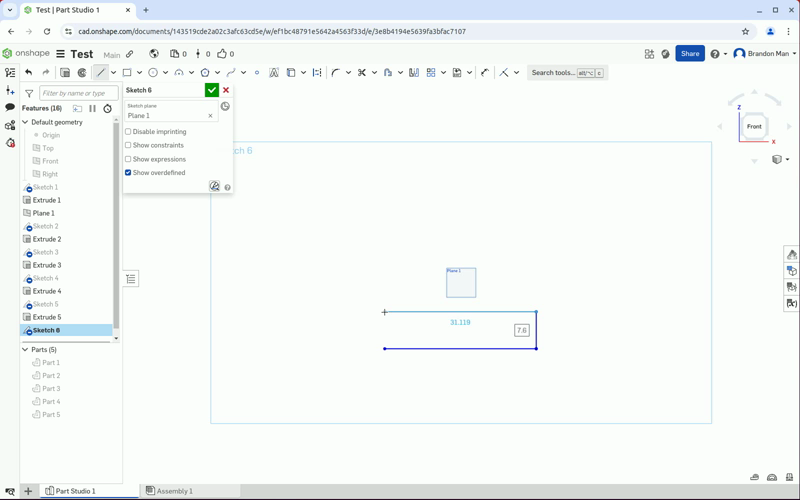
mouse_move(414, 311)
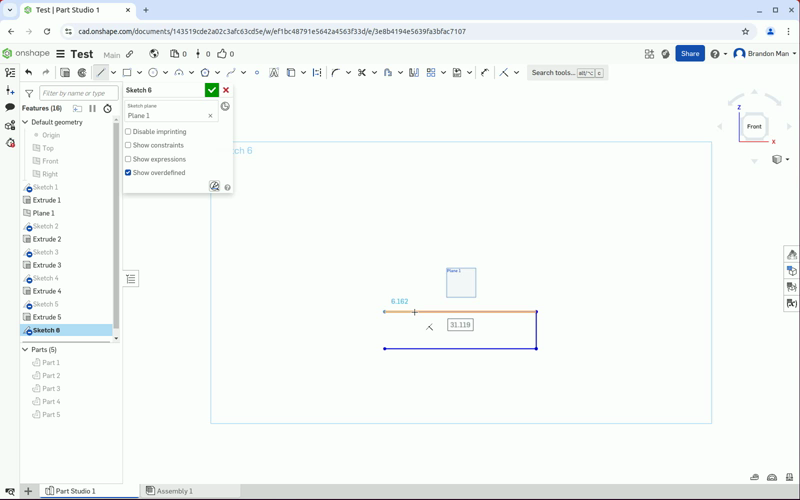
key_down(shift)
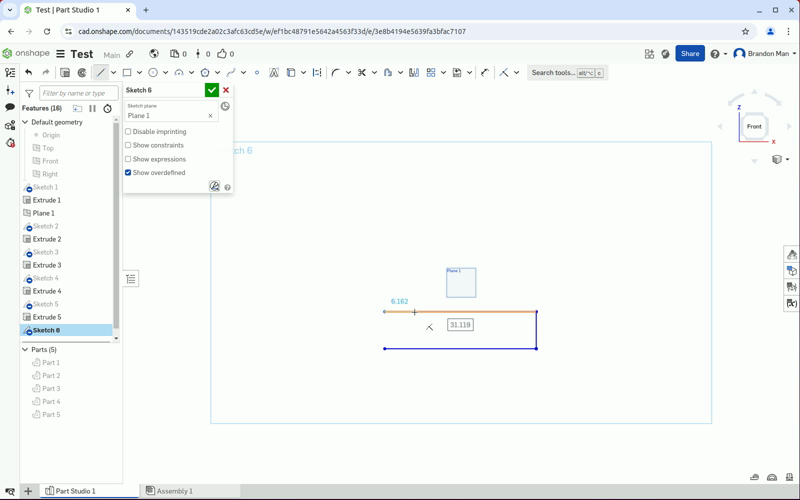
mouse_move(384, 348)
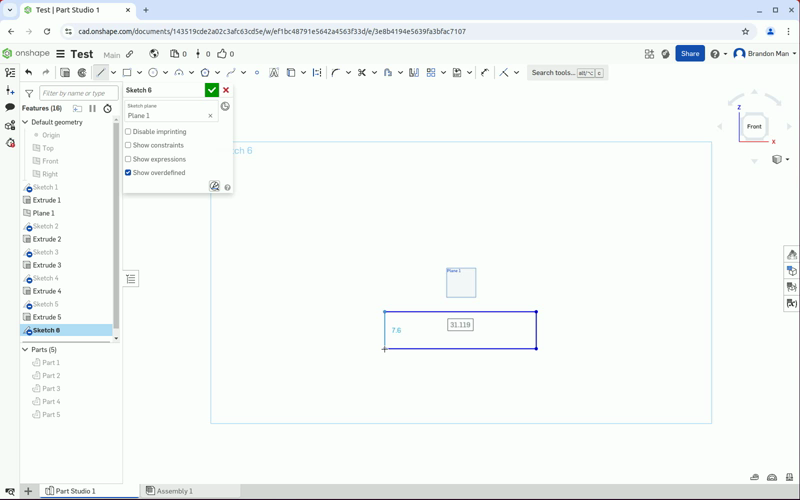
key_up(shift)
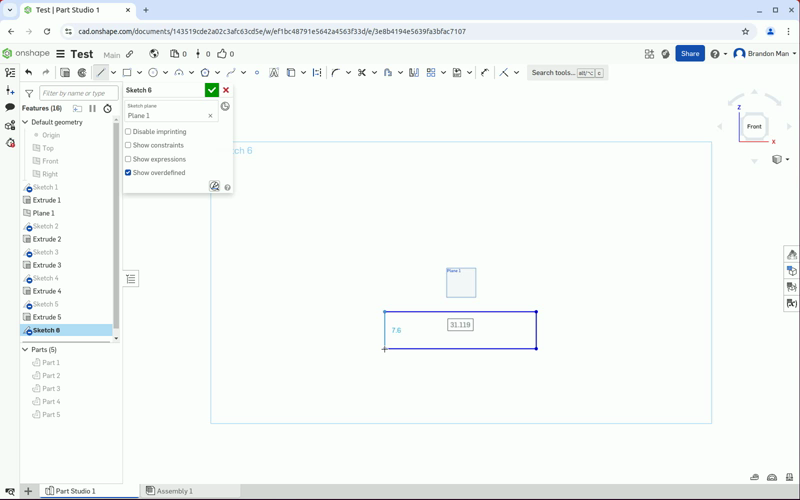
click(384, 348)
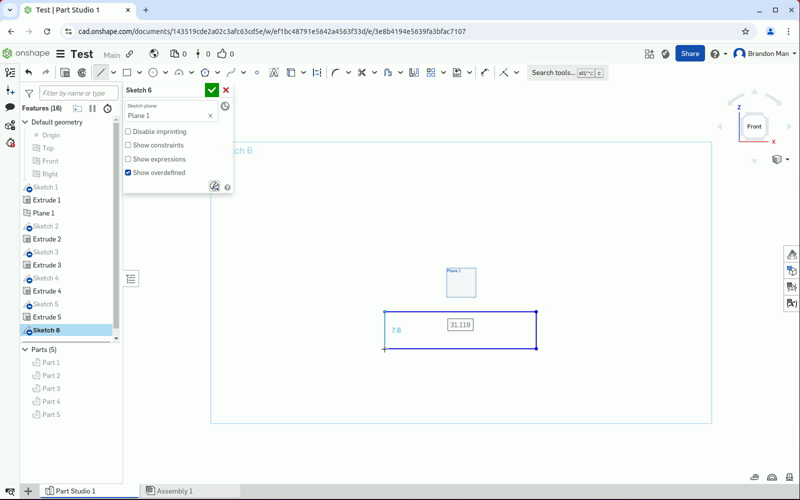
key(esc)
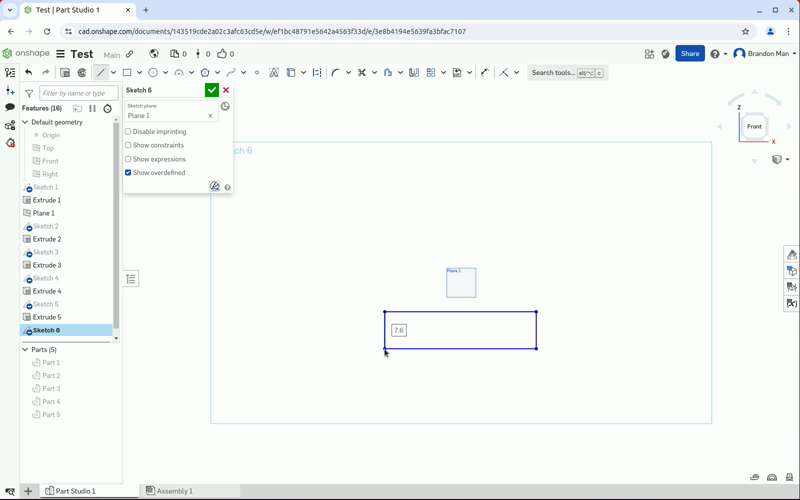
key(l)
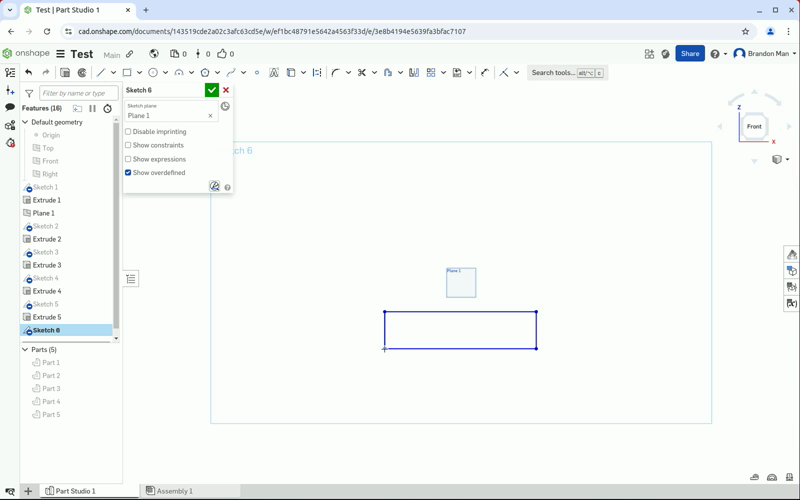
key_down(shift)
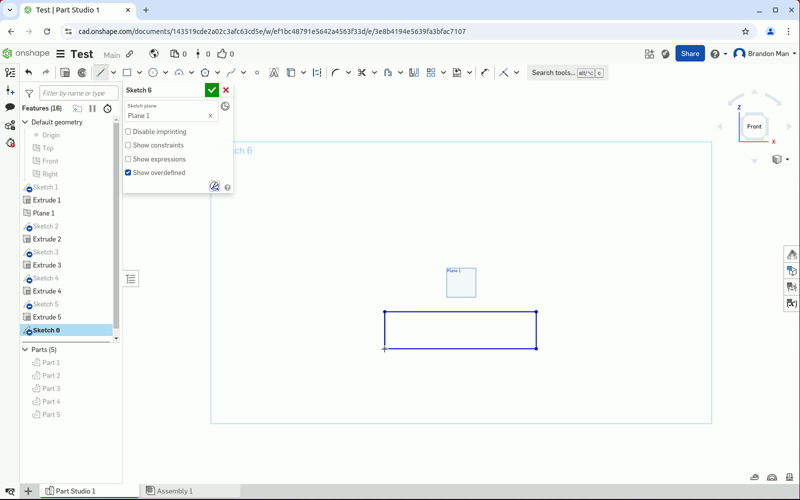
mouse_move(389, 343)
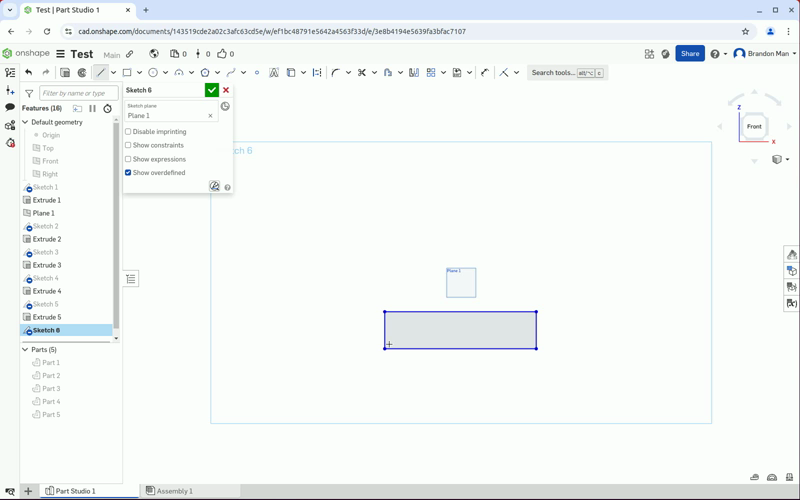
click(389, 343)
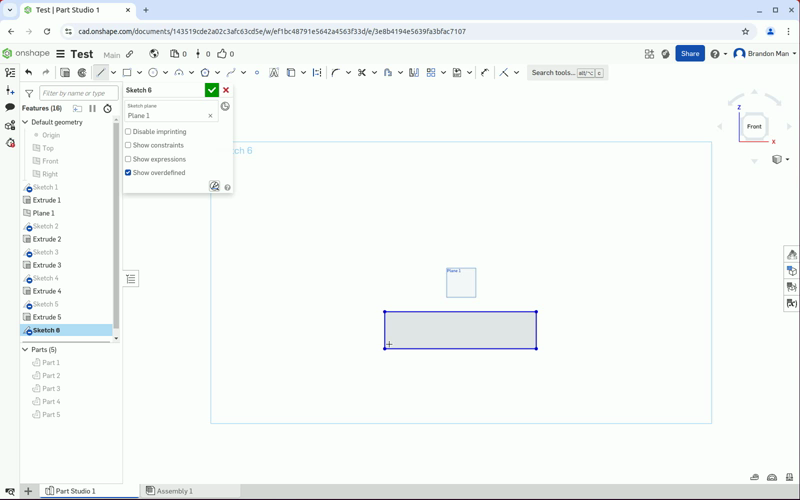
key_up(shift)
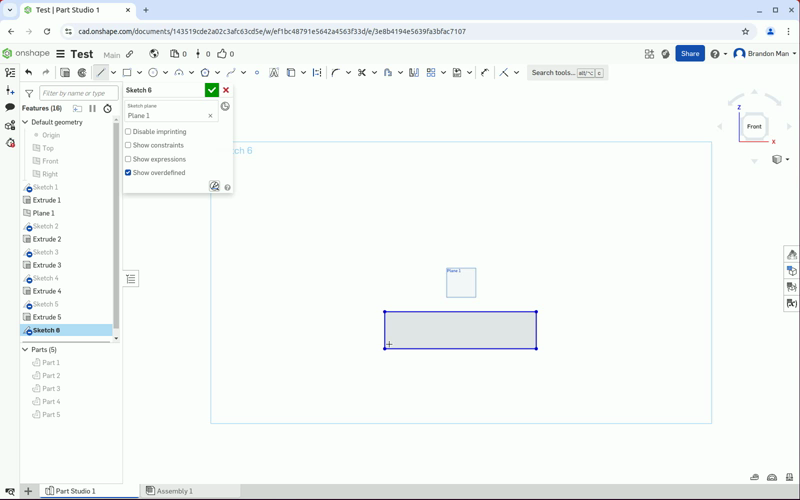
key_down(shift)
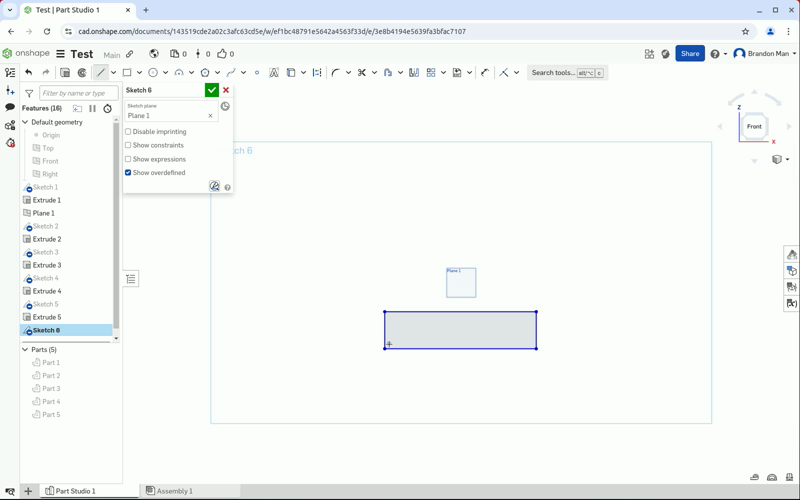
mouse_move(531, 343)
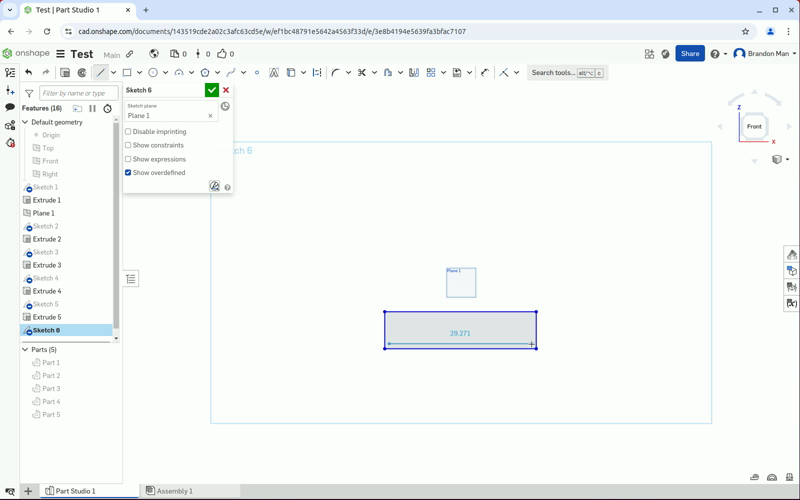
click(531, 343)
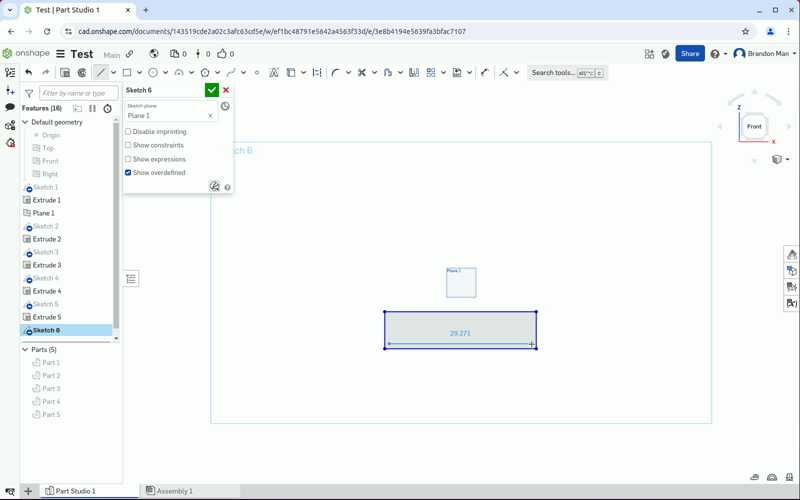
key_up(shift)
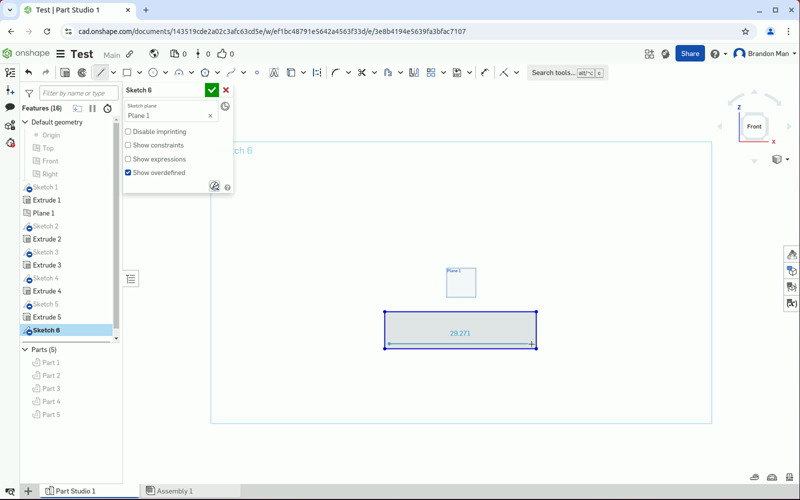
key_down(shift)
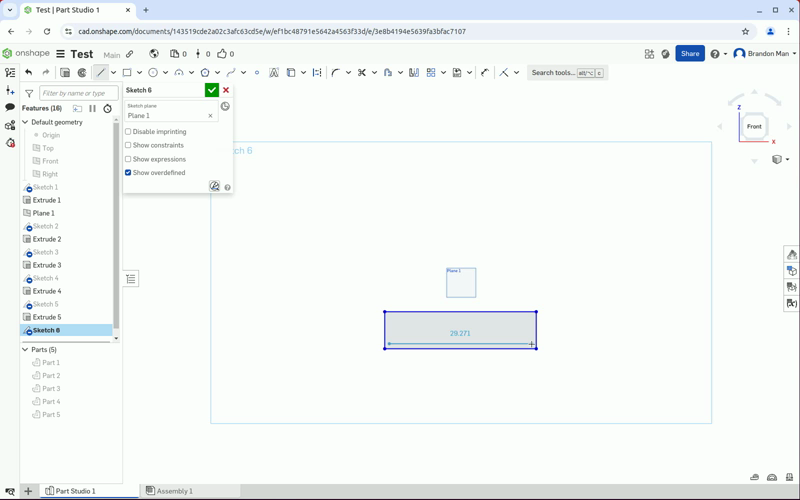
mouse_move(561, 343)
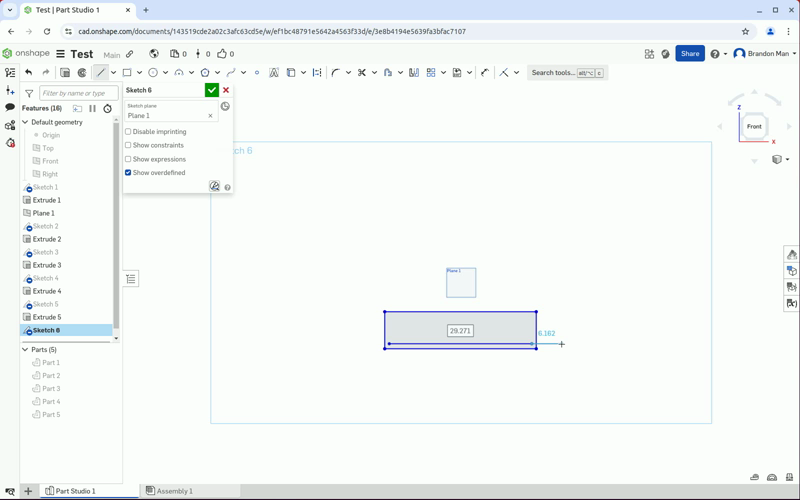
mouse_move(531, 316)
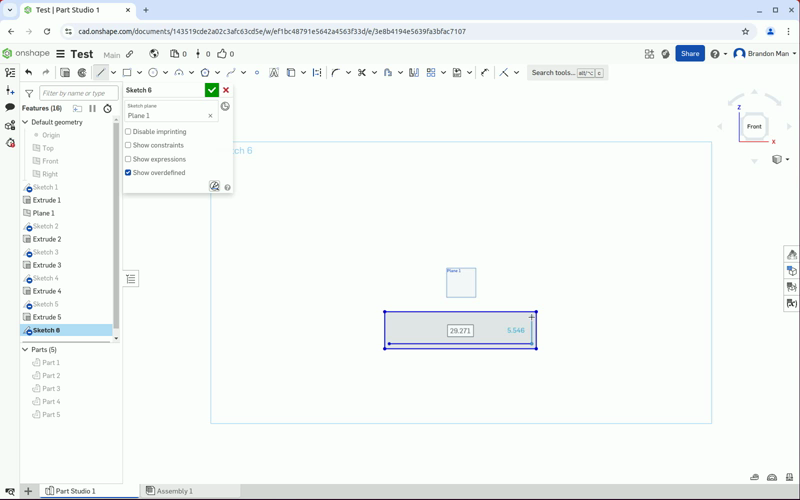
click(531, 316)
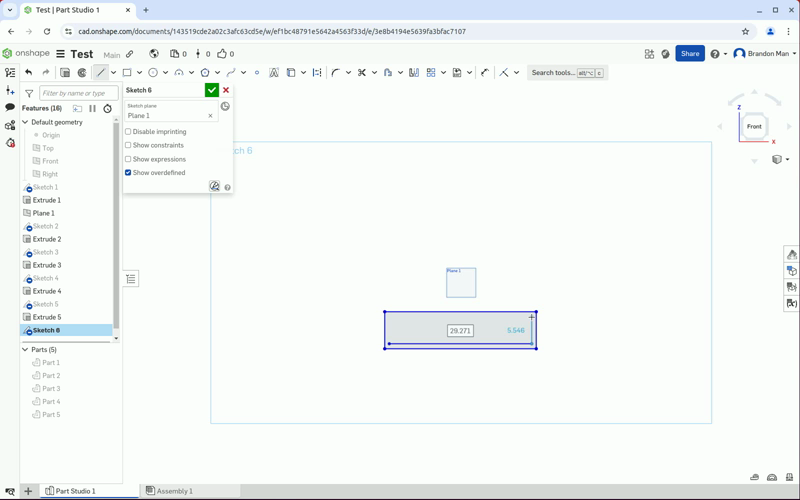
key_up(shift)
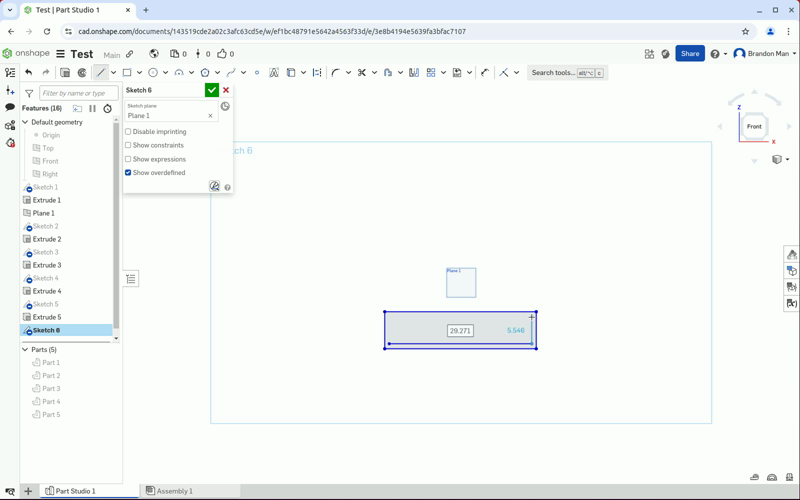
key_down(shift)
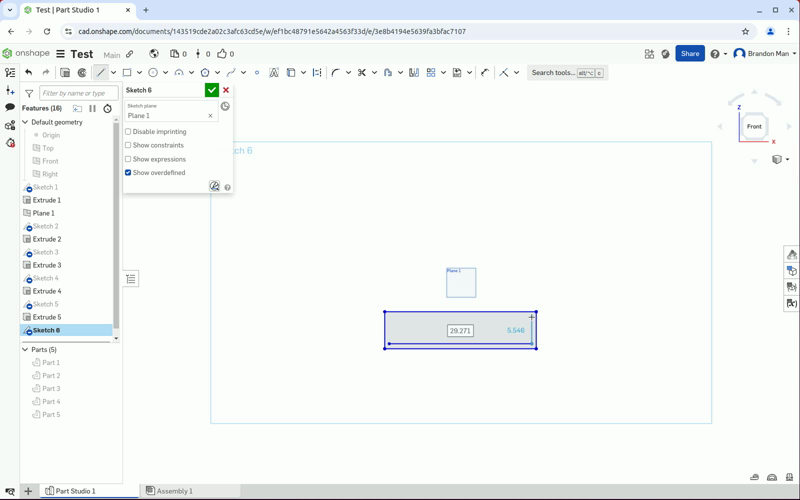
mouse_move(389, 316)
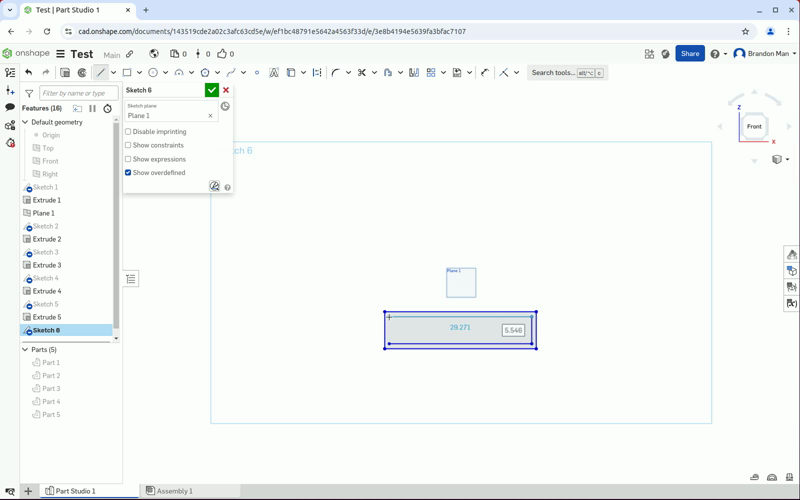
click(389, 316)
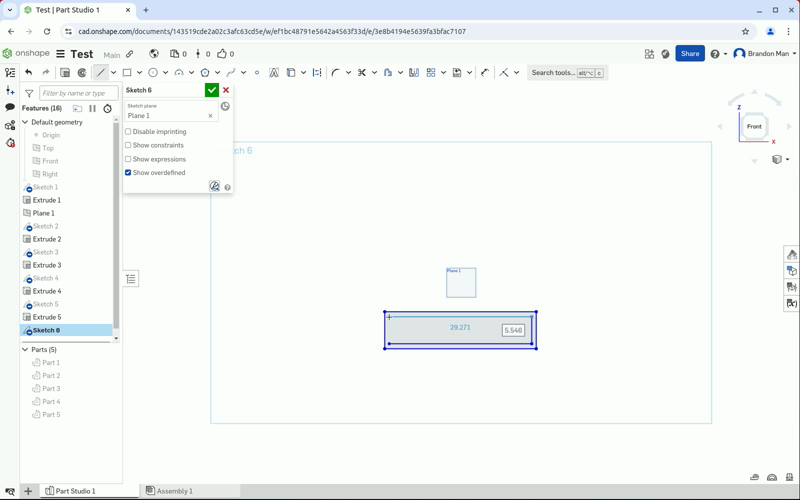
key_up(shift)
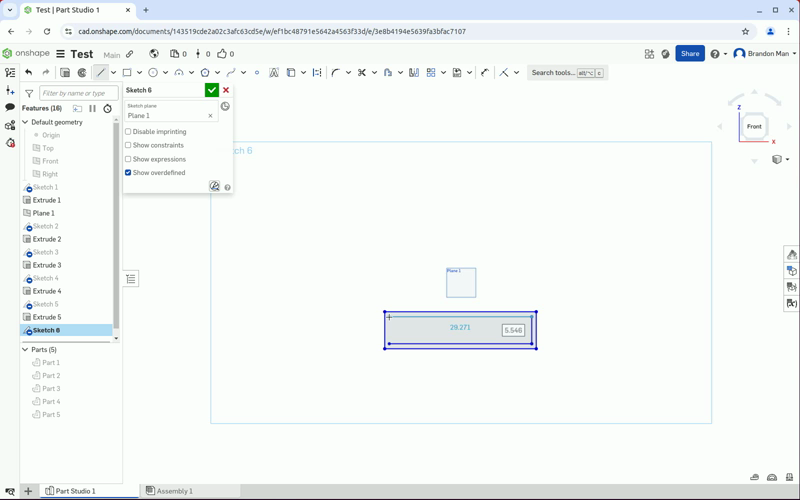
mouse_move(419, 316)
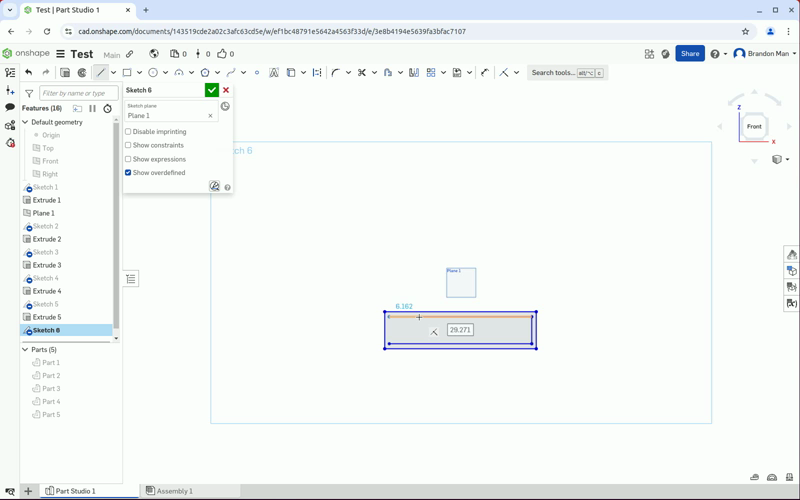
key_down(shift)
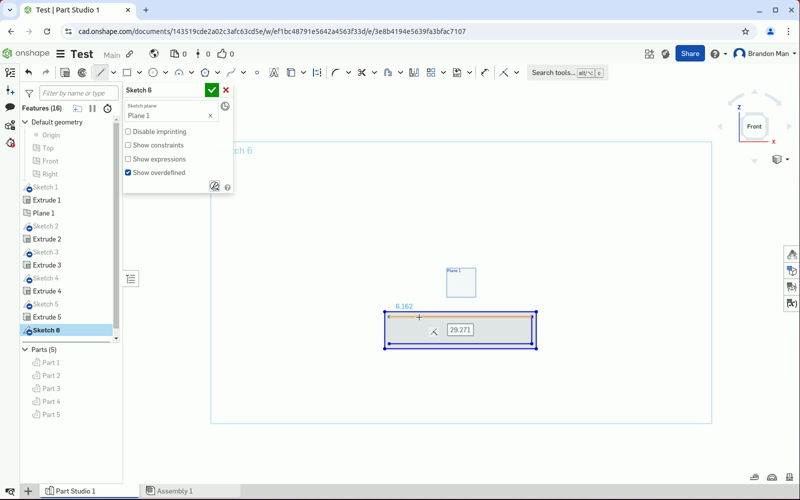
mouse_move(389, 343)
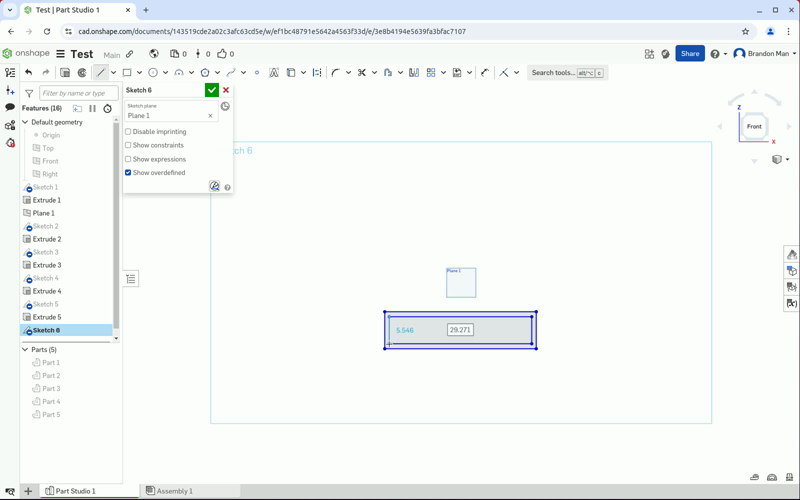
key_up(shift)
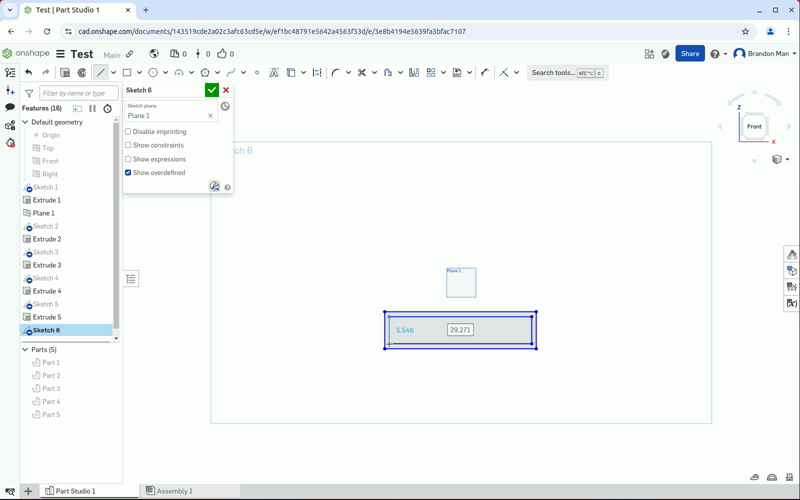
click(389, 343)
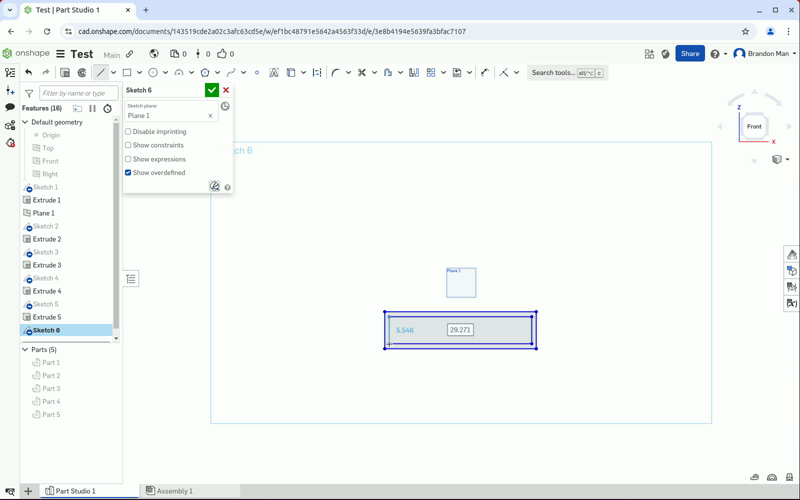
key(esc)
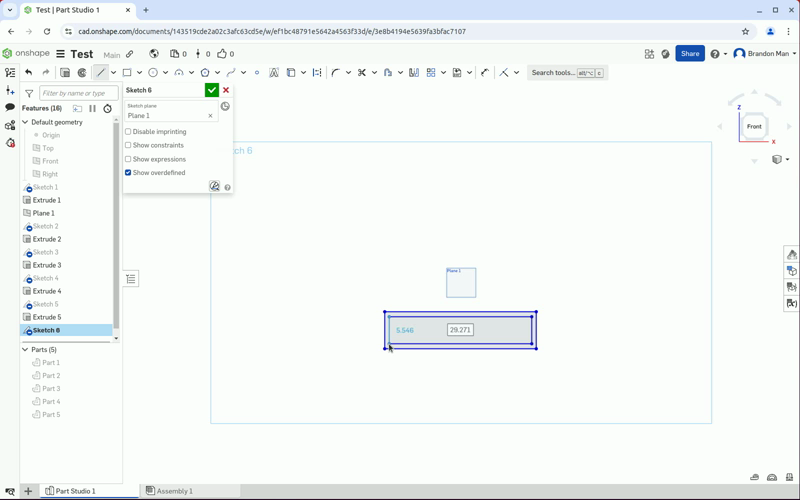
mouse_move(486, 315)
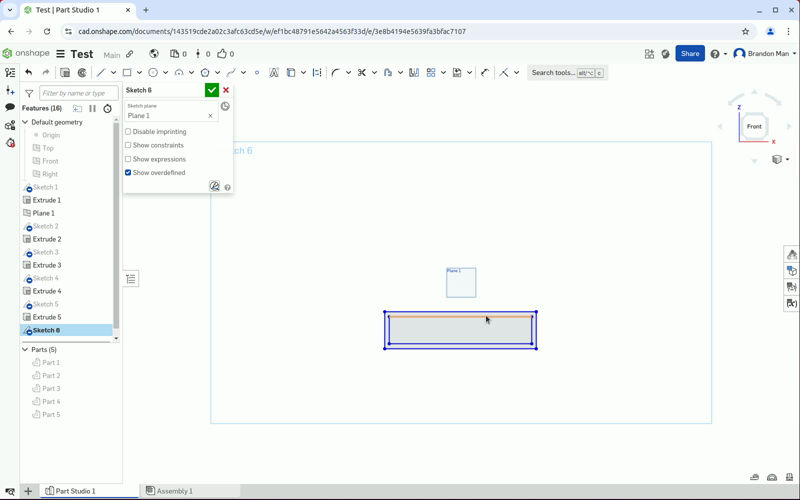
scroll(6)
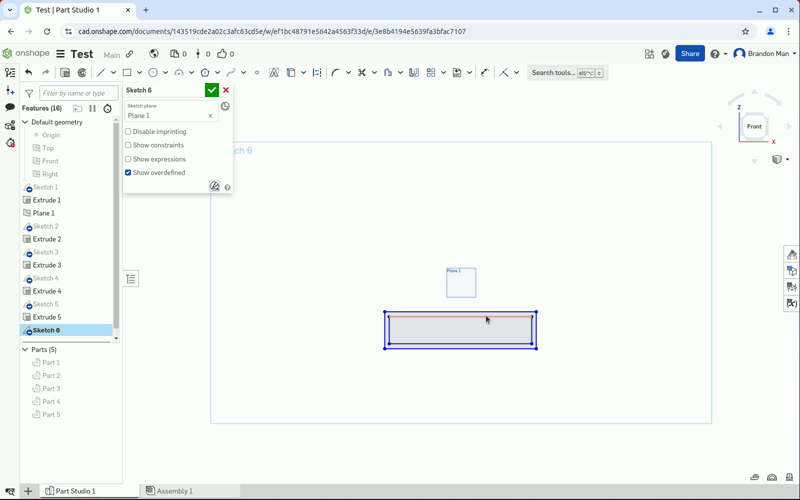
scroll(6)
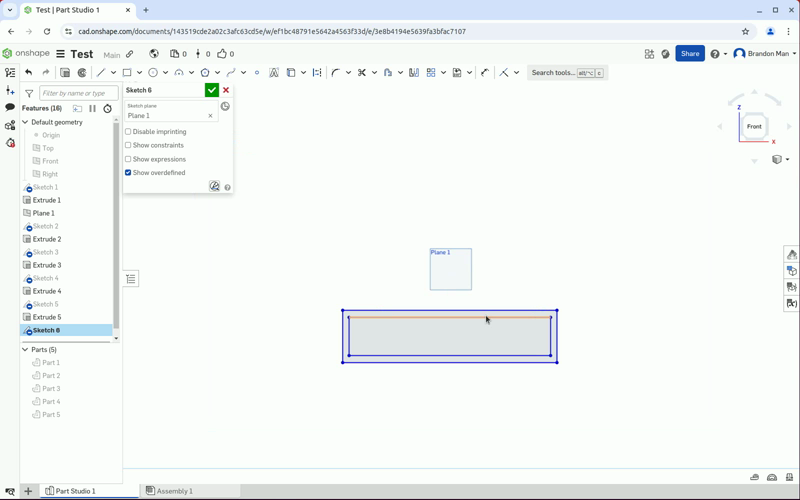
scroll(6)
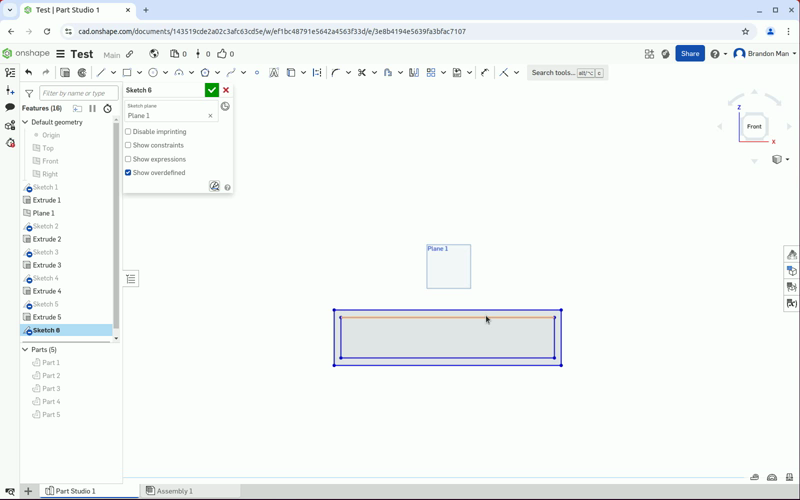
scroll(6)
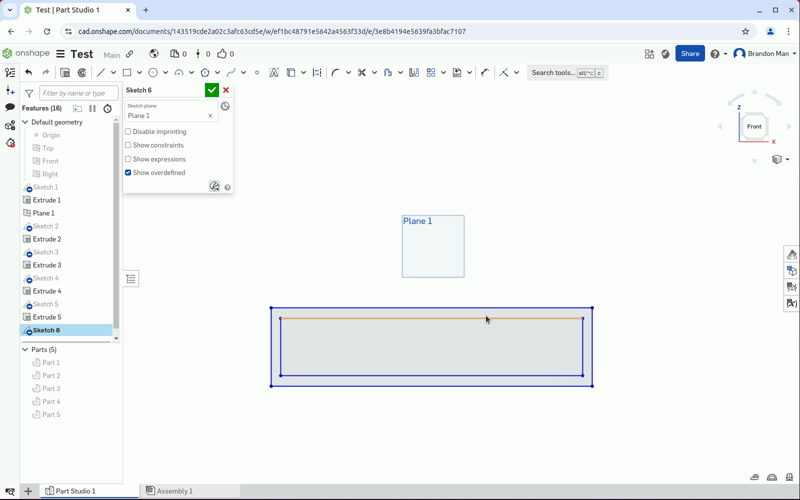
scroll(6)
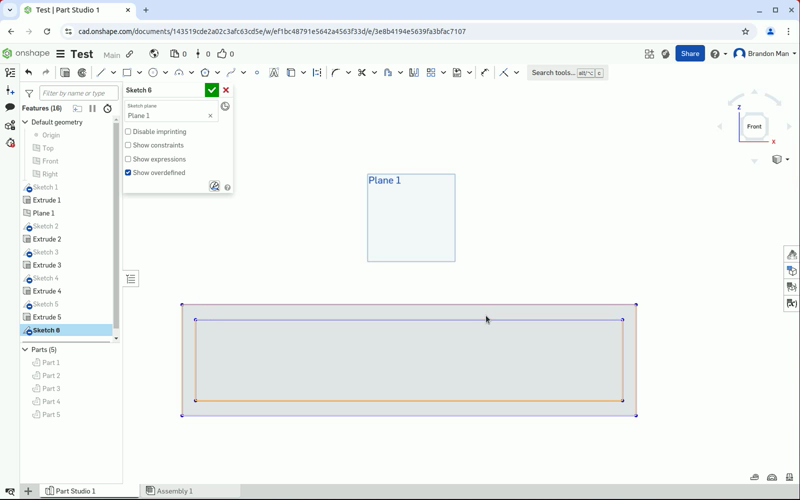
scroll(6)
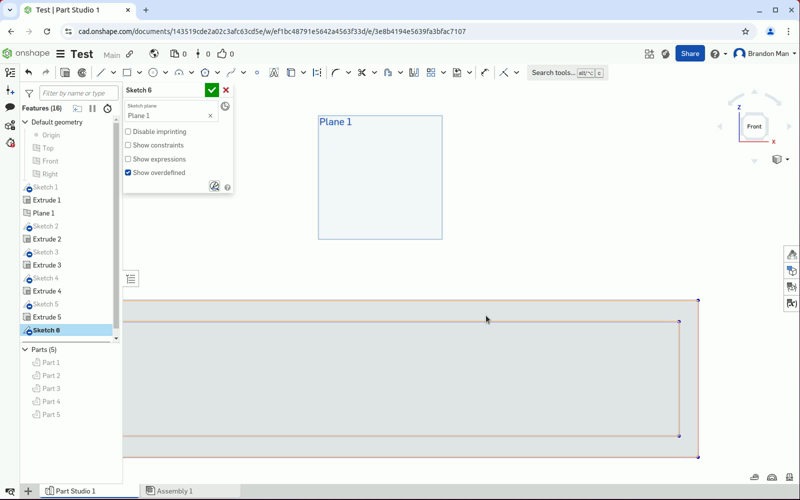
scroll(6)
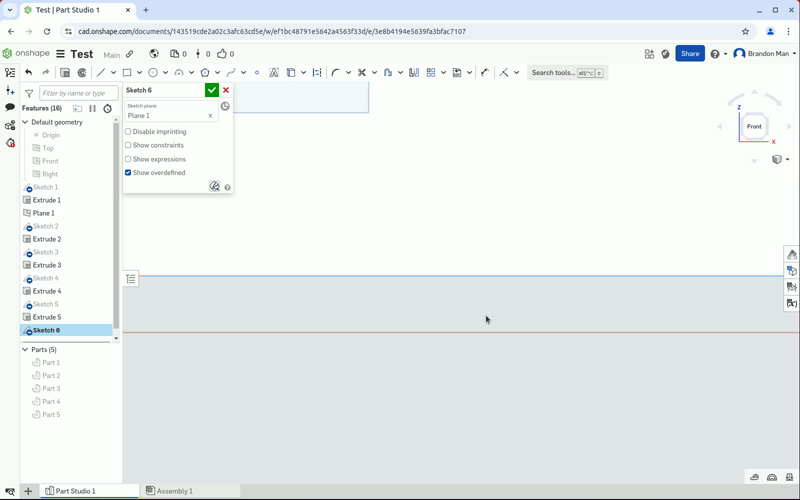
click(486, 315)
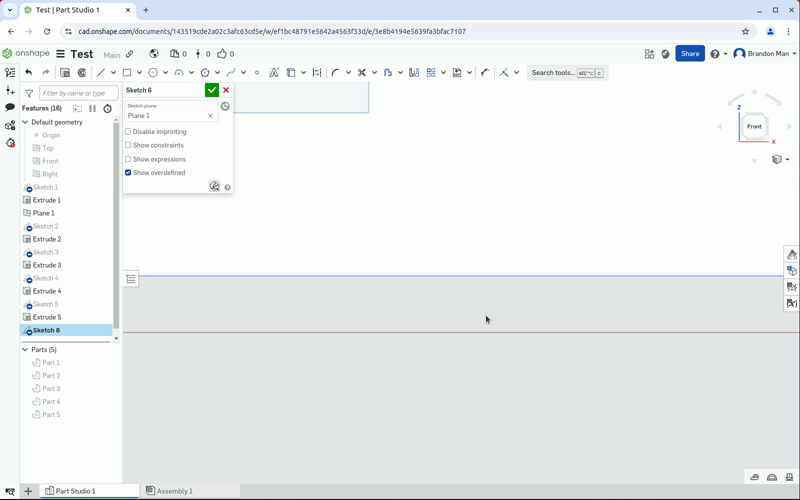
scroll(-6)
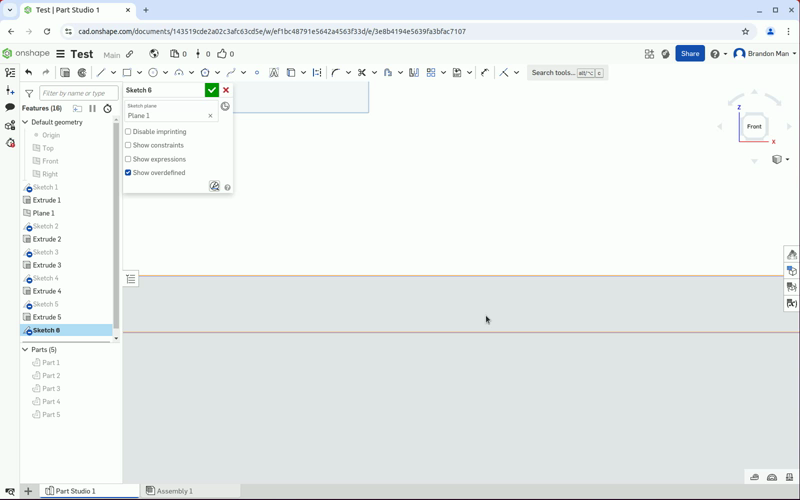
scroll(-6)
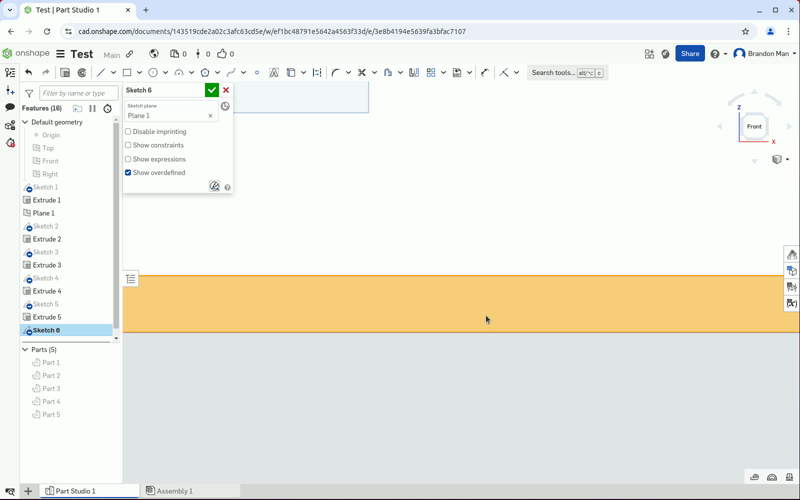
scroll(-6)
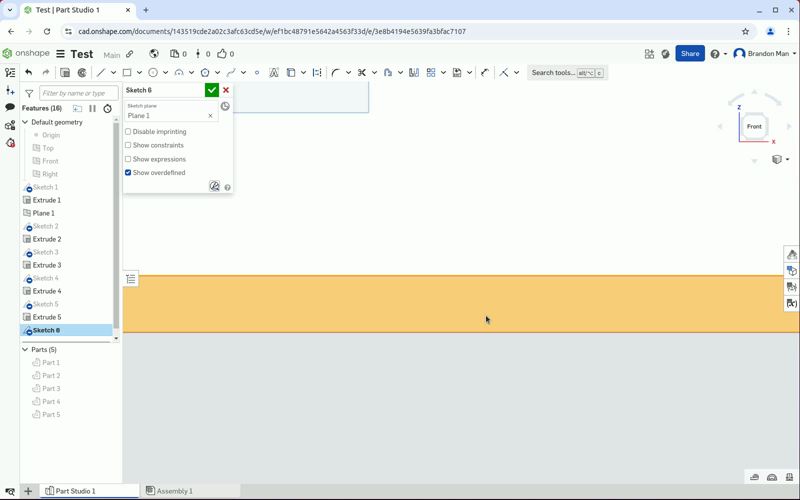
scroll(-6)
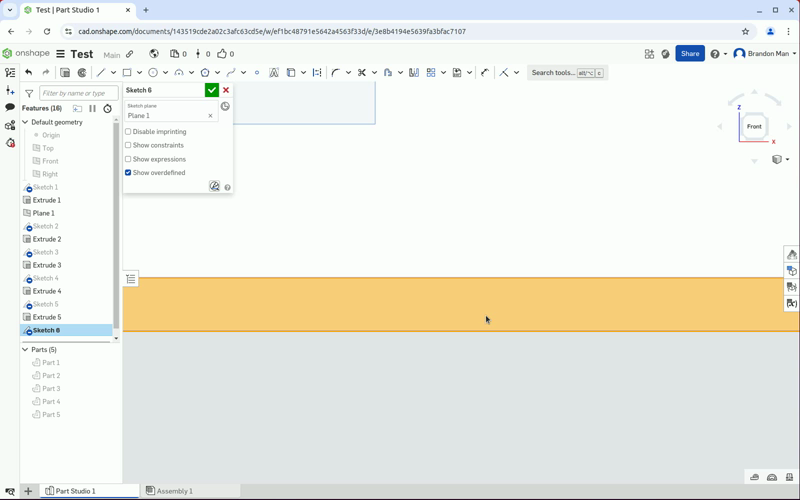
scroll(-6)
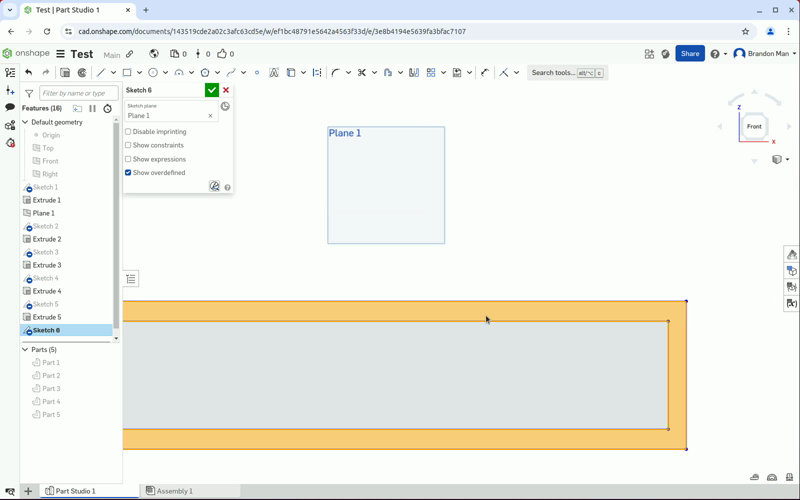
scroll(-6)
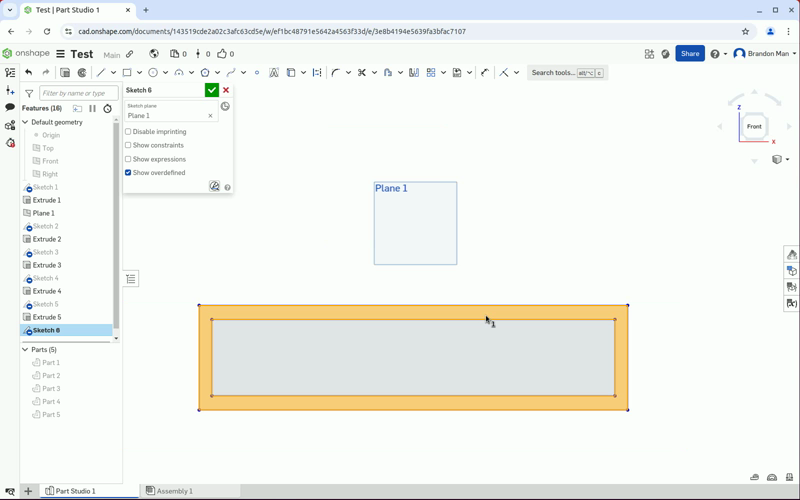
scroll(-6)
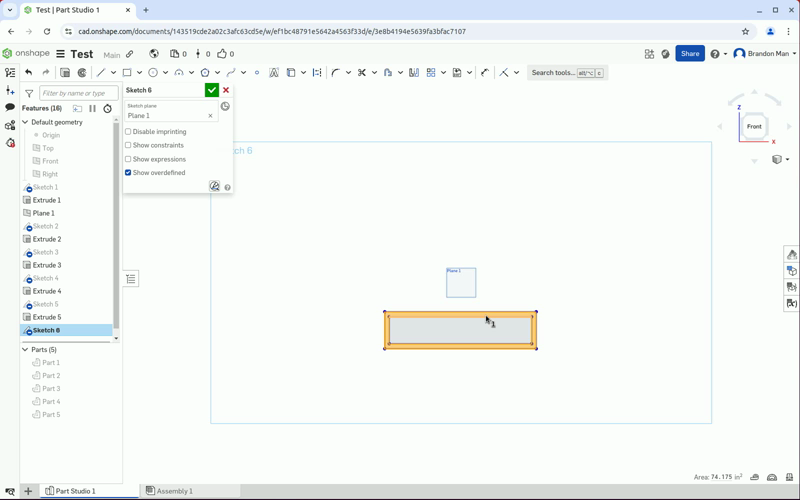
mouse_move(73, 352)
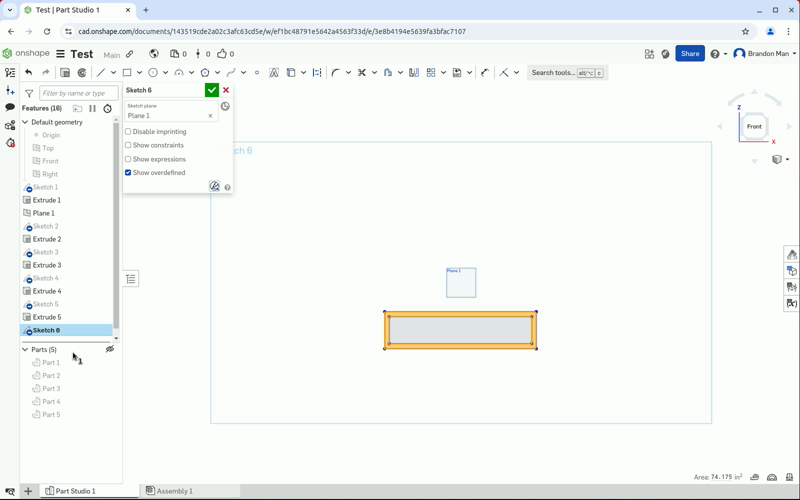
key(shift+y)
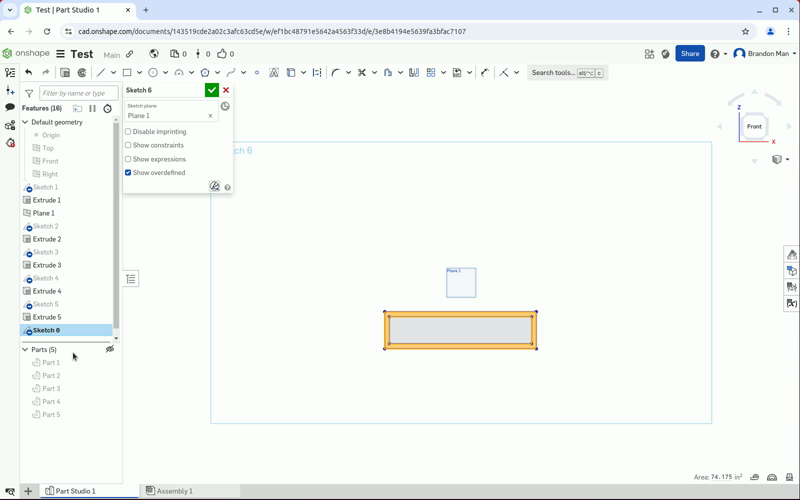
key(shift+e)
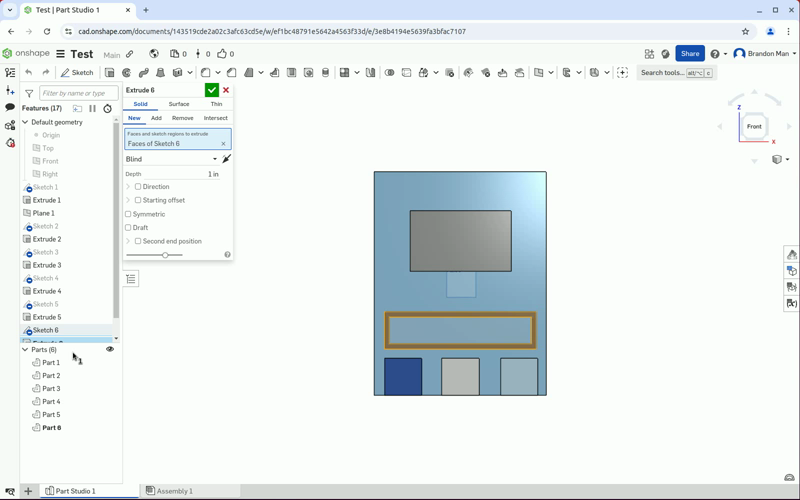
mouse_move(143, 106)
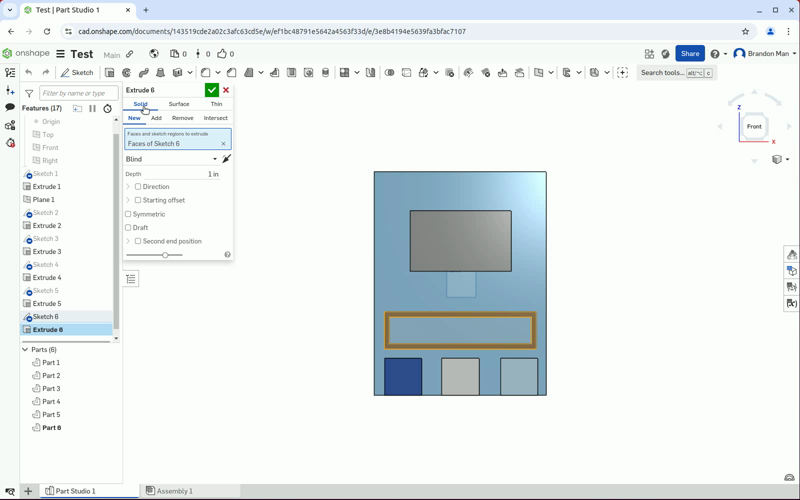
click(143, 106)
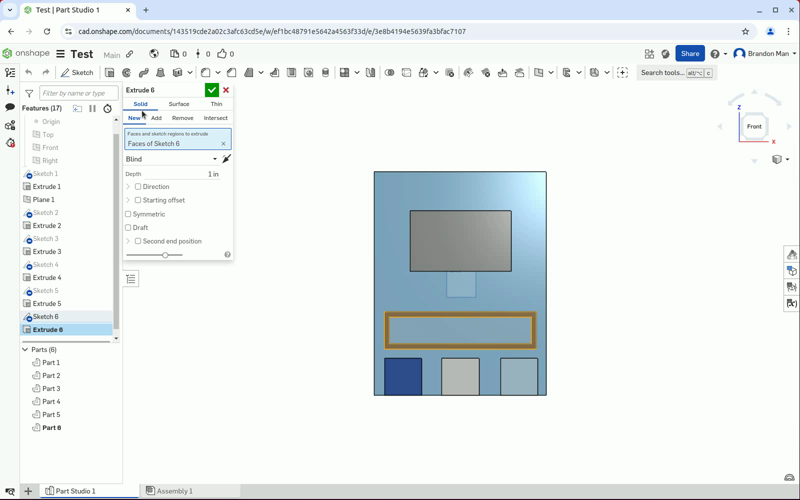
mouse_move(137, 120)
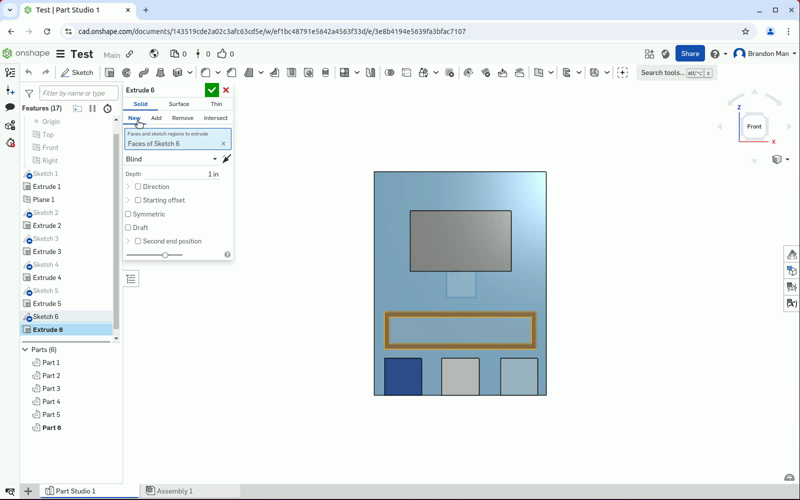
click(137, 120)
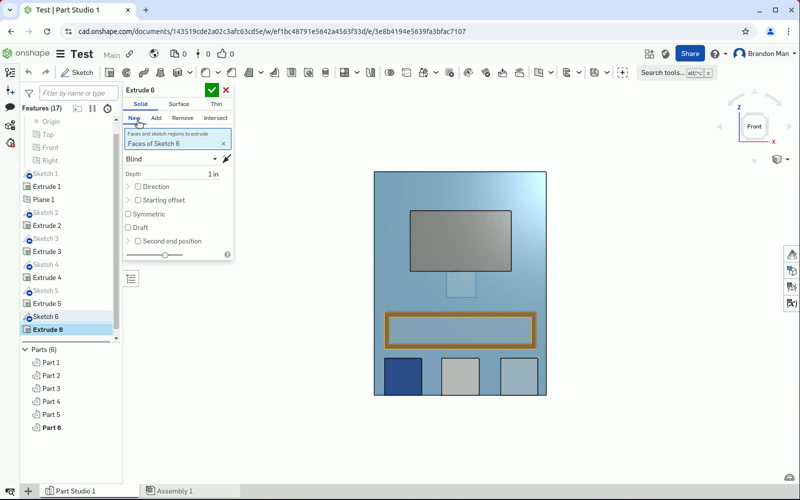
key(tab, 4)
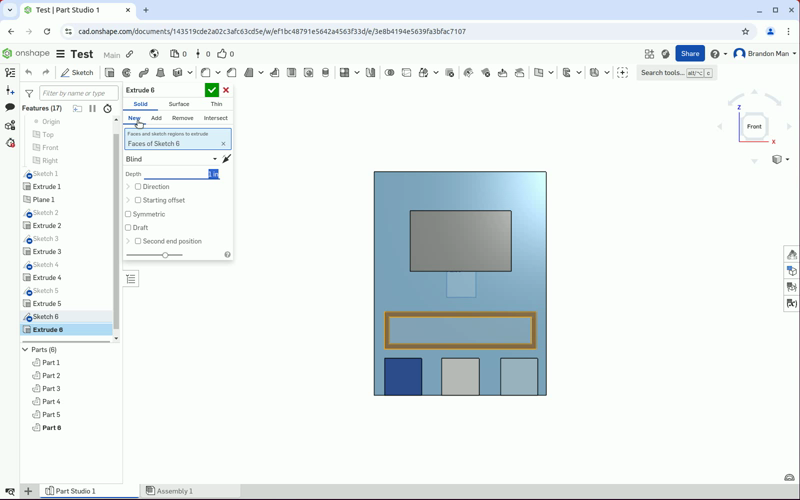
text(7.462)
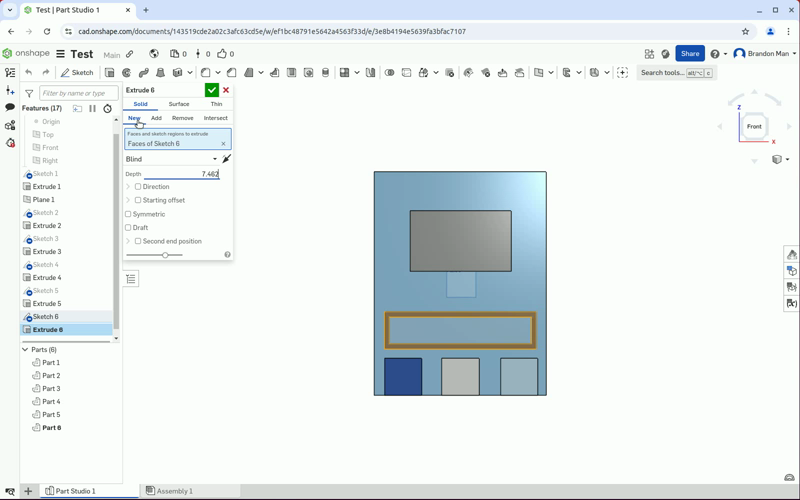
key(enter)
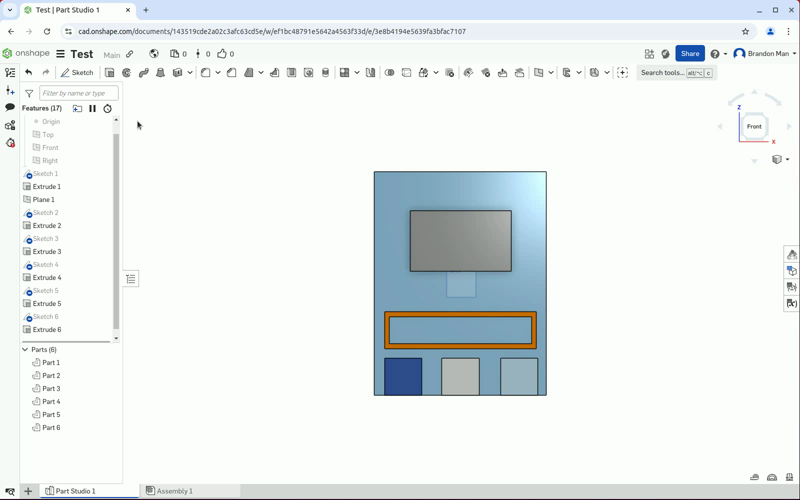
key(shift+h)
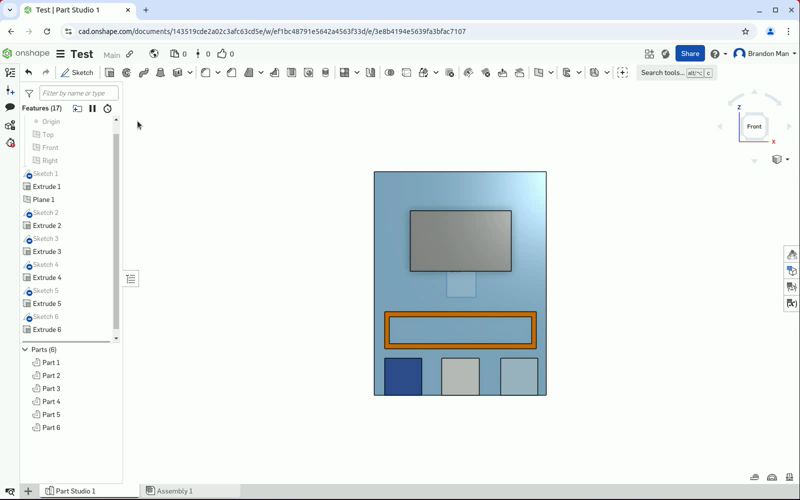
key(shift+h)
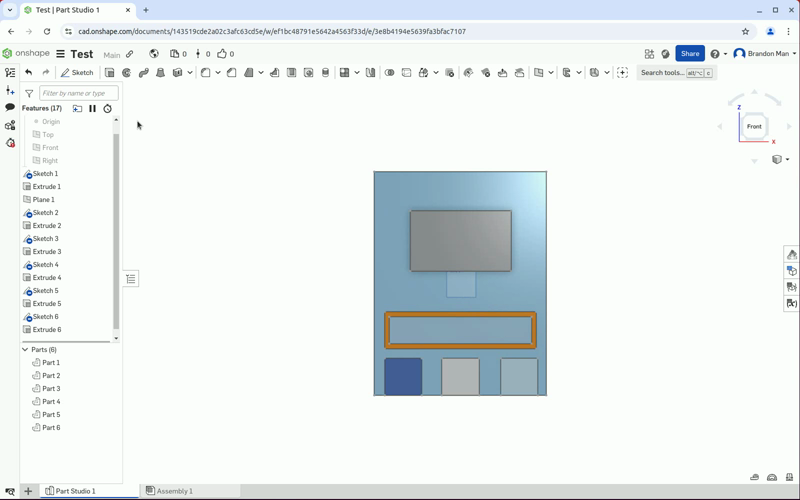
key(shift+7)
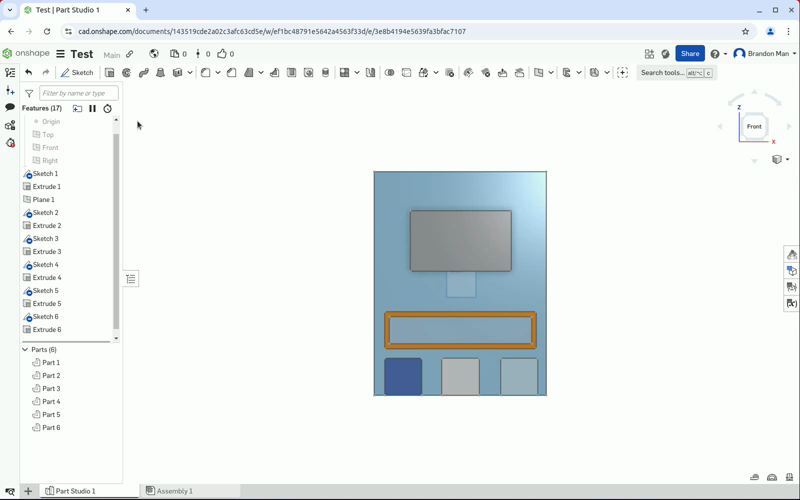
key(left, 2)
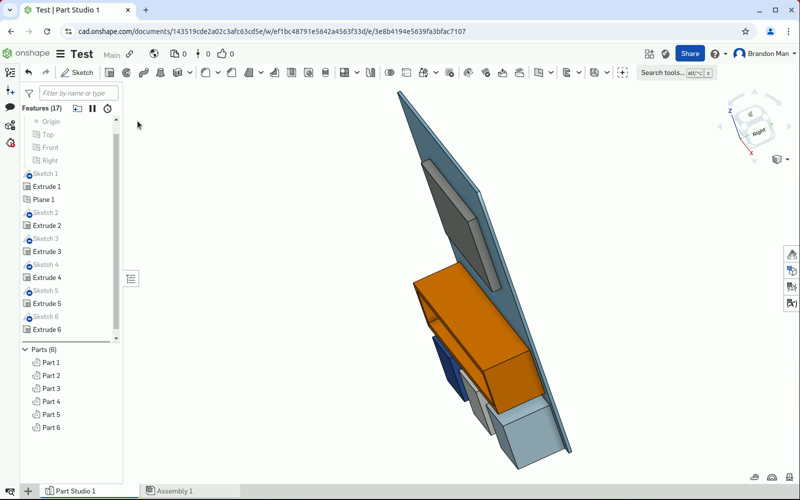
key(down, 2)
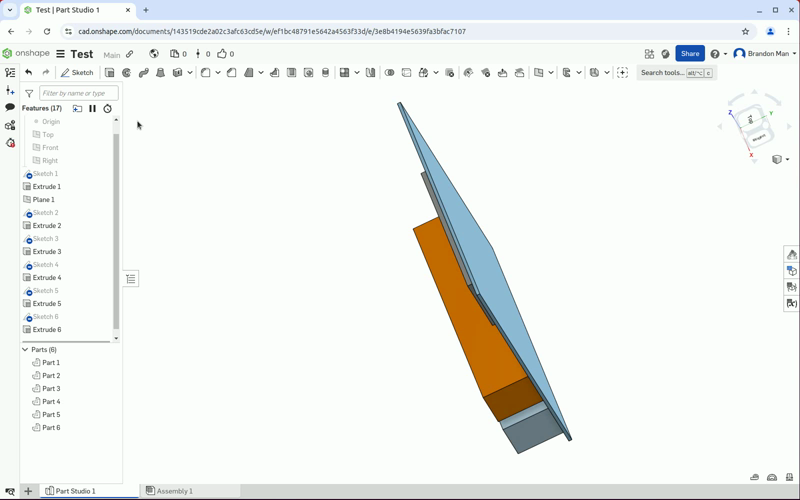
key(up, 2)
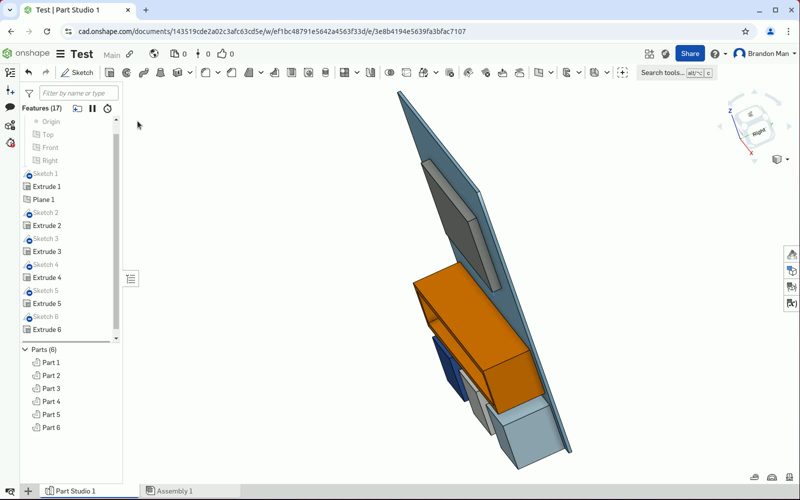
key(right, 2)
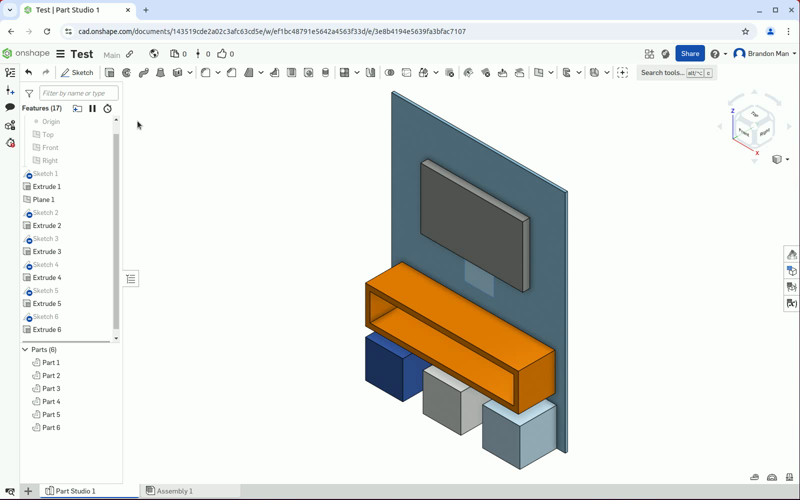
mouse_move(69, 176)
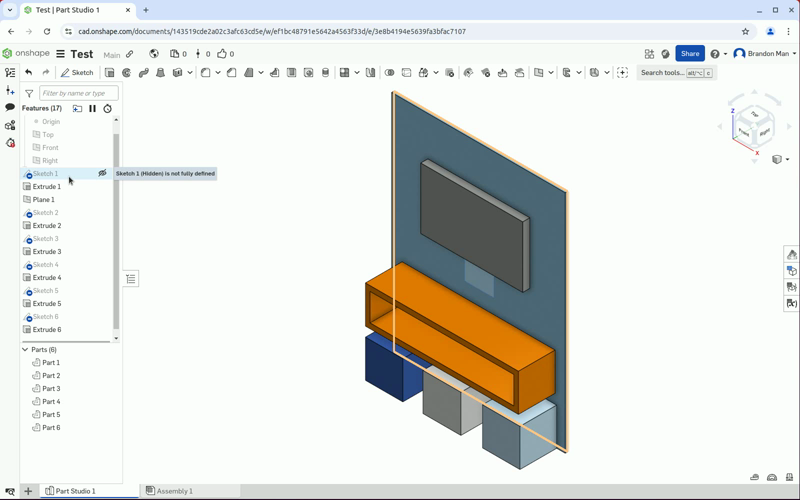
click(69, 176)